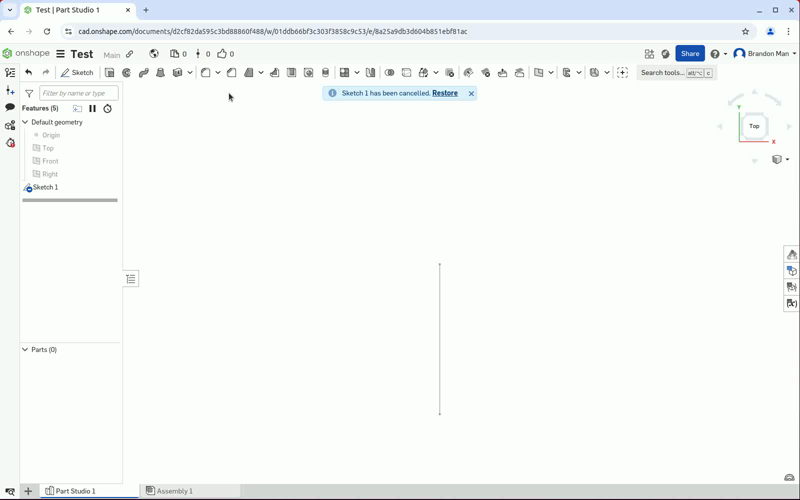
key(shift+h)
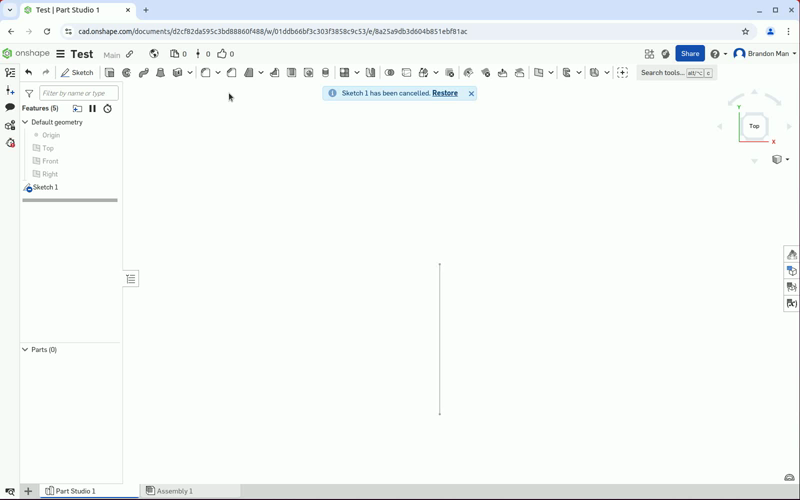
key(shift+s)
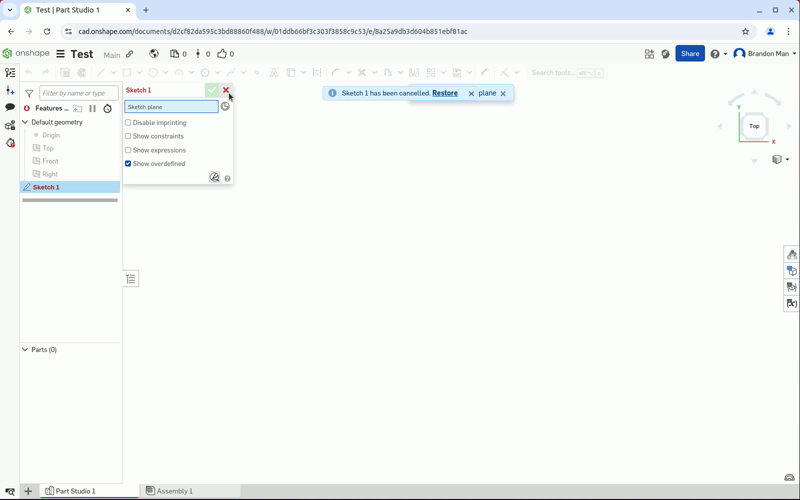
mouse_move(73, 150)
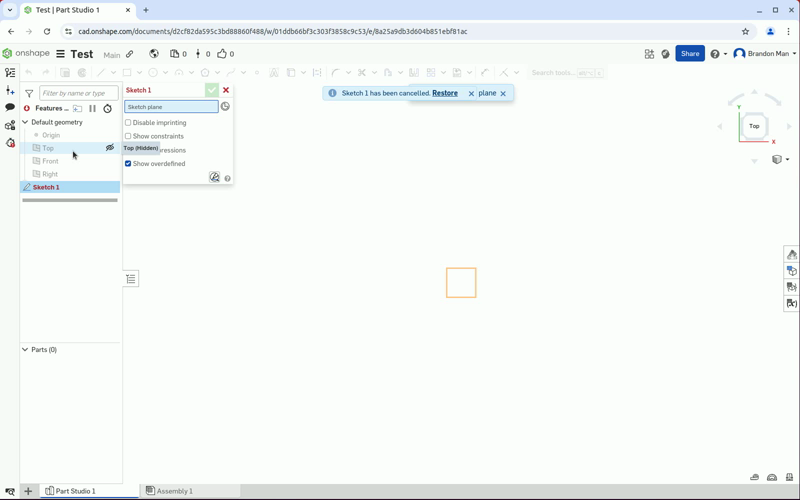
click(73, 150)
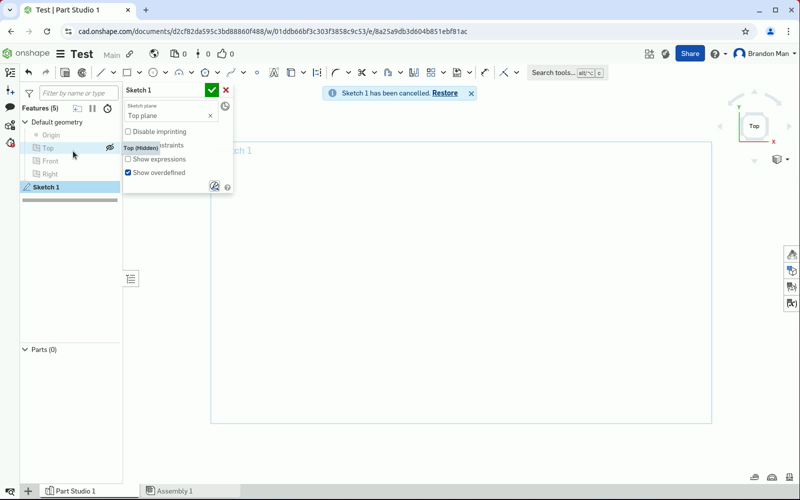
mouse_move(73, 352)
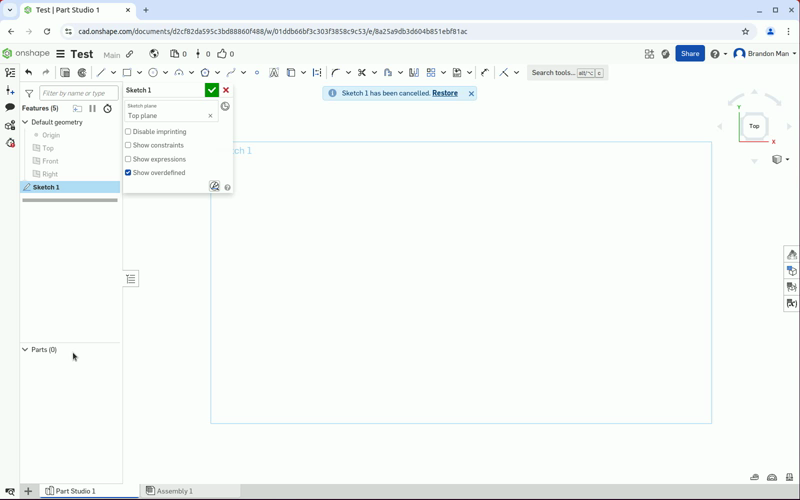
key(y)
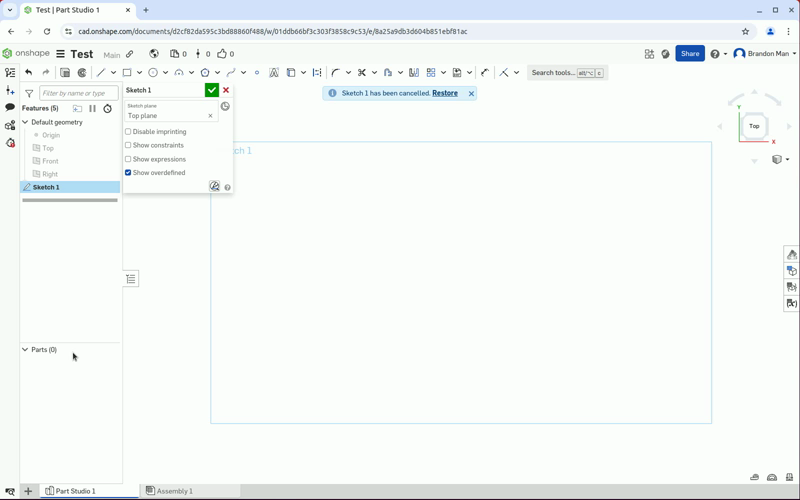
key(c)
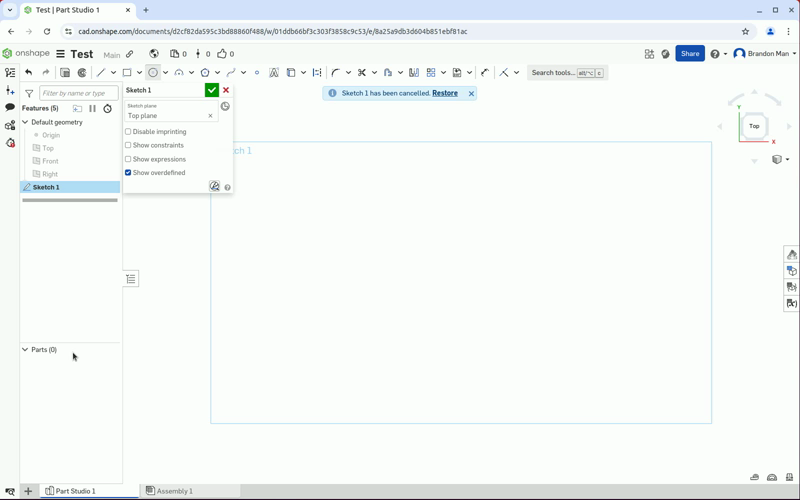
key_down(shift)
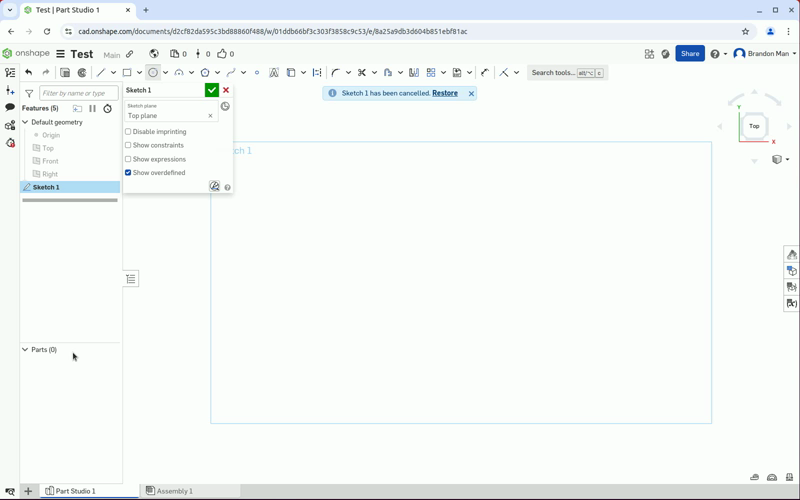
mouse_move(461, 282)
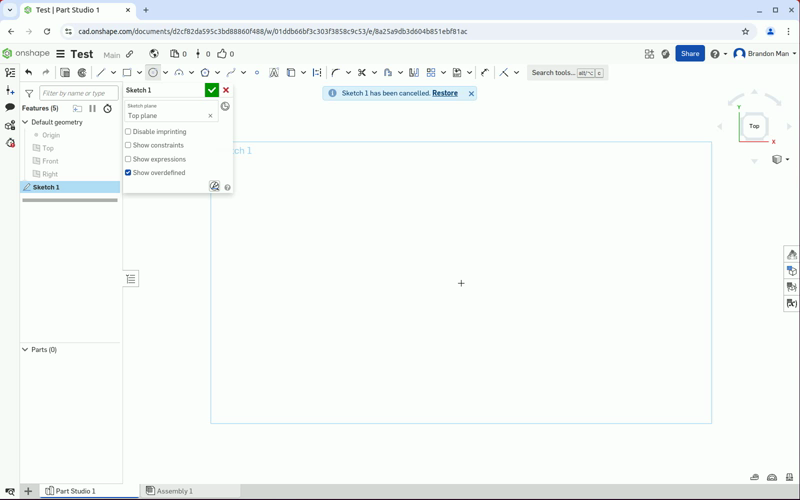
click(461, 282)
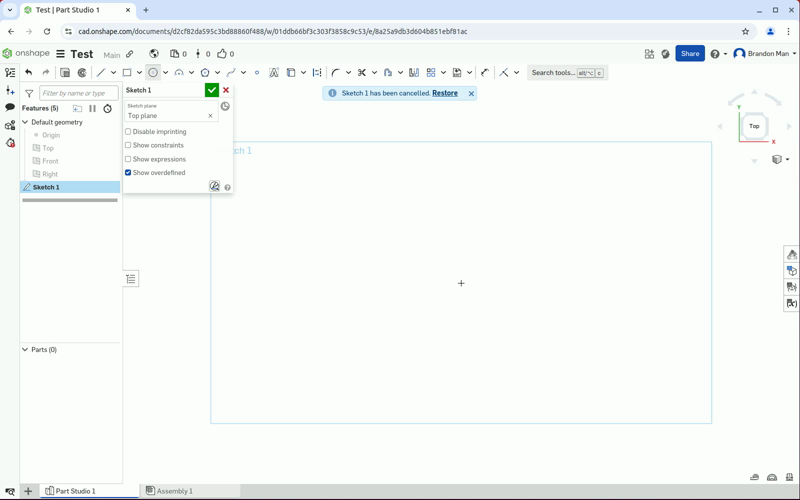
key_up(shift)
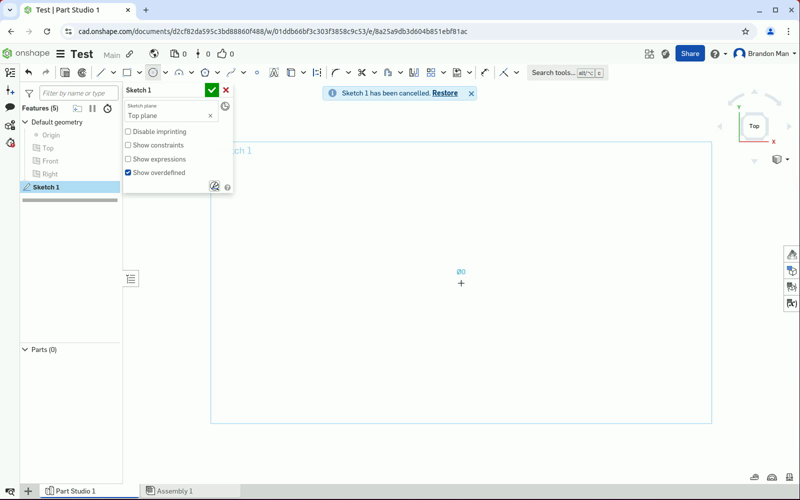
mouse_move(467, 282)
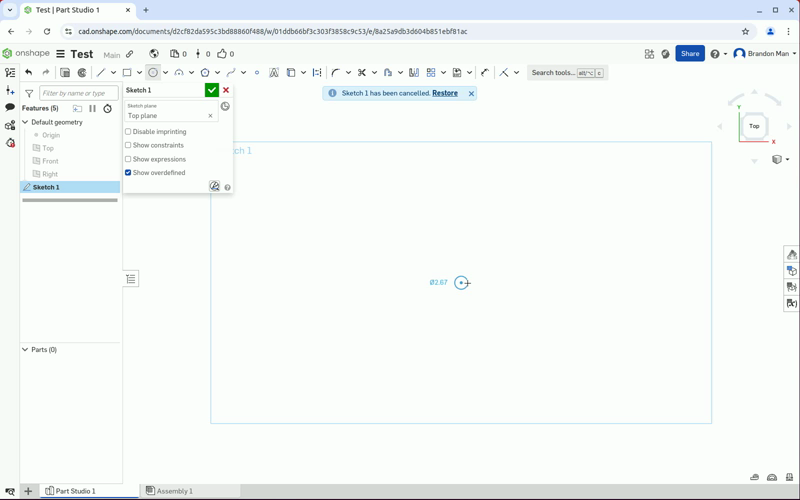
click(467, 282)
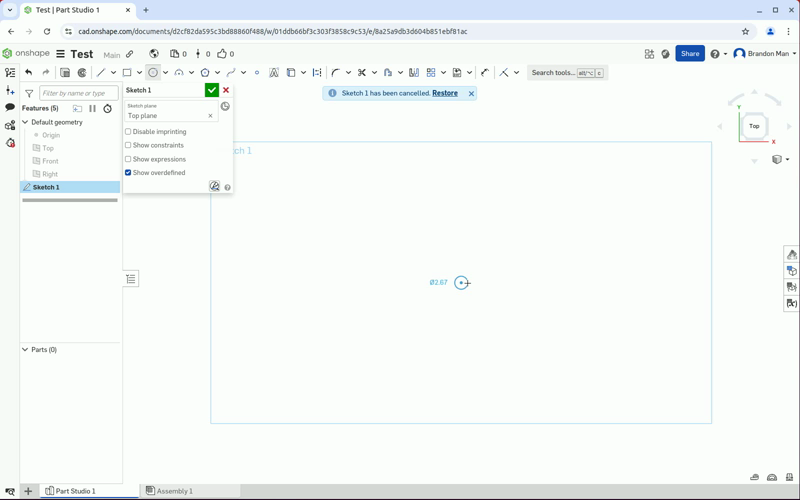
key(esc)
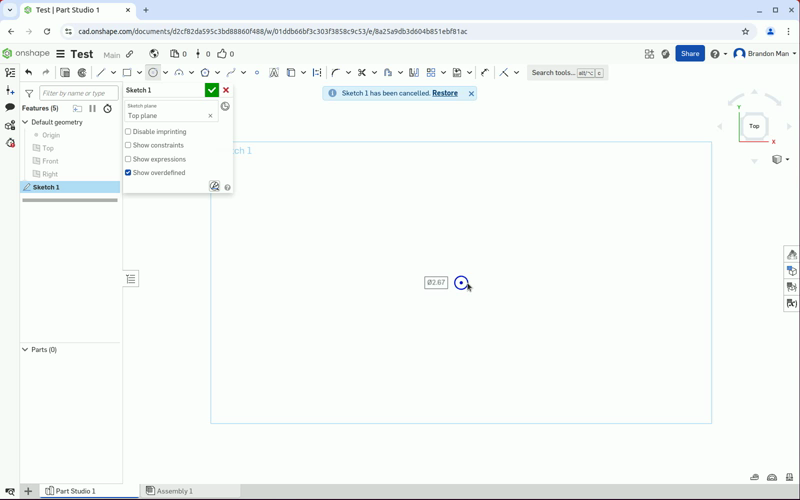
mouse_move(461, 280)
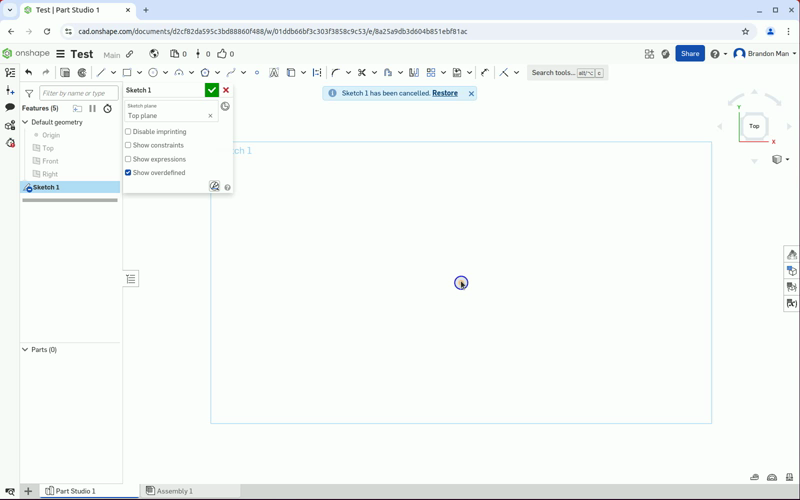
scroll(6)
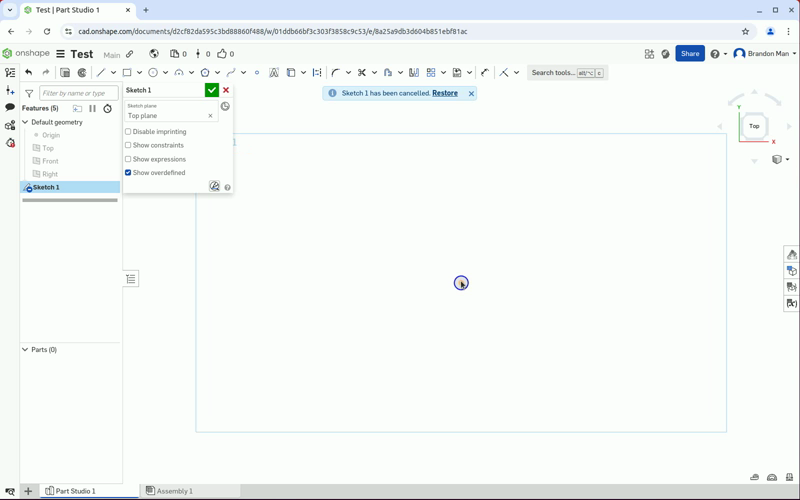
scroll(6)
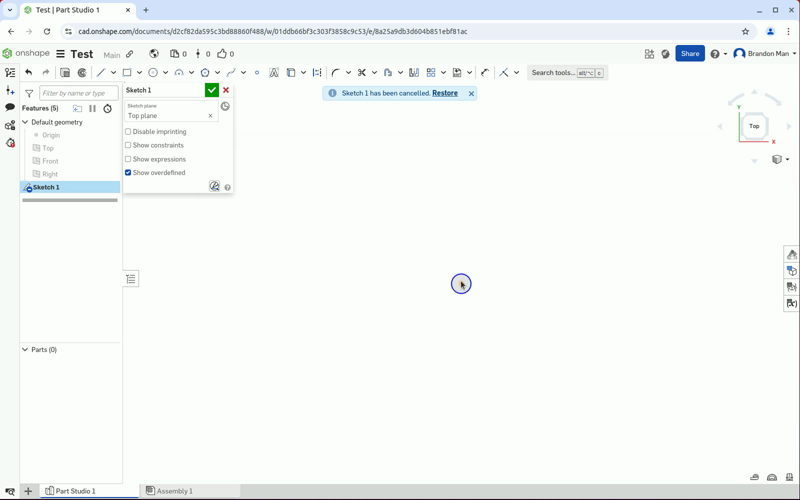
scroll(6)
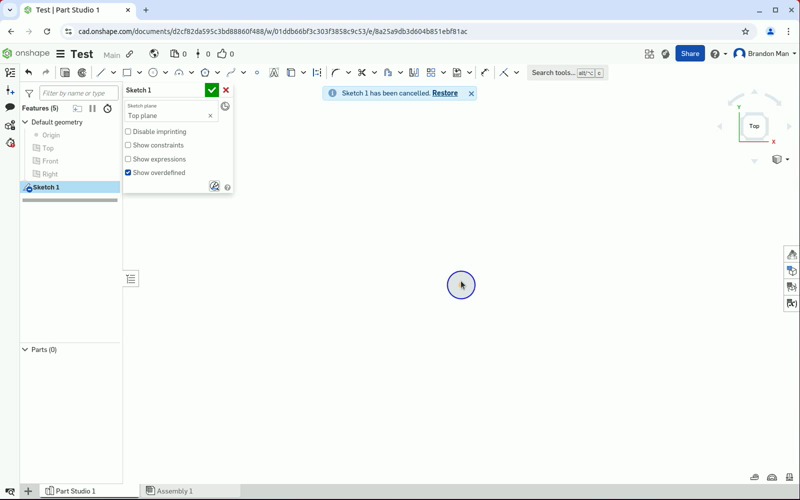
scroll(6)
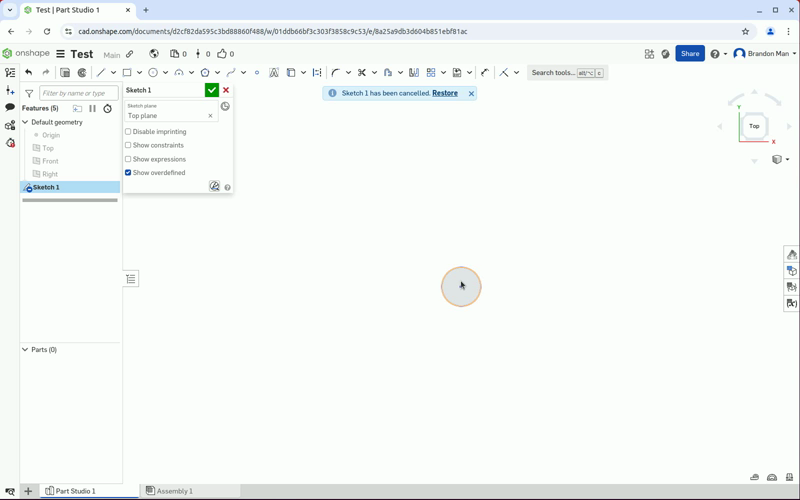
scroll(6)
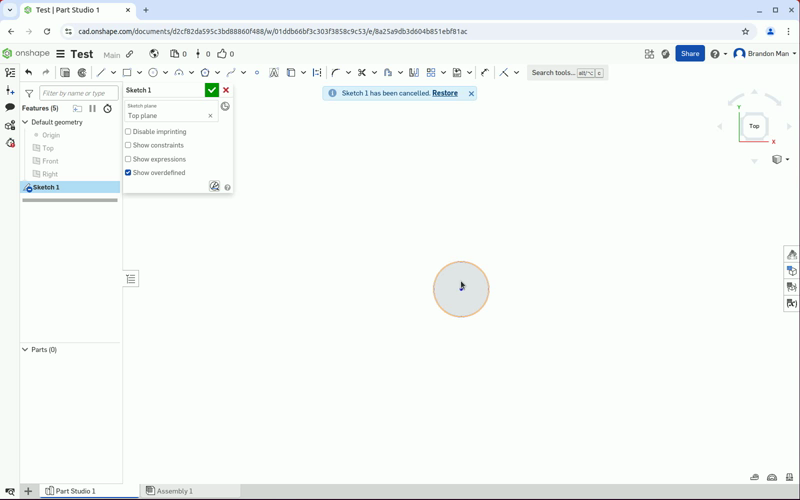
scroll(6)
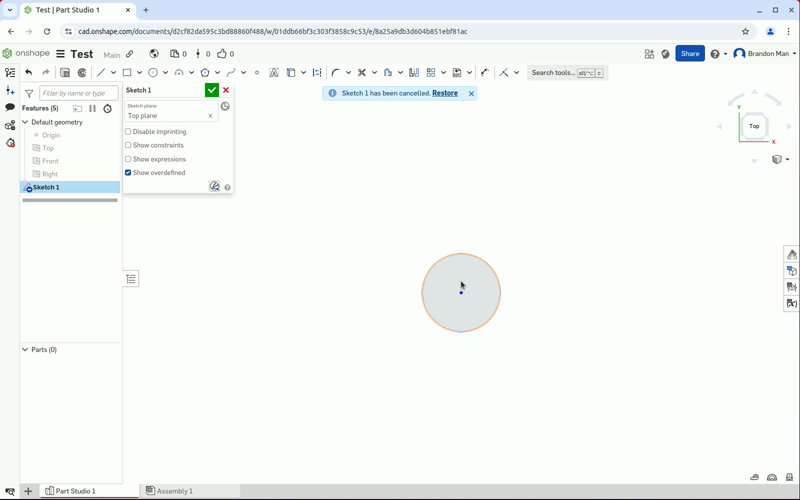
scroll(6)
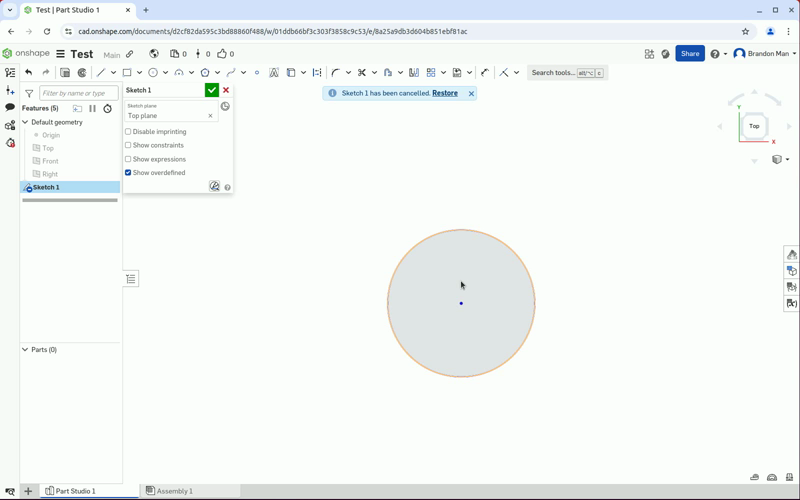
click(461, 280)
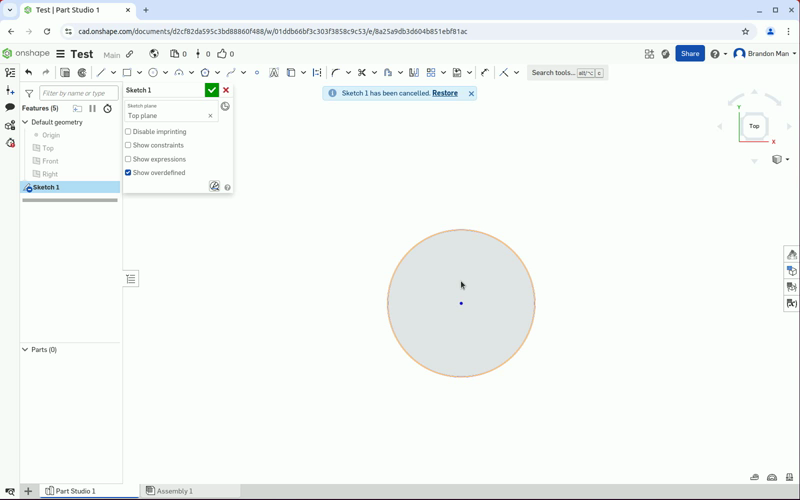
scroll(-6)
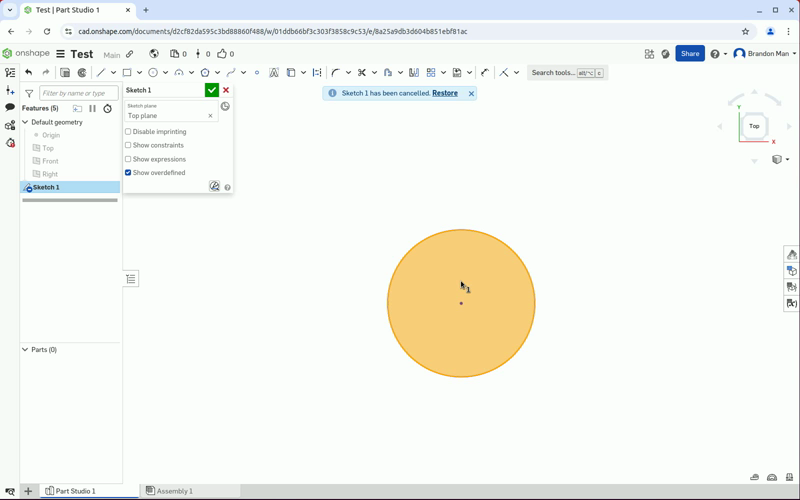
scroll(-6)
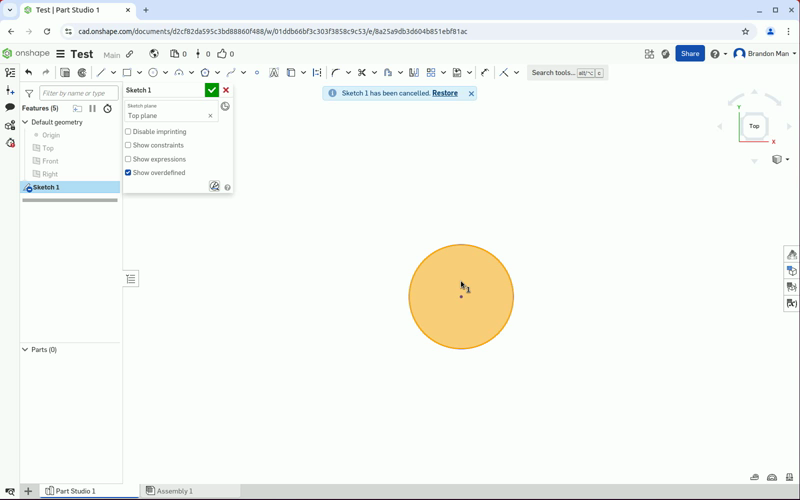
scroll(-6)
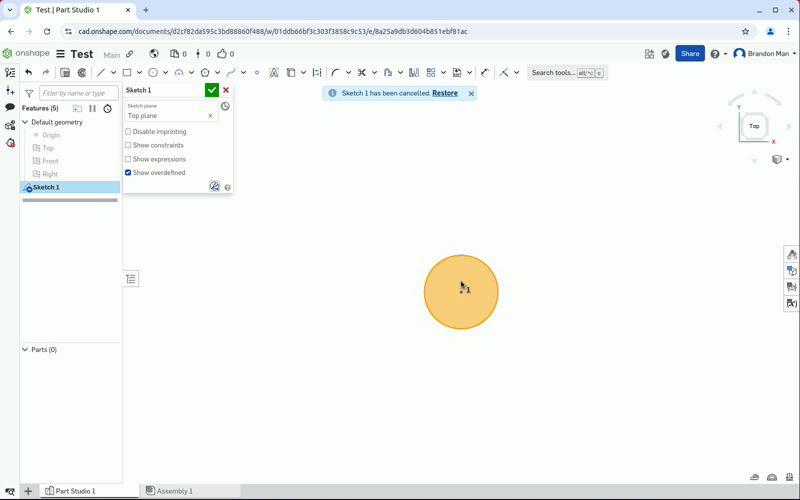
scroll(-6)
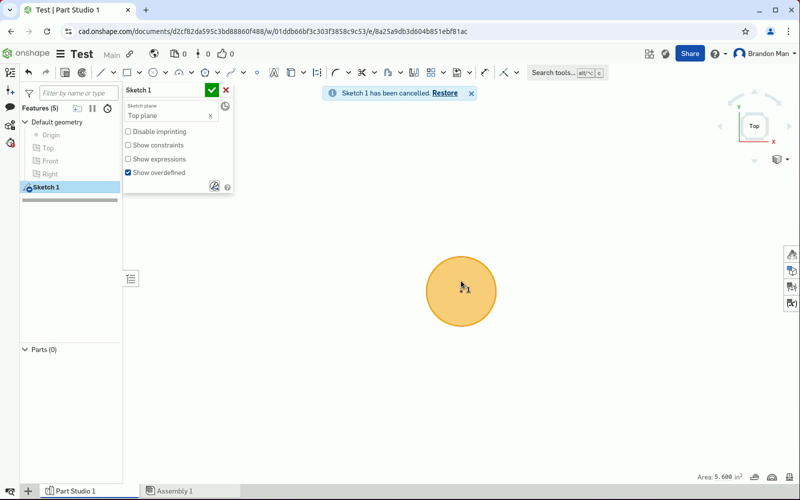
scroll(-6)
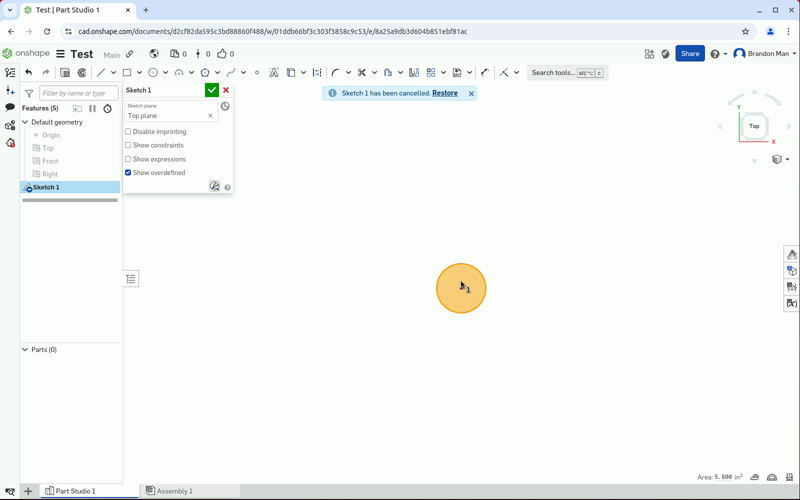
scroll(-6)
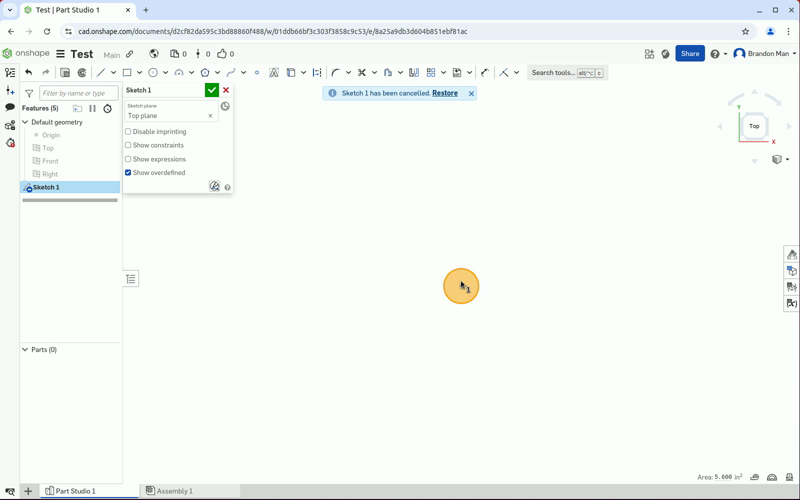
scroll(-6)
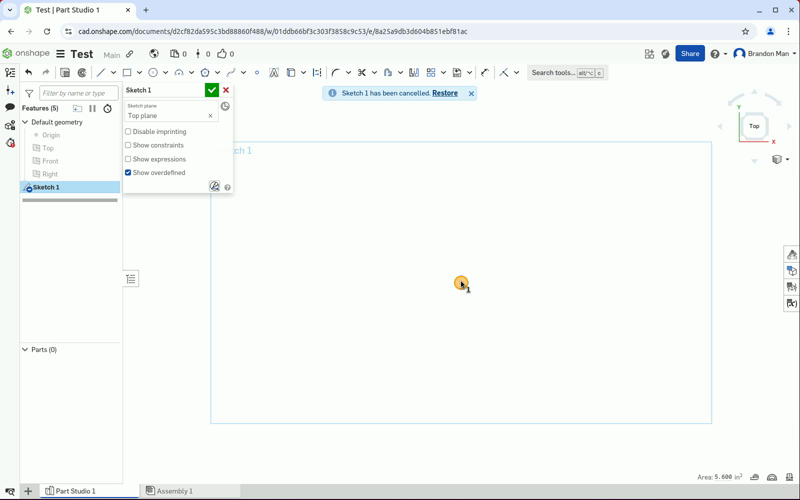
mouse_move(73, 352)
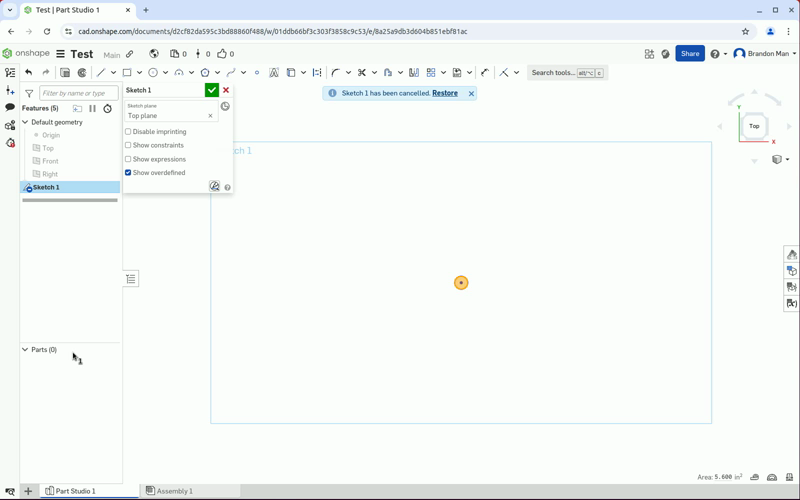
key(shift+y)
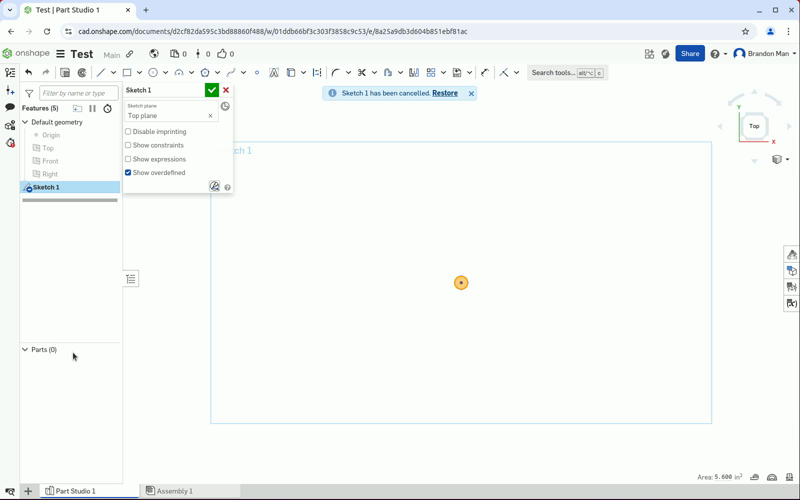
key(shift+e)
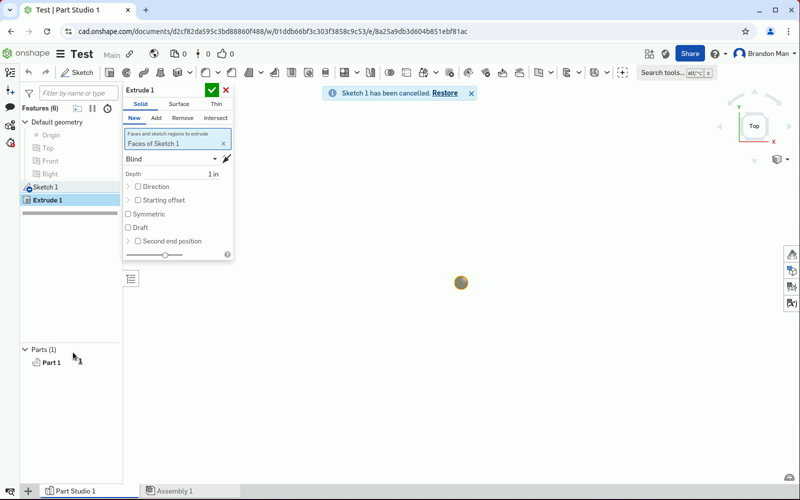
mouse_move(143, 106)
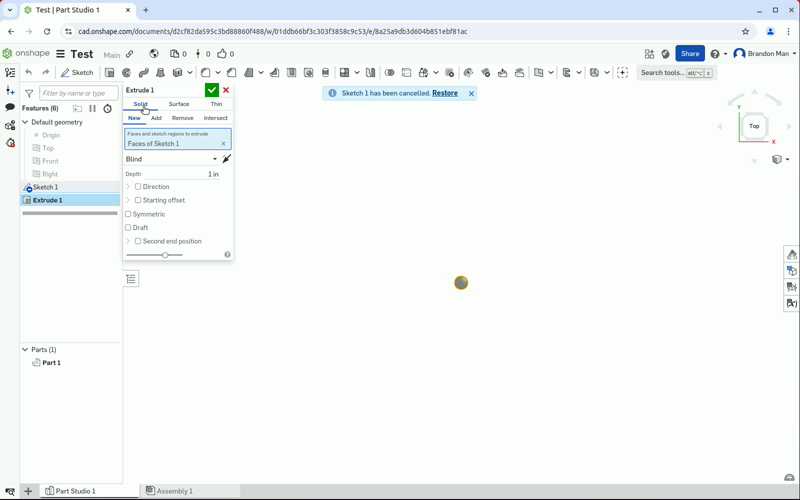
click(143, 106)
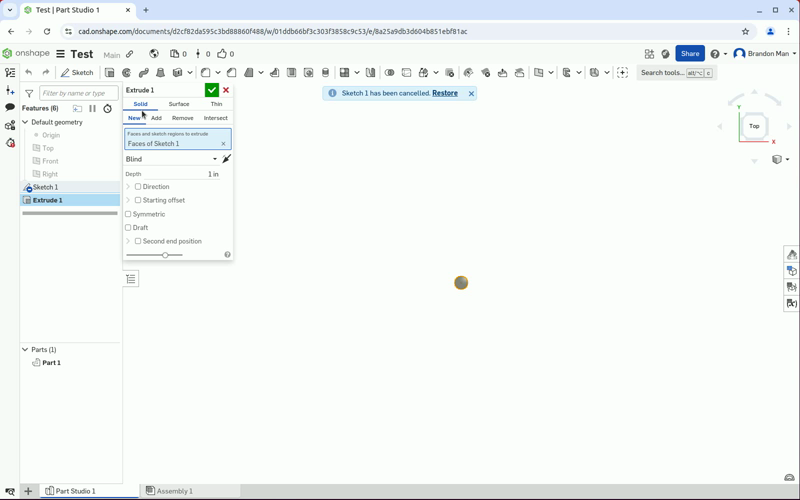
mouse_move(137, 120)
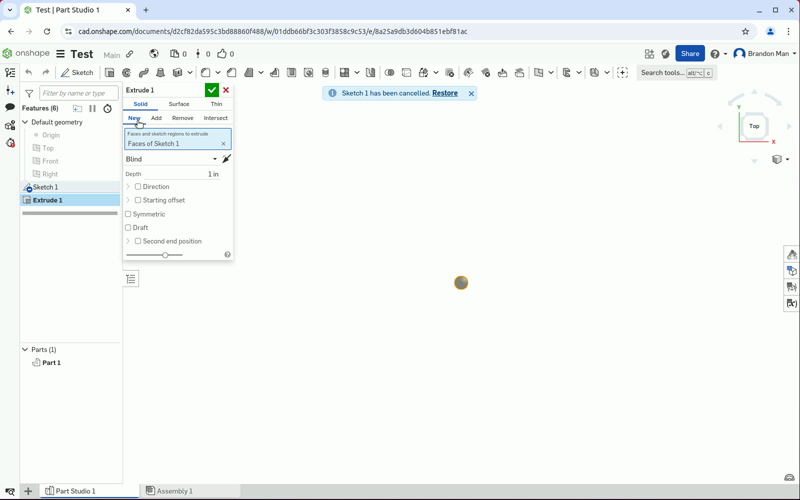
click(137, 120)
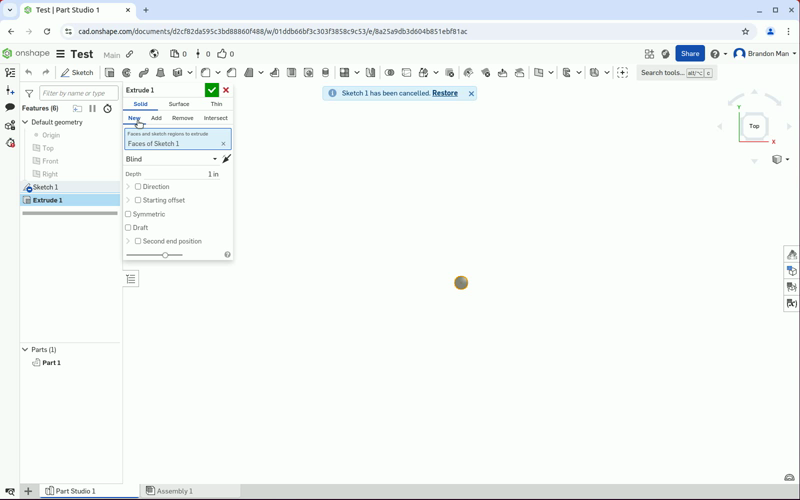
key(tab, 4)
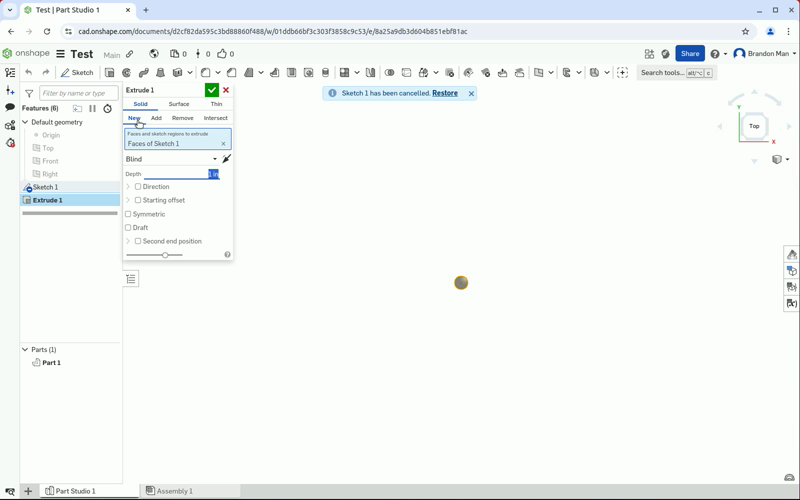
text(0.722)
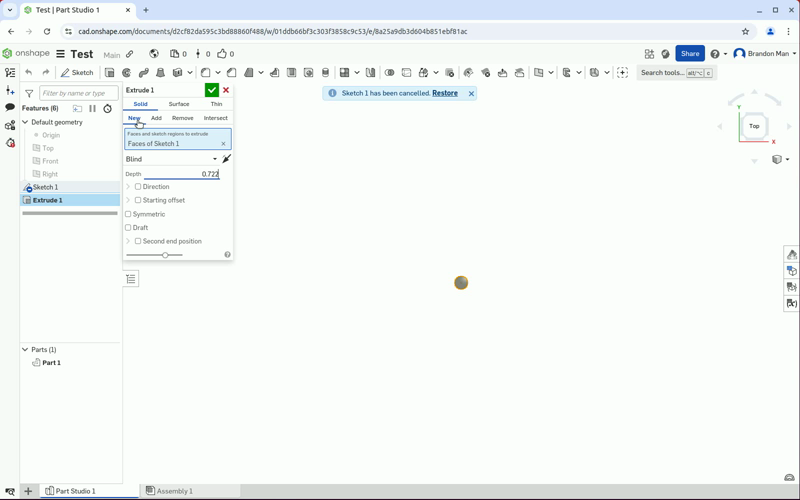
key(enter)
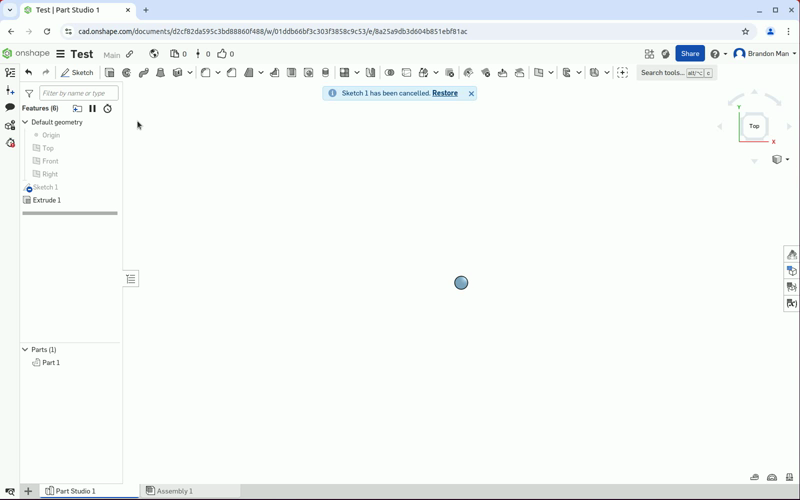
key(shift+h)
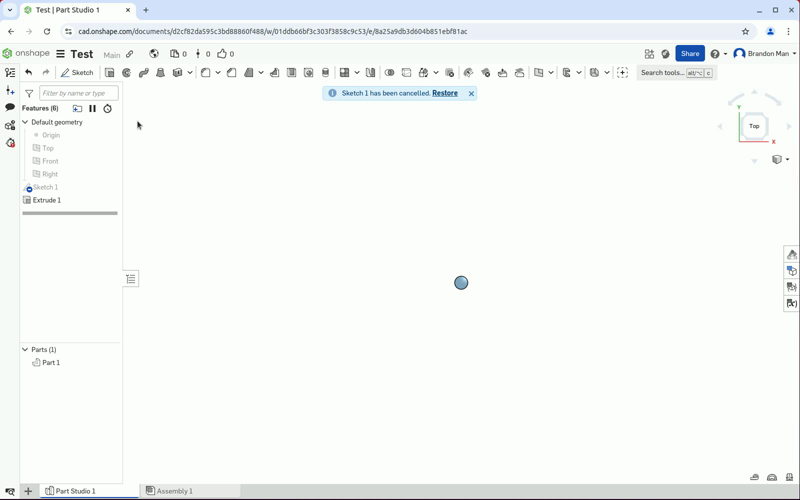
key(shift+h)
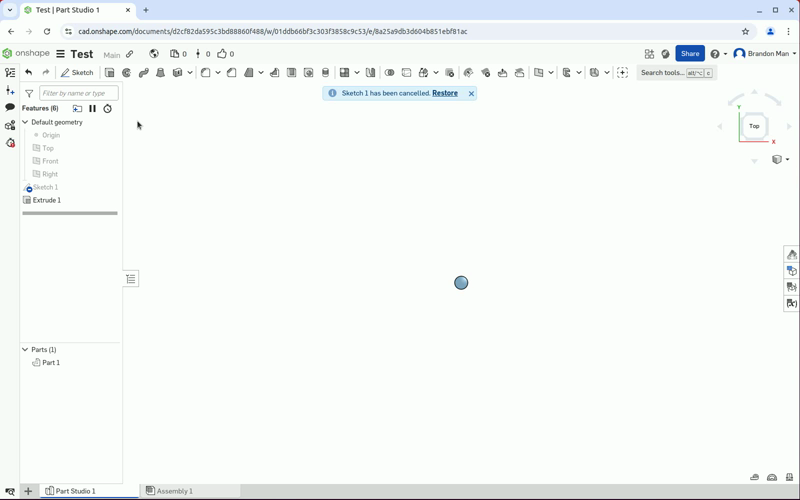
mouse_move(73, 189)
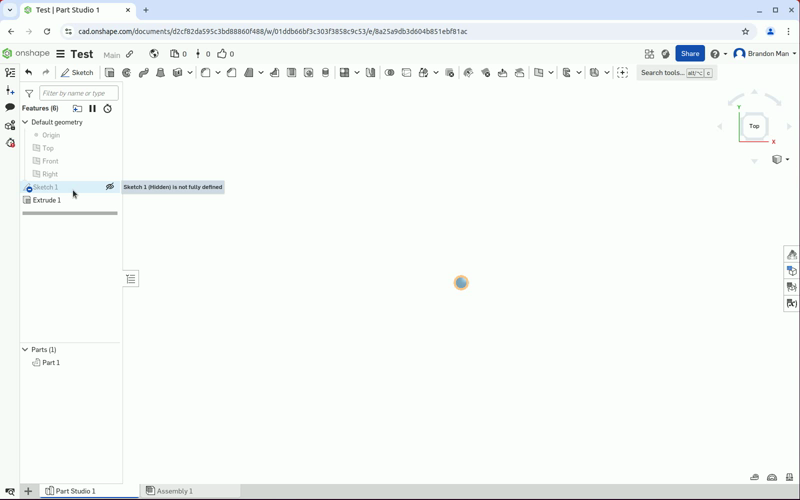
click(73, 189)
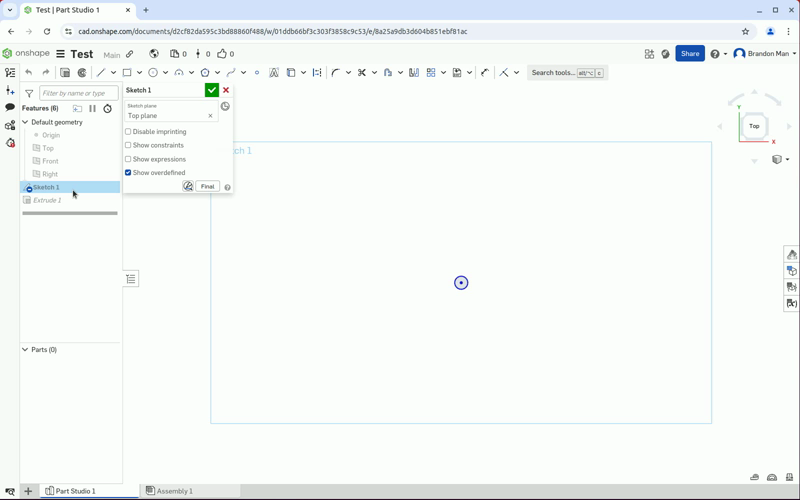
mouse_move(229, 92)
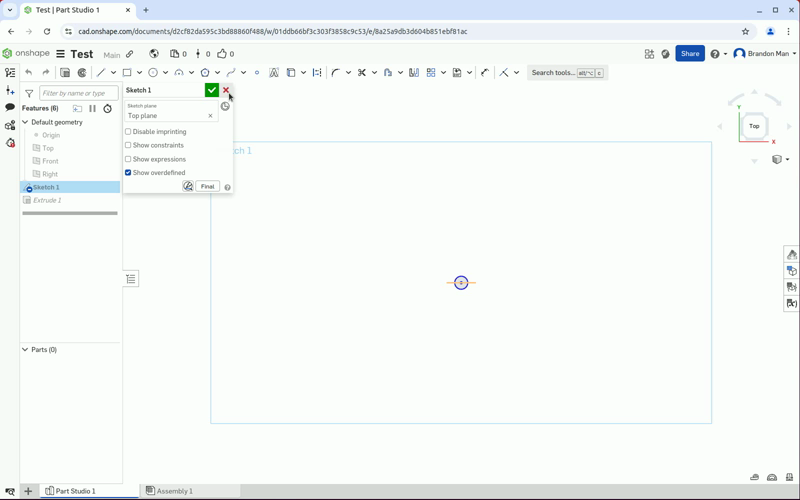
click(229, 92)
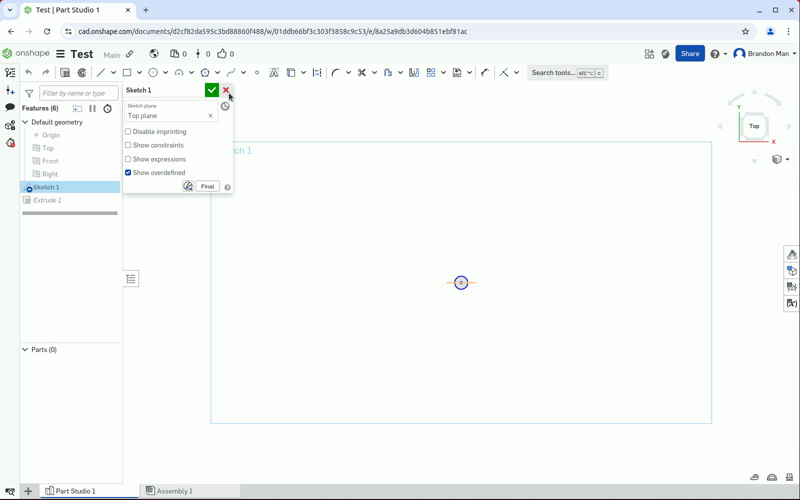
key(shift+s)
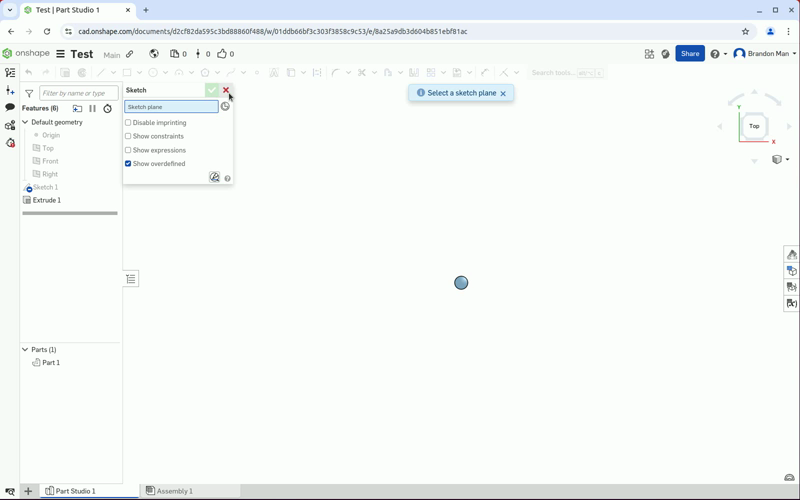
mouse_move(73, 150)
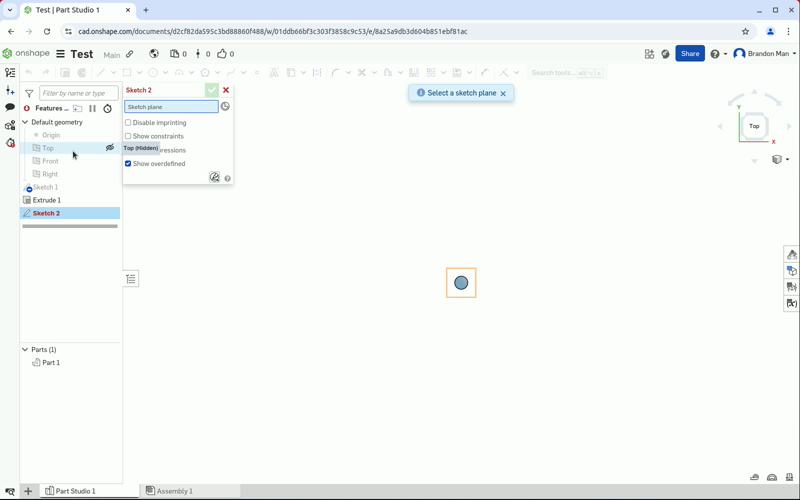
click(73, 150)
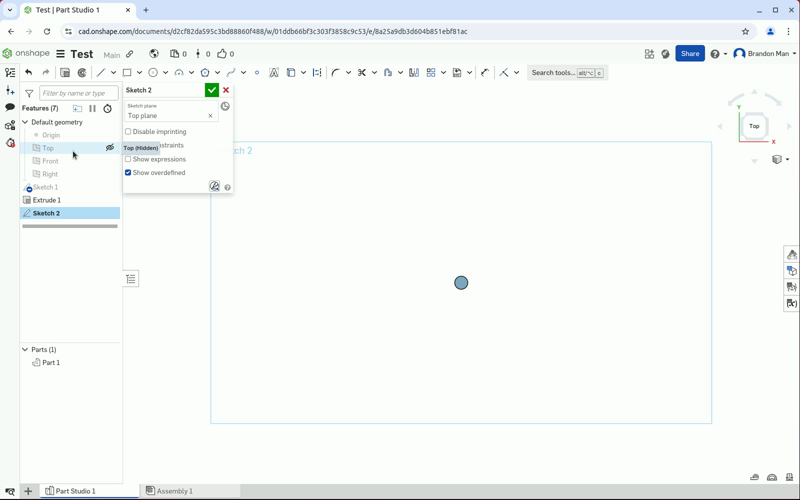
mouse_move(73, 352)
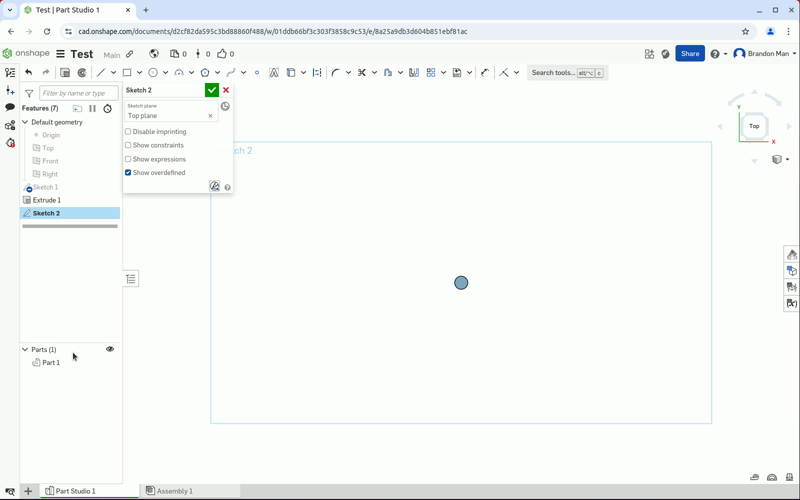
key(y)
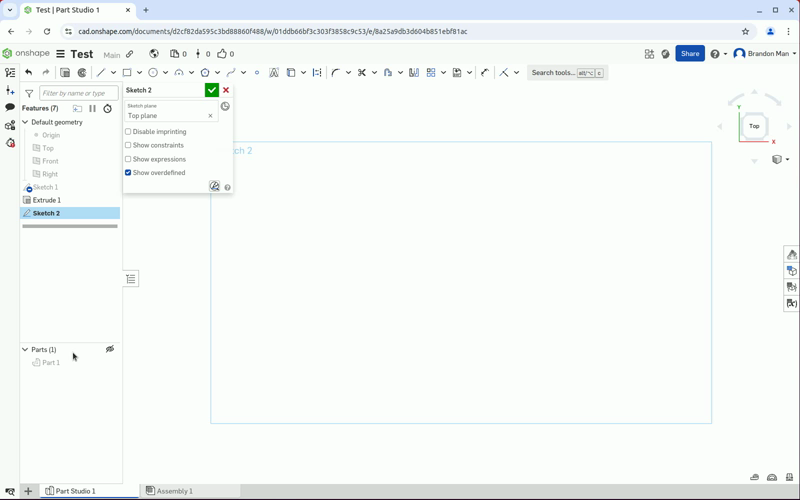
key(c)
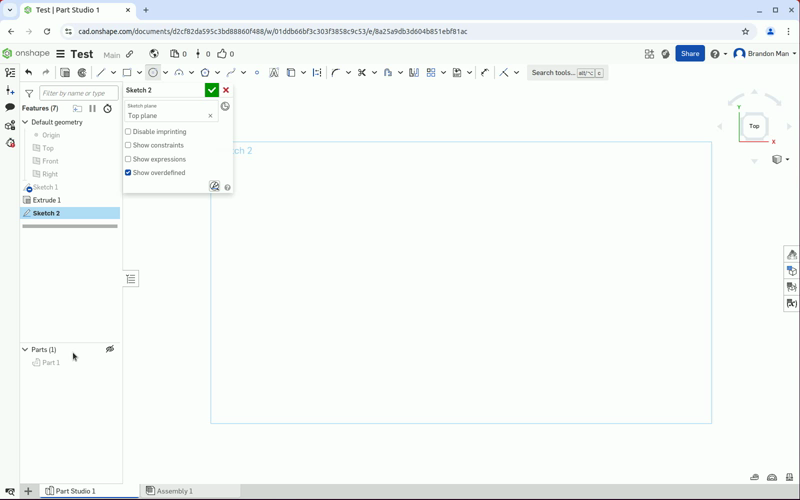
key_down(shift)
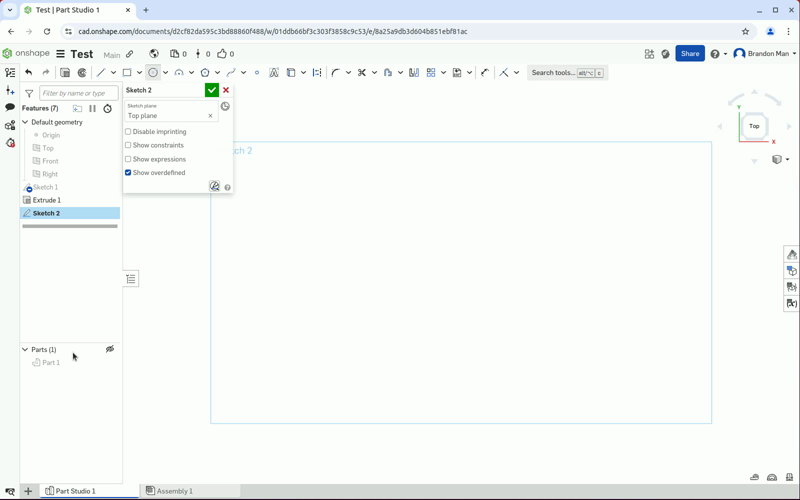
mouse_move(461, 282)
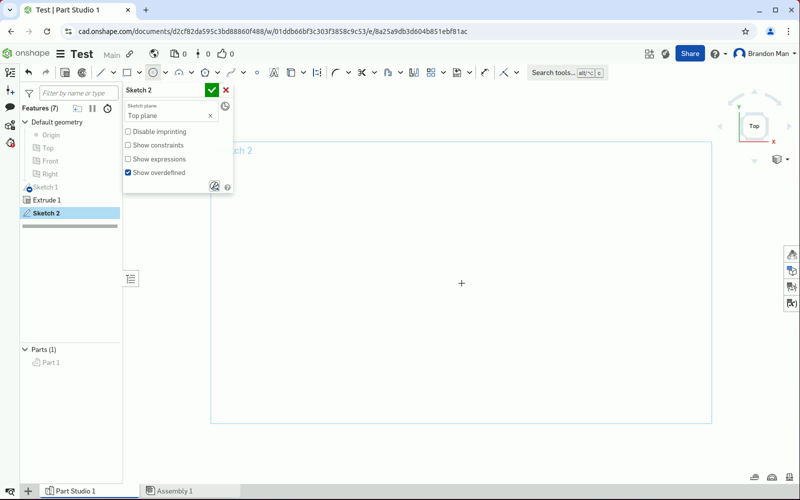
click(461, 282)
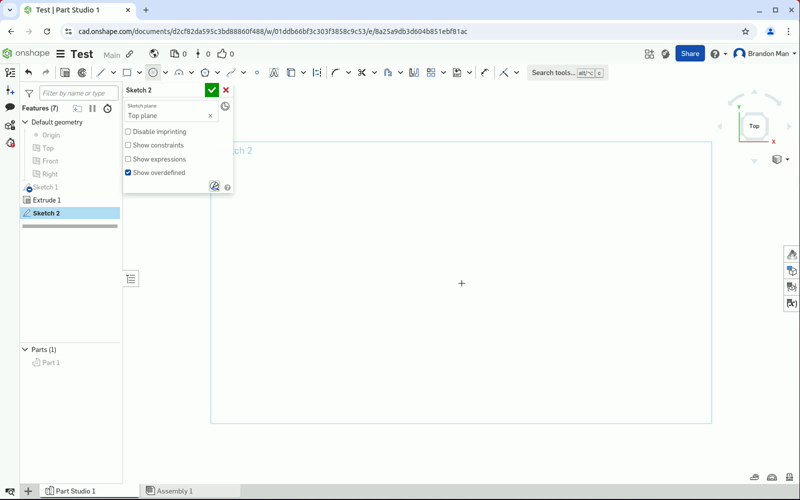
key_up(shift)
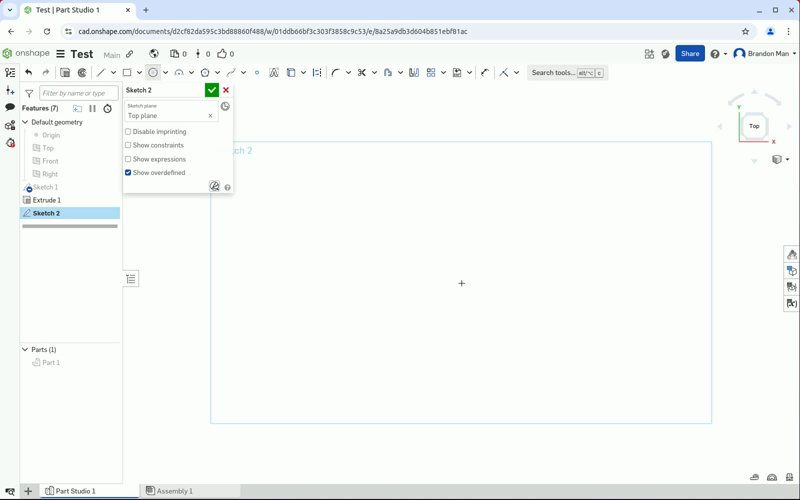
mouse_move(466, 282)
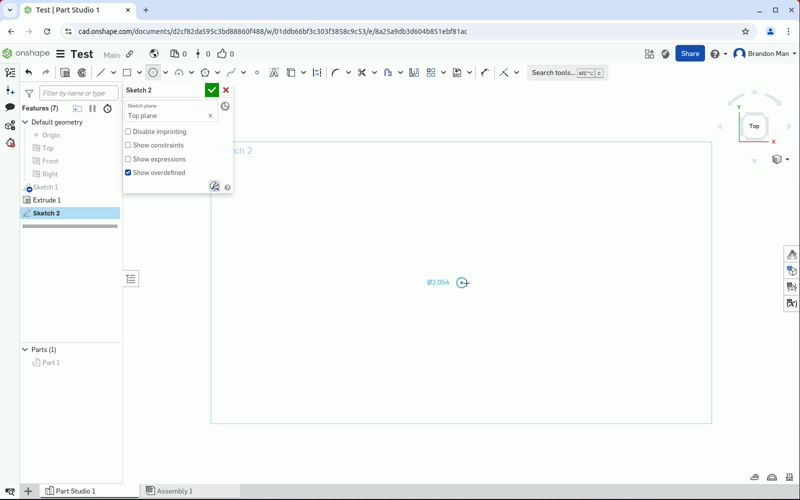
click(466, 282)
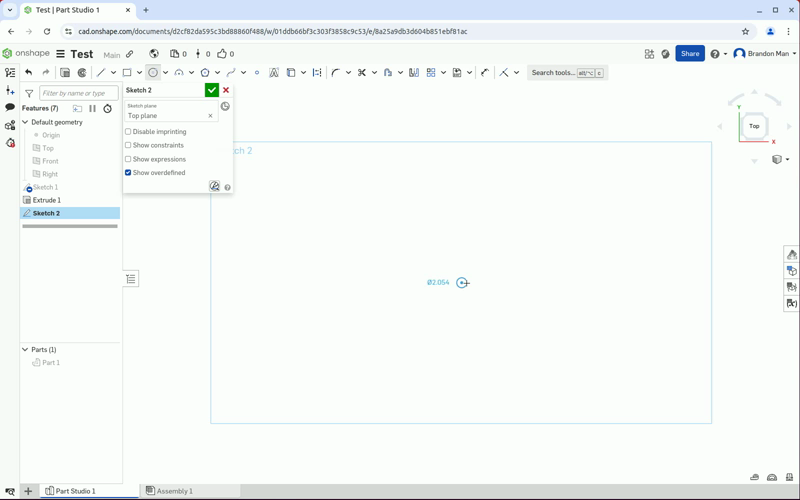
key(esc)
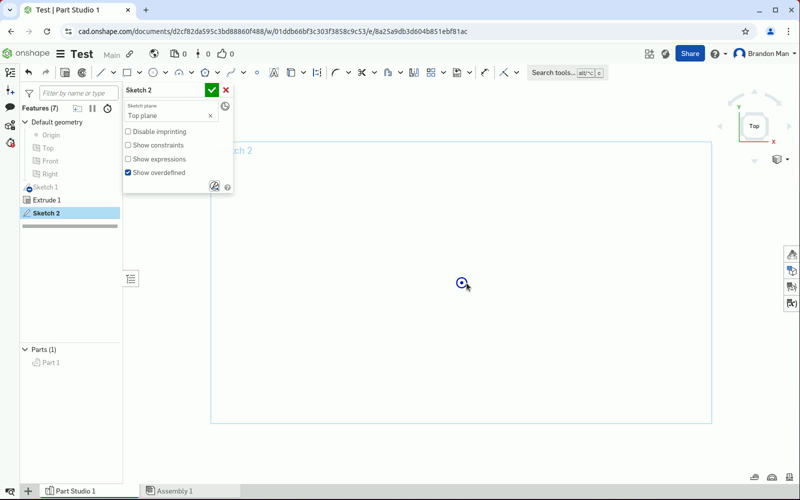
mouse_move(458, 284)
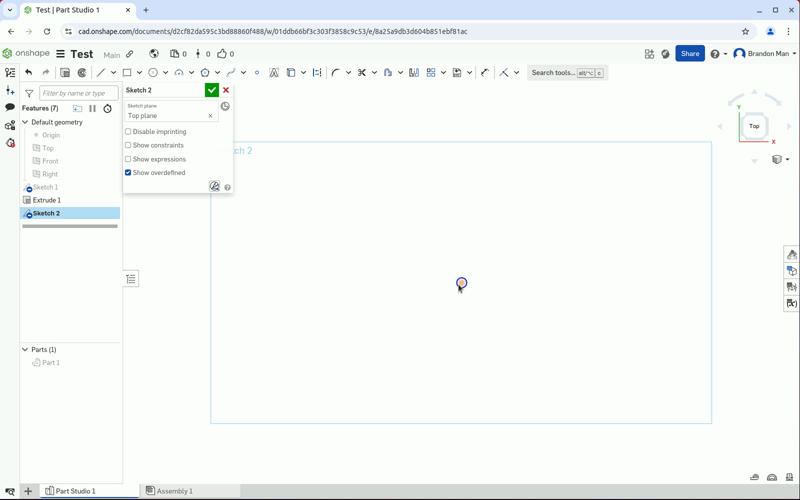
scroll(6)
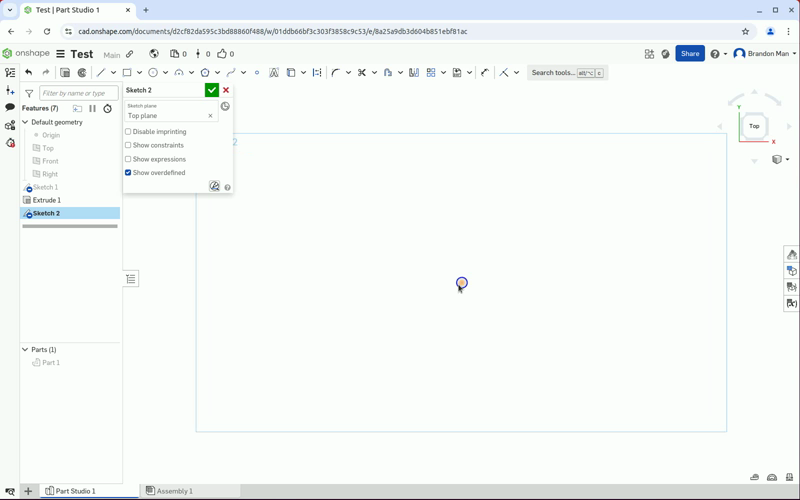
scroll(6)
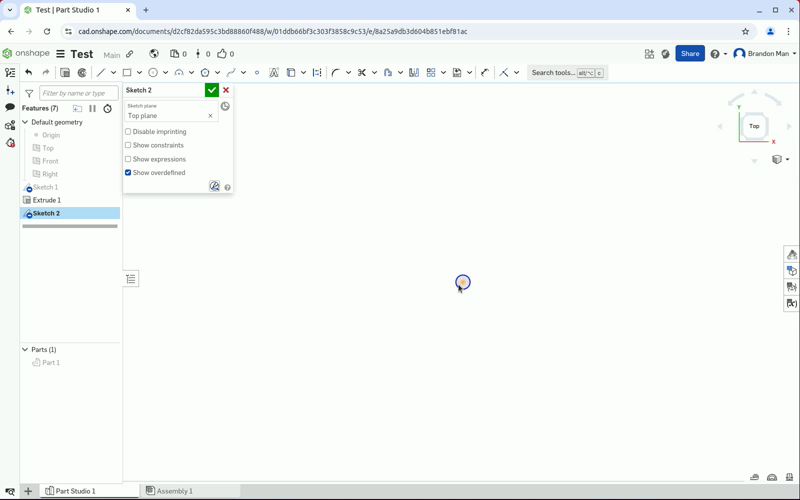
scroll(6)
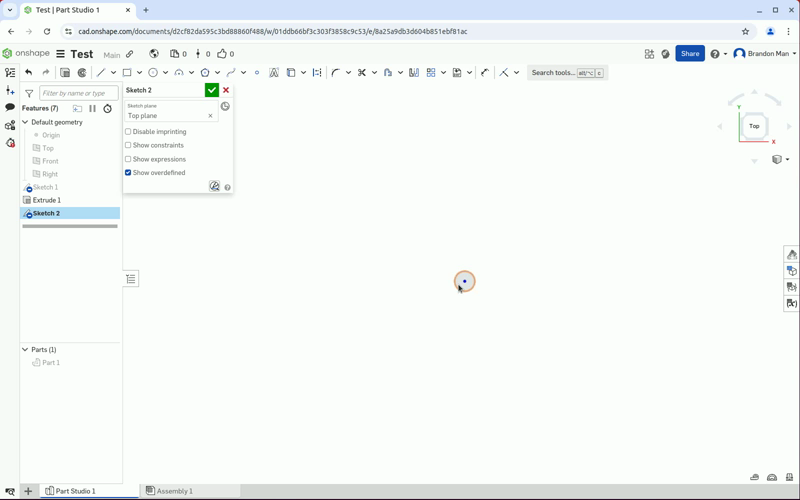
scroll(6)
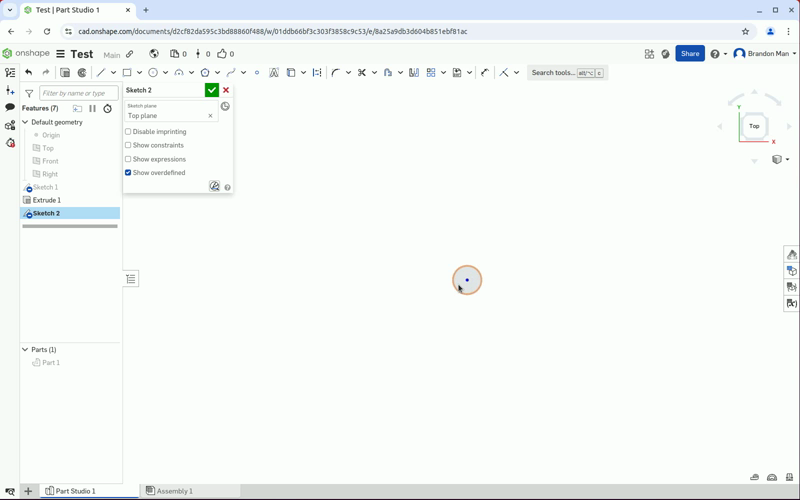
scroll(6)
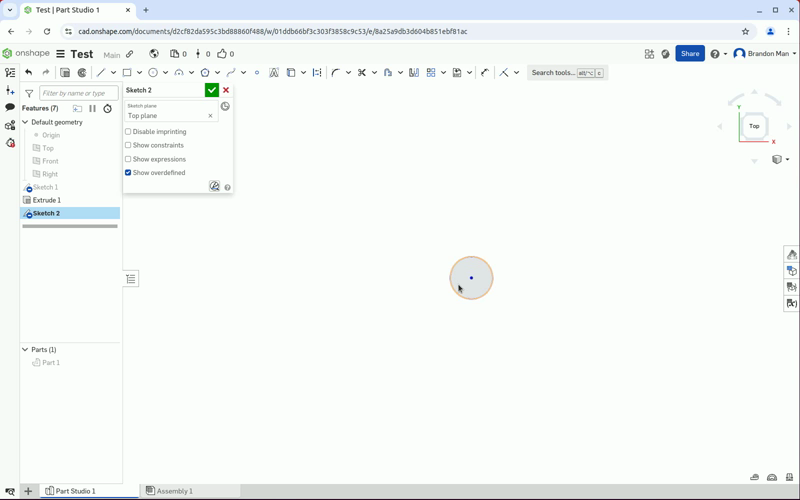
scroll(6)
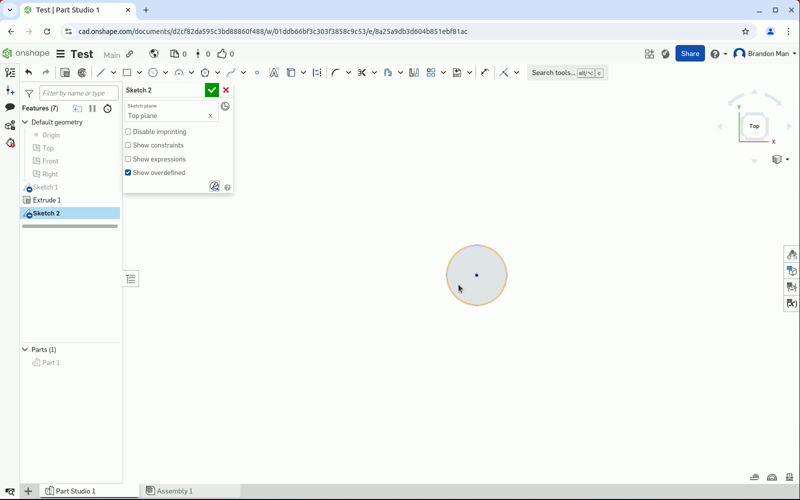
scroll(6)
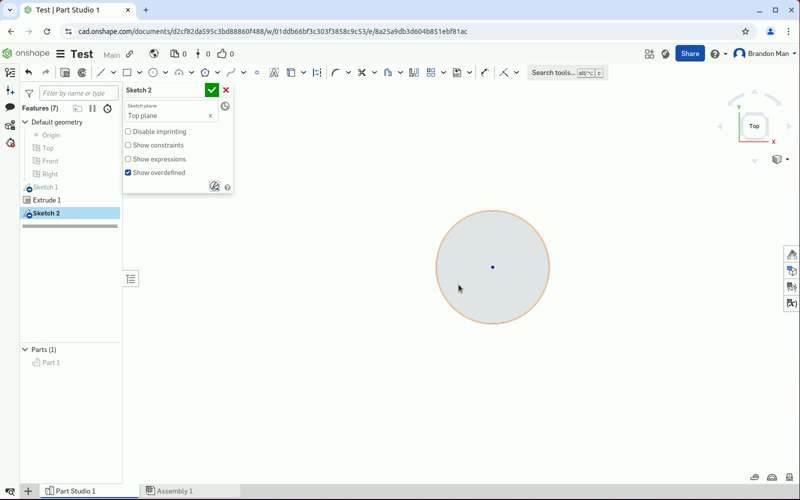
click(458, 284)
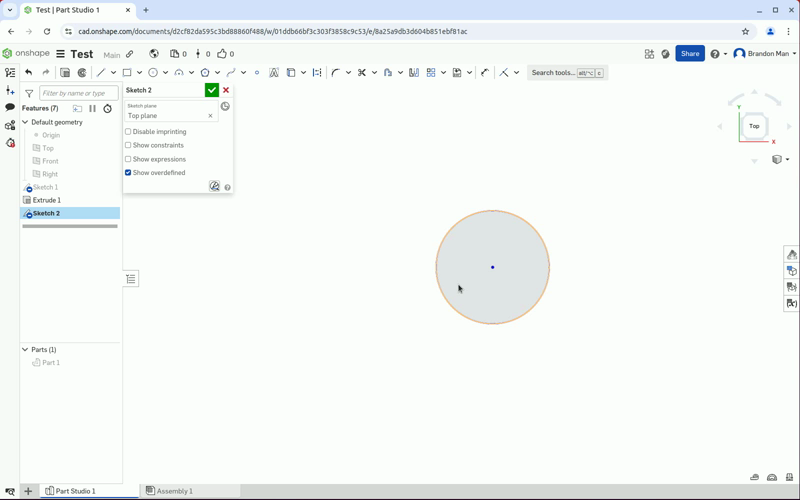
scroll(-6)
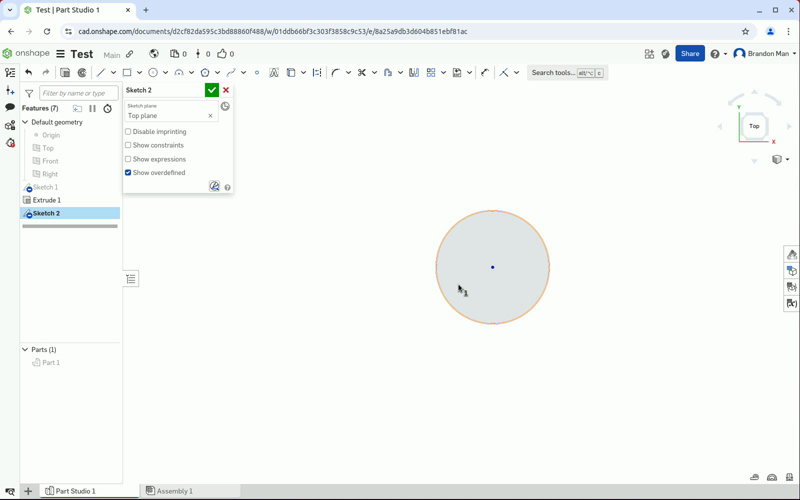
scroll(-6)
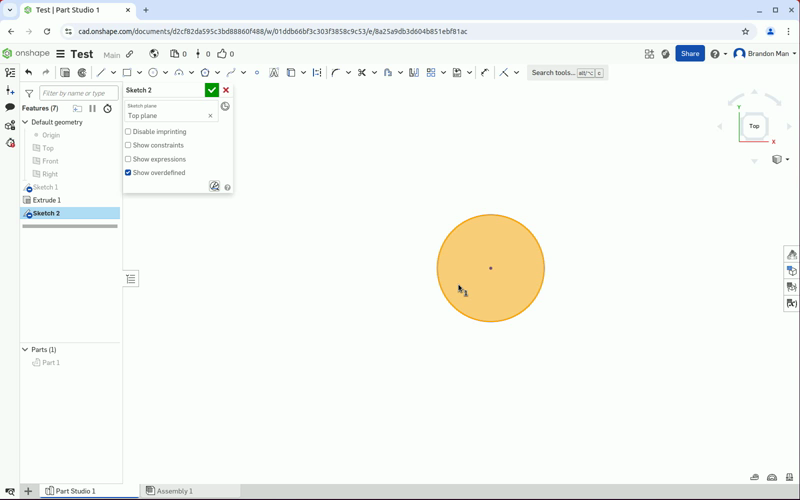
scroll(-6)
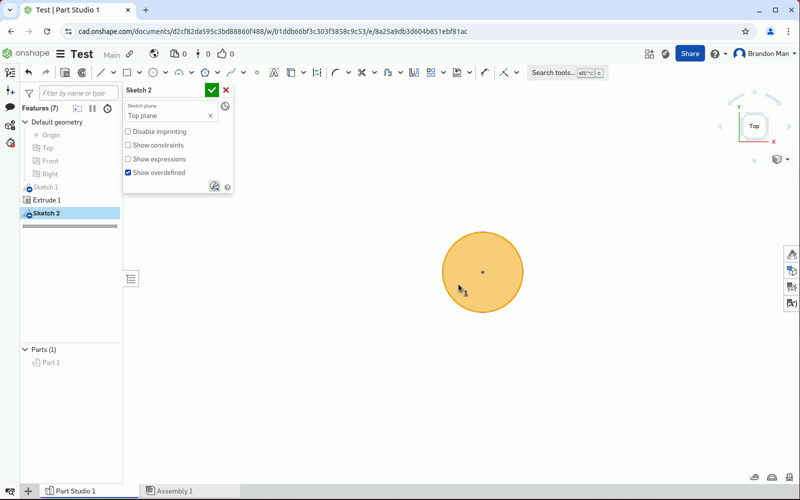
scroll(-6)
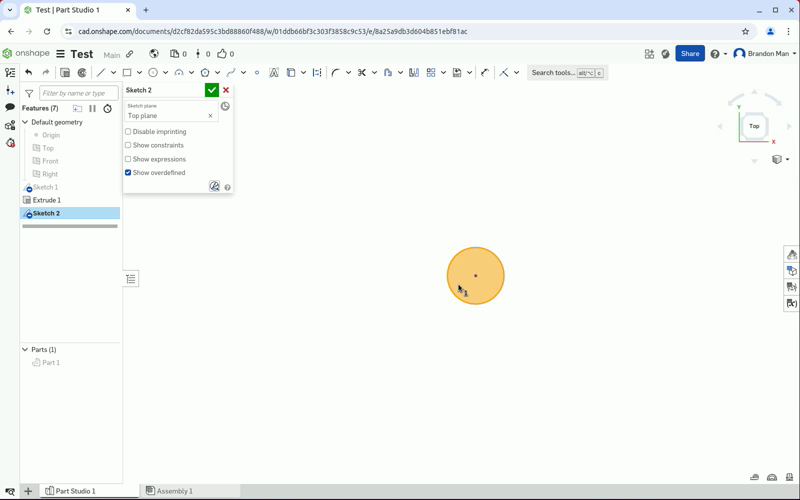
scroll(-6)
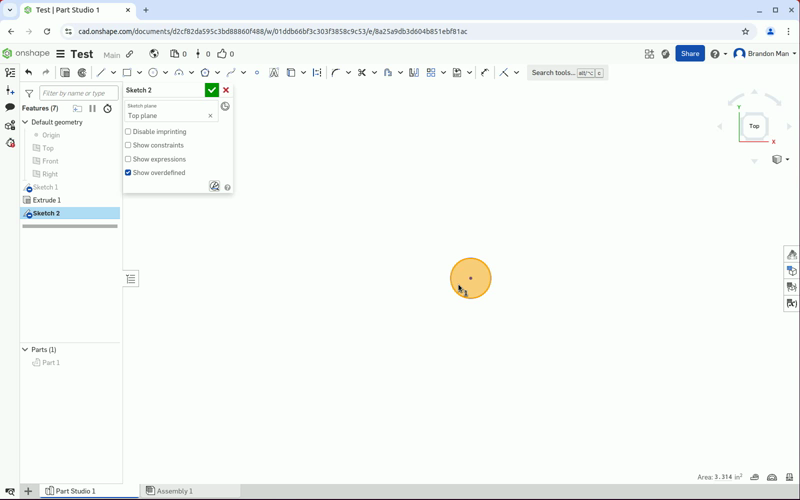
scroll(-6)
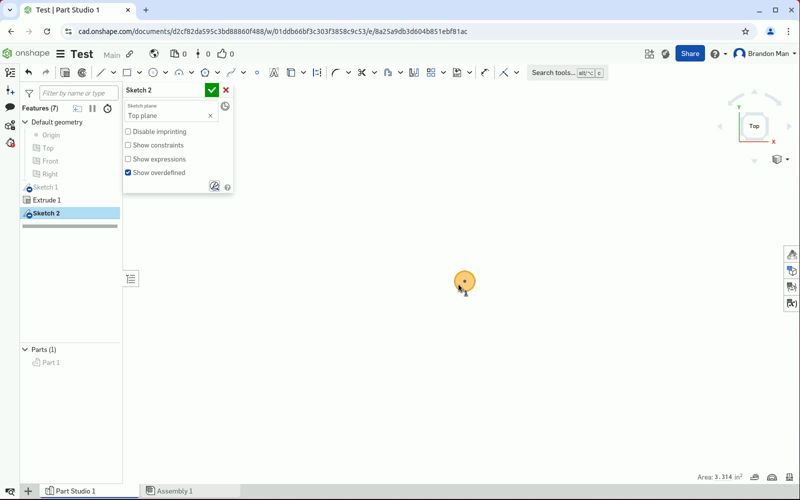
scroll(-6)
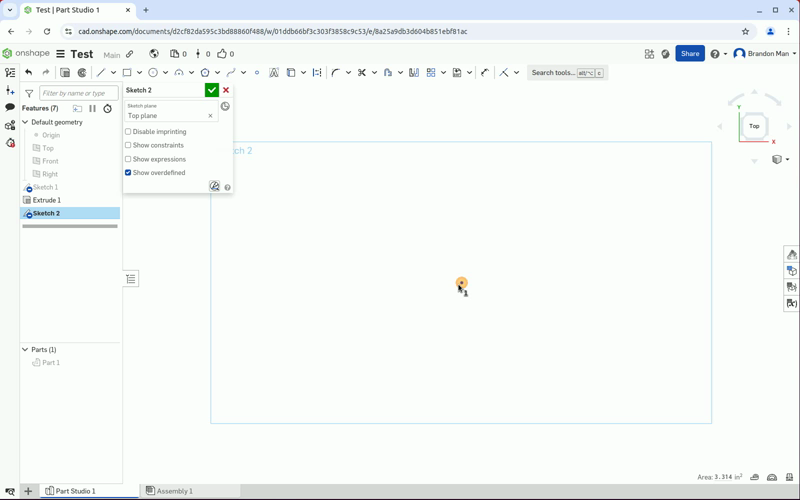
mouse_move(73, 352)
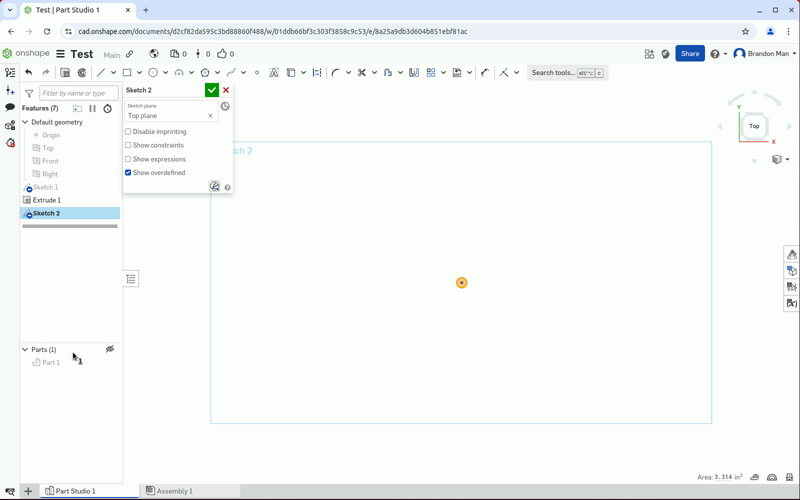
key(shift+y)
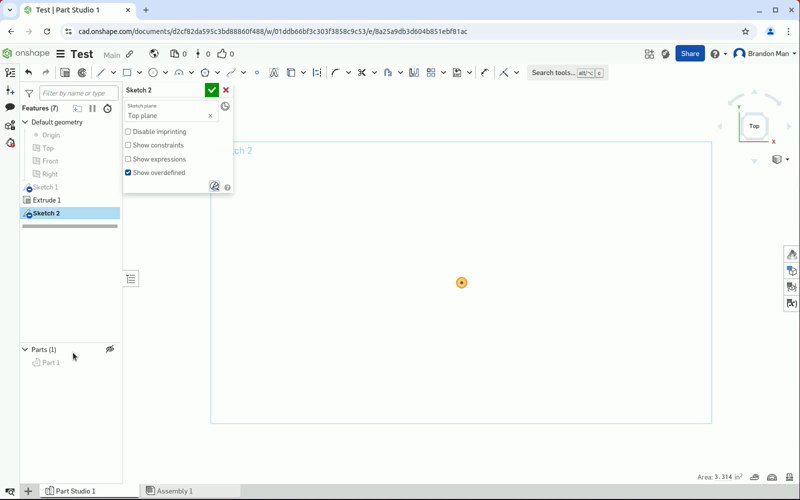
key(shift+e)
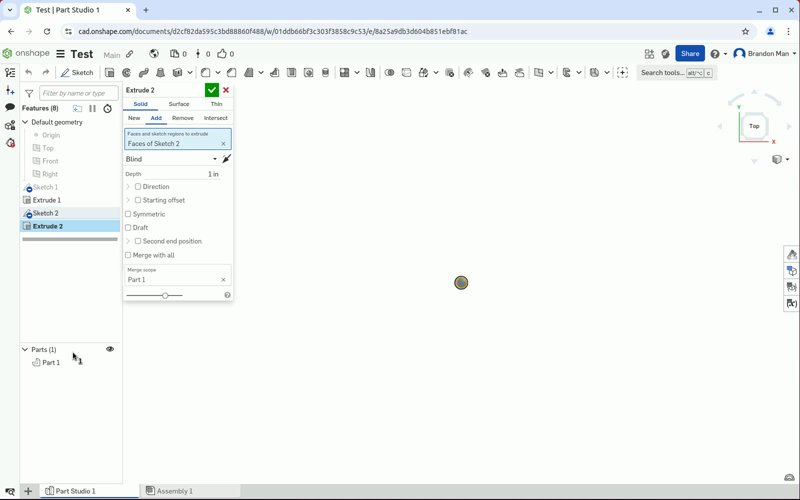
mouse_move(143, 106)
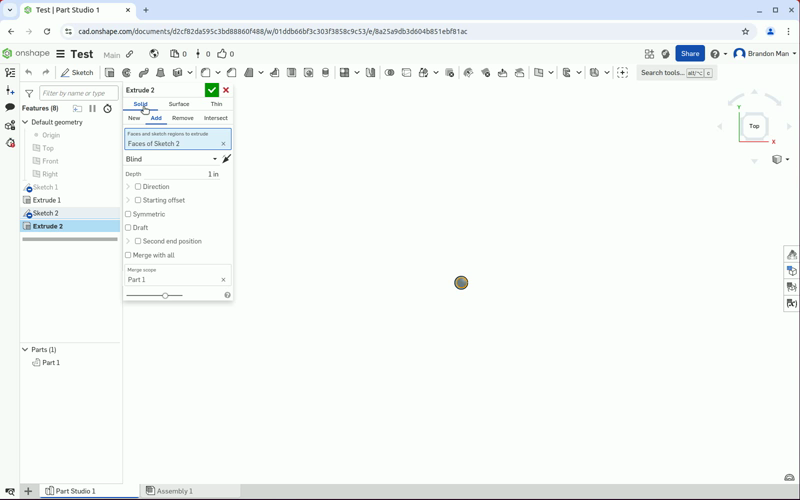
click(143, 106)
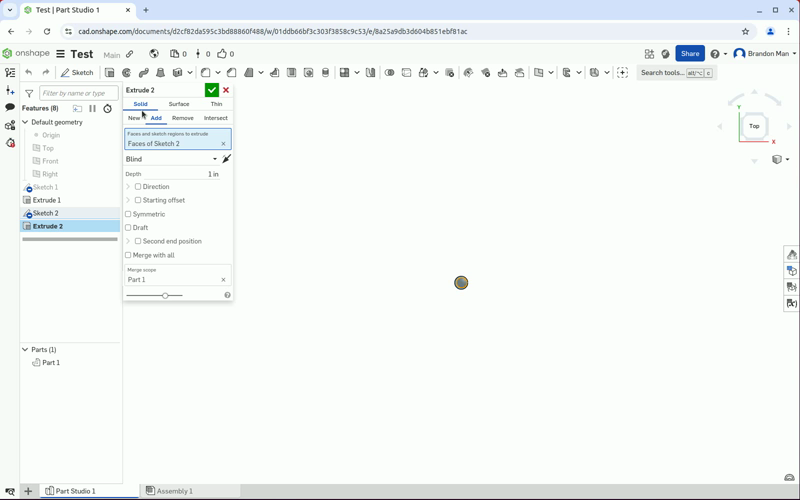
mouse_move(137, 120)
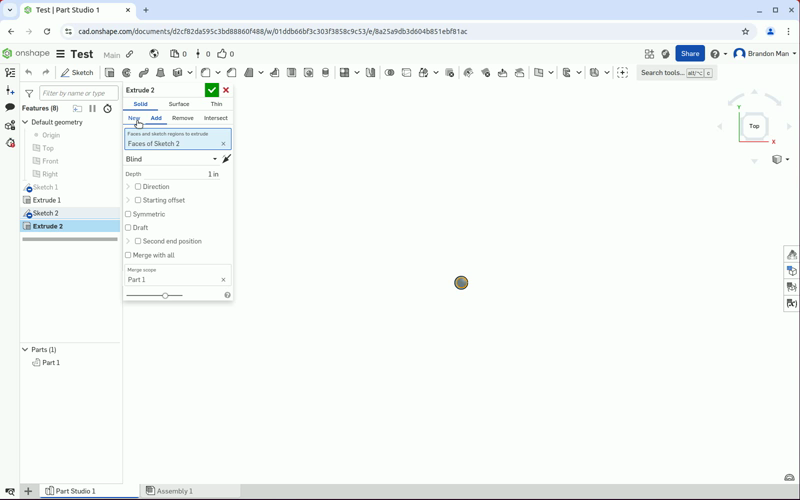
click(137, 120)
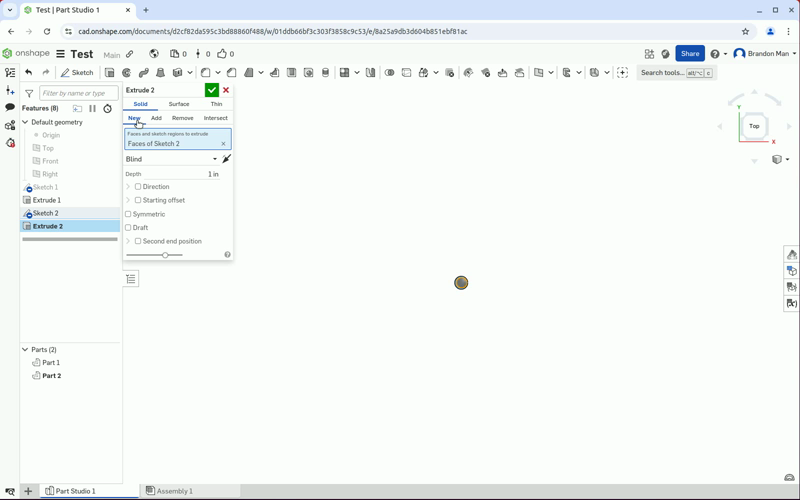
key(tab, 4)
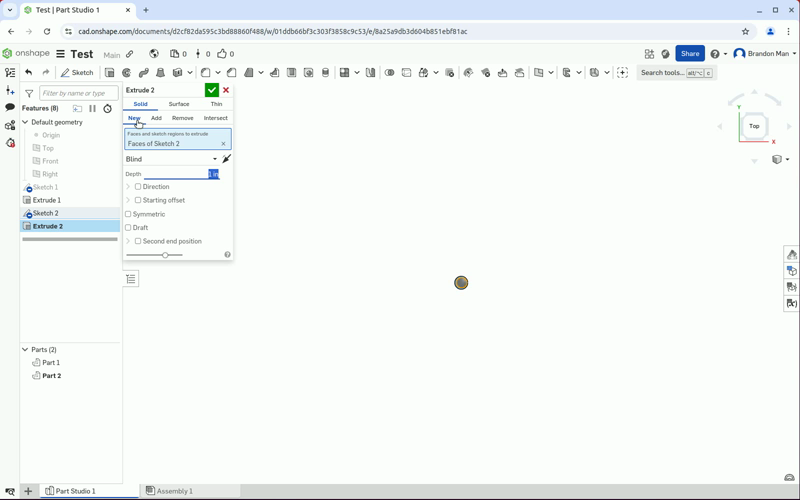
text(8.906)
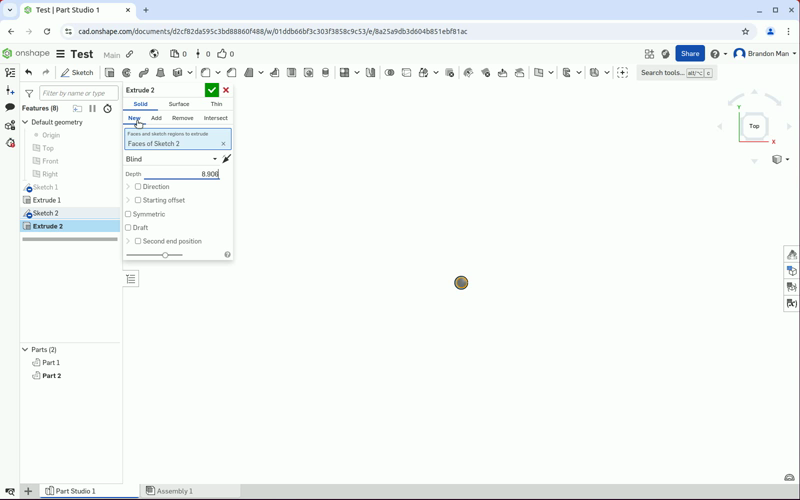
key(enter)
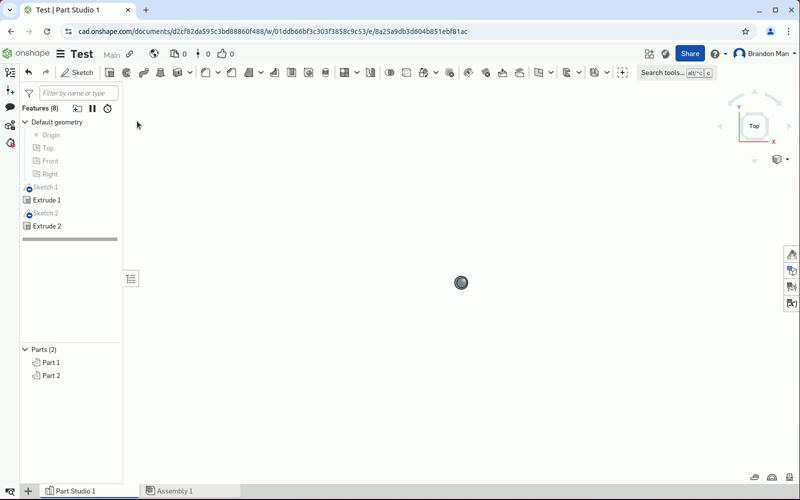
key(shift+h)
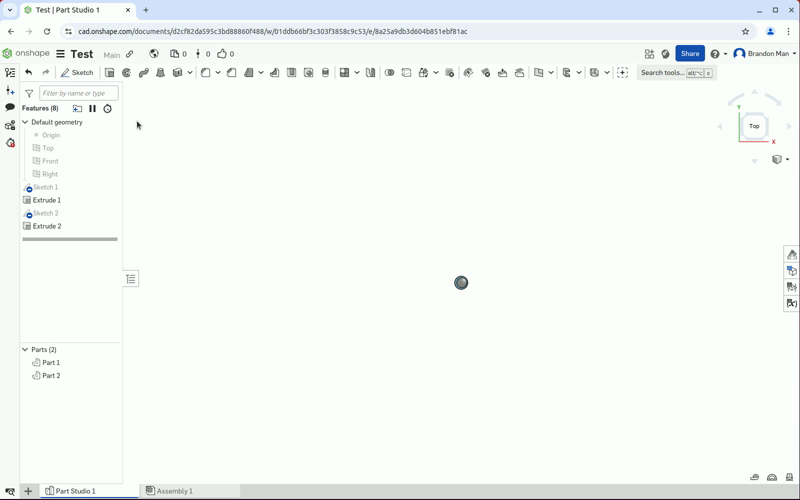
key(shift+h)
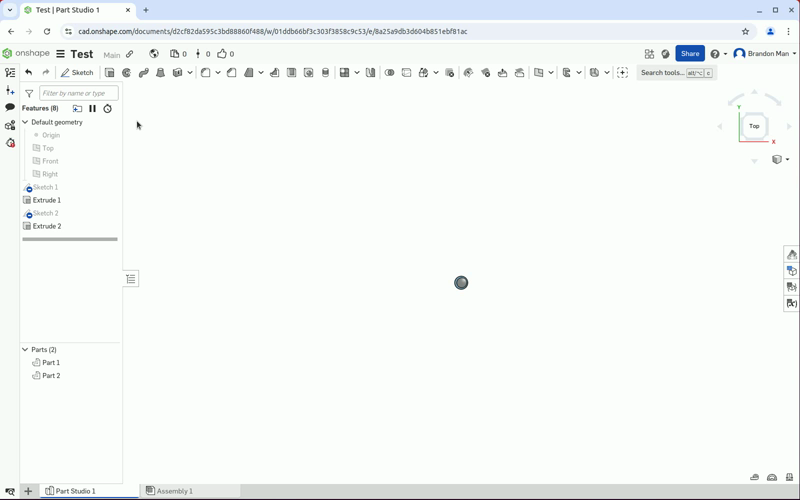
mouse_move(73, 189)
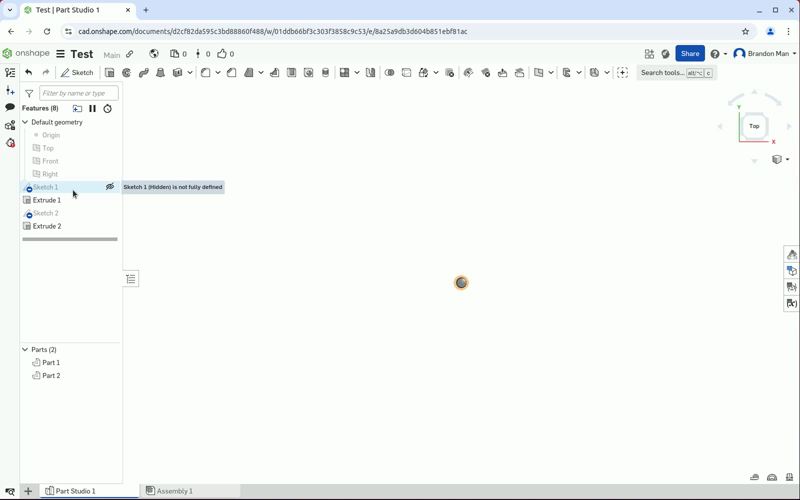
click(73, 189)
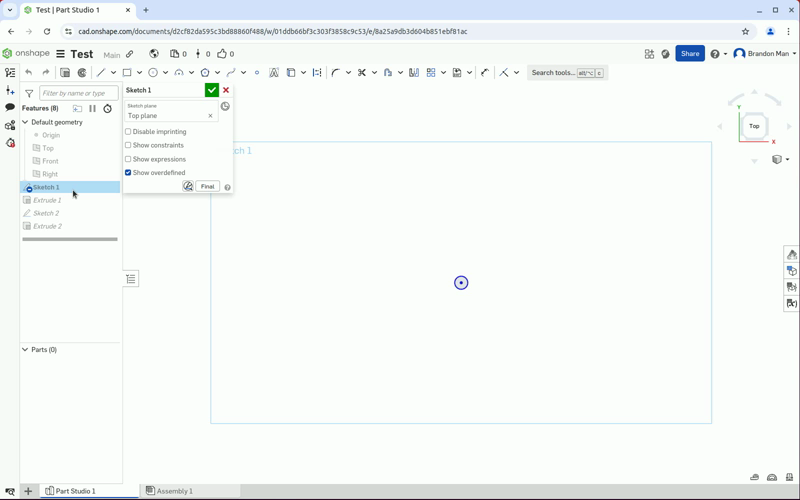
mouse_move(229, 92)
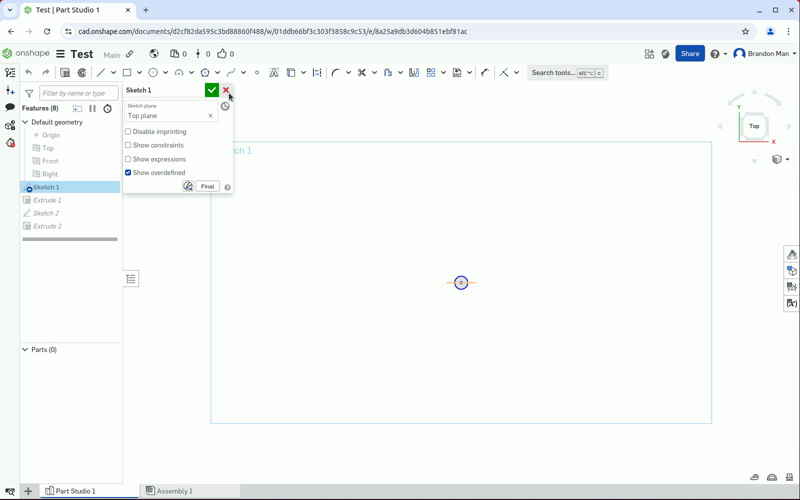
click(229, 92)
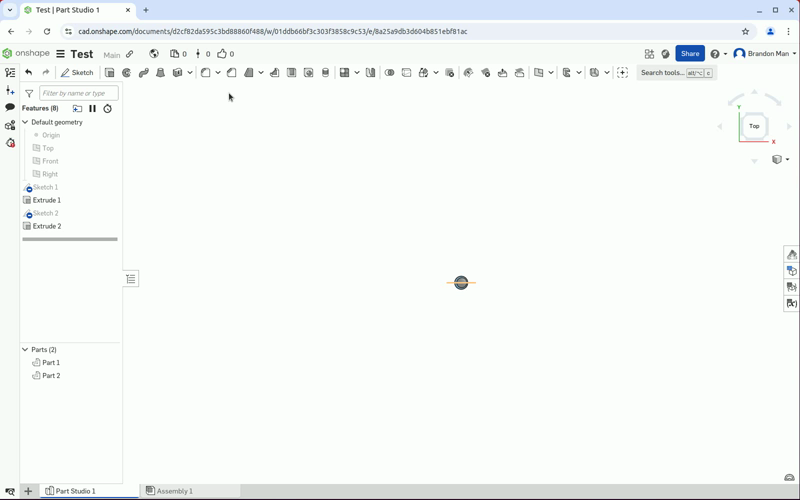
mouse_move(541, 75)
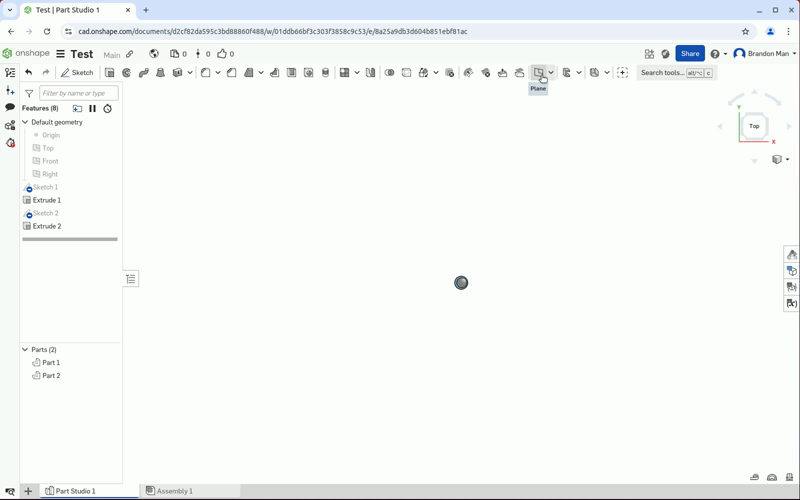
click(541, 75)
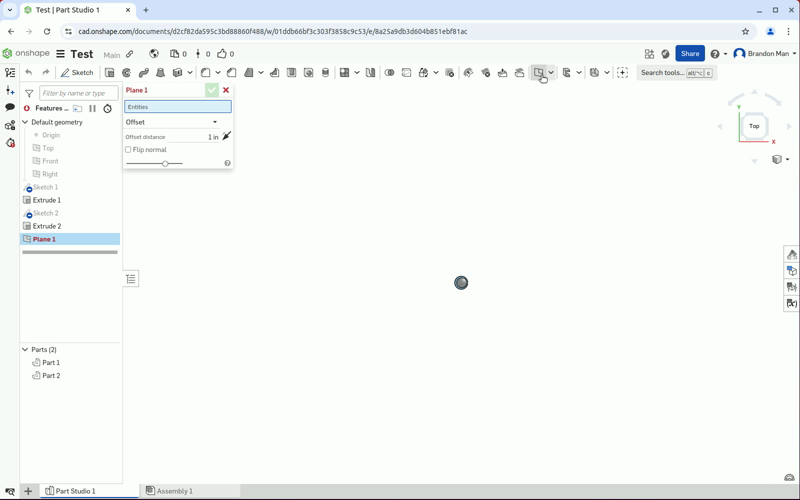
mouse_move(73, 150)
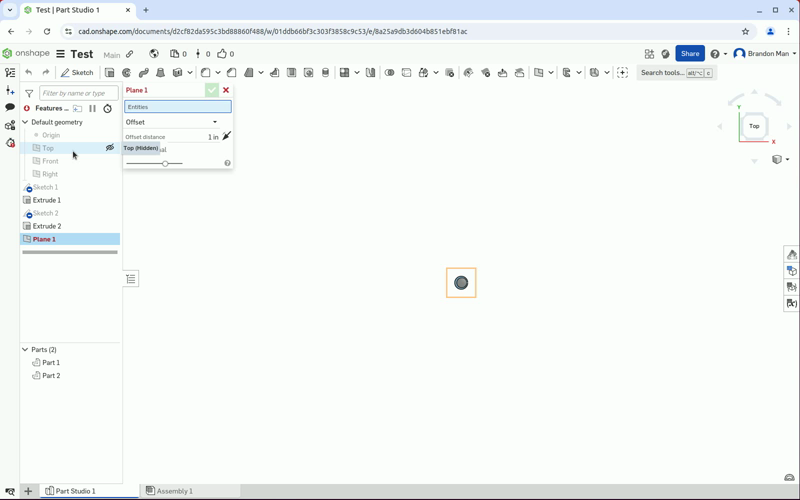
click(73, 150)
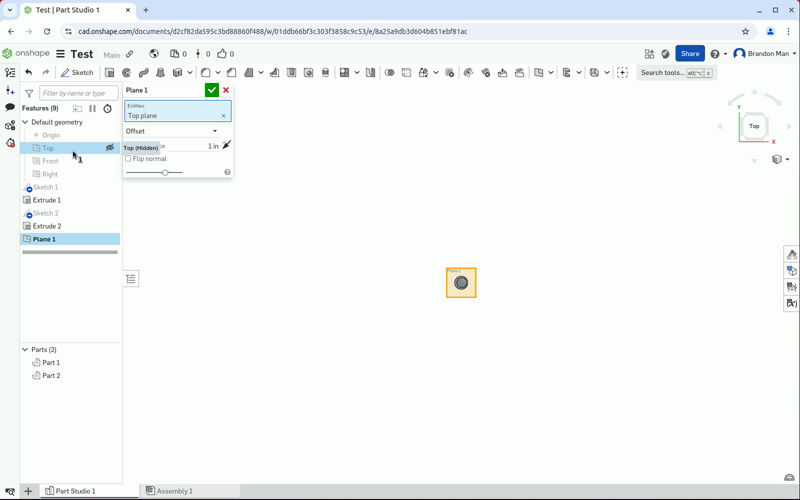
key(tab, 2)
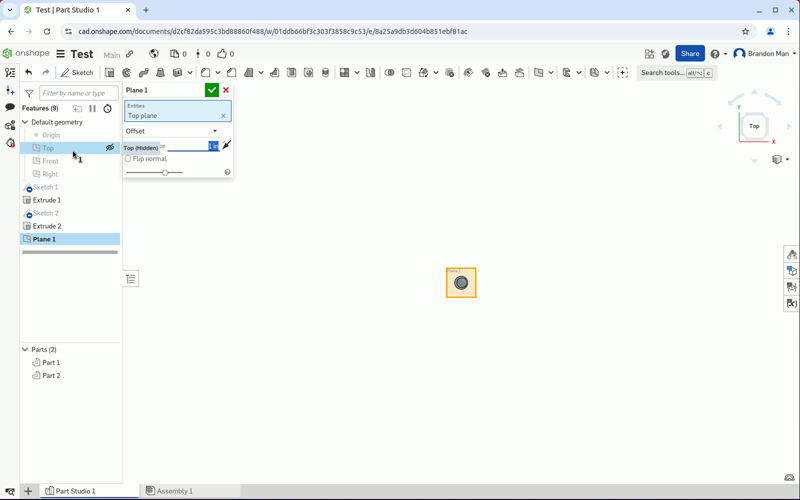
text(8.904)
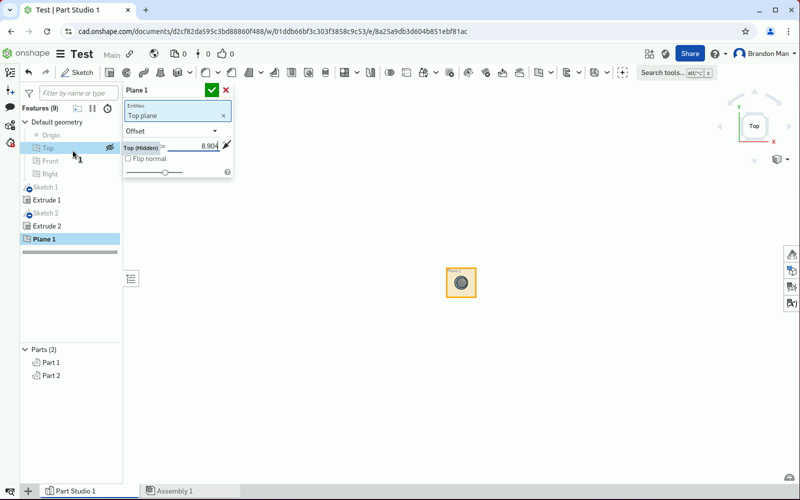
key(enter, 2)
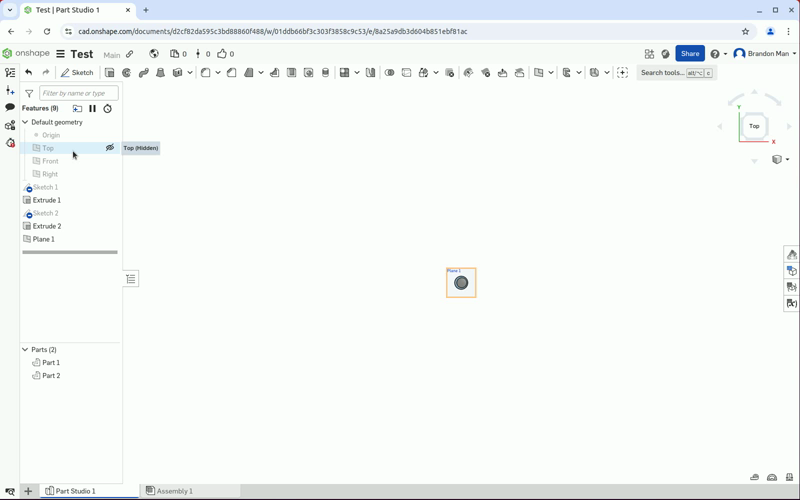
key(shift+s)
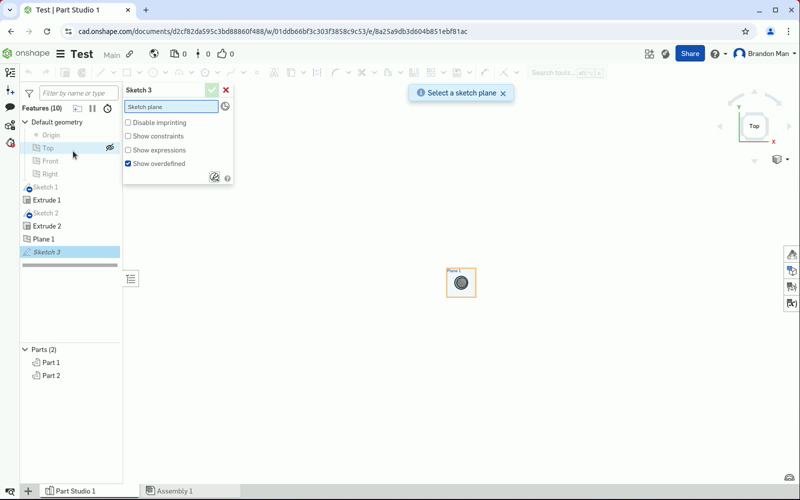
mouse_move(73, 241)
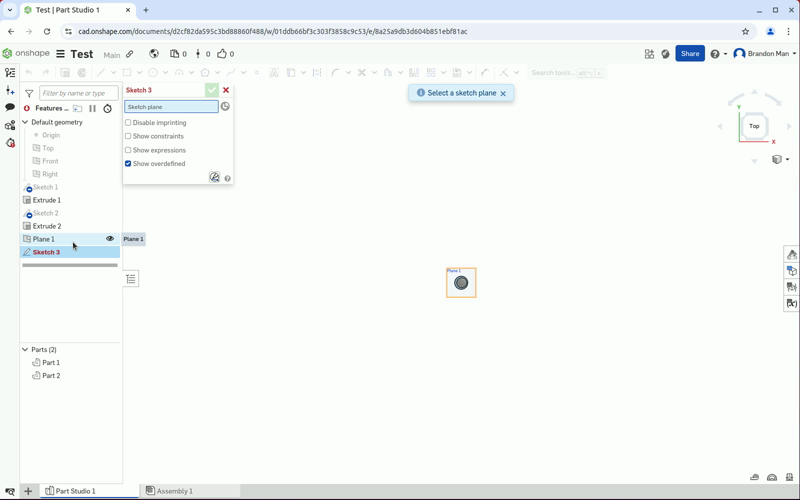
click(73, 241)
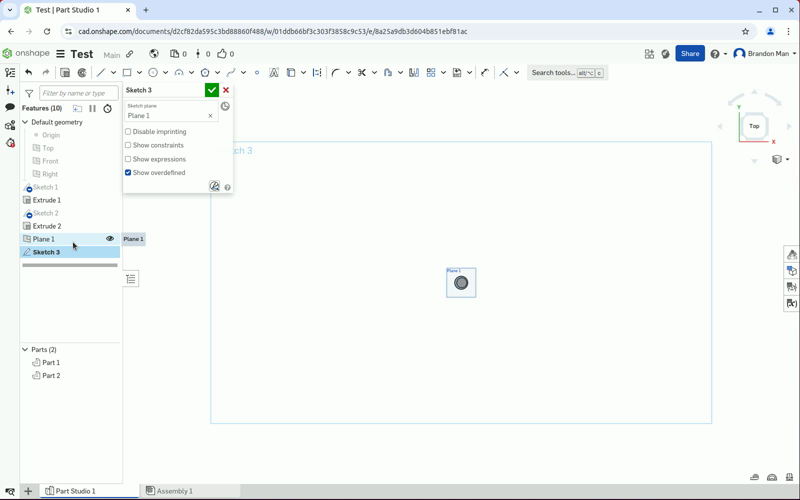
mouse_move(73, 352)
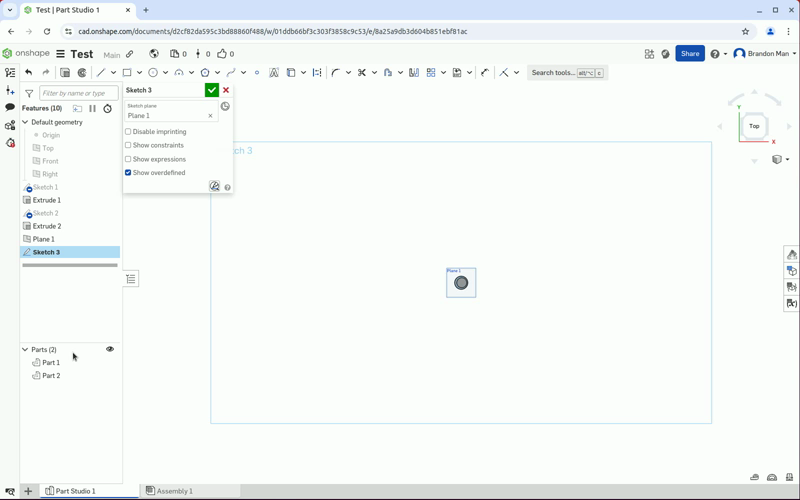
key(y)
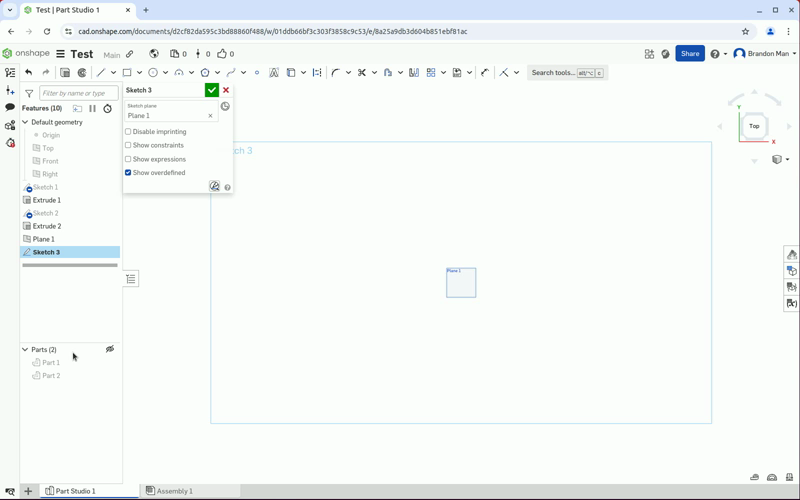
key(c)
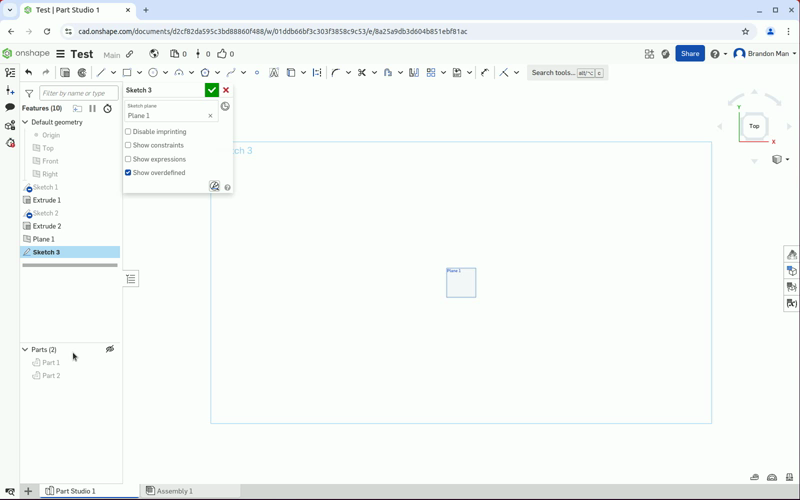
key_down(shift)
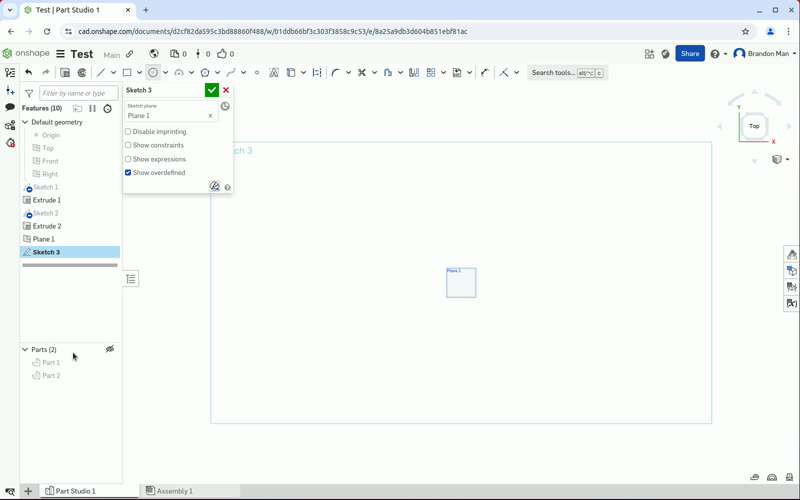
mouse_move(460, 282)
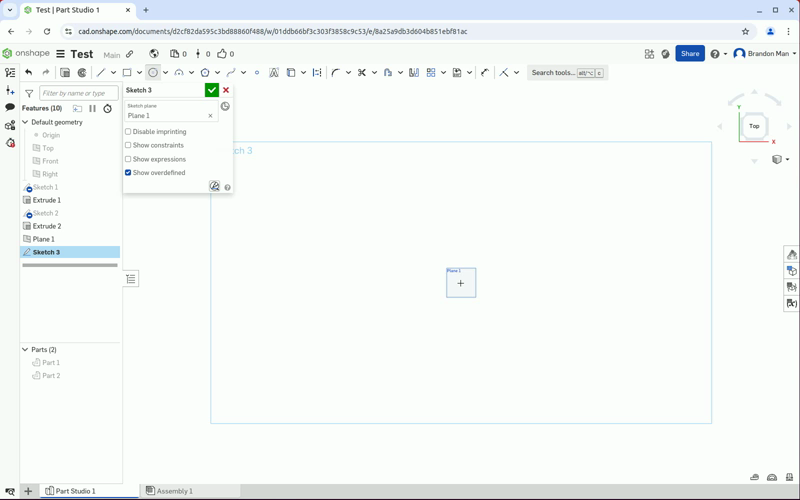
click(460, 282)
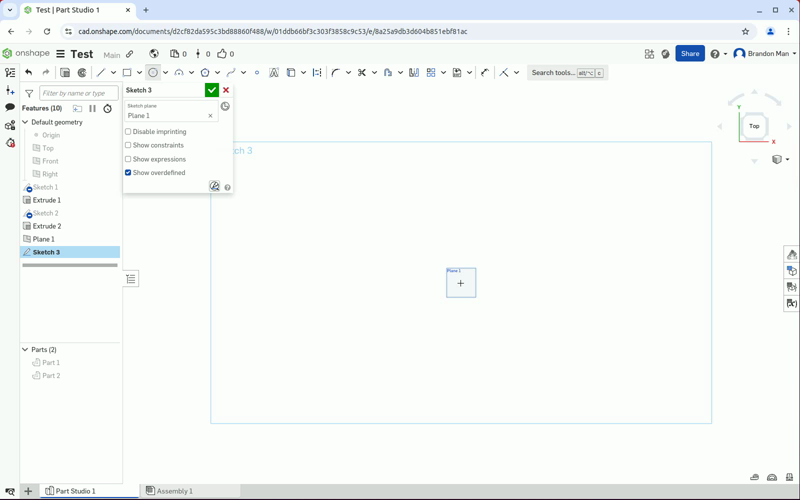
key_up(shift)
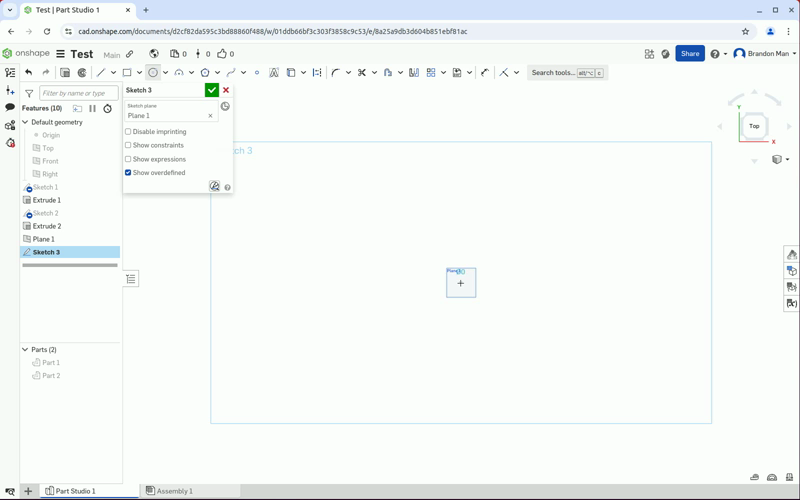
mouse_move(464, 282)
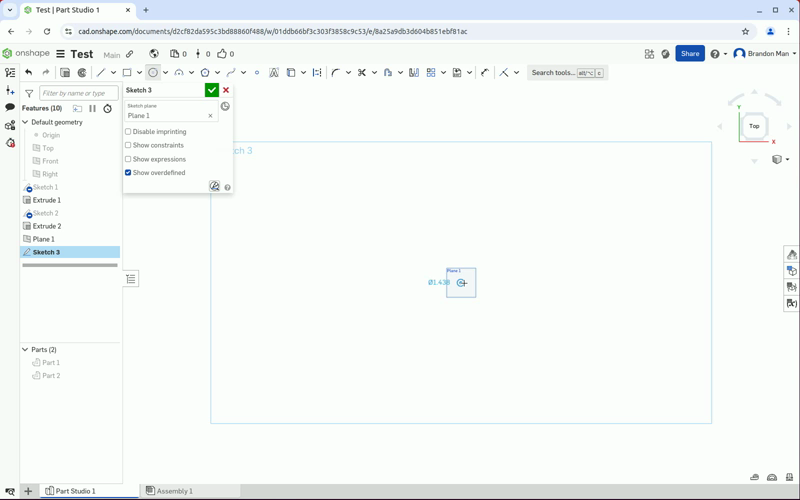
click(464, 282)
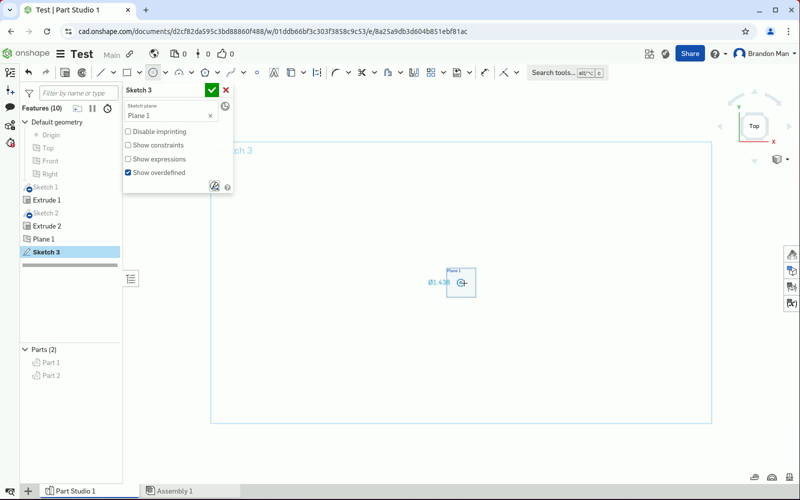
key(esc)
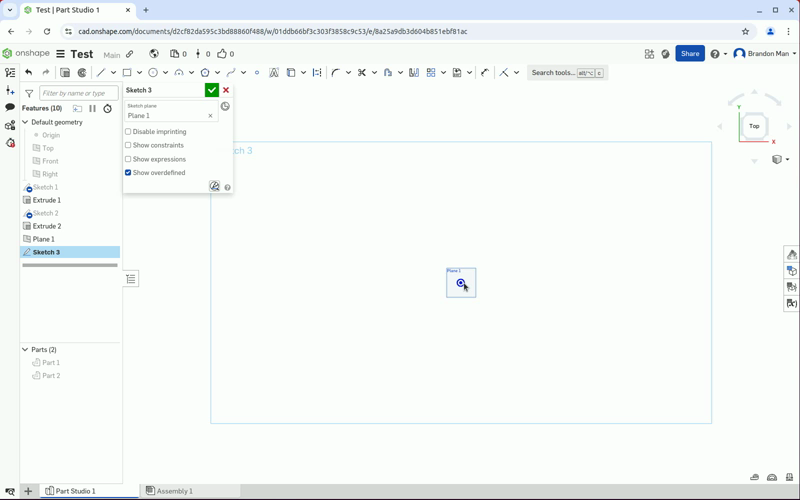
mouse_move(462, 281)
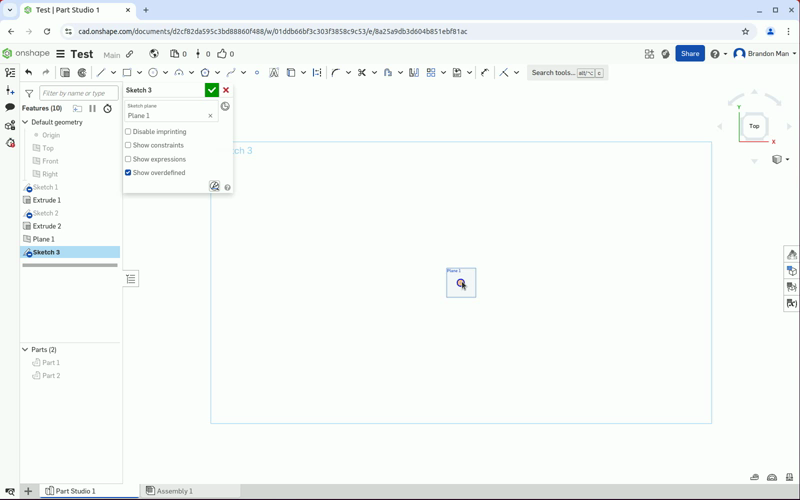
scroll(6)
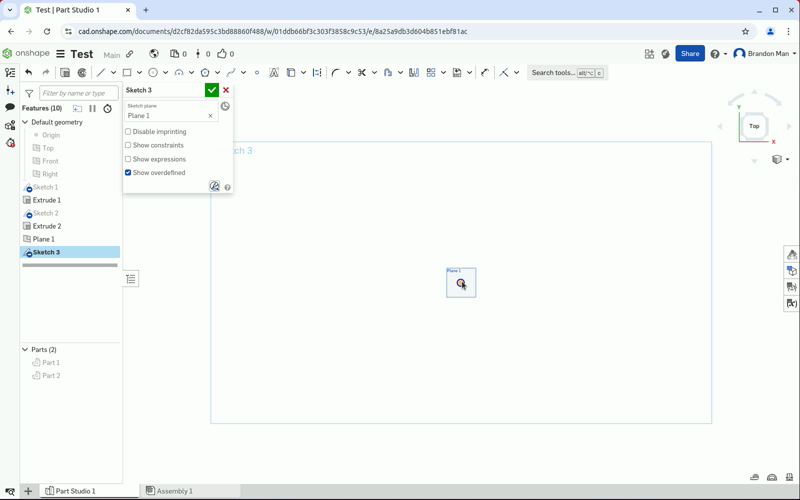
scroll(6)
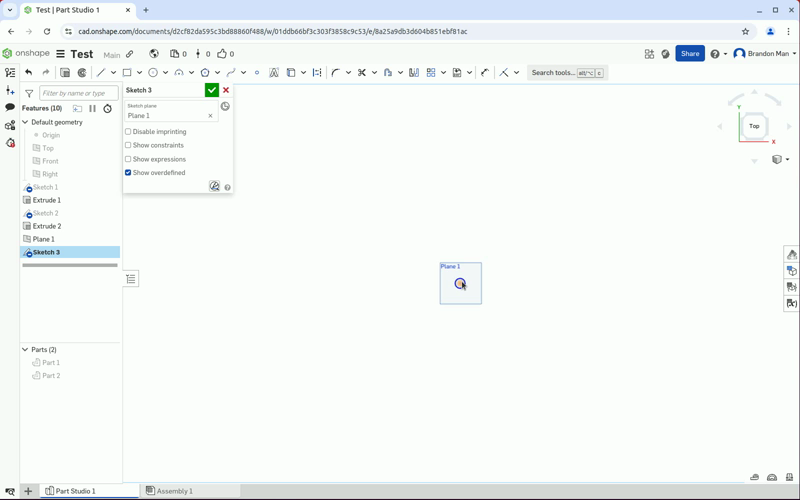
scroll(6)
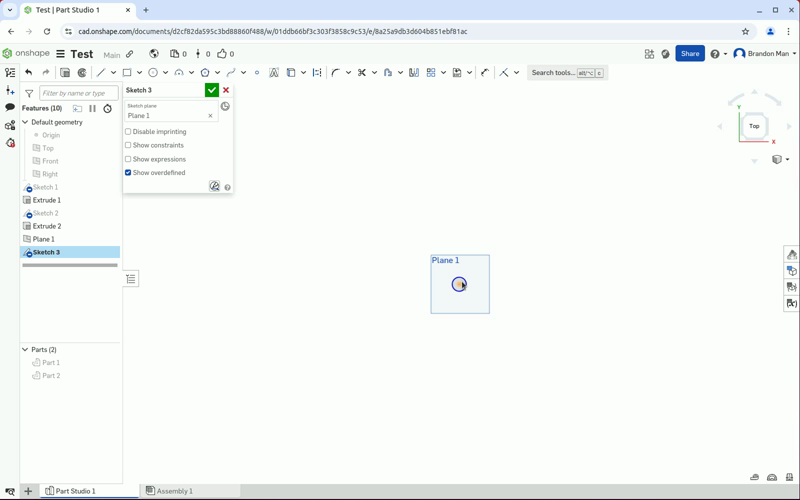
scroll(6)
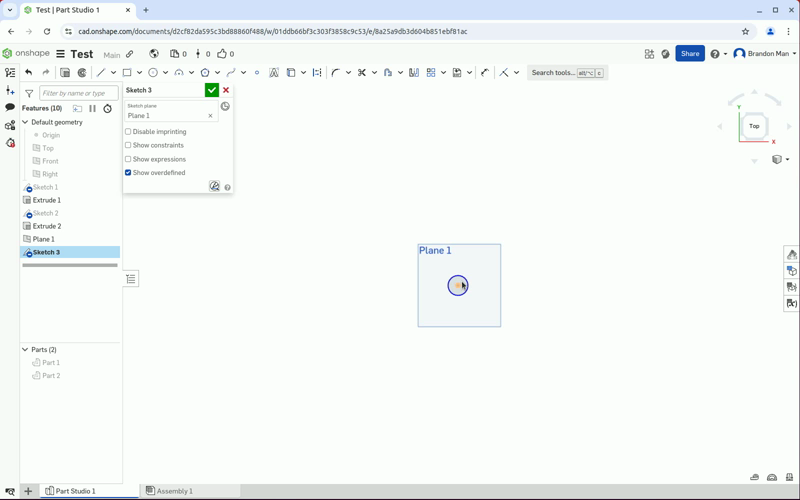
scroll(6)
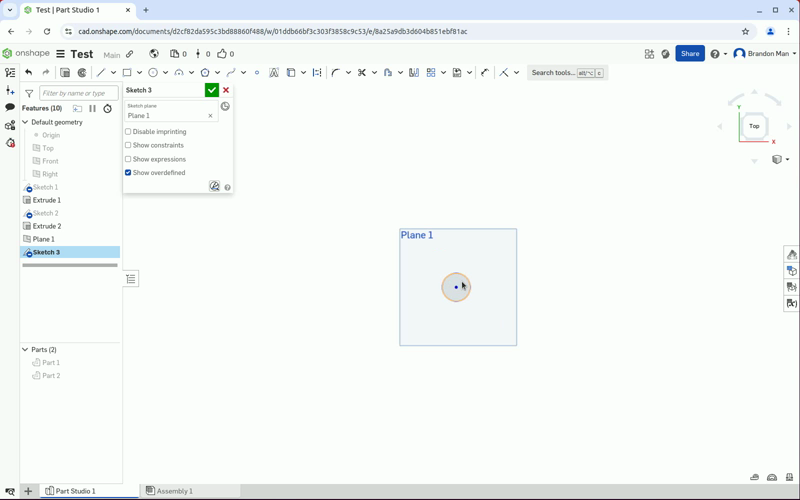
scroll(6)
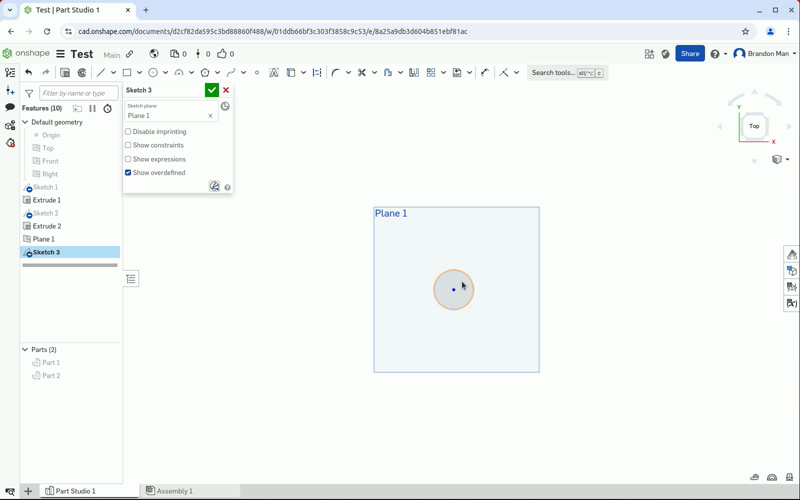
scroll(6)
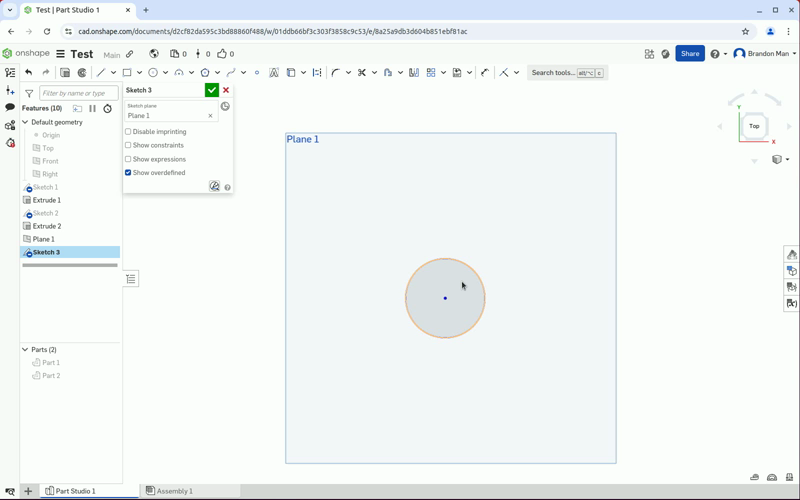
click(462, 281)
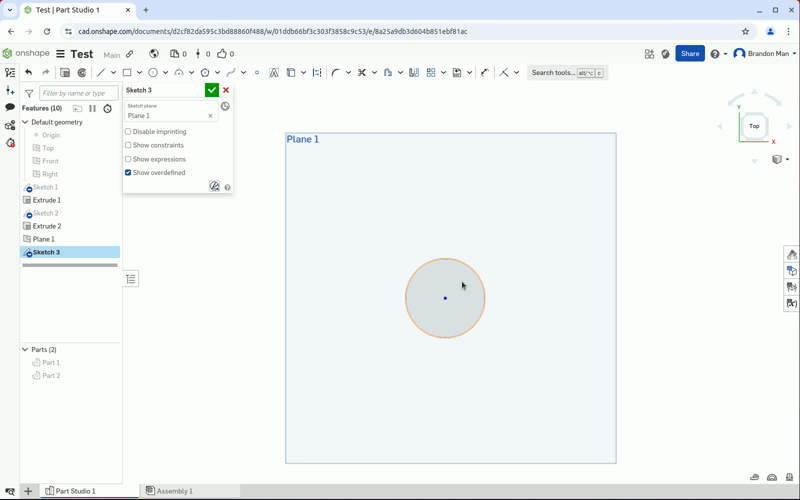
scroll(-6)
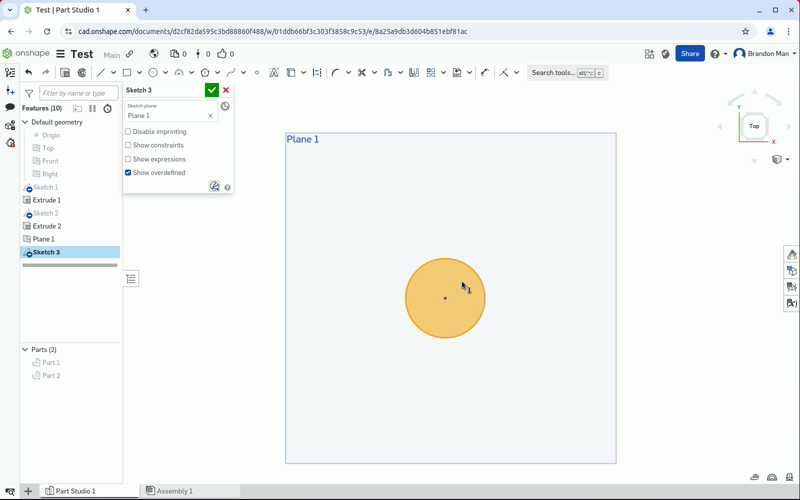
scroll(-6)
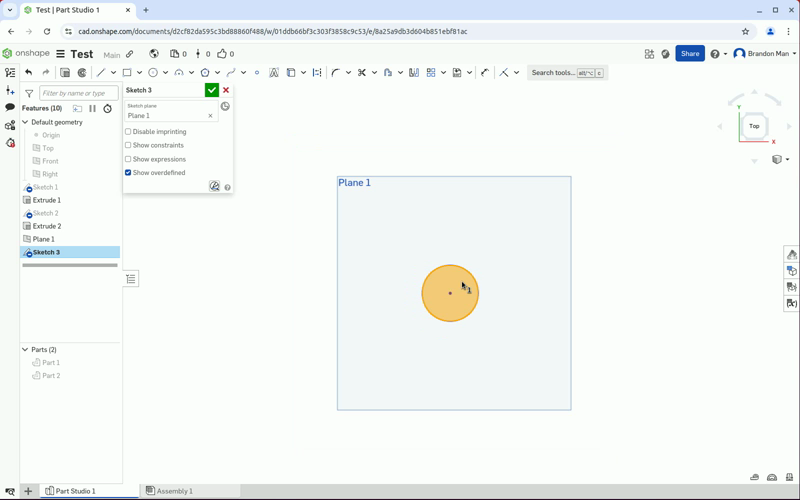
scroll(-6)
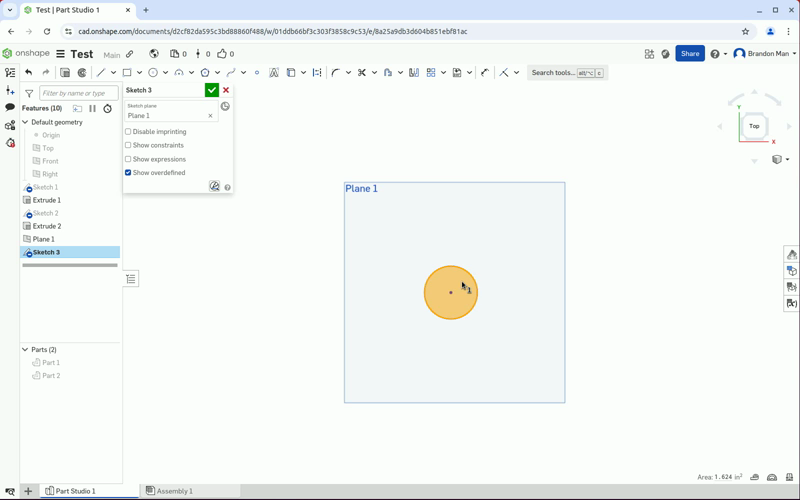
scroll(-6)
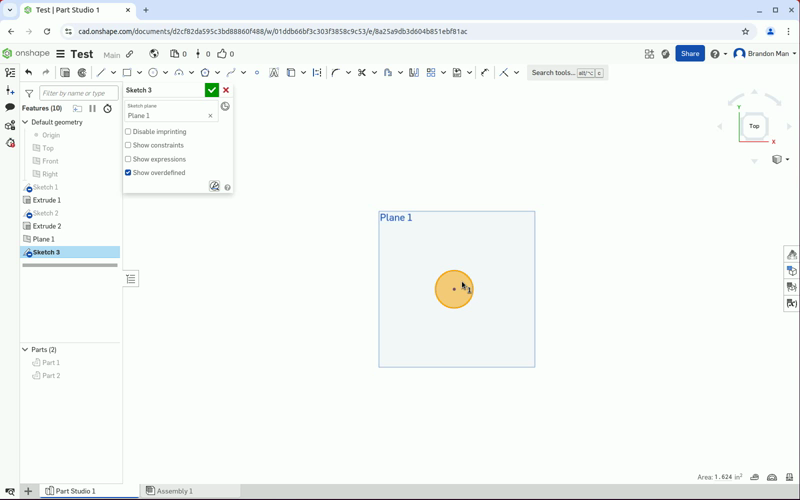
scroll(-6)
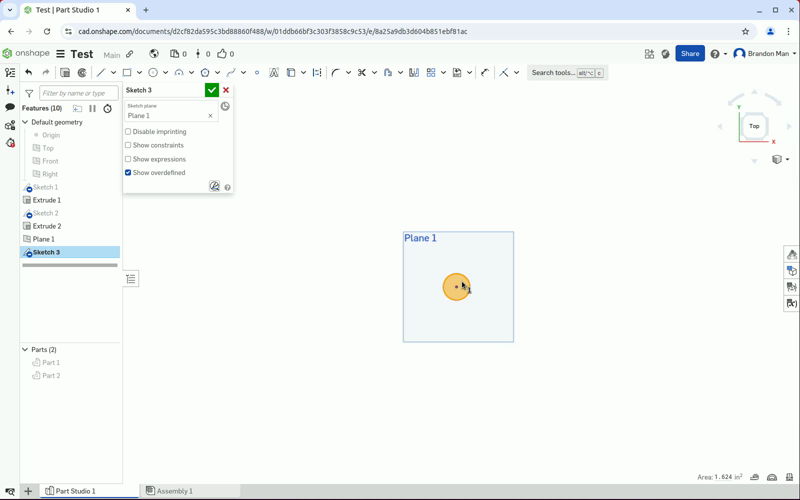
scroll(-6)
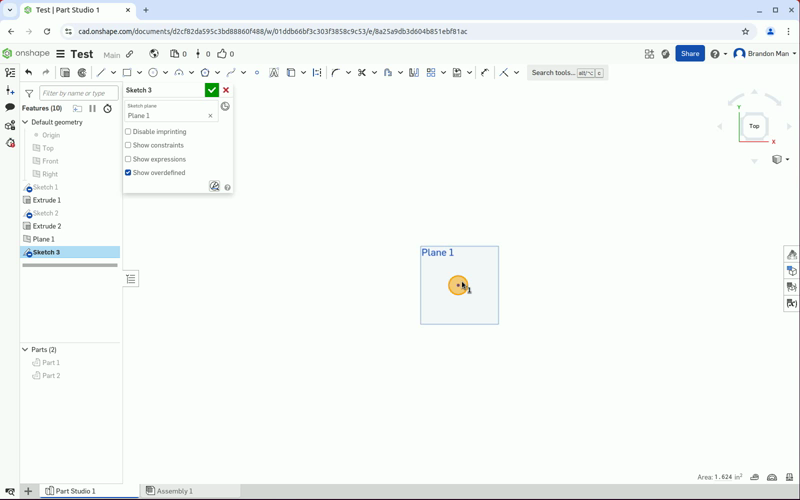
scroll(-6)
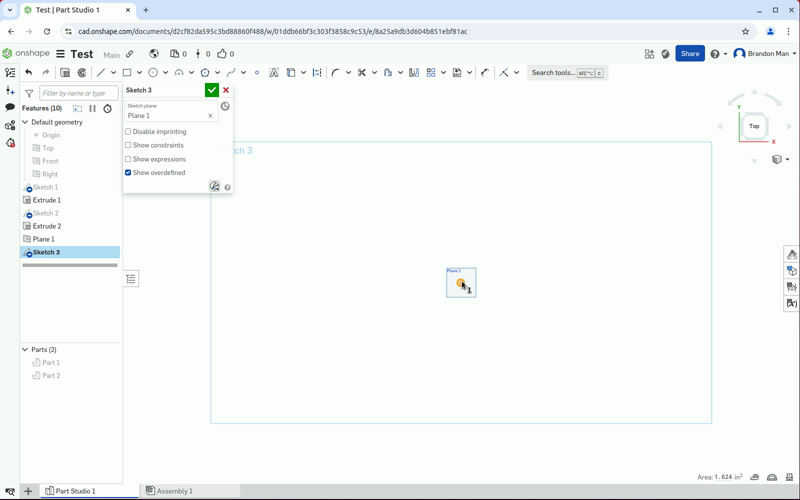
mouse_move(73, 352)
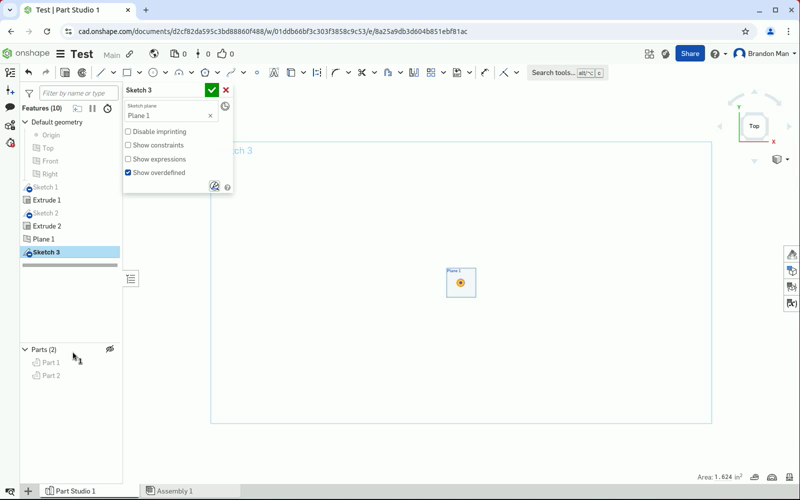
key(shift+y)
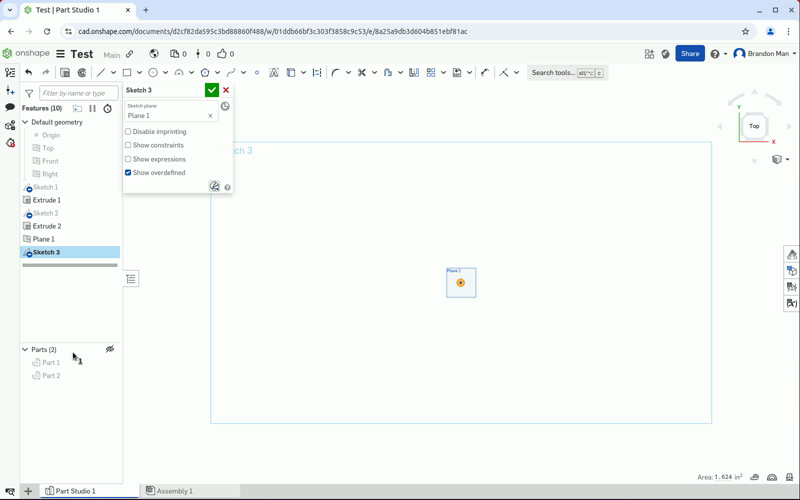
key(shift+e)
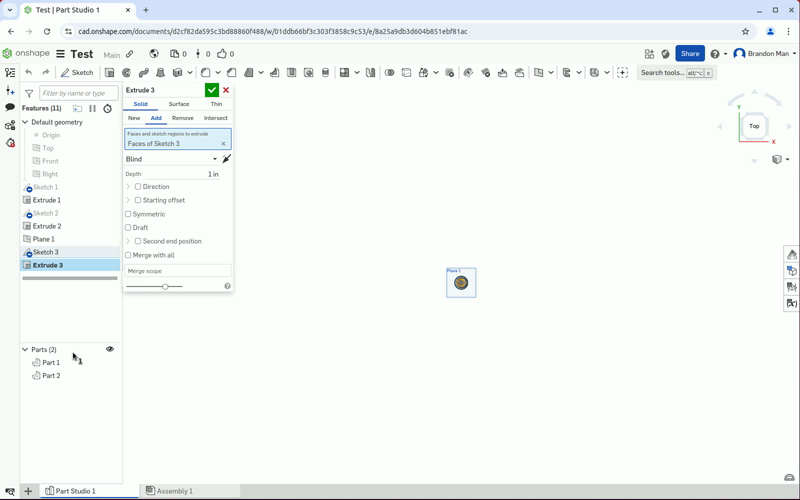
mouse_move(143, 106)
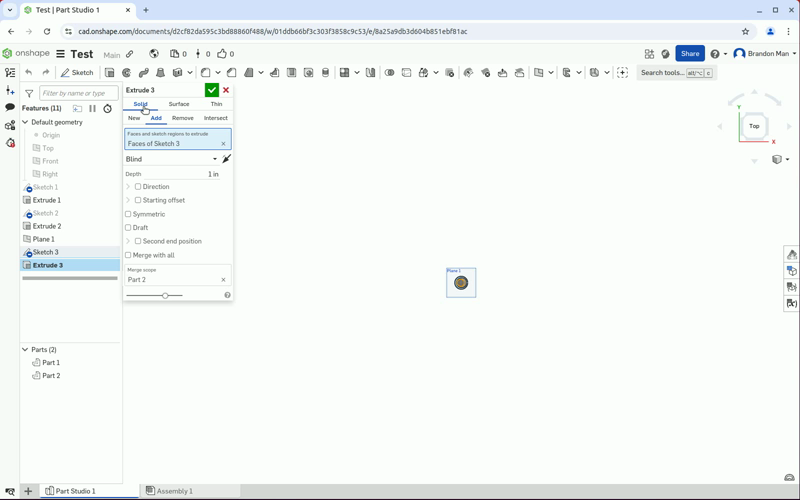
click(143, 106)
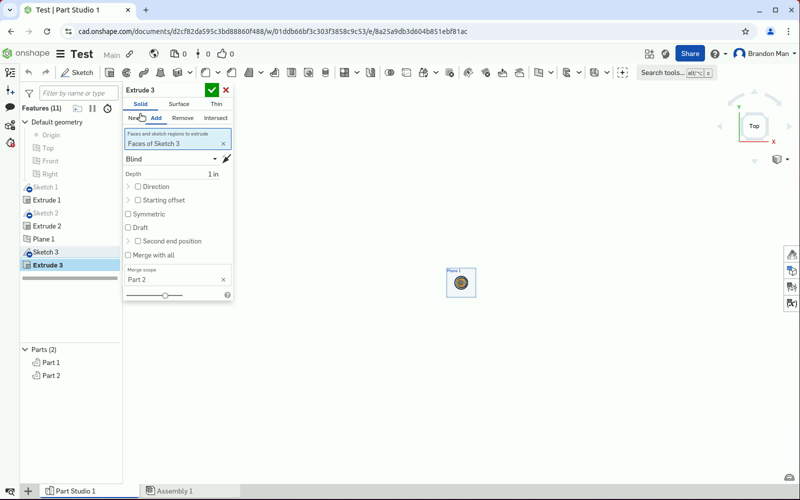
mouse_move(137, 120)
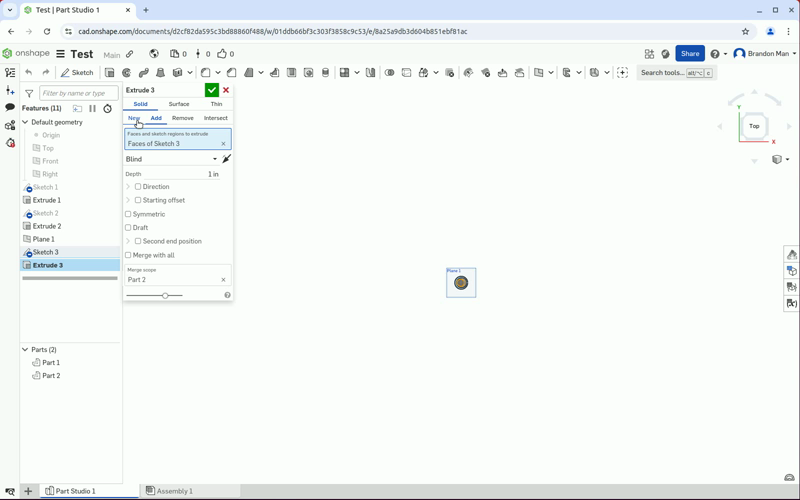
click(137, 120)
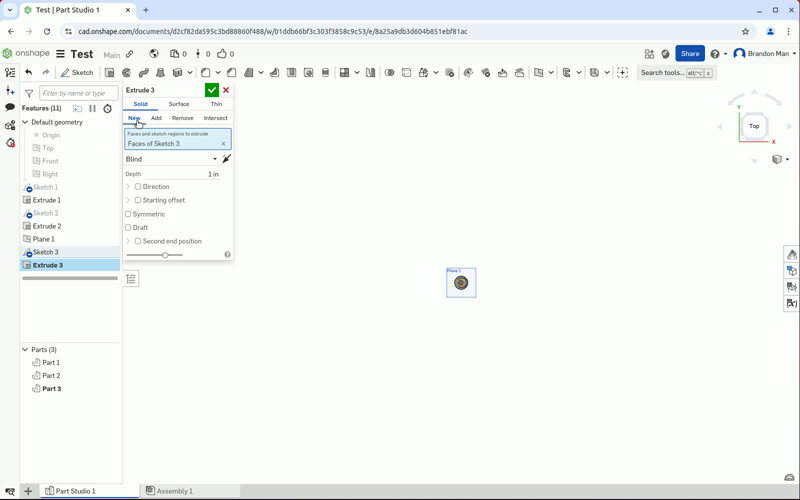
key(tab, 4)
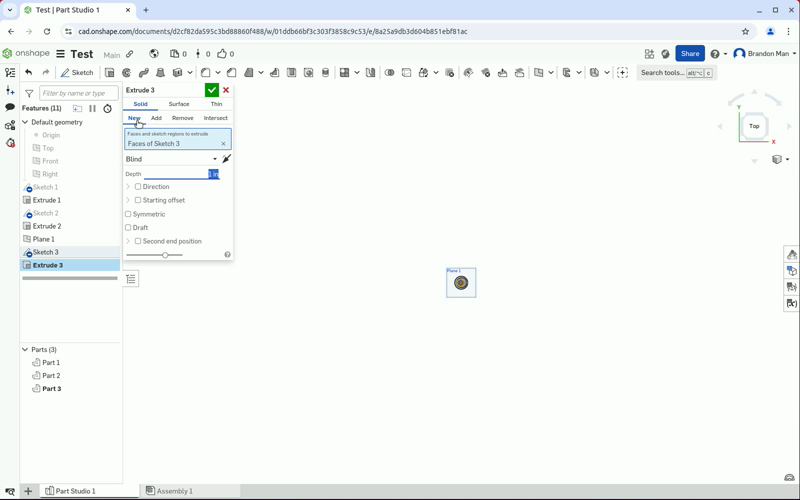
text(7.703)
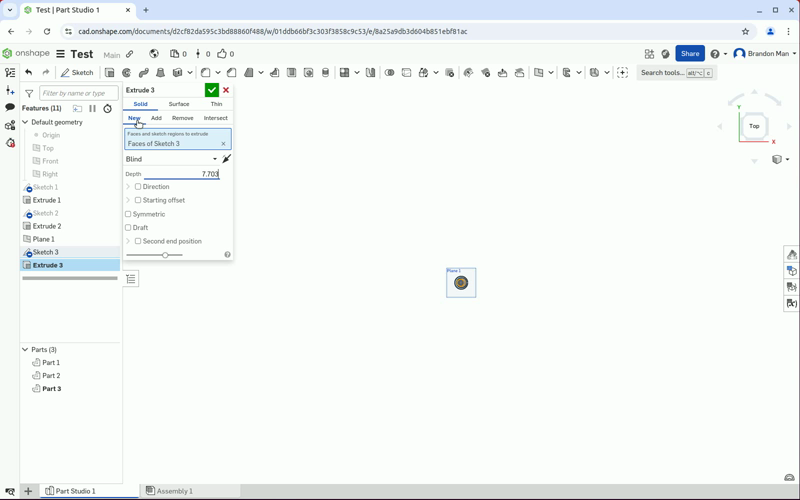
key(enter)
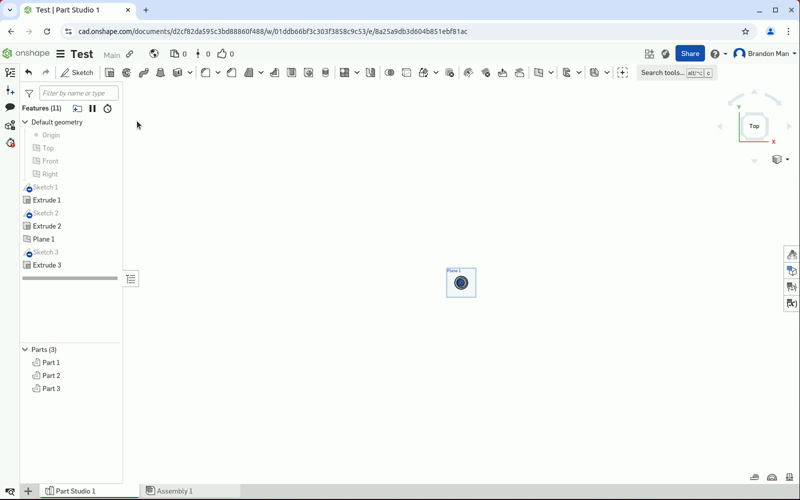
key(shift+h)
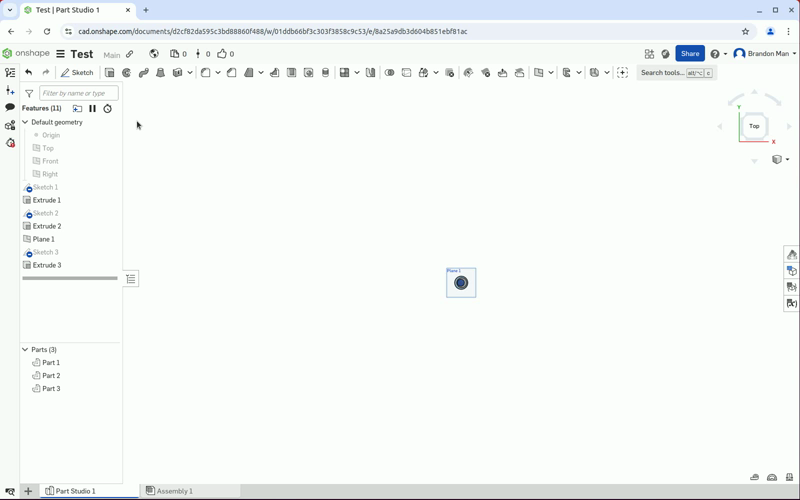
key(shift+h)
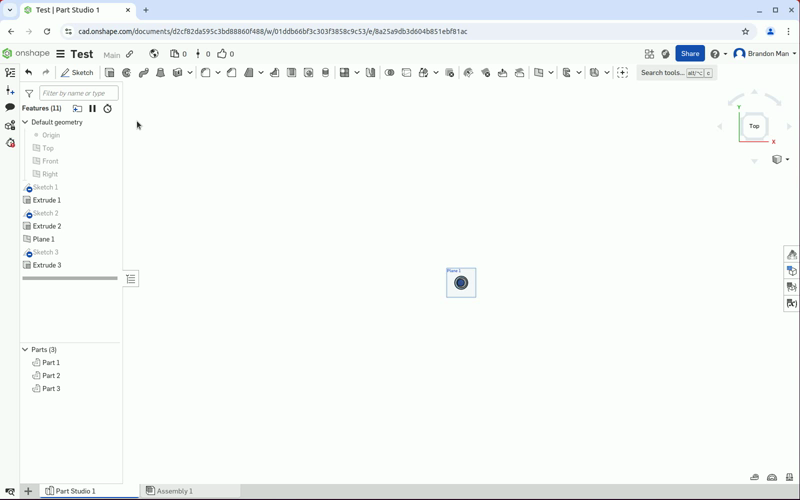
mouse_move(73, 189)
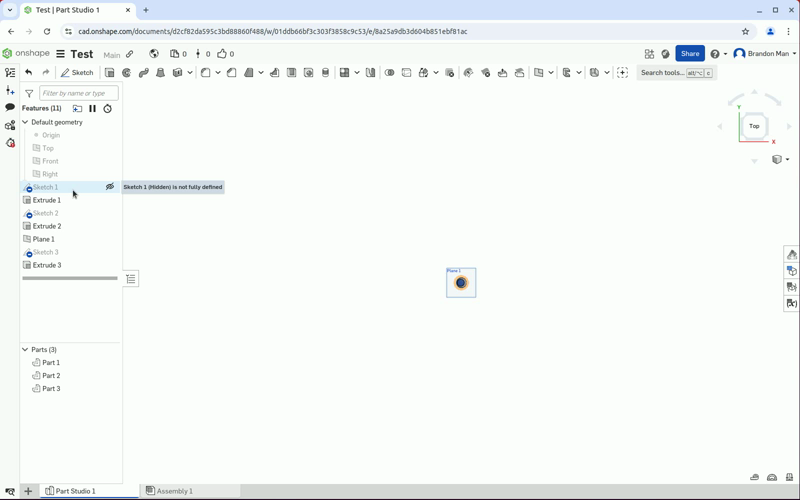
click(73, 189)
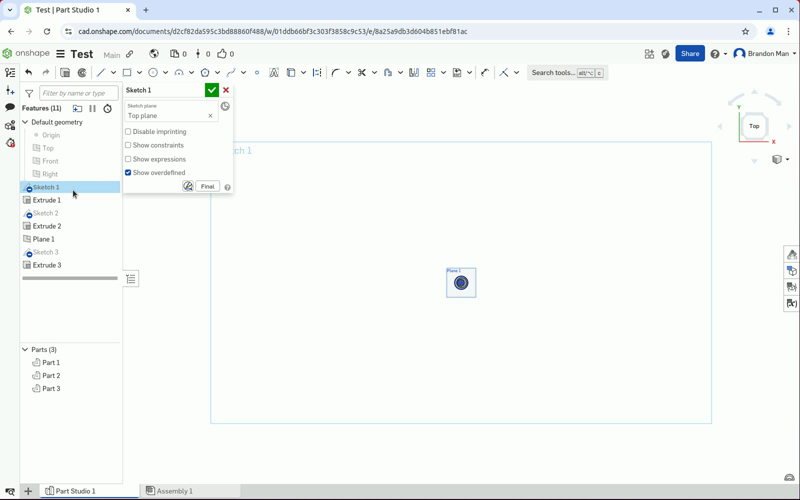
mouse_move(229, 92)
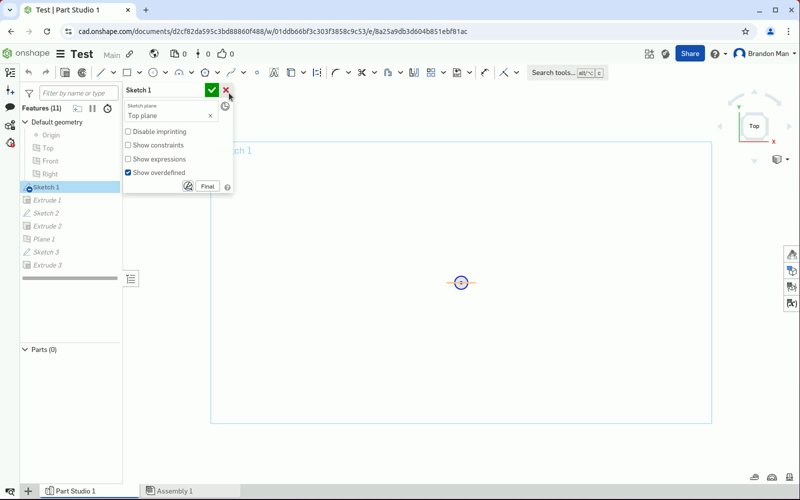
click(229, 92)
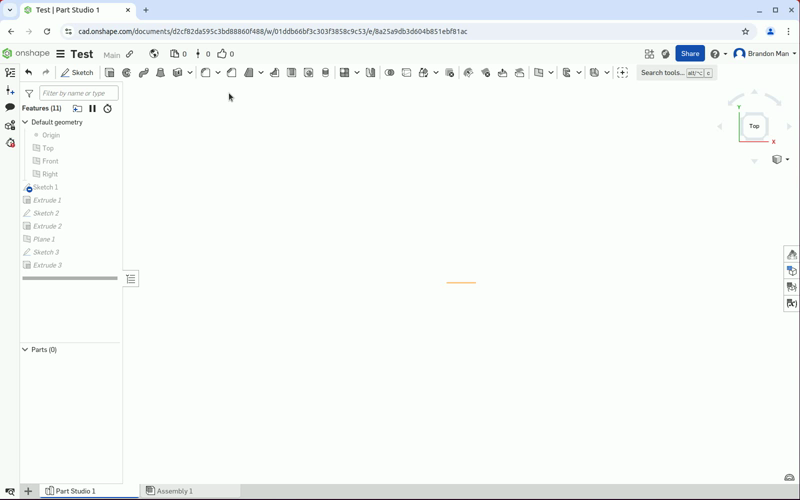
mouse_move(541, 75)
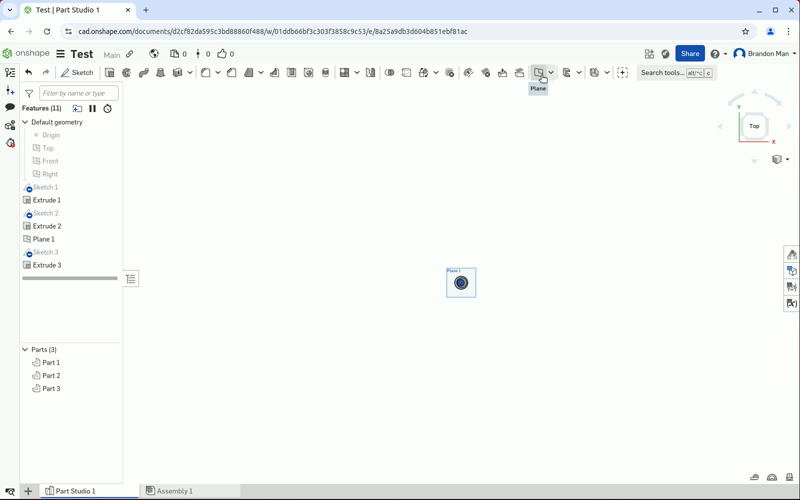
click(541, 75)
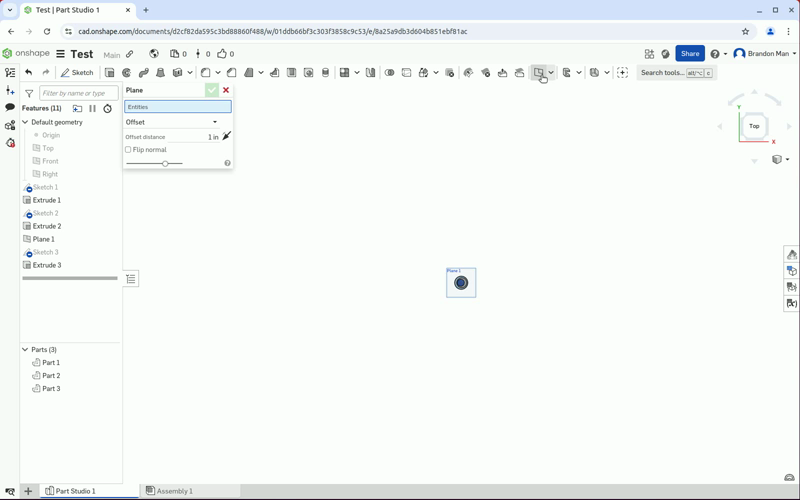
mouse_move(73, 150)
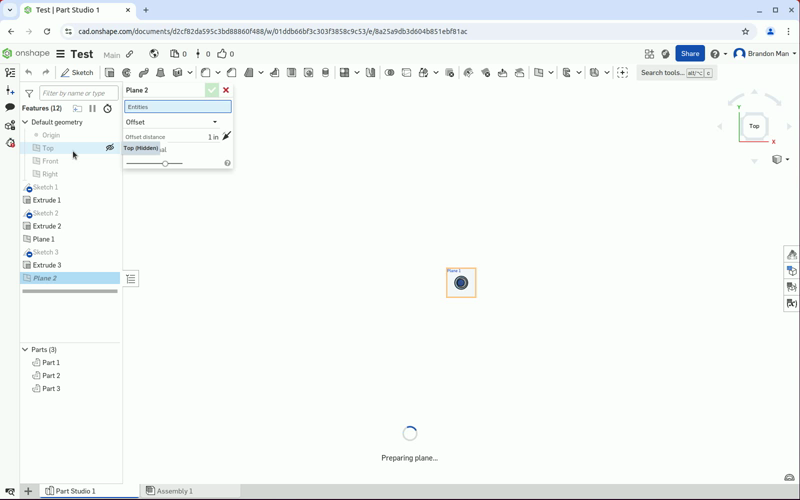
click(73, 150)
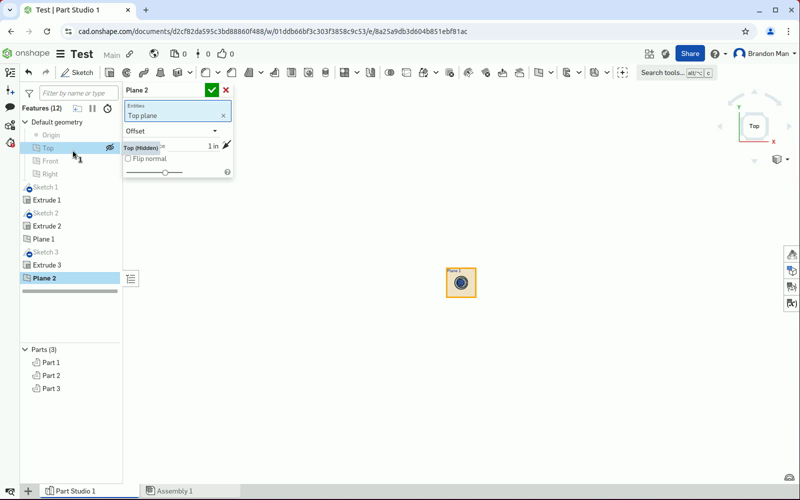
key(tab, 2)
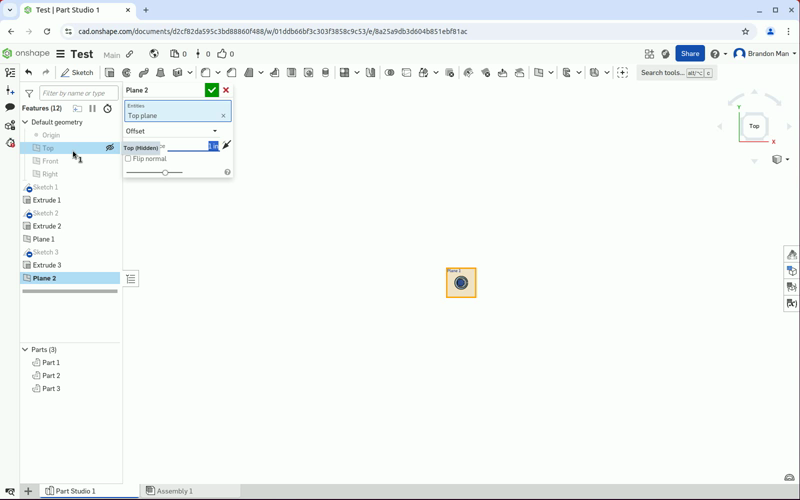
text(16.607)
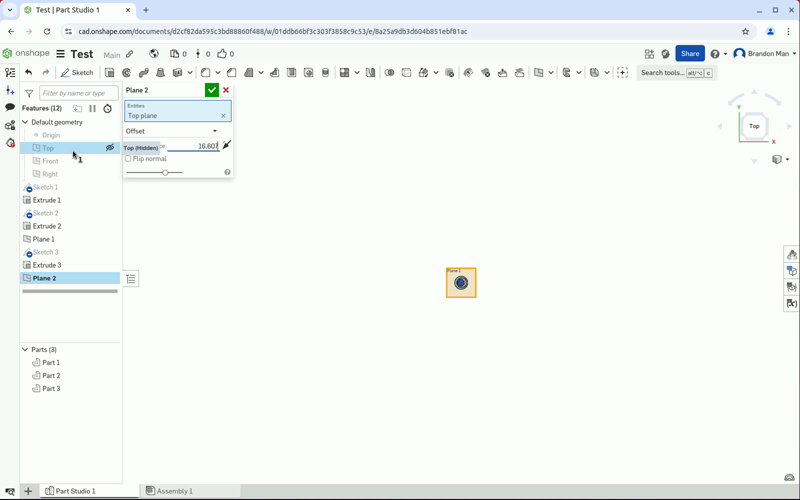
key(enter, 2)
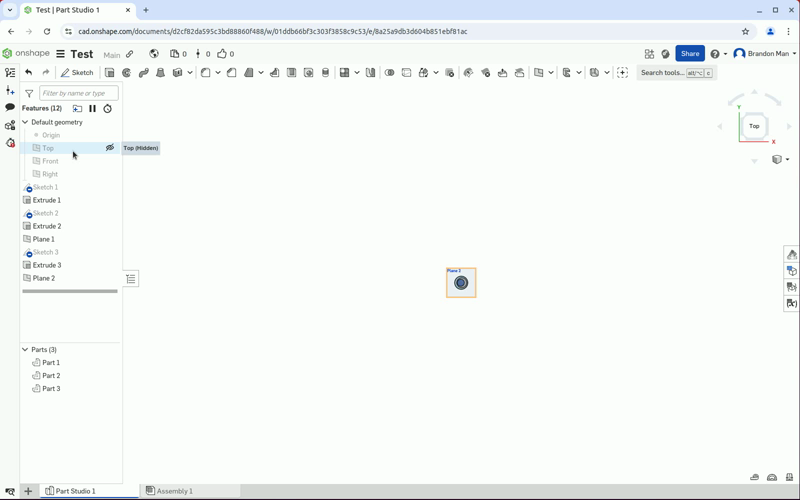
key(shift+s)
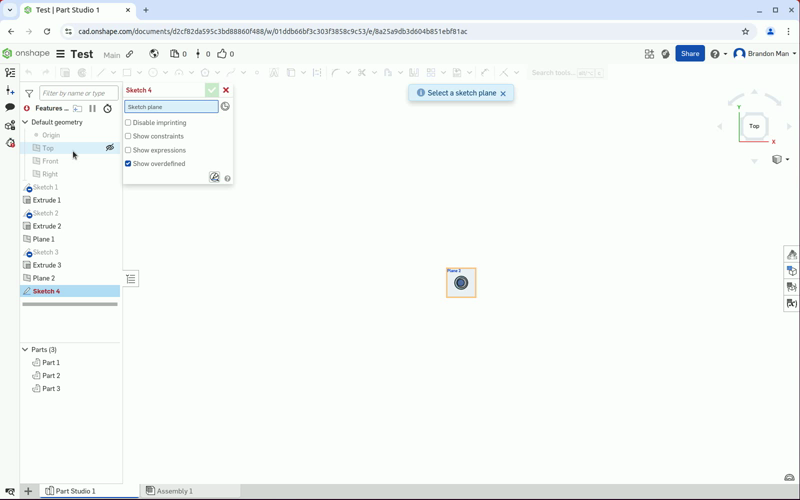
mouse_move(73, 280)
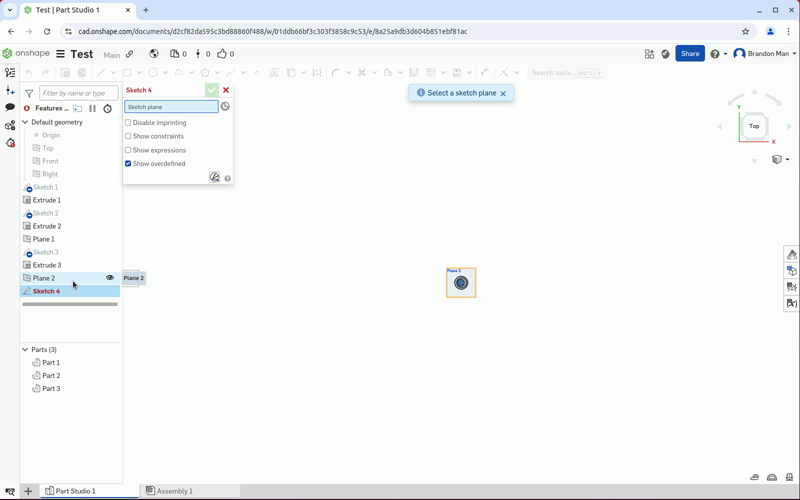
click(73, 280)
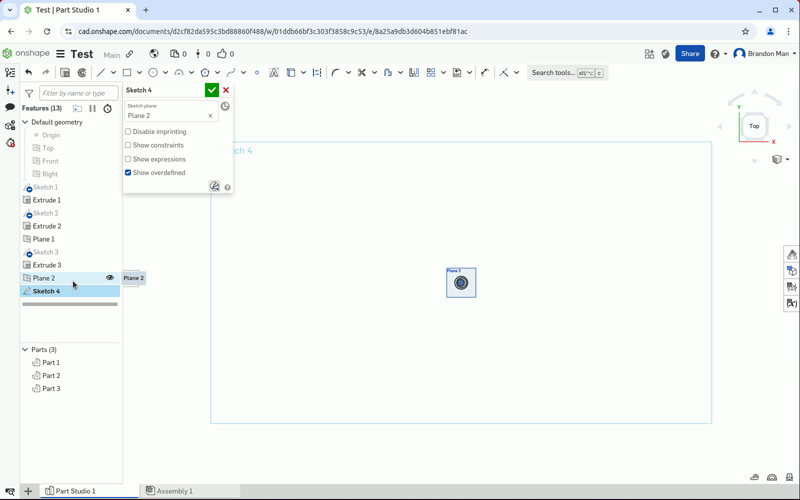
mouse_move(73, 352)
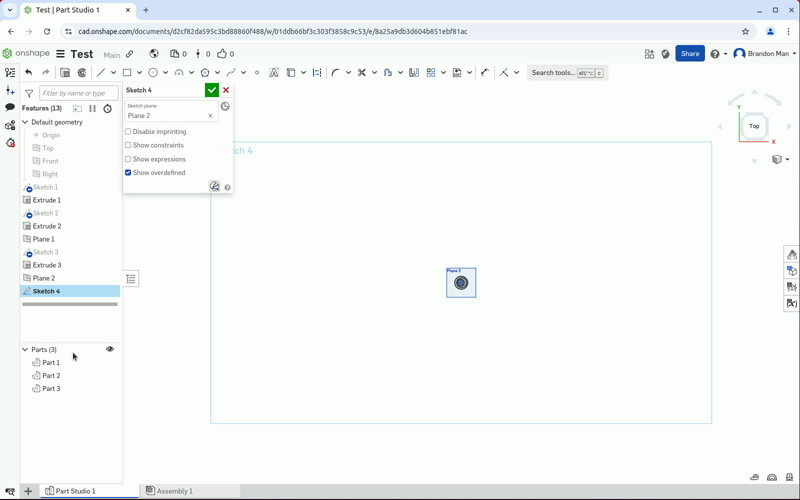
key(y)
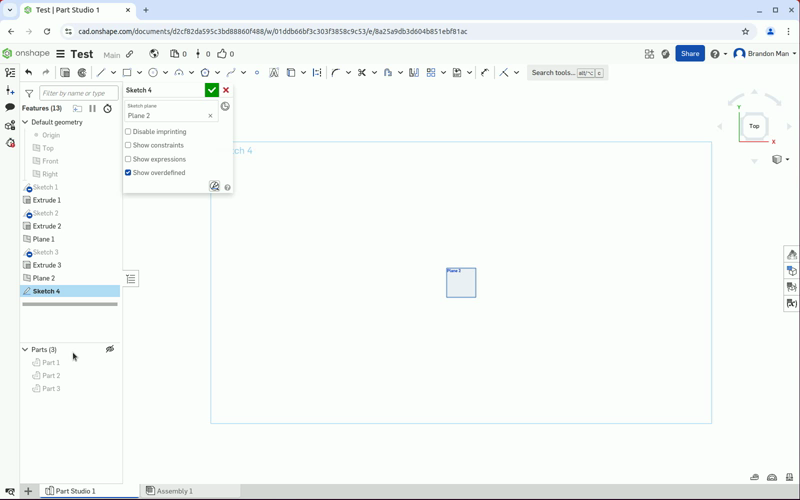
key(l)
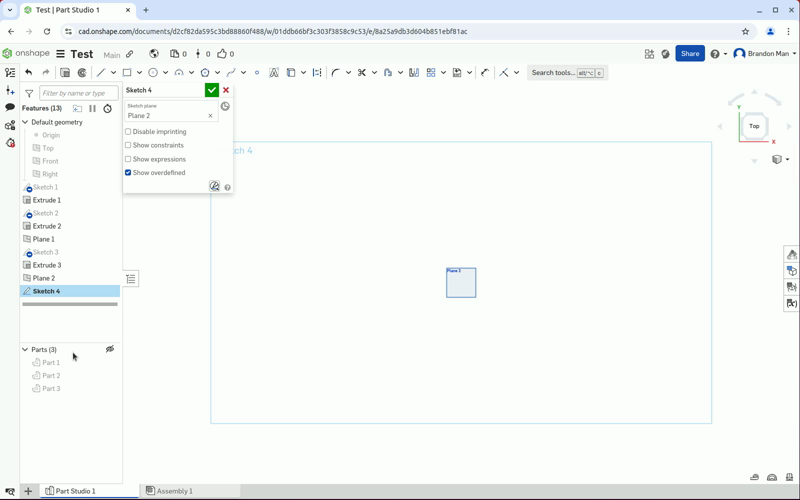
key_down(shift)
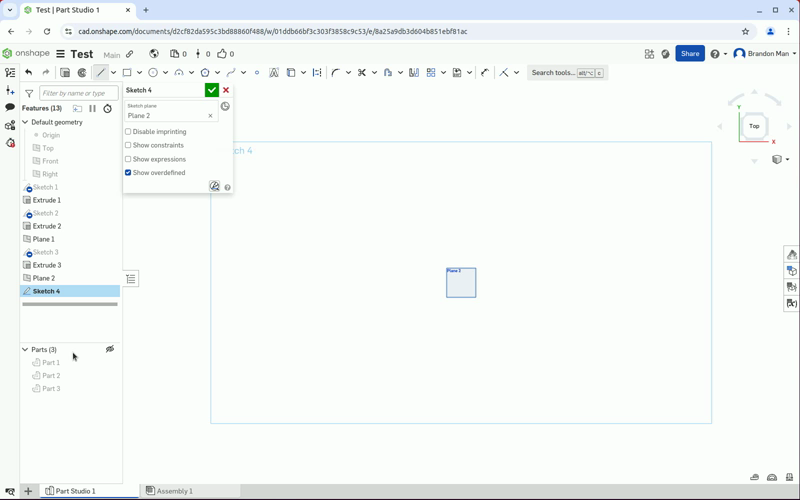
mouse_move(459, 284)
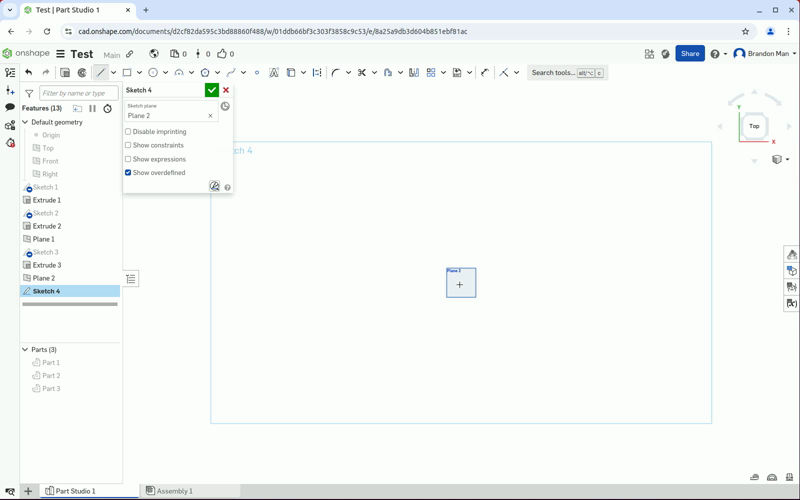
click(459, 284)
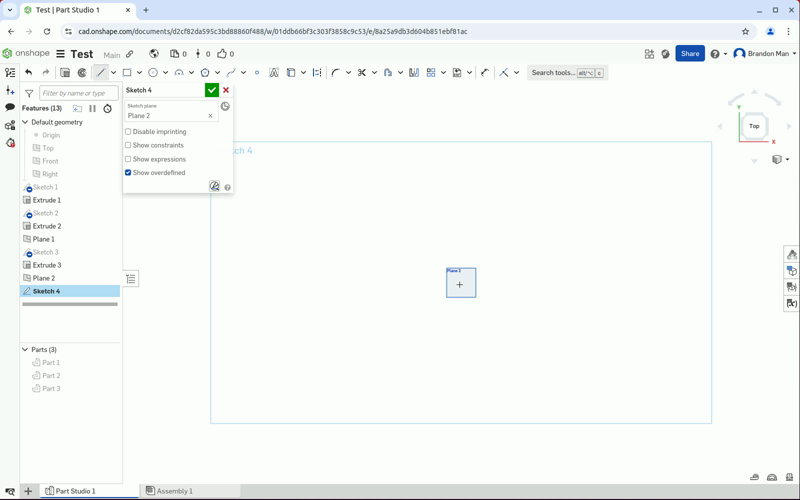
key_up(shift)
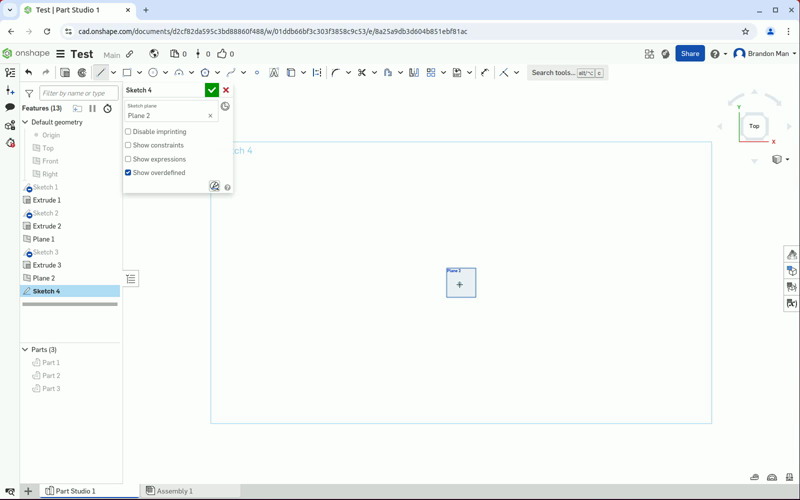
key_down(shift)
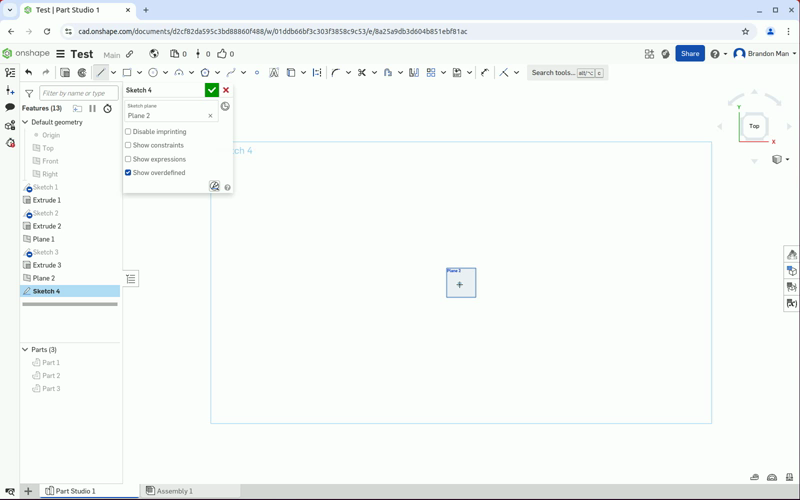
mouse_move(489, 284)
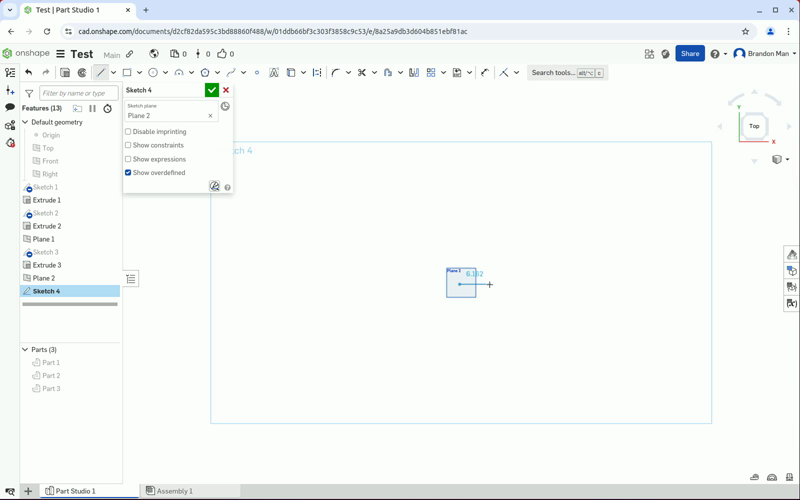
mouse_move(464, 284)
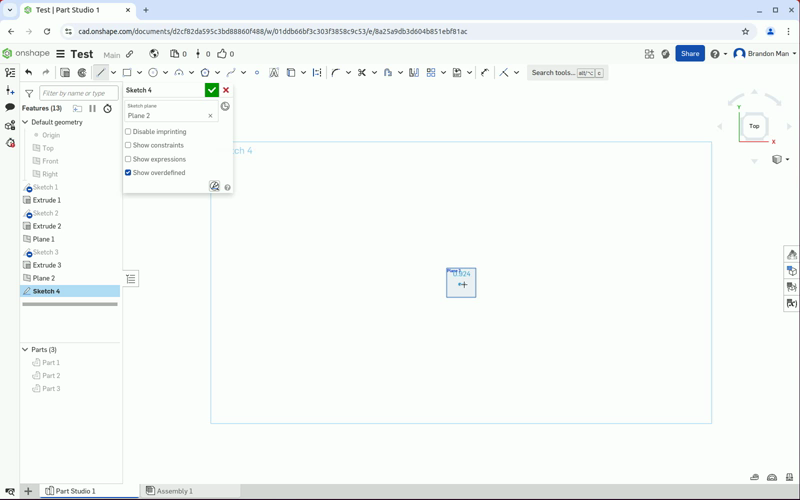
scroll(6)
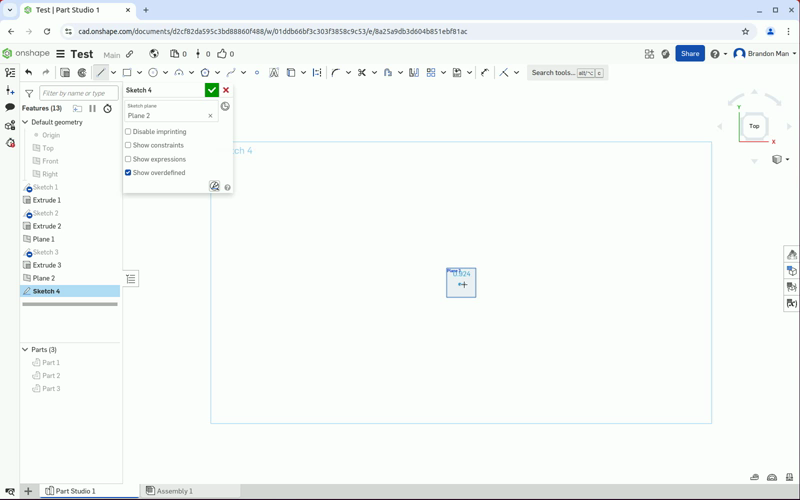
scroll(6)
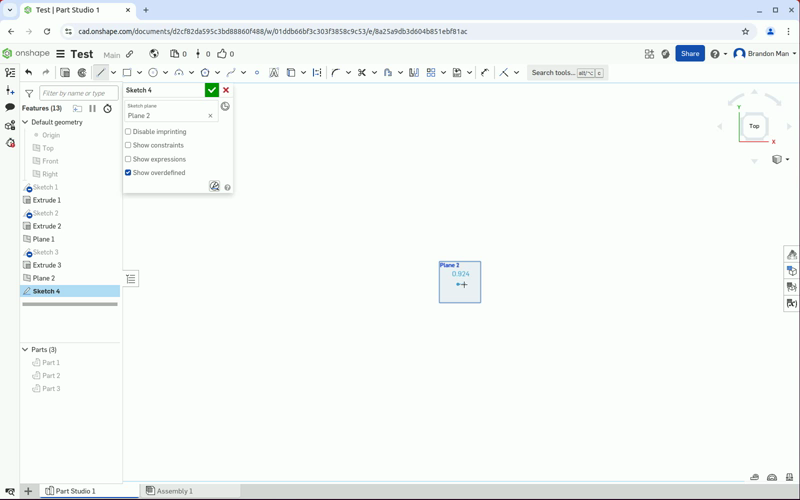
scroll(6)
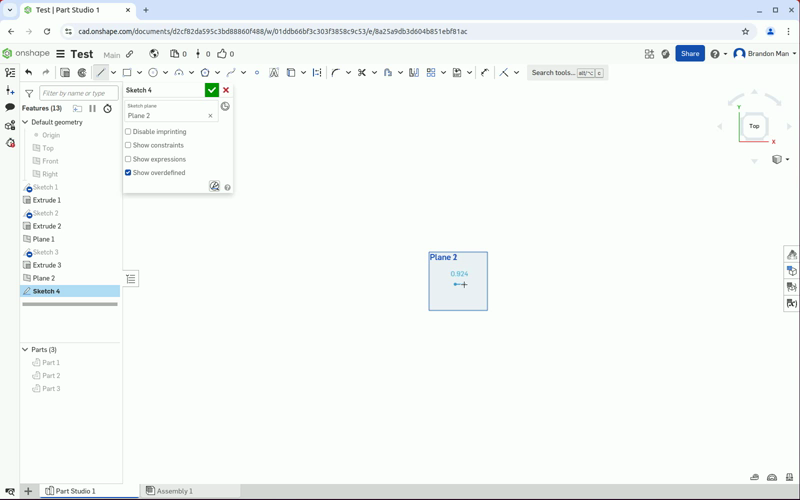
scroll(6)
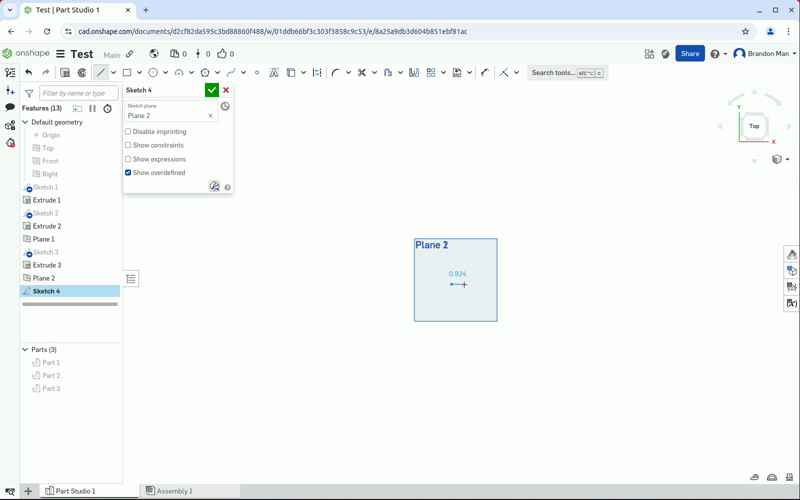
scroll(6)
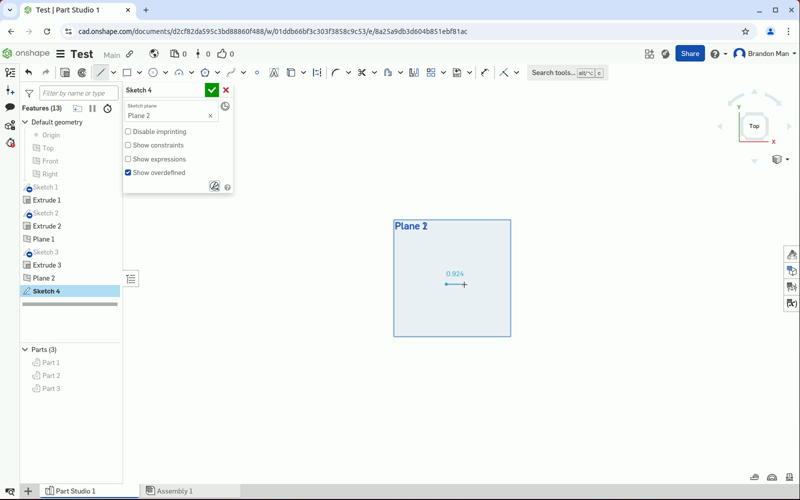
scroll(6)
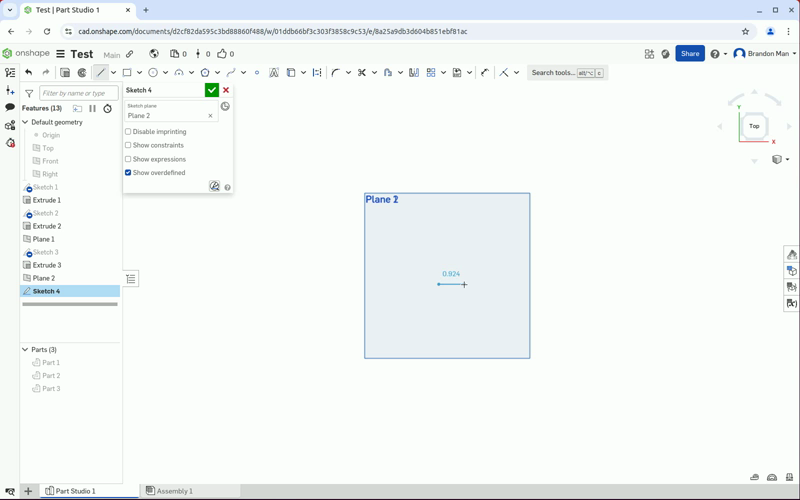
scroll(6)
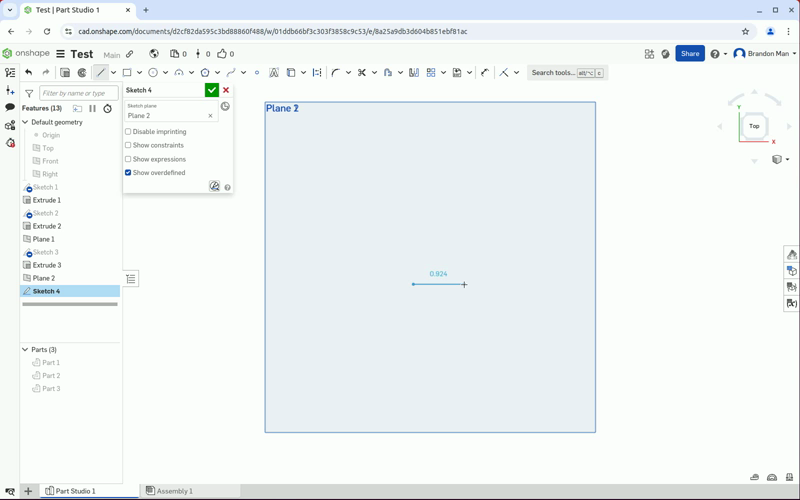
click(464, 284)
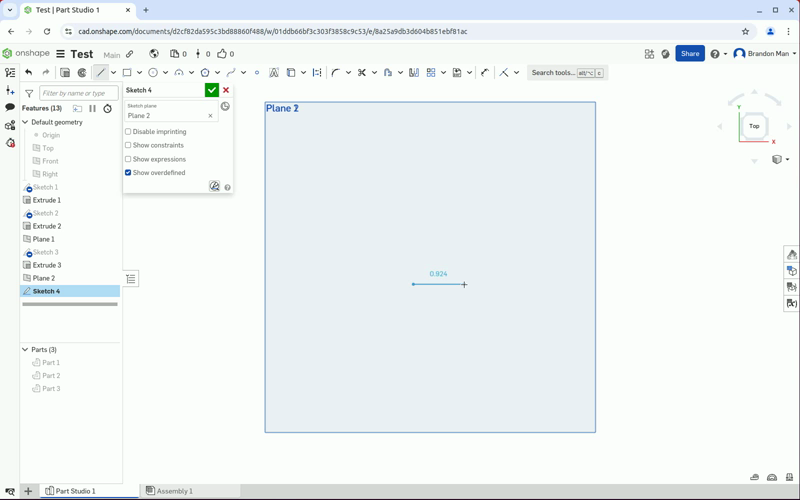
scroll(-6)
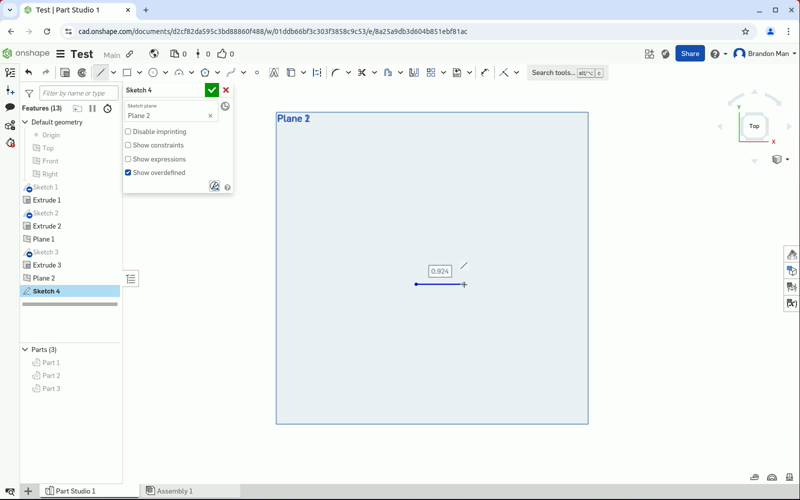
scroll(-6)
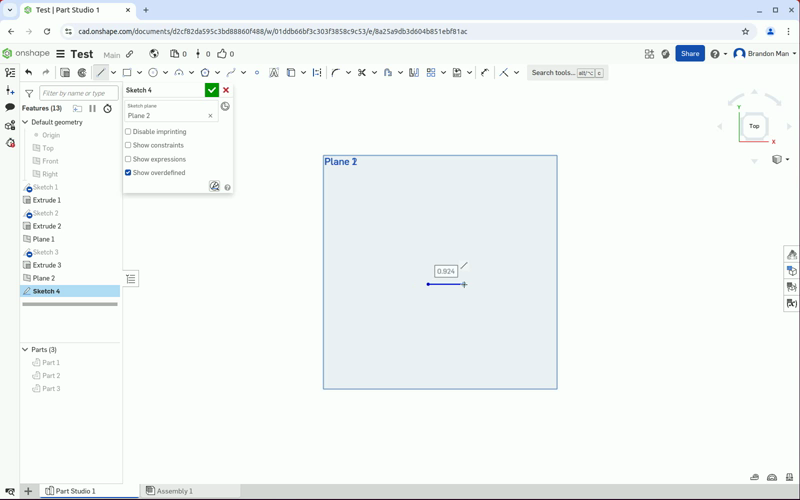
scroll(-6)
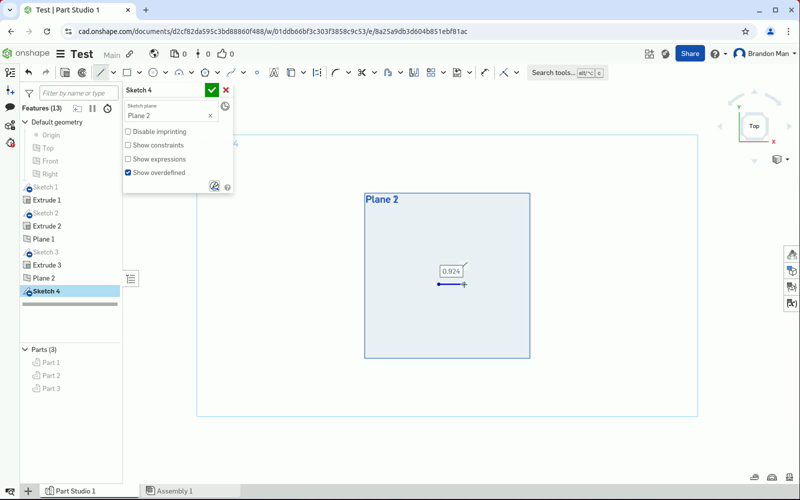
scroll(-6)
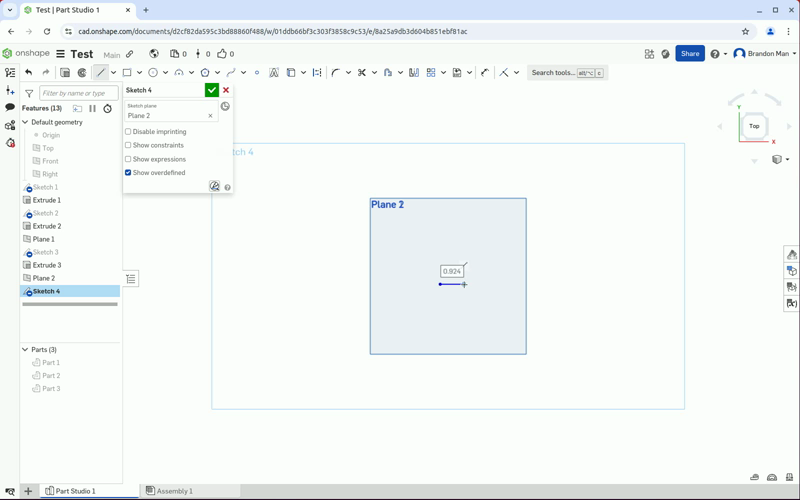
scroll(-6)
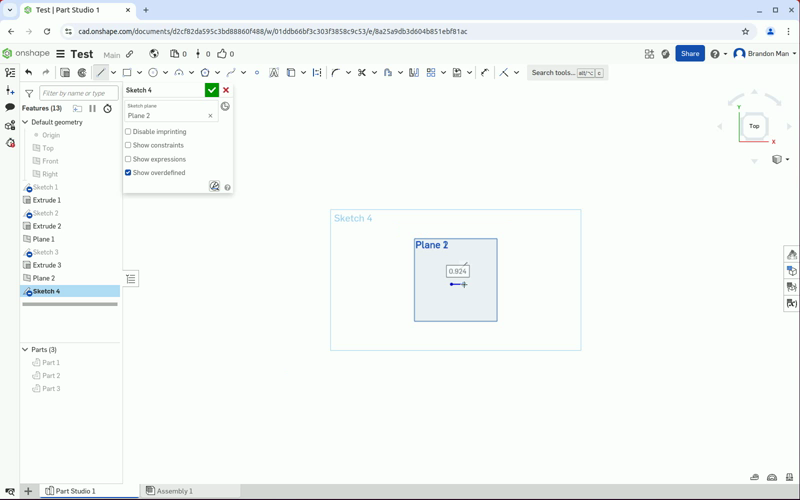
scroll(-6)
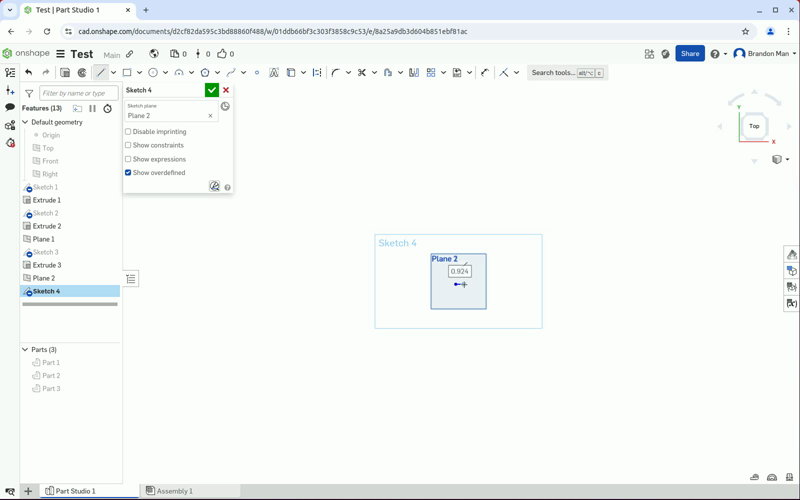
scroll(-6)
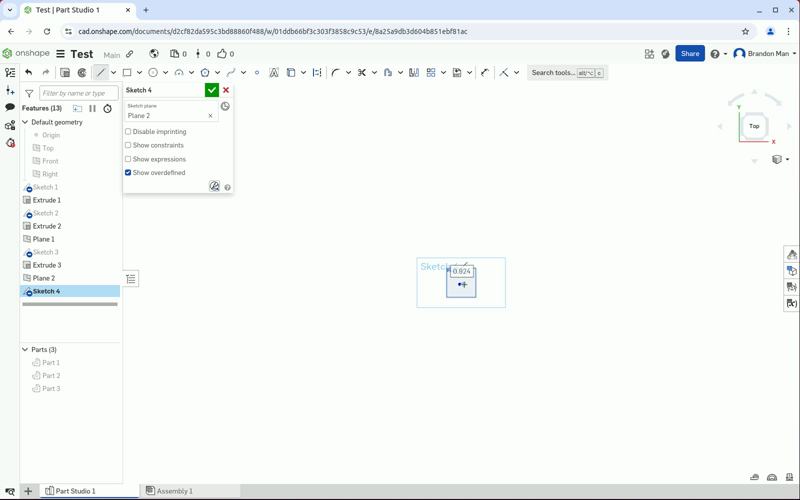
key_up(shift)
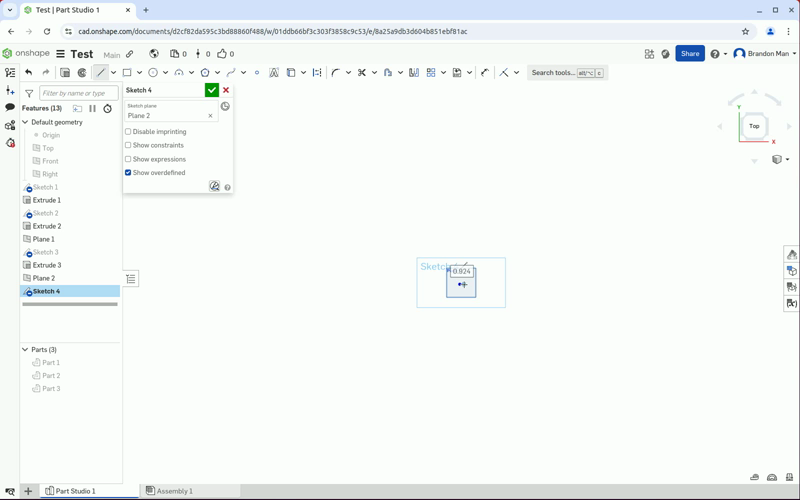
key_down(shift)
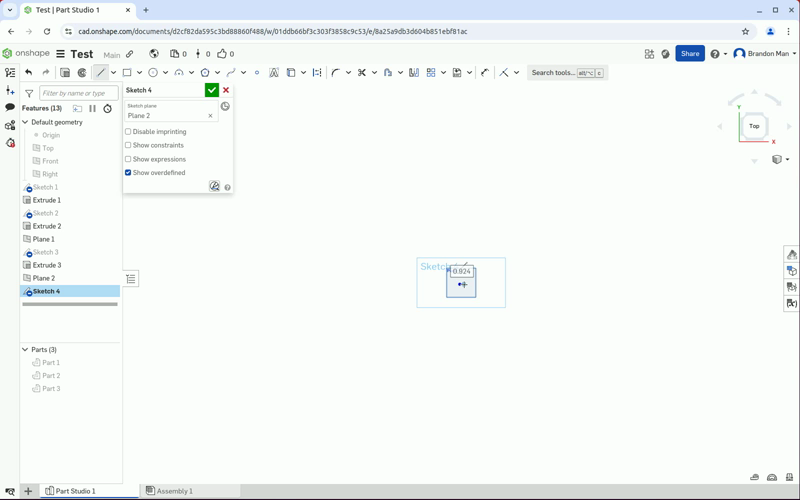
mouse_move(494, 284)
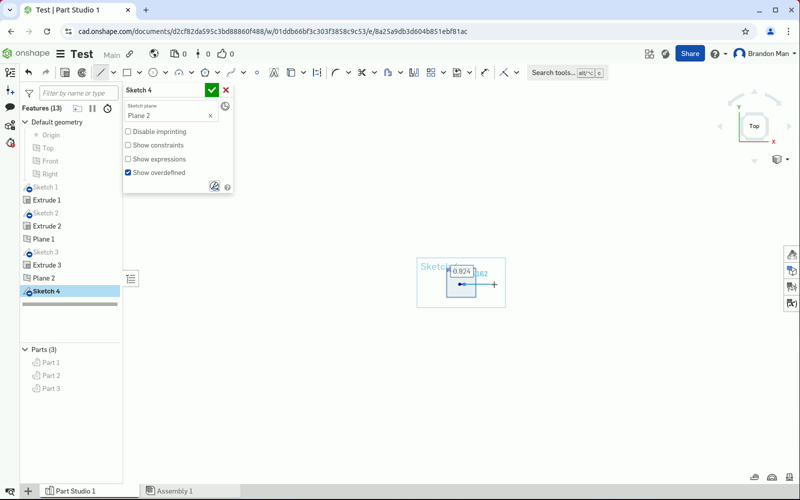
mouse_move(464, 279)
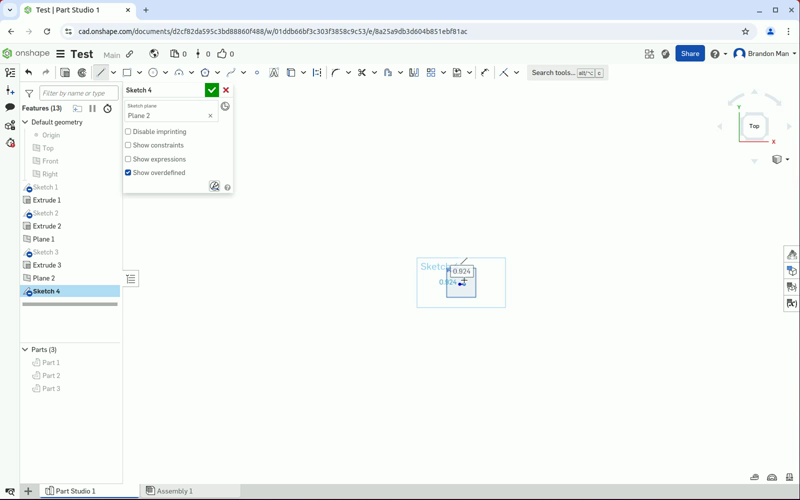
scroll(6)
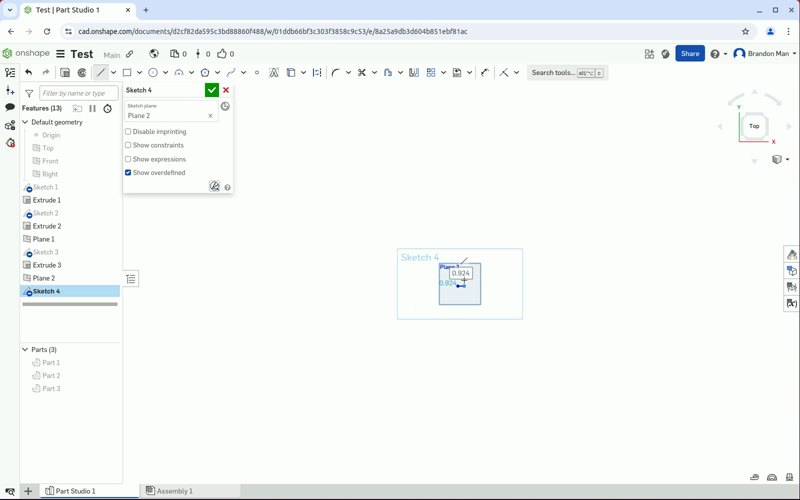
scroll(6)
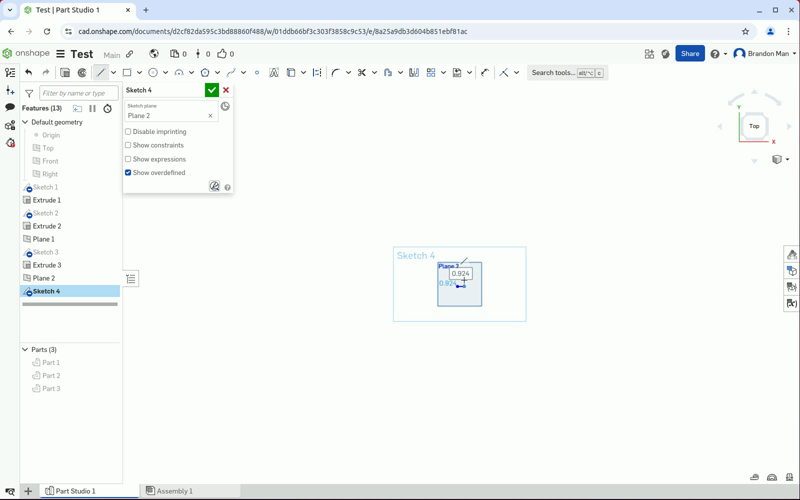
scroll(6)
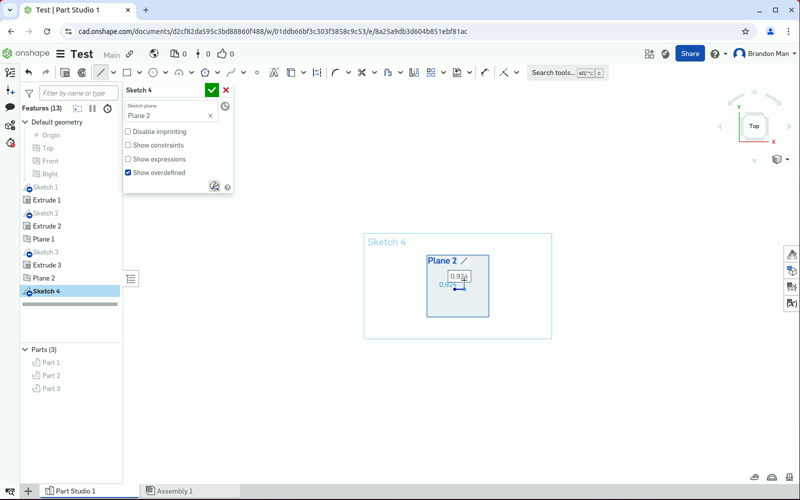
scroll(6)
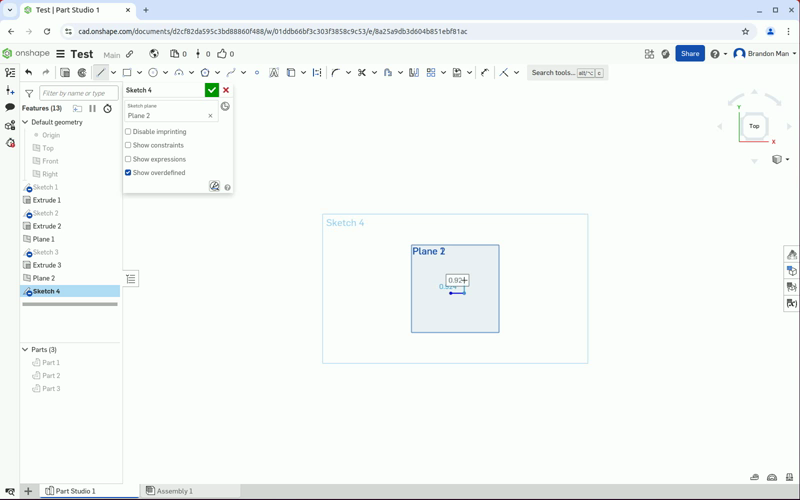
scroll(6)
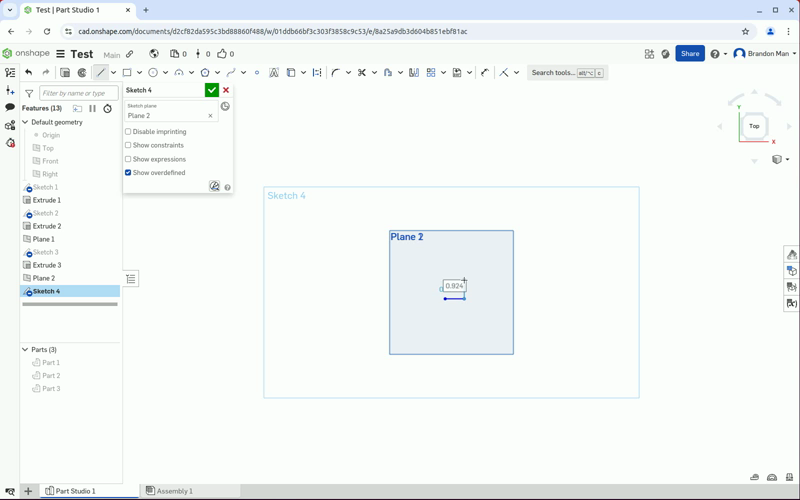
scroll(6)
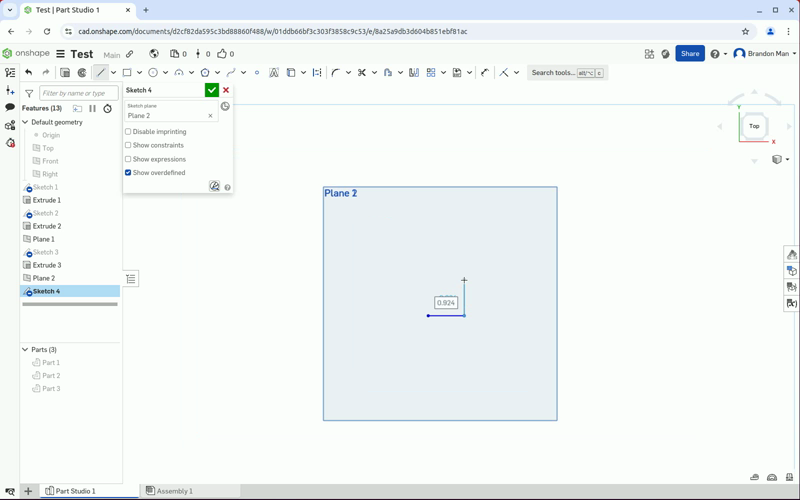
scroll(6)
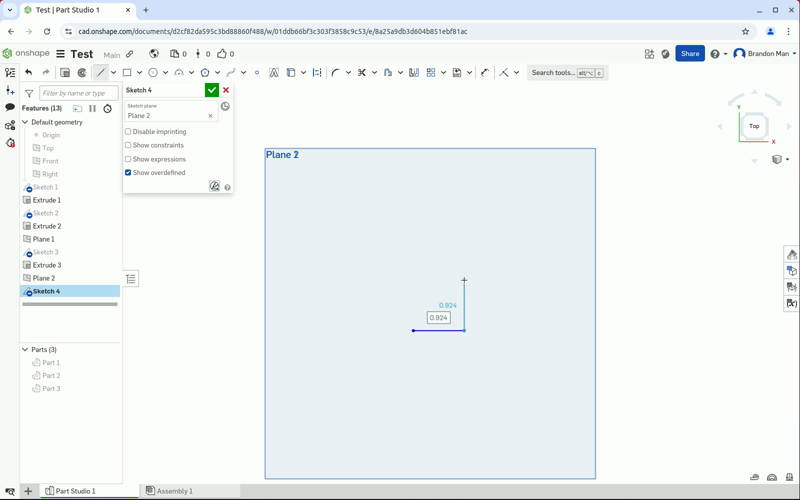
click(464, 279)
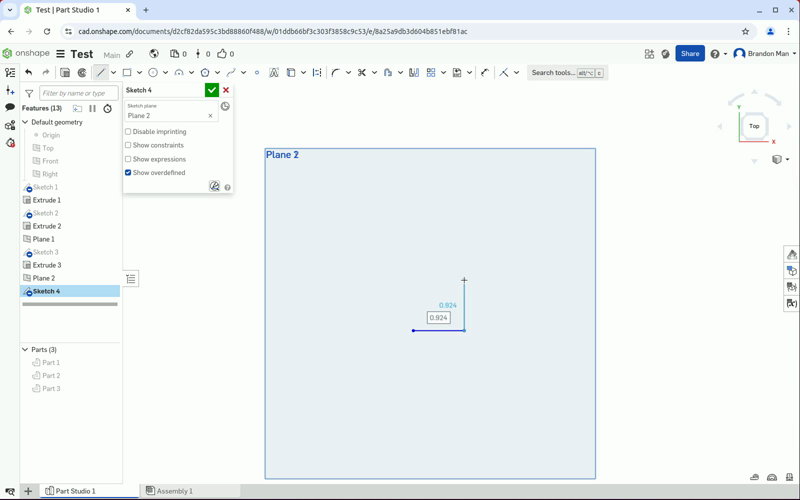
scroll(-6)
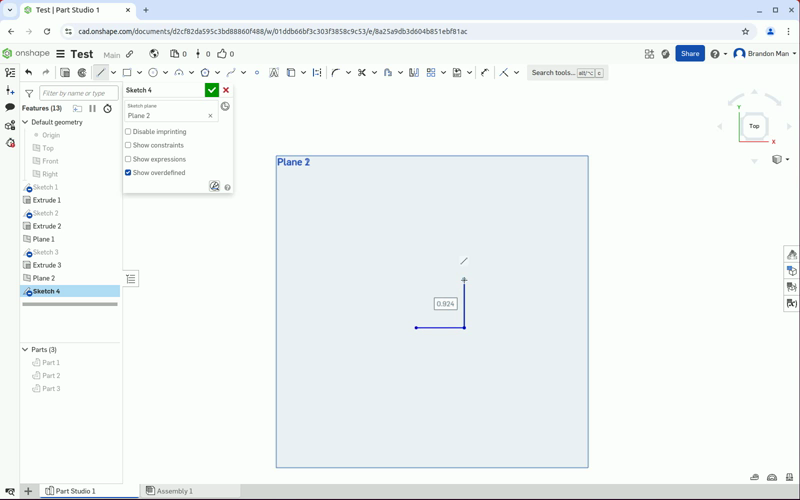
scroll(-6)
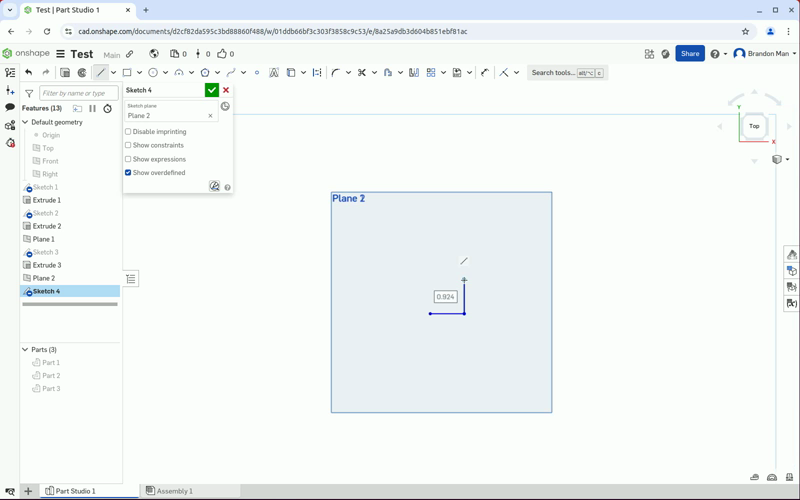
scroll(-6)
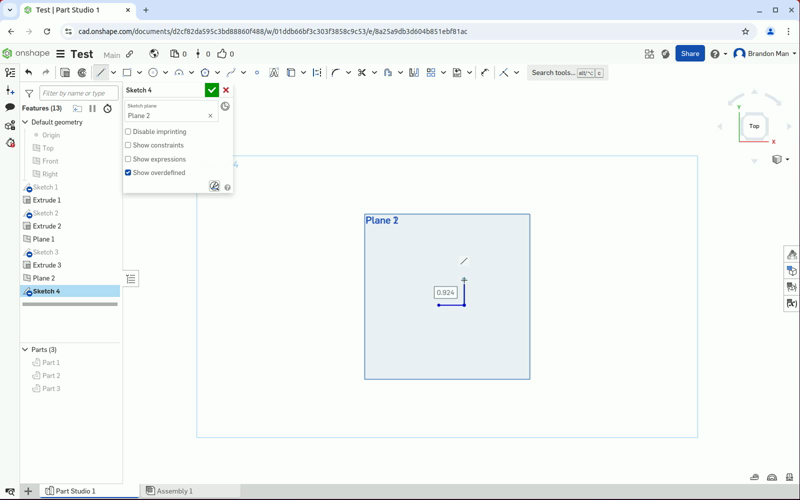
scroll(-6)
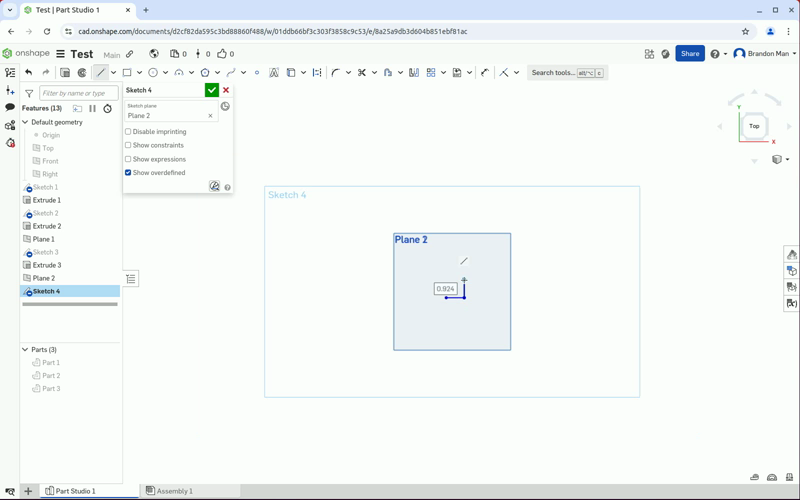
scroll(-6)
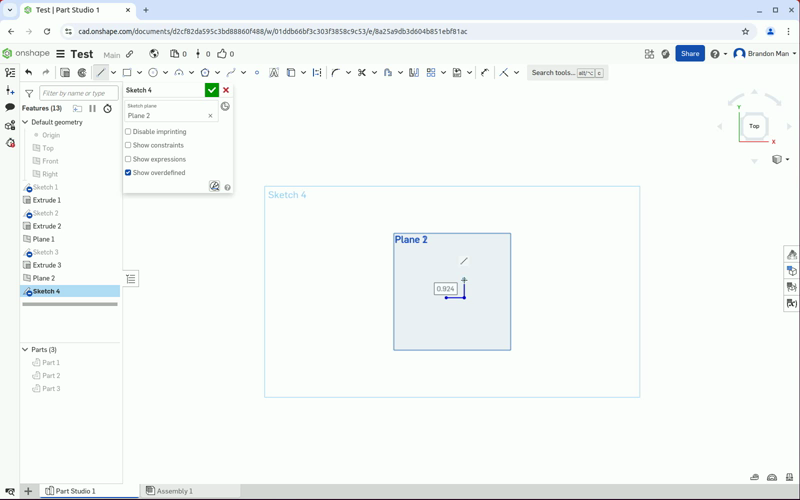
scroll(-6)
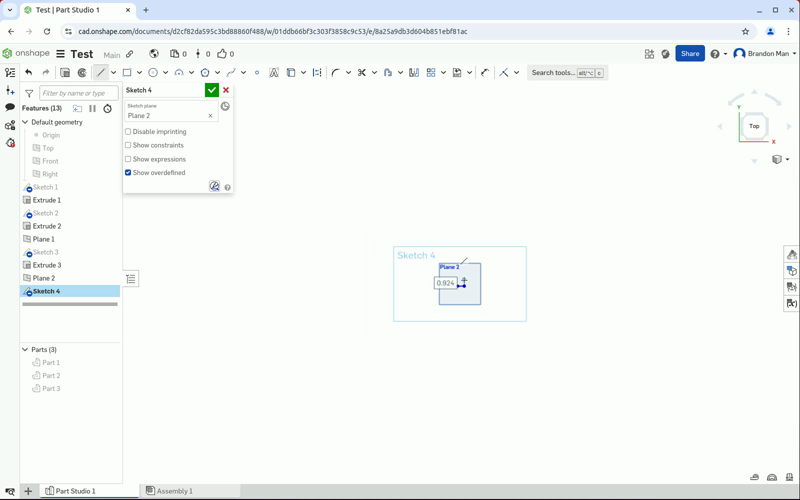
scroll(-6)
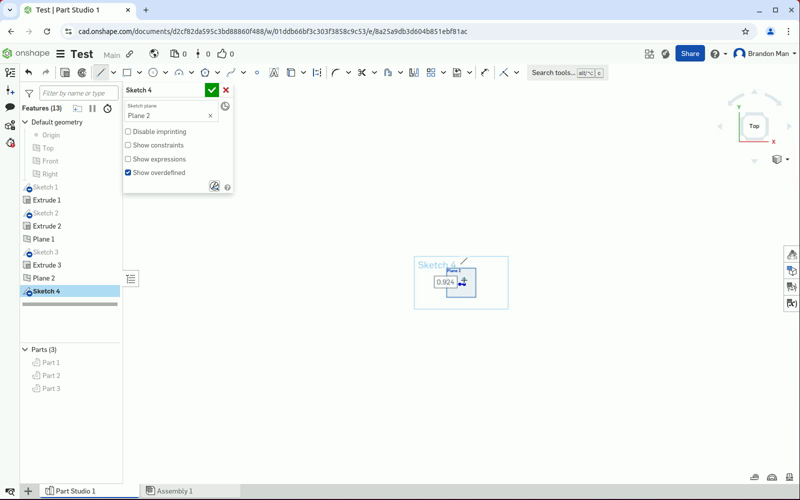
key_up(shift)
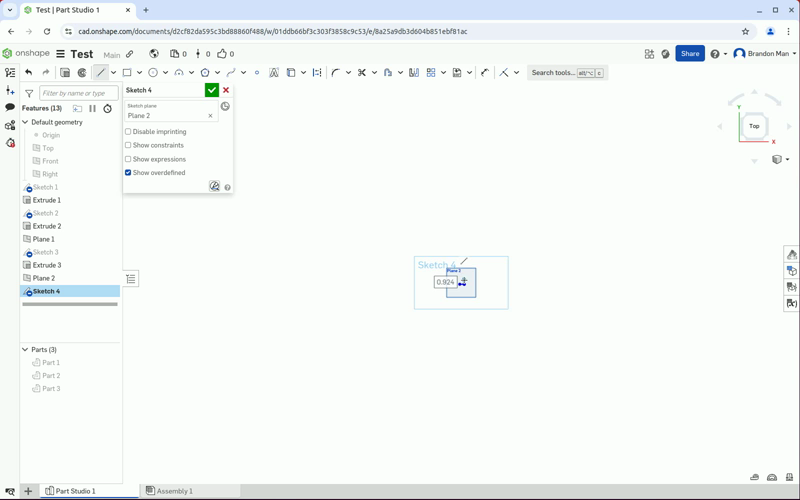
key_down(shift)
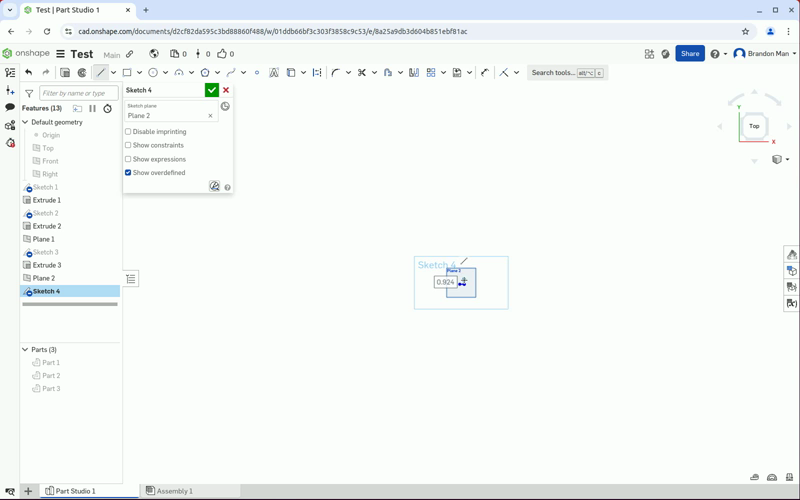
mouse_move(494, 279)
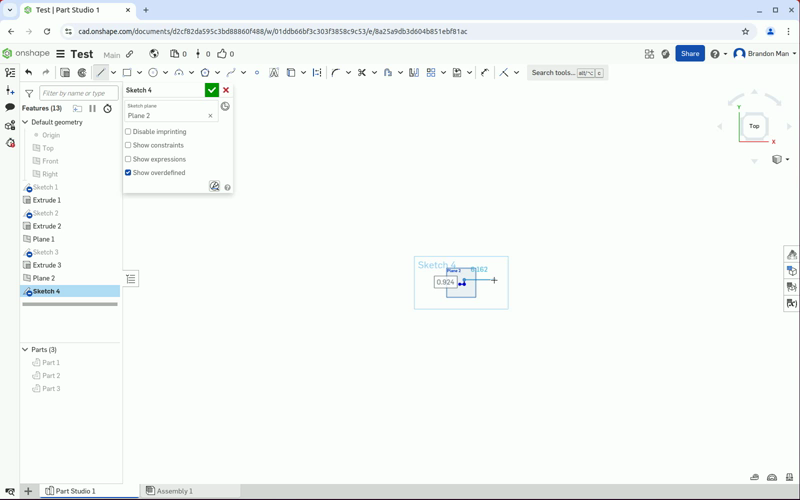
mouse_move(459, 279)
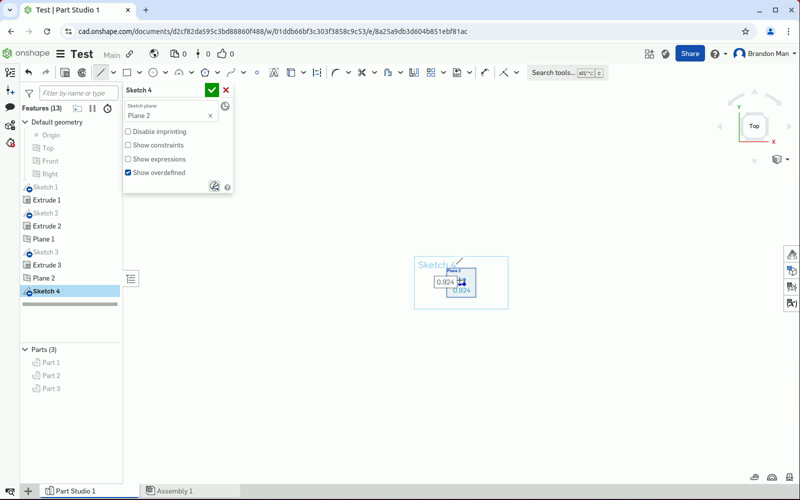
scroll(6)
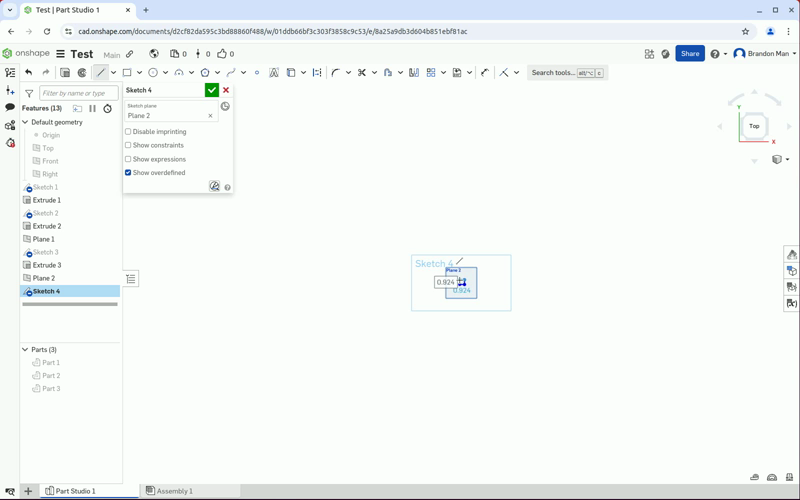
scroll(6)
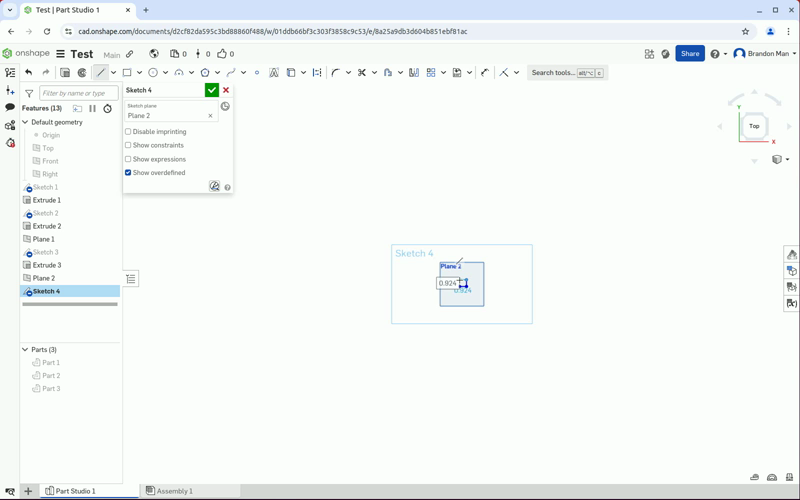
scroll(6)
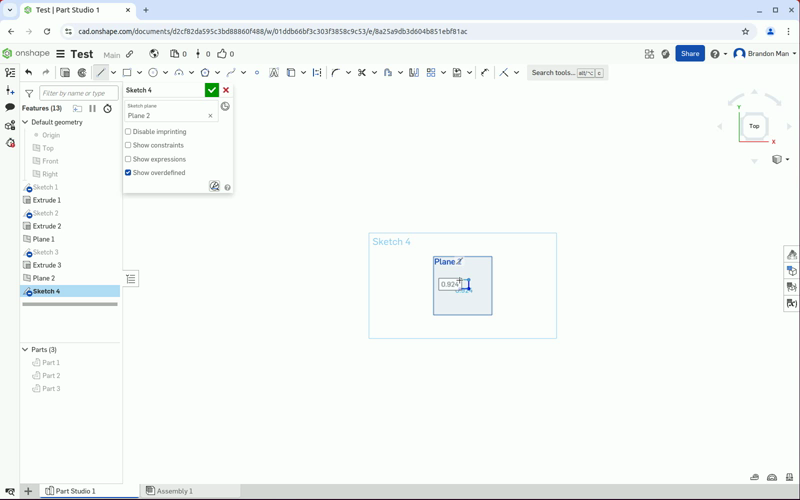
scroll(6)
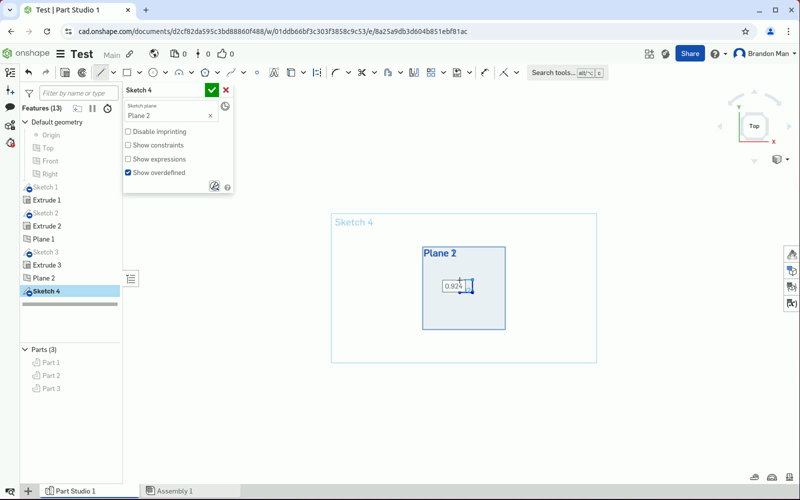
scroll(6)
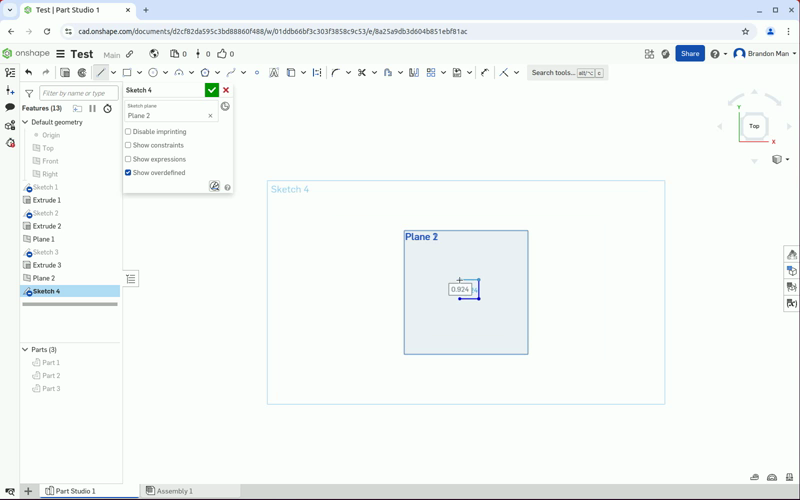
scroll(6)
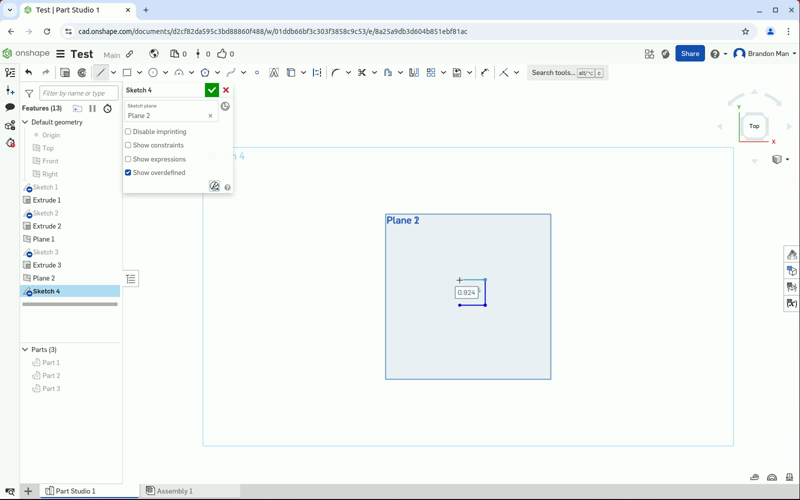
scroll(6)
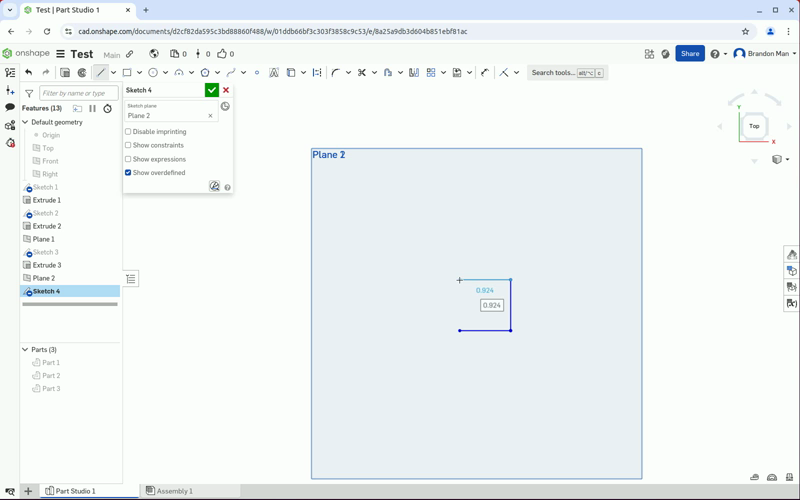
click(459, 279)
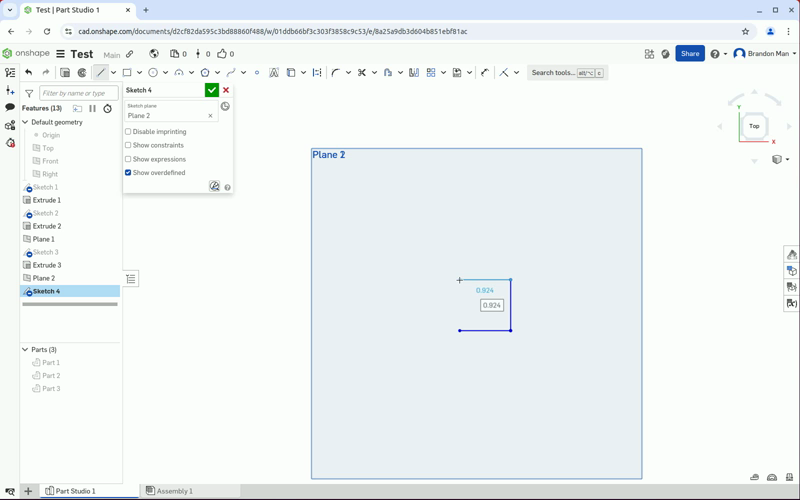
scroll(-6)
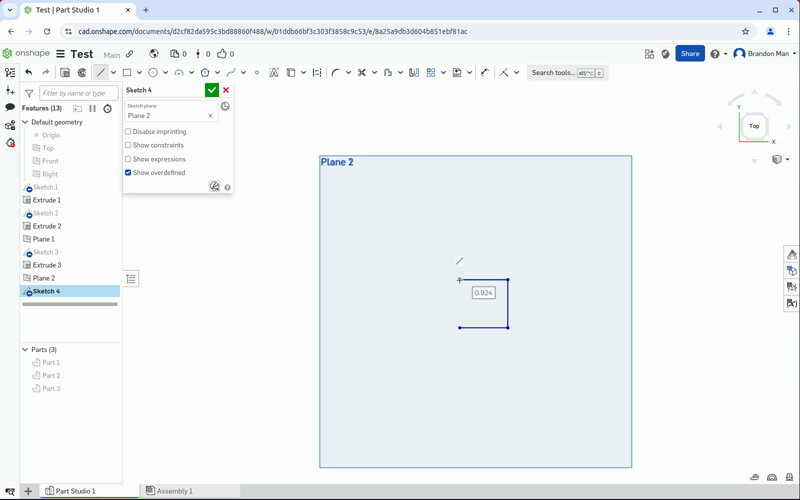
scroll(-6)
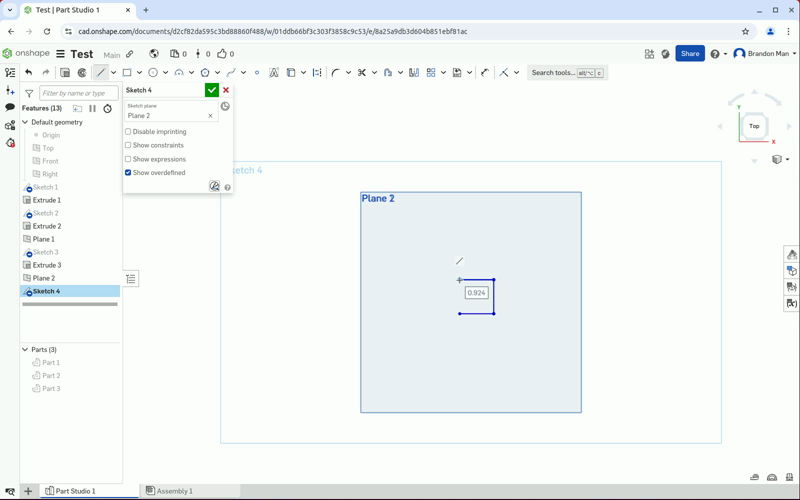
scroll(-6)
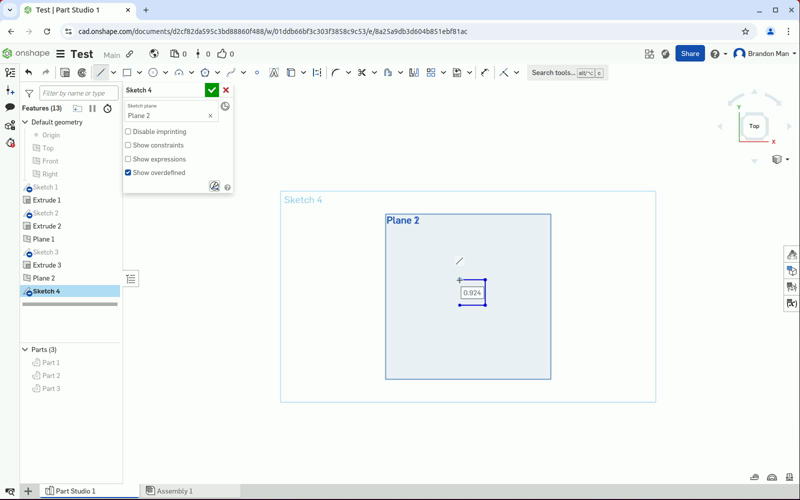
scroll(-6)
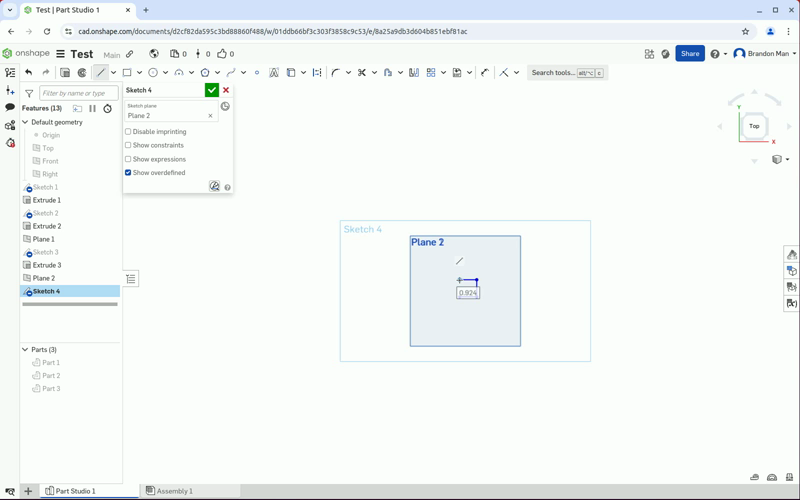
scroll(-6)
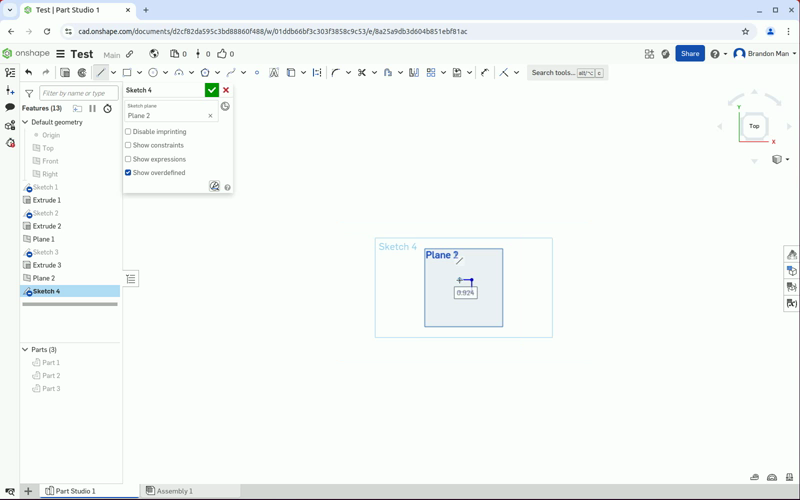
scroll(-6)
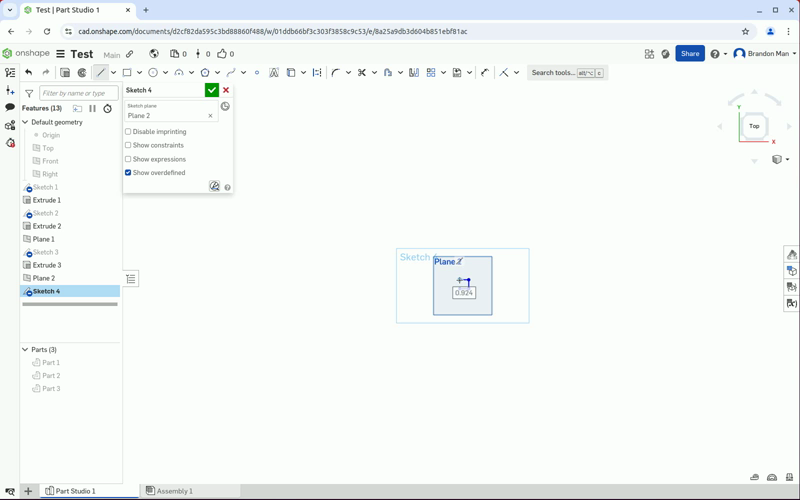
scroll(-6)
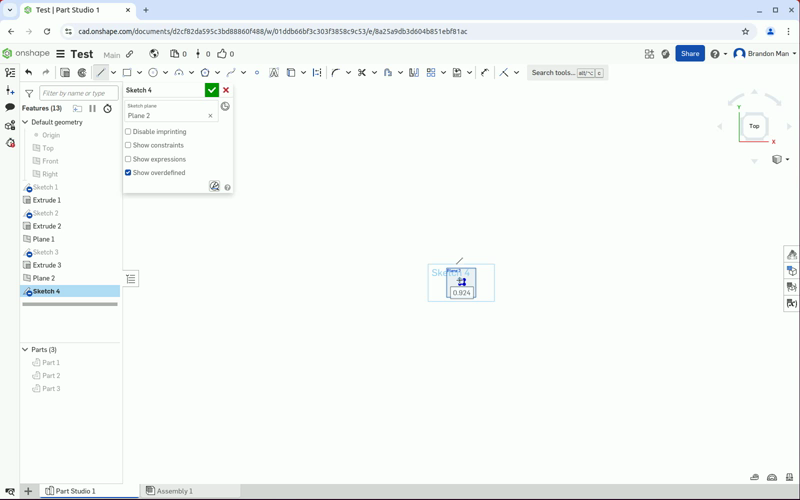
key_up(shift)
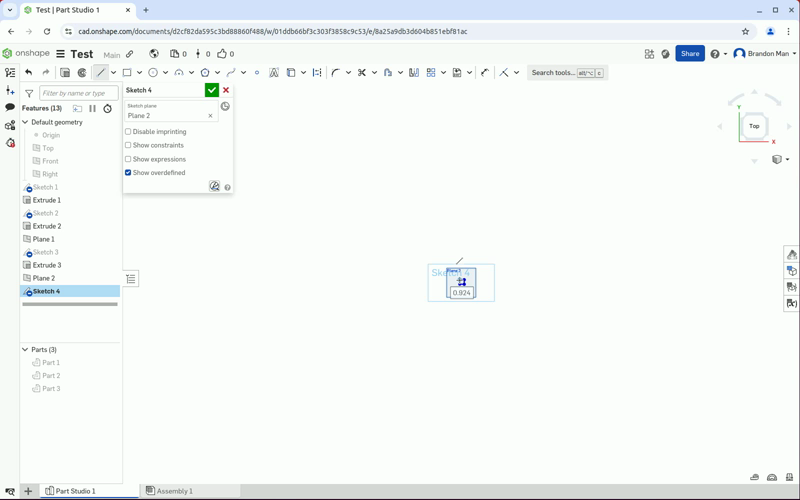
mouse_move(489, 279)
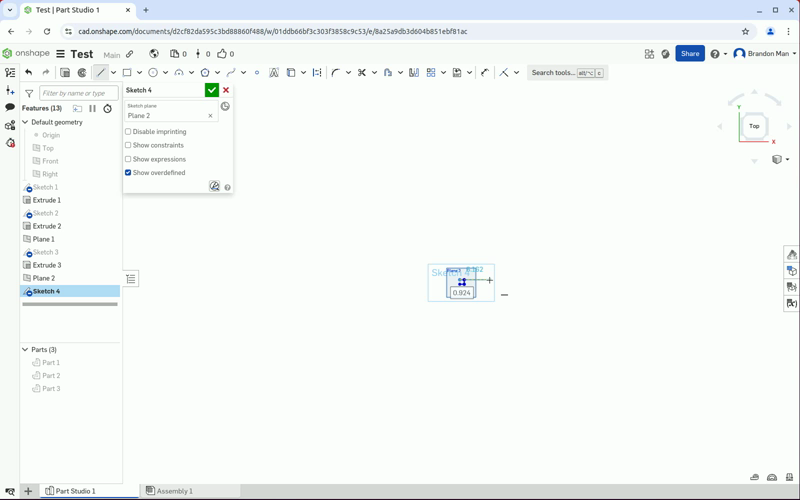
key_down(shift)
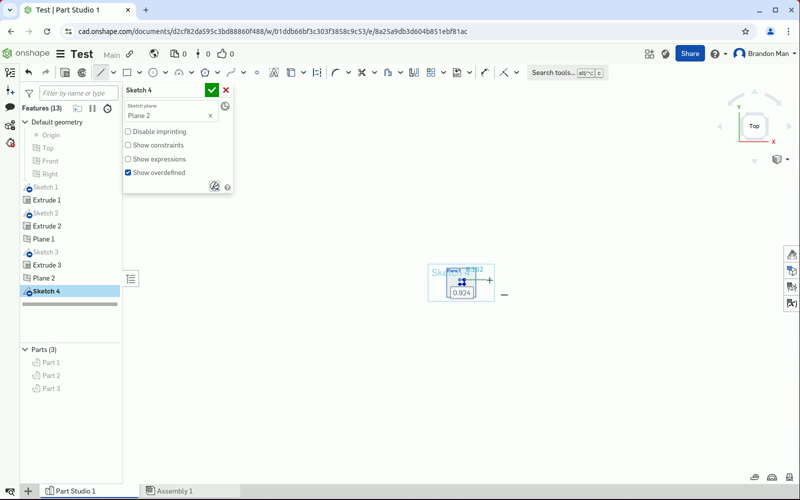
mouse_move(459, 284)
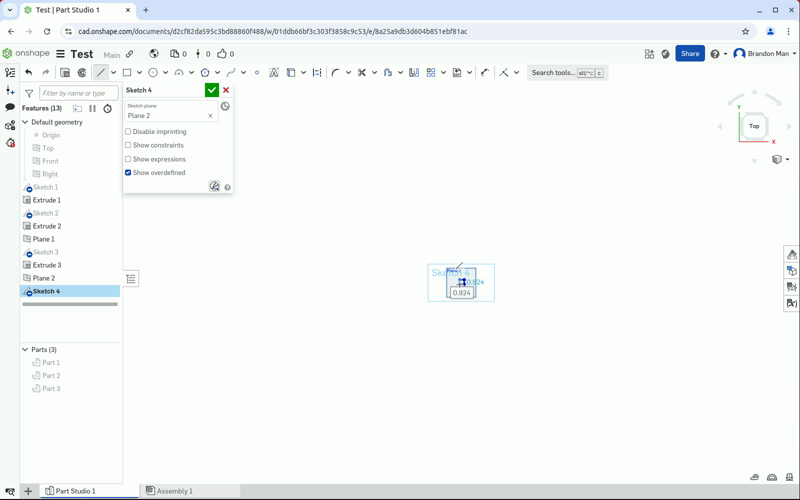
scroll(6)
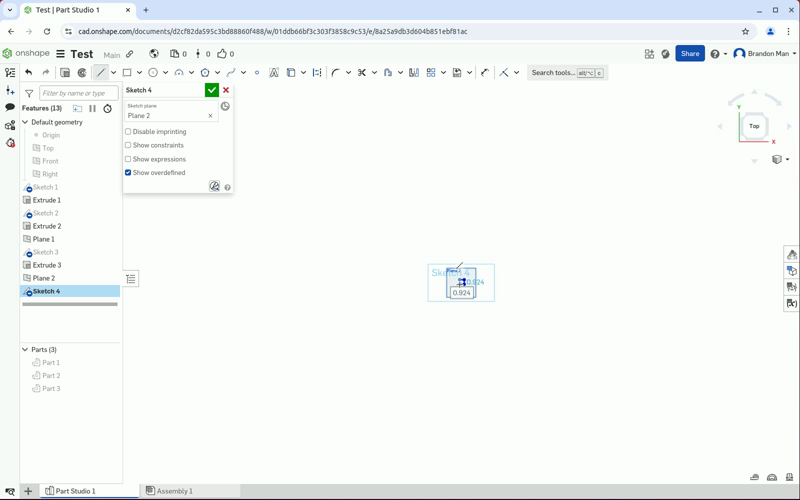
scroll(6)
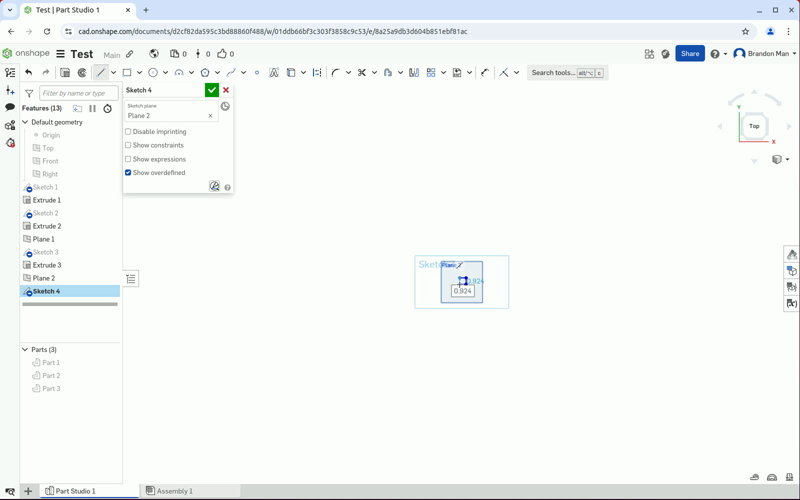
scroll(6)
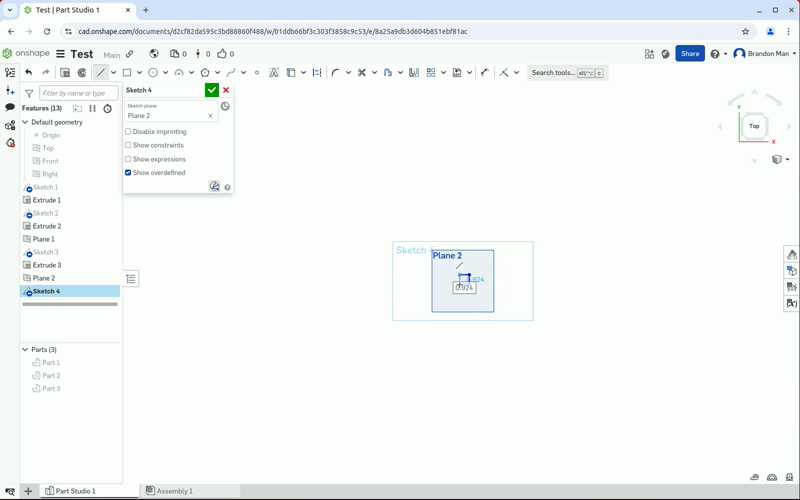
scroll(6)
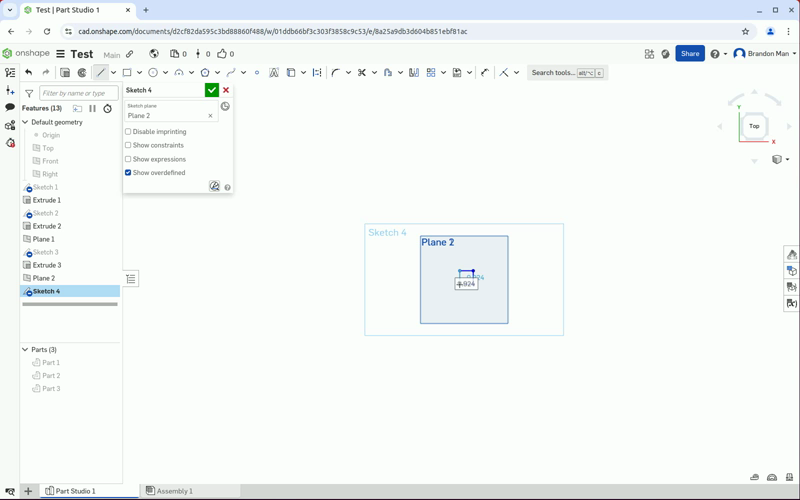
scroll(6)
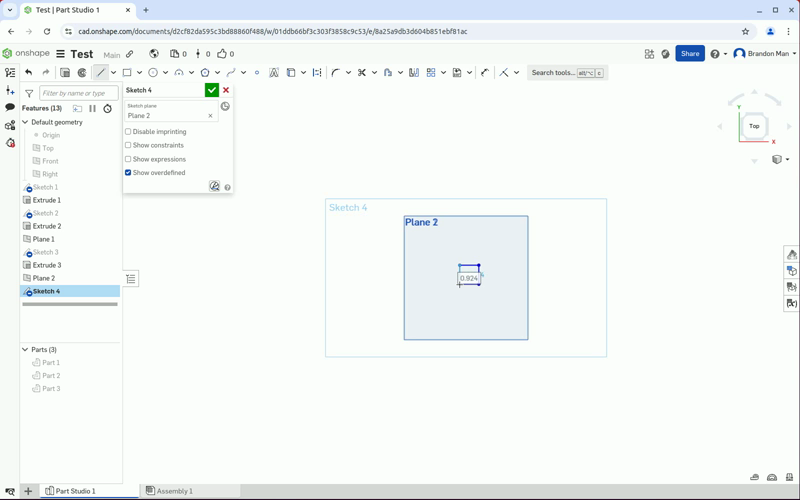
scroll(6)
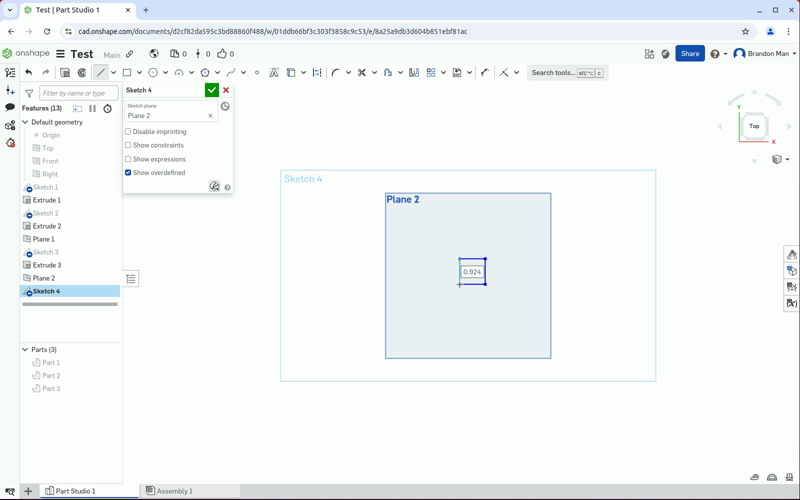
scroll(6)
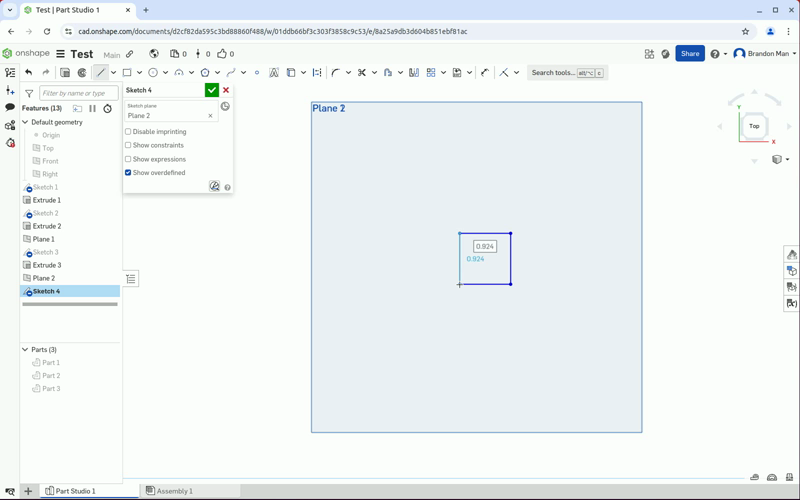
key_up(shift)
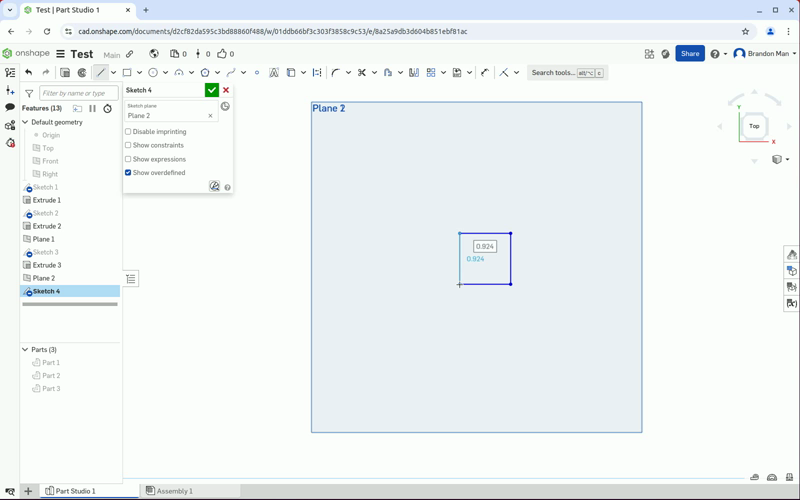
click(459, 284)
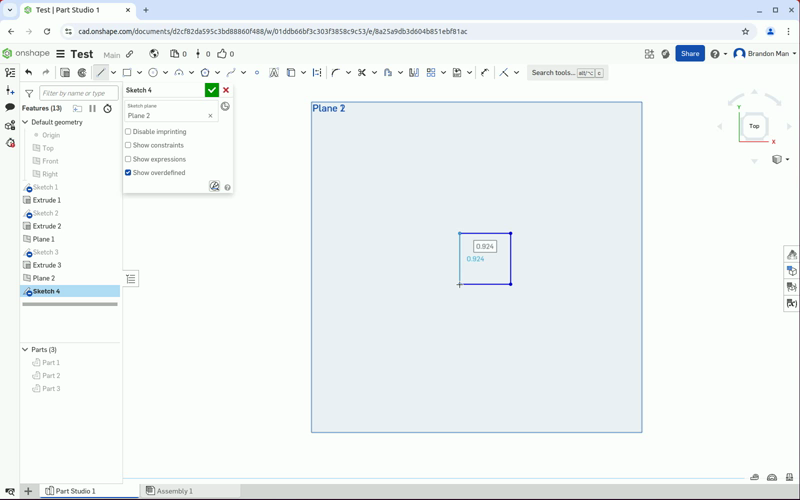
scroll(-6)
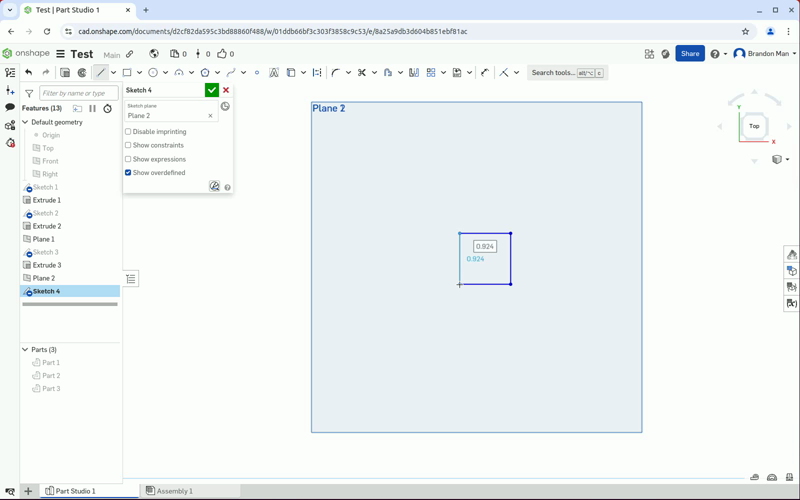
scroll(-6)
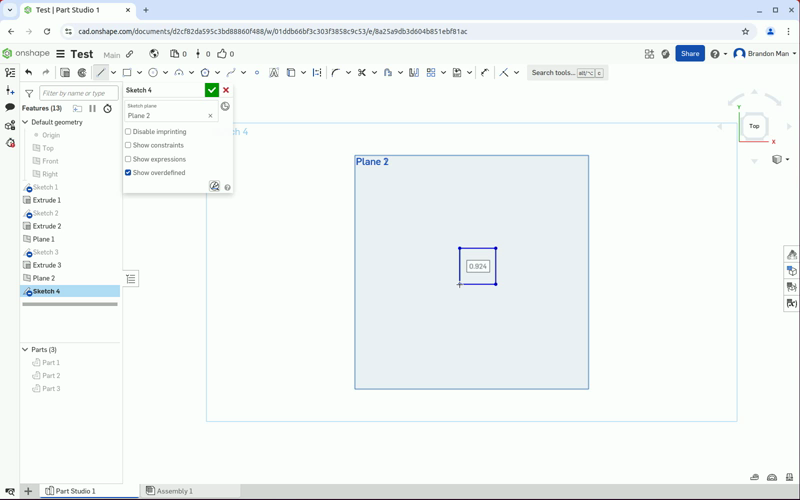
scroll(-6)
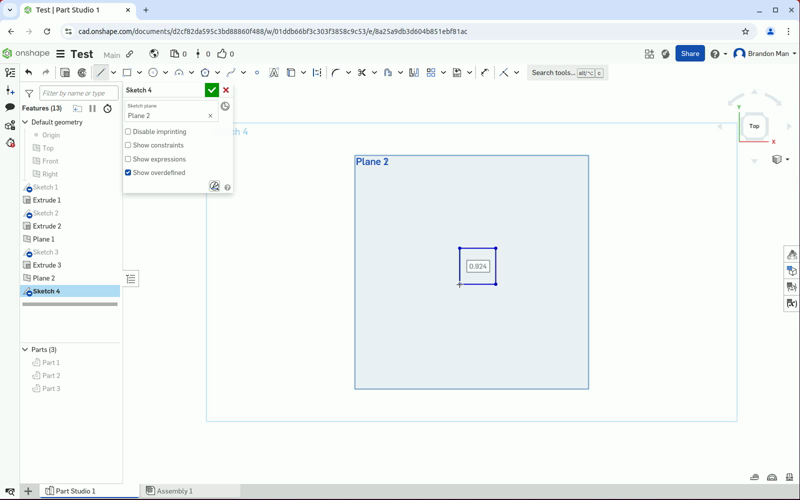
scroll(-6)
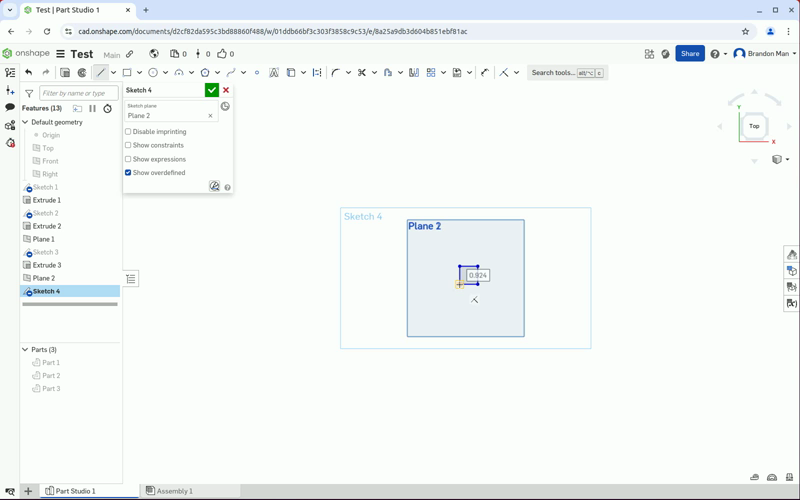
scroll(-6)
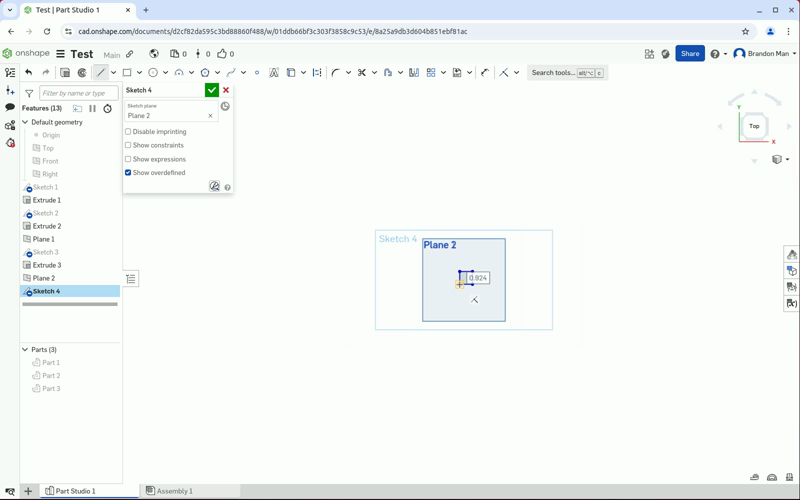
scroll(-6)
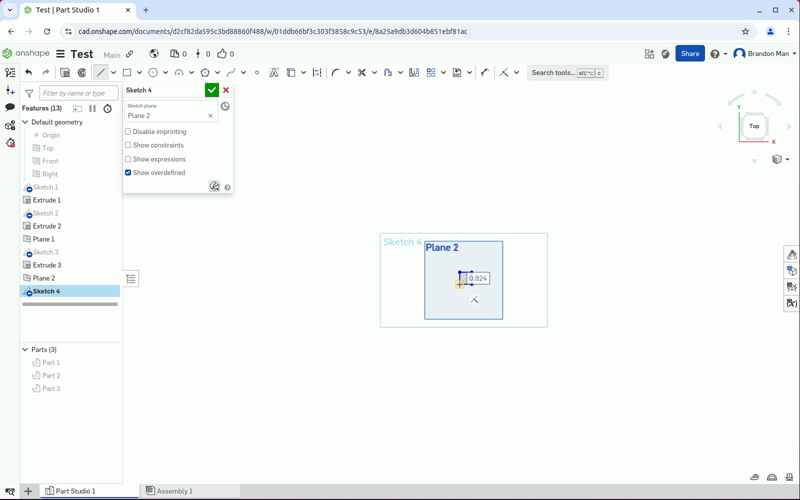
scroll(-6)
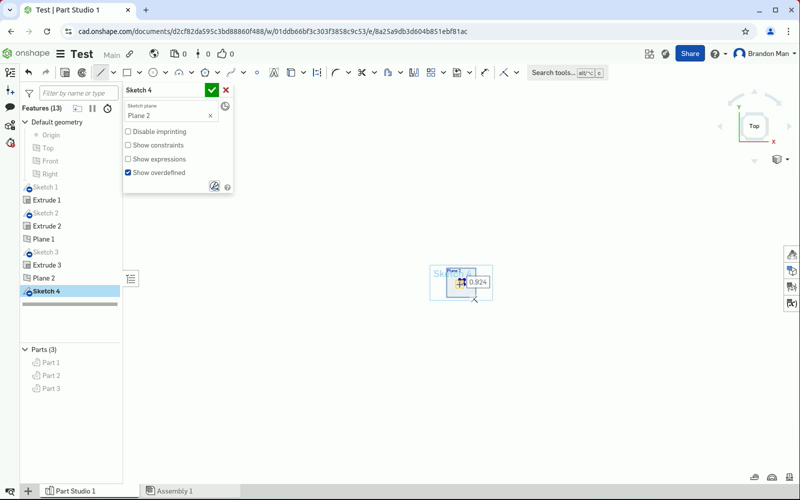
key(esc)
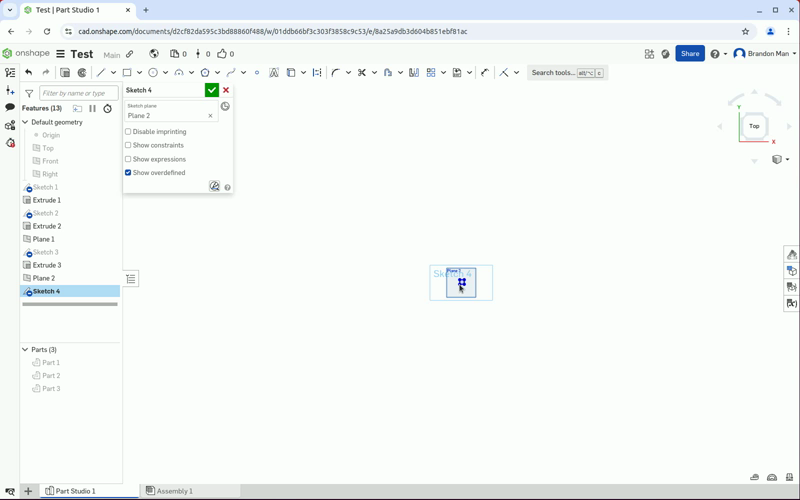
mouse_move(461, 281)
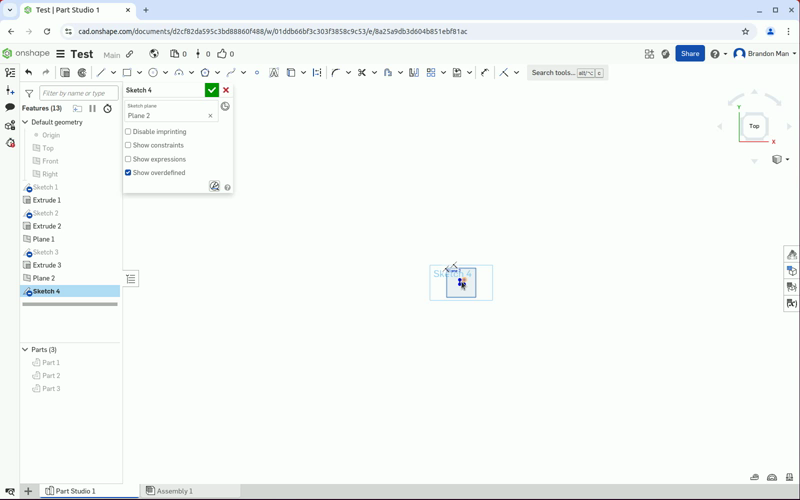
scroll(6)
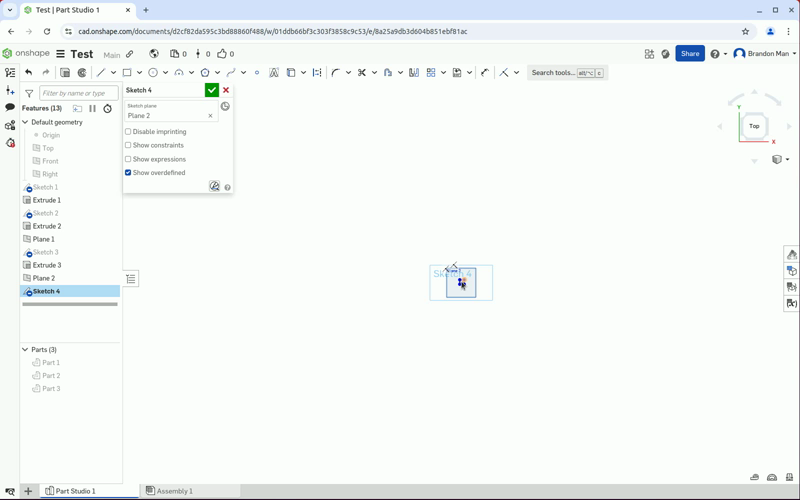
scroll(6)
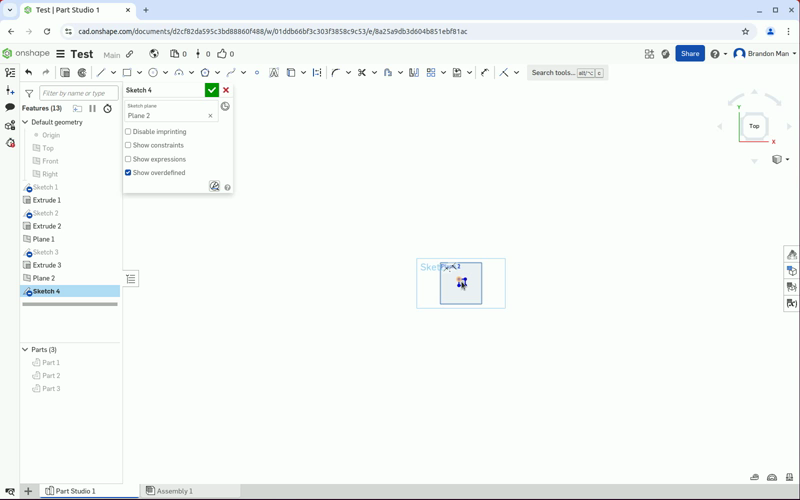
scroll(6)
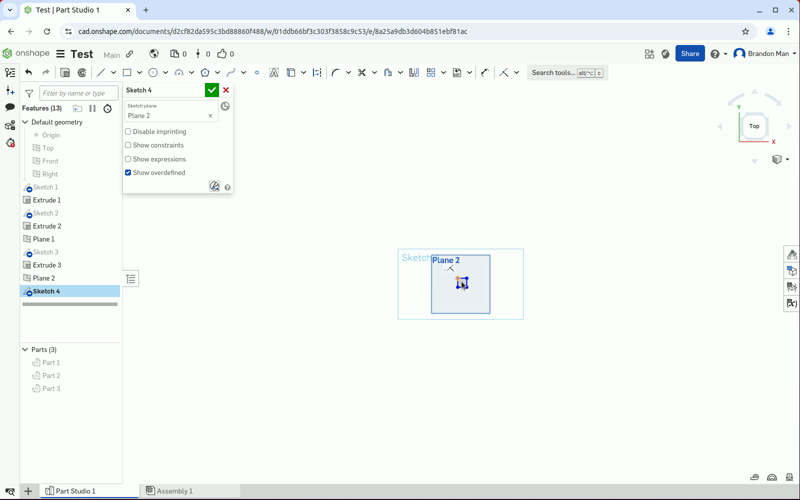
scroll(6)
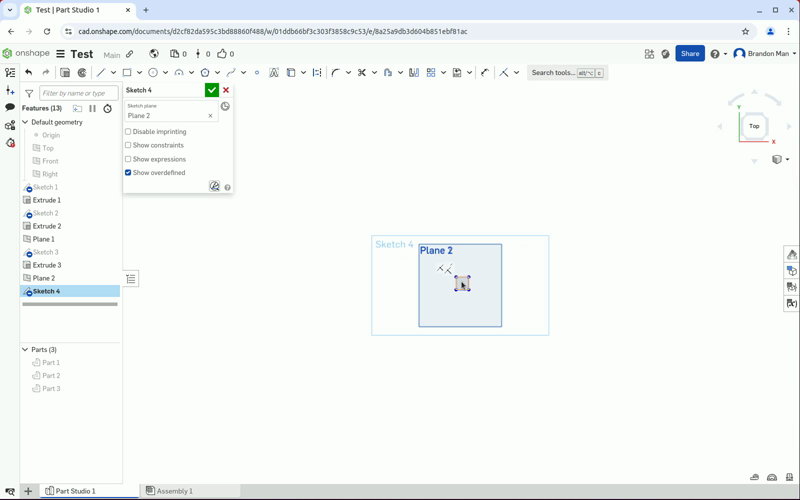
scroll(6)
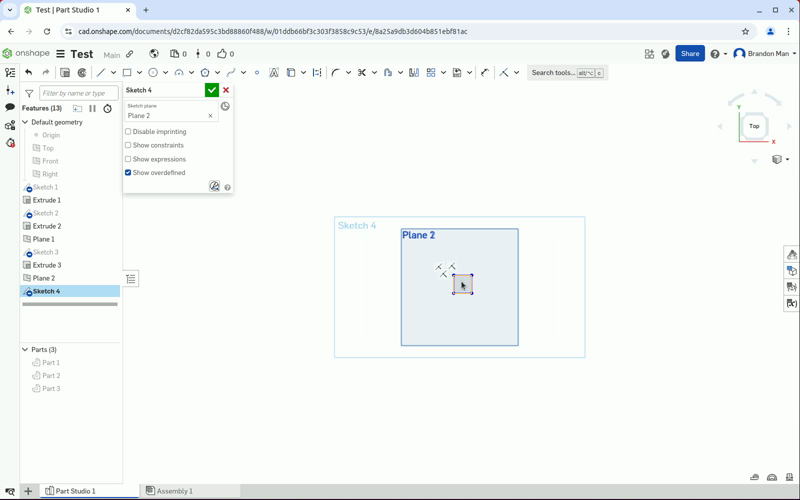
scroll(6)
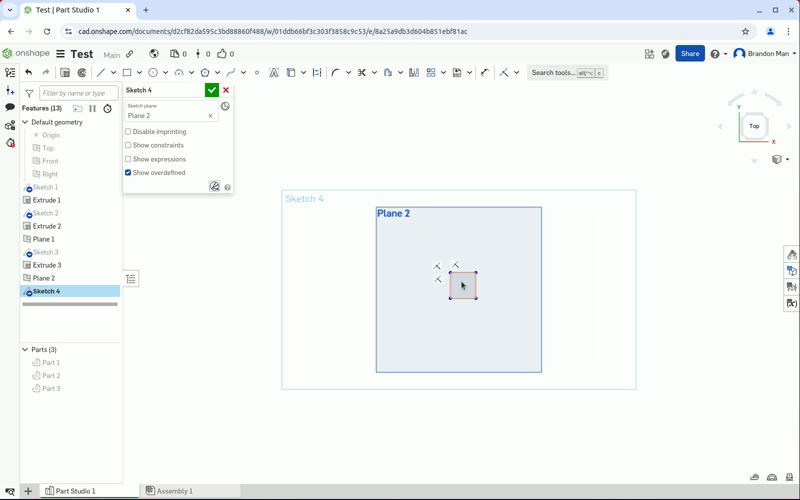
scroll(6)
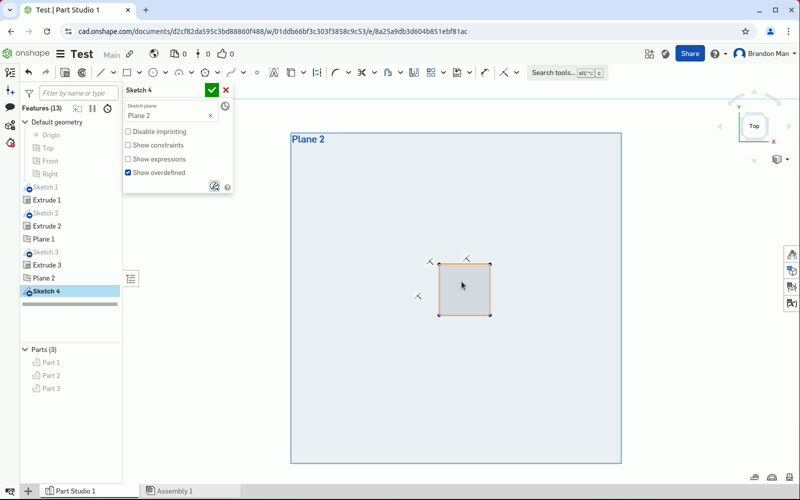
click(461, 281)
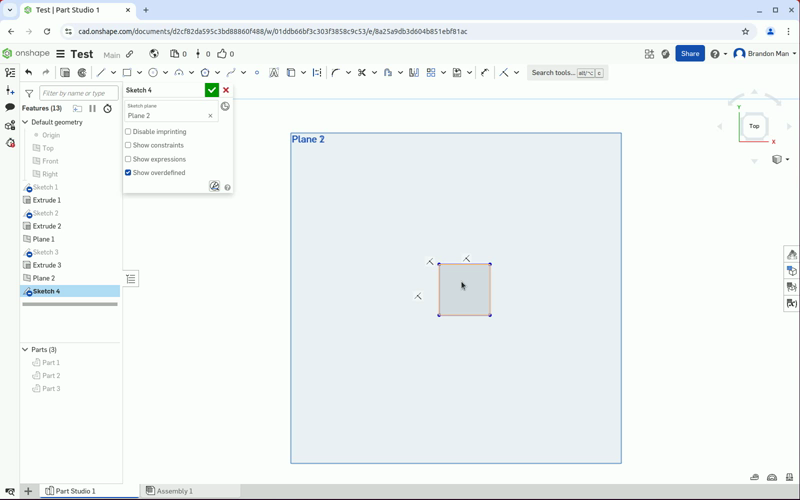
scroll(-6)
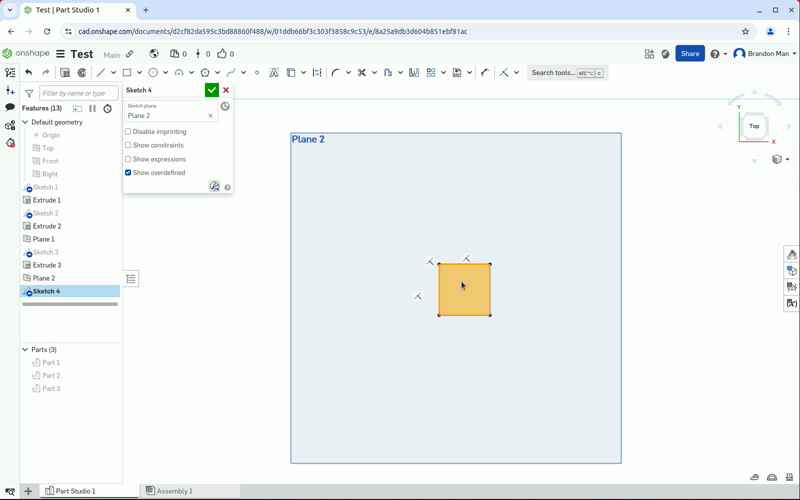
scroll(-6)
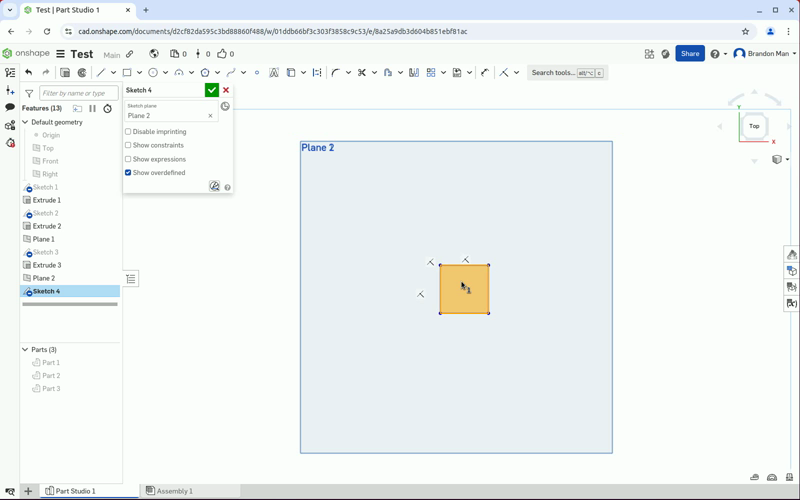
scroll(-6)
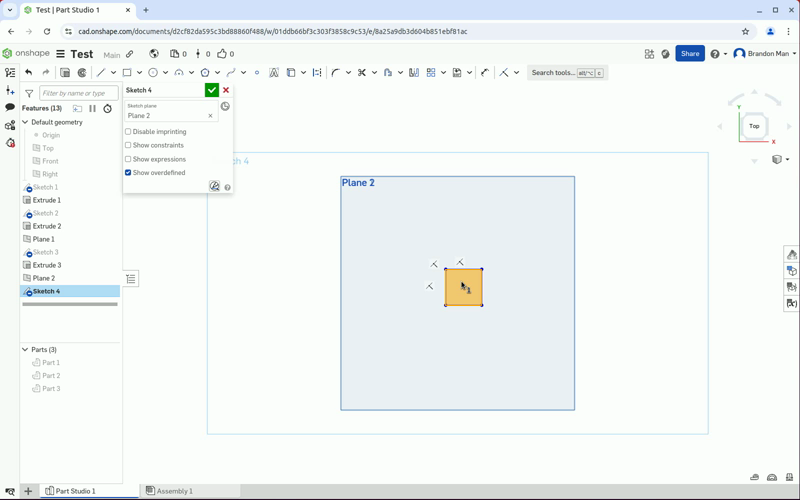
scroll(-6)
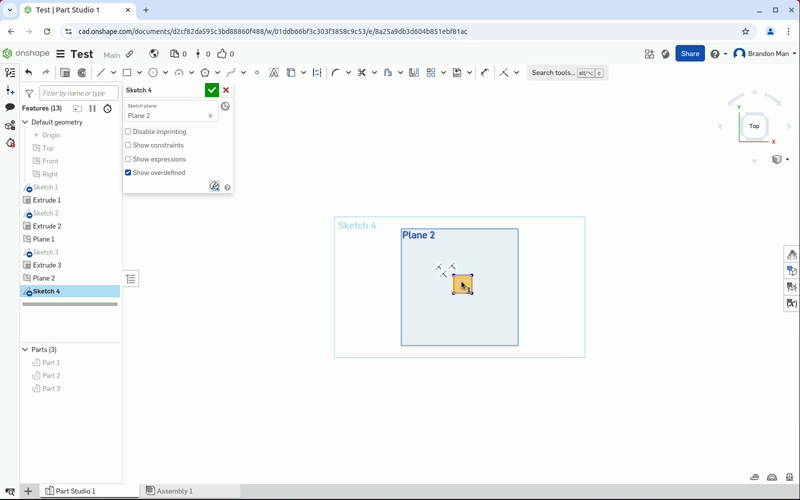
scroll(-6)
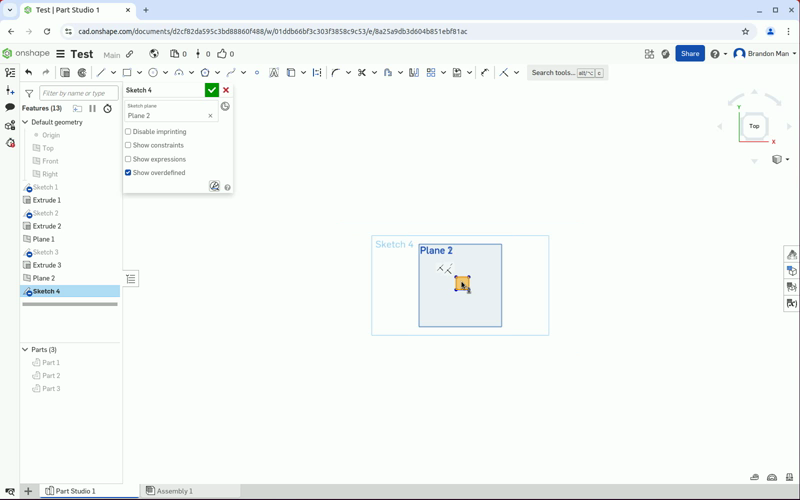
scroll(-6)
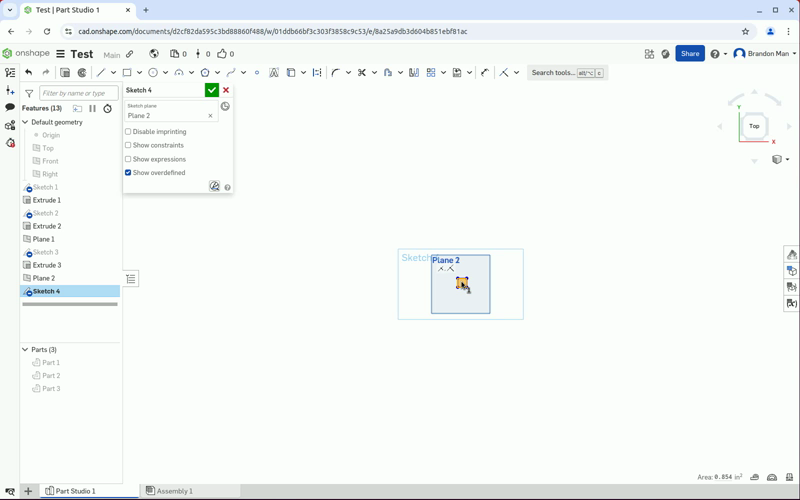
scroll(-6)
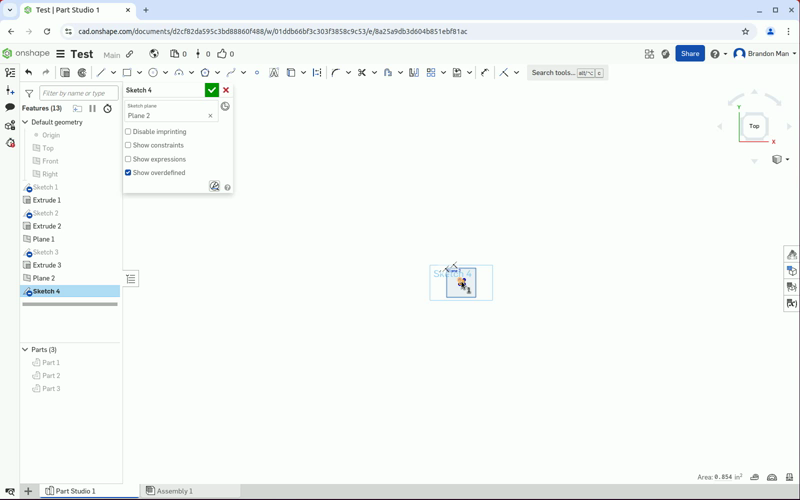
mouse_move(73, 352)
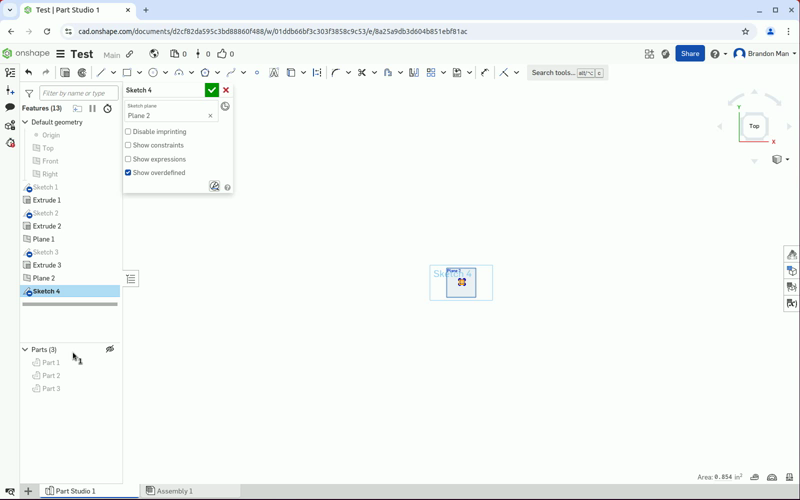
key(shift+y)
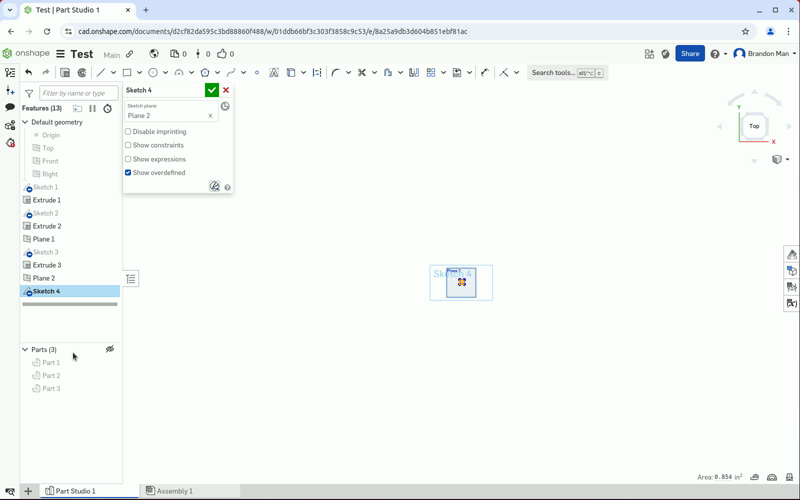
key(shift+e)
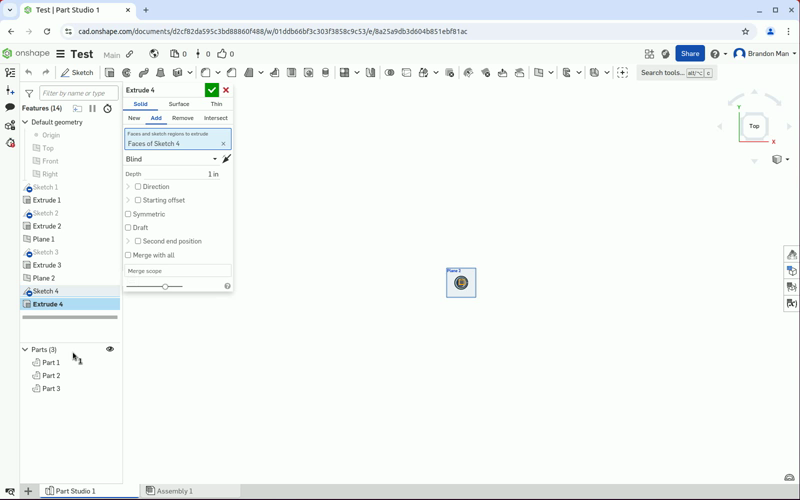
mouse_move(143, 106)
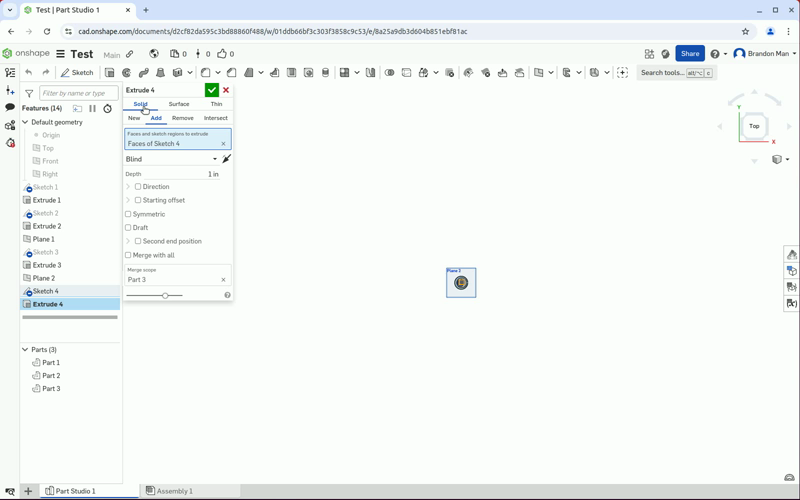
click(143, 106)
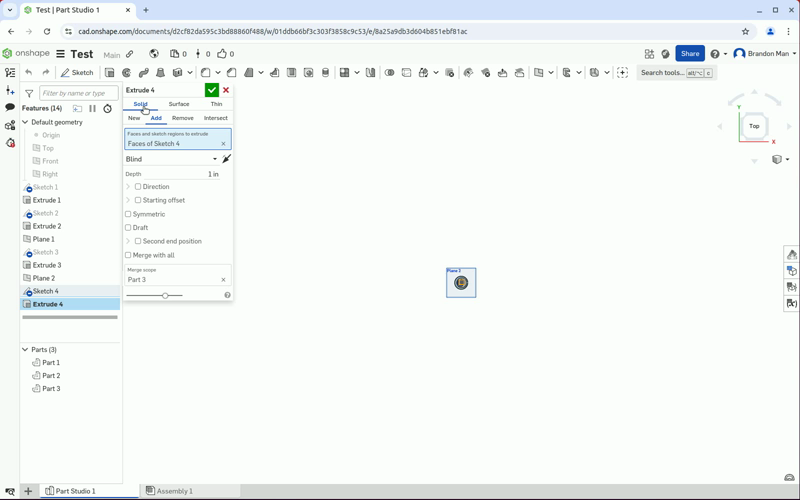
mouse_move(137, 120)
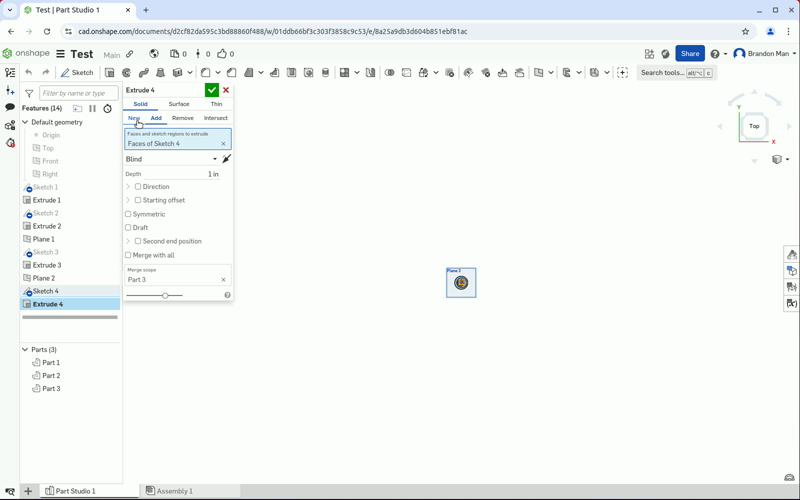
click(137, 120)
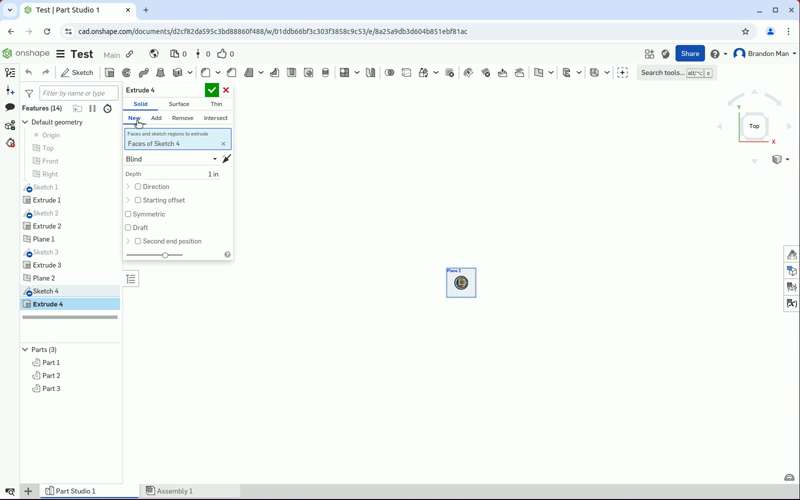
key(tab, 4)
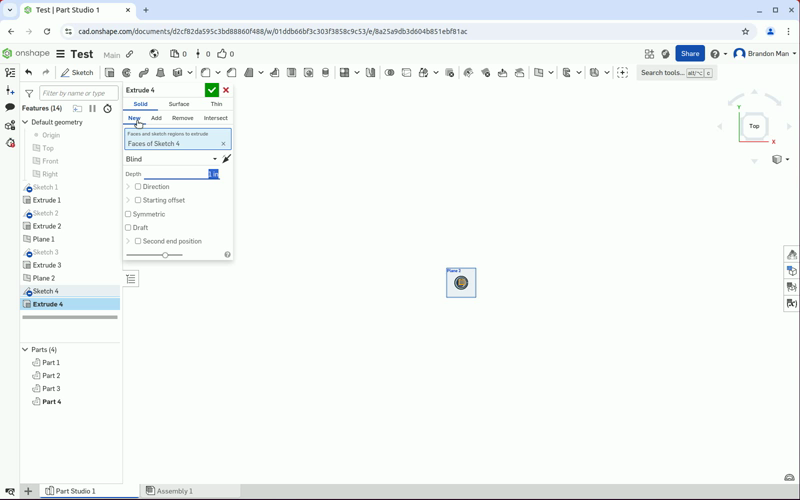
text(3.37)
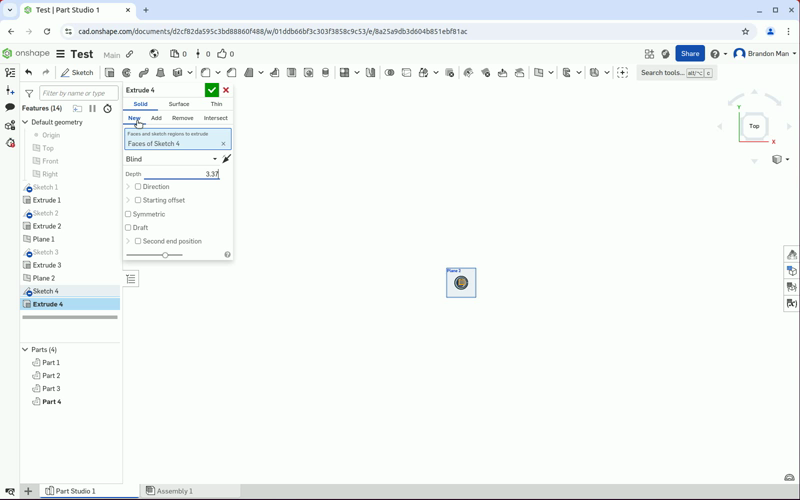
key(enter)
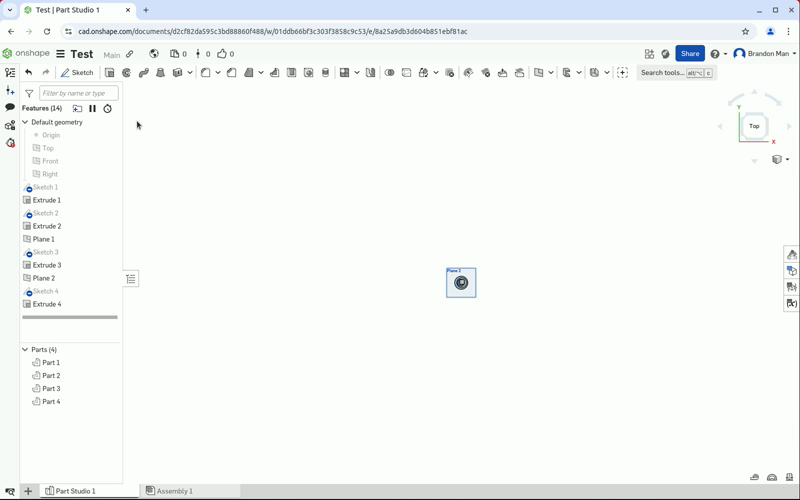
key(shift+h)
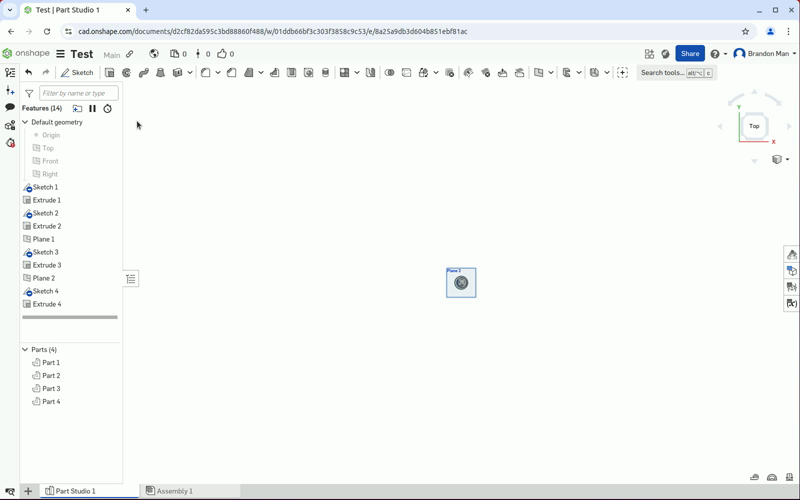
key(shift+h)
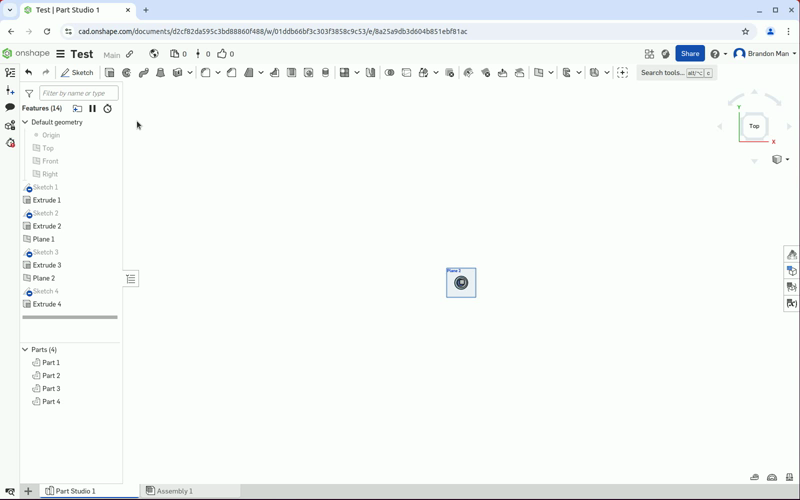
mouse_move(73, 189)
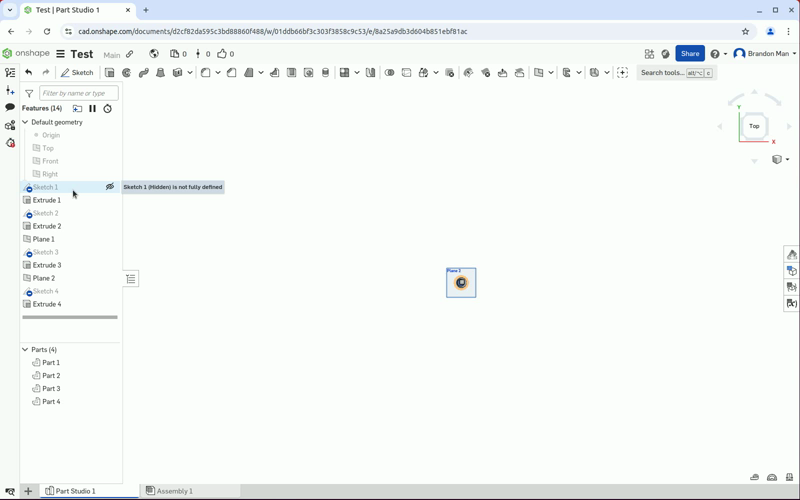
click(73, 189)
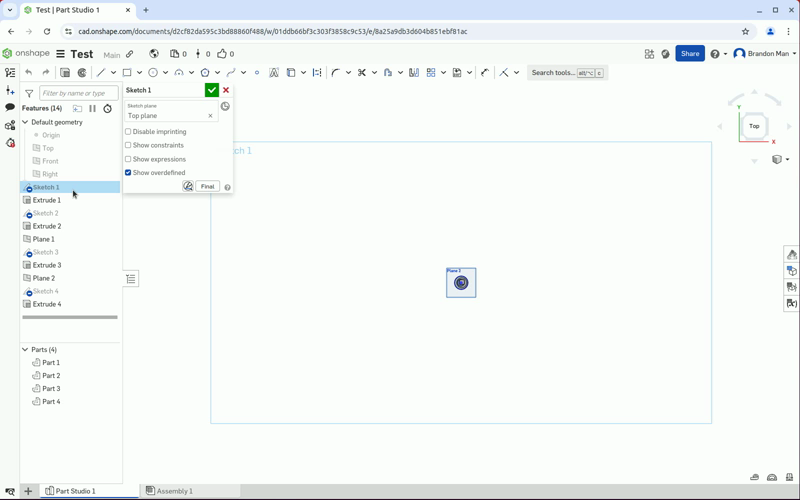
mouse_move(229, 92)
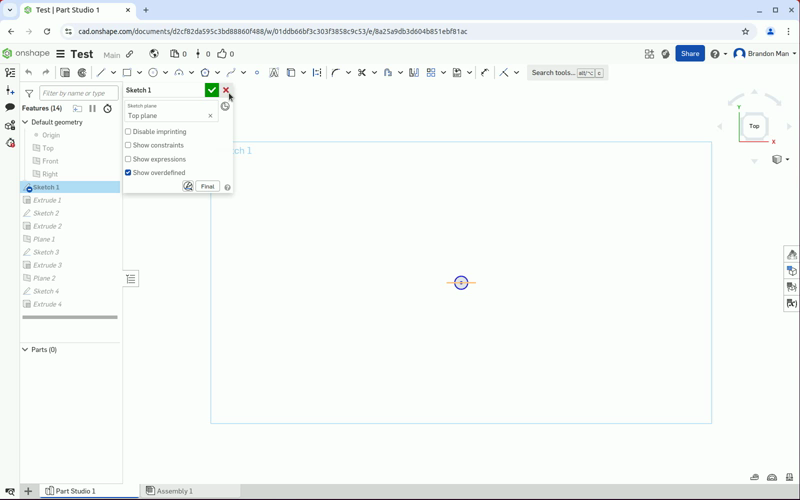
click(229, 92)
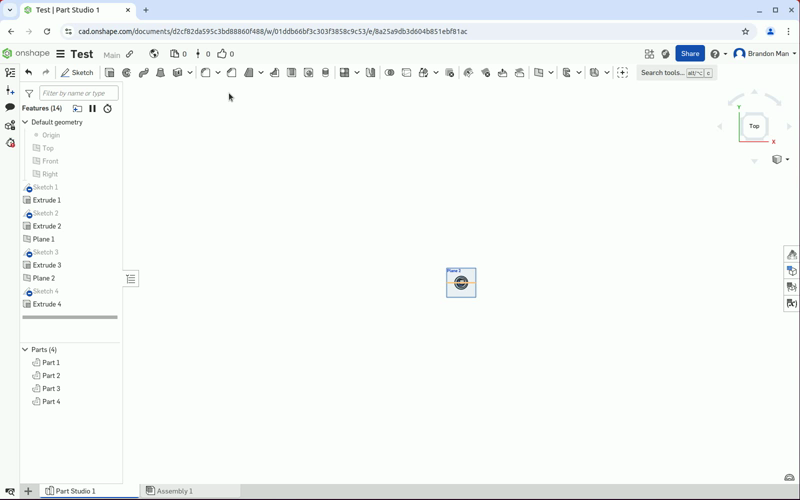
mouse_move(541, 75)
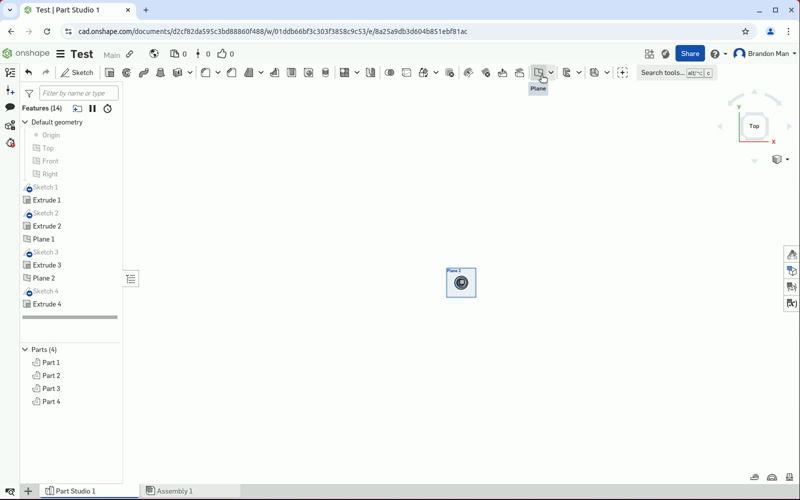
click(541, 75)
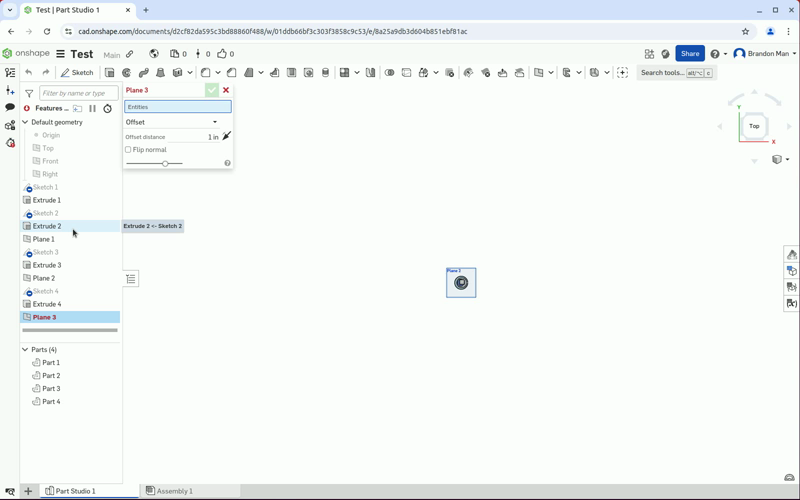
scroll(3)
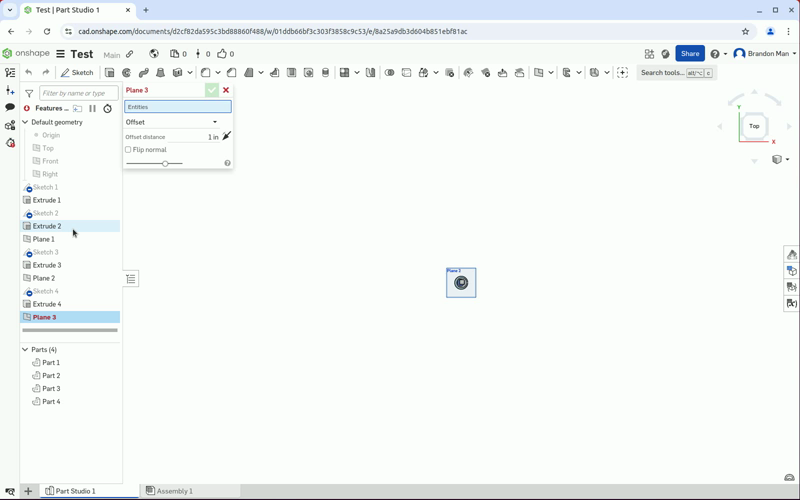
mouse_move(73, 150)
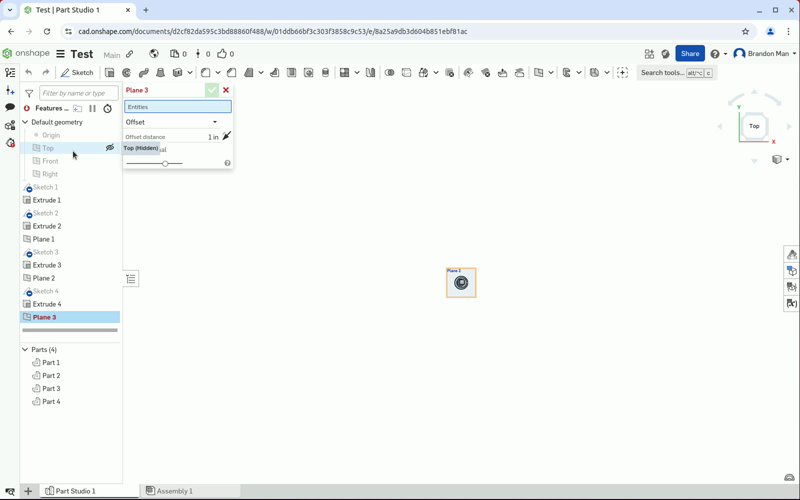
click(73, 150)
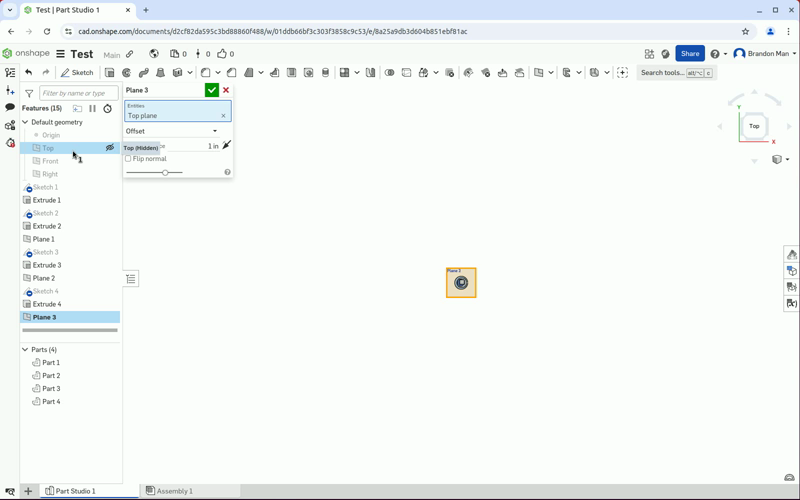
key(tab, 2)
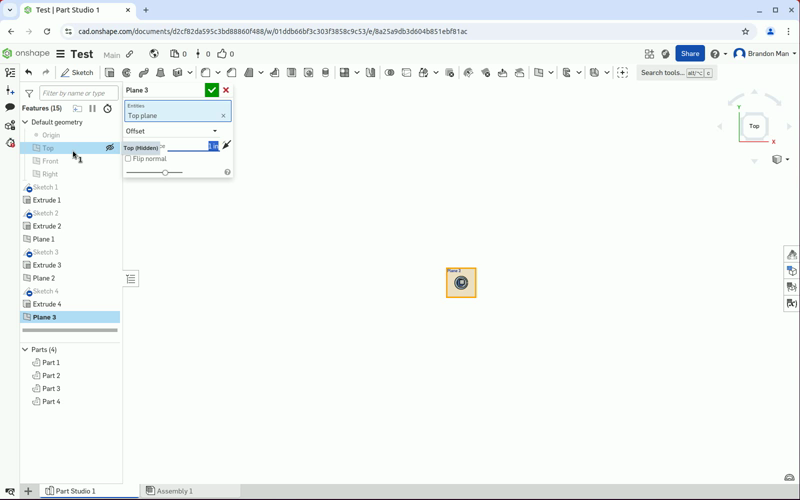
text(19.75)
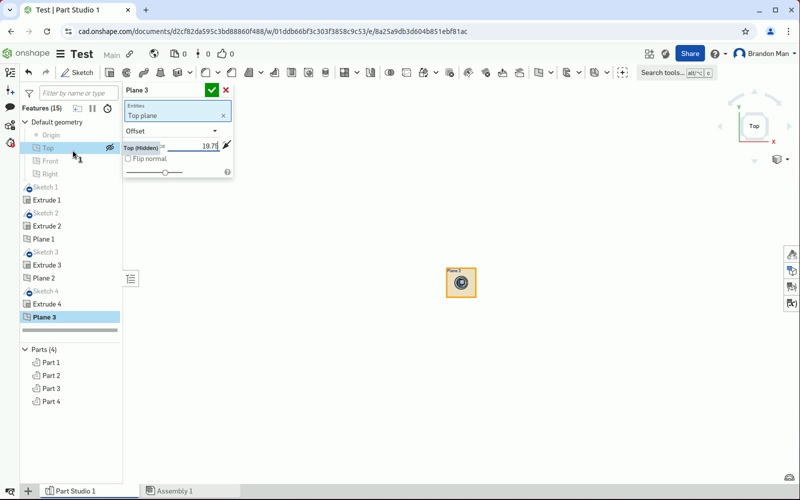
key(enter, 2)
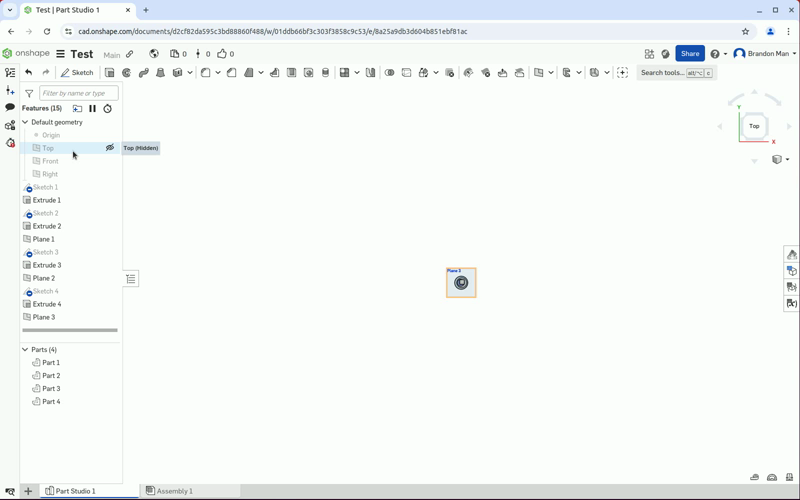
key(shift+s)
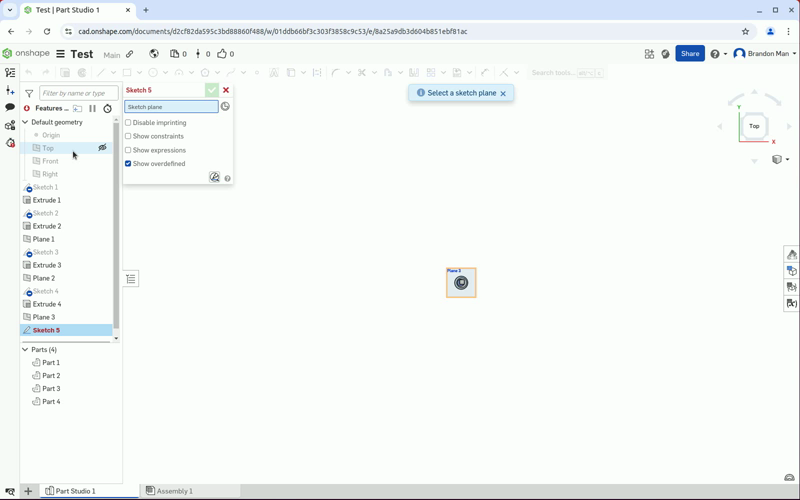
mouse_move(69, 319)
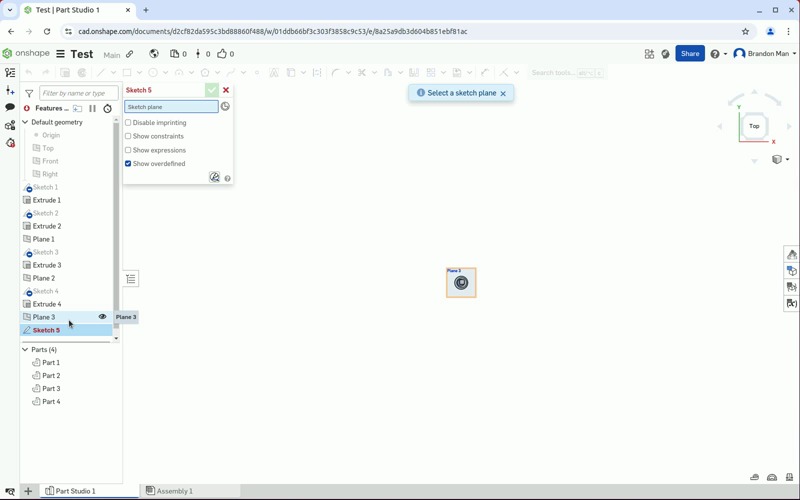
click(69, 319)
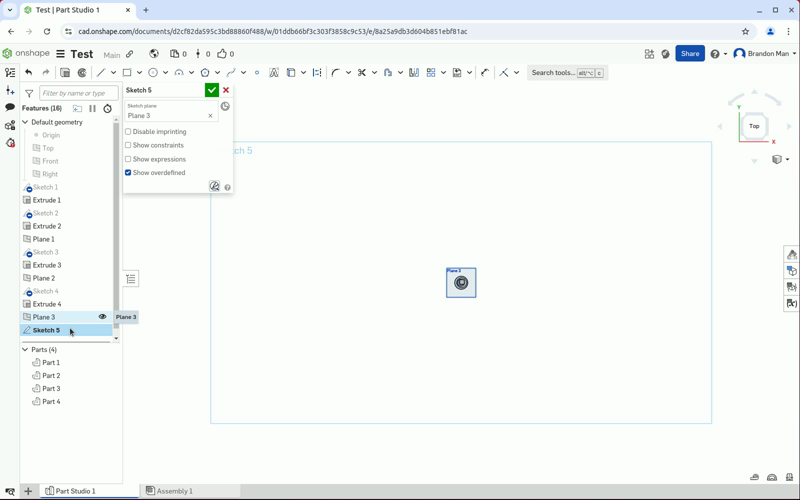
mouse_move(73, 352)
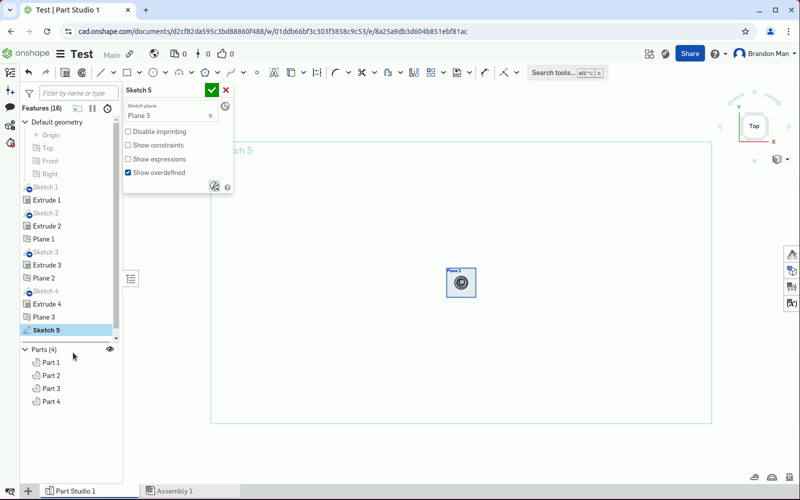
key(y)
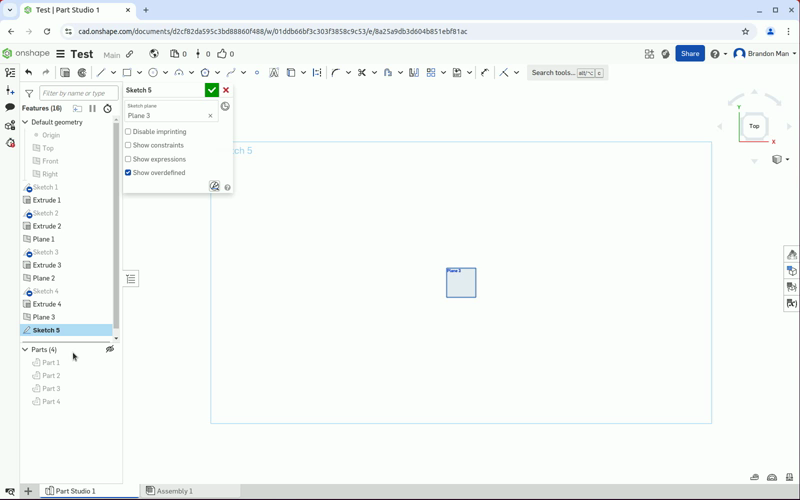
key(l)
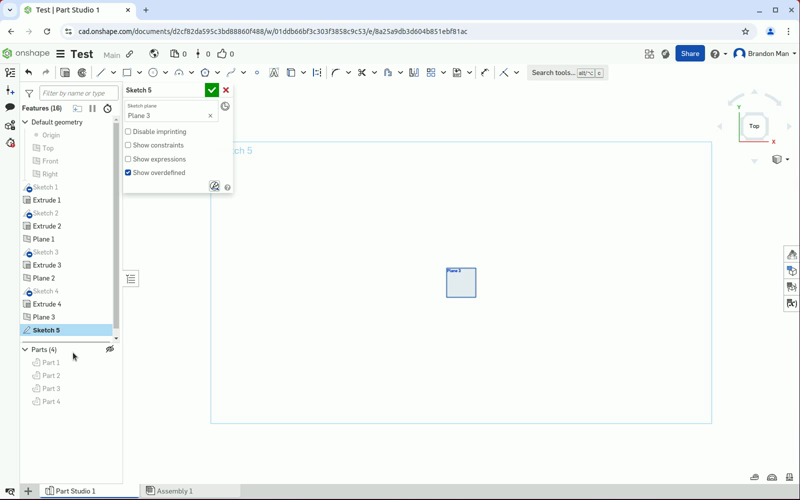
key_down(shift)
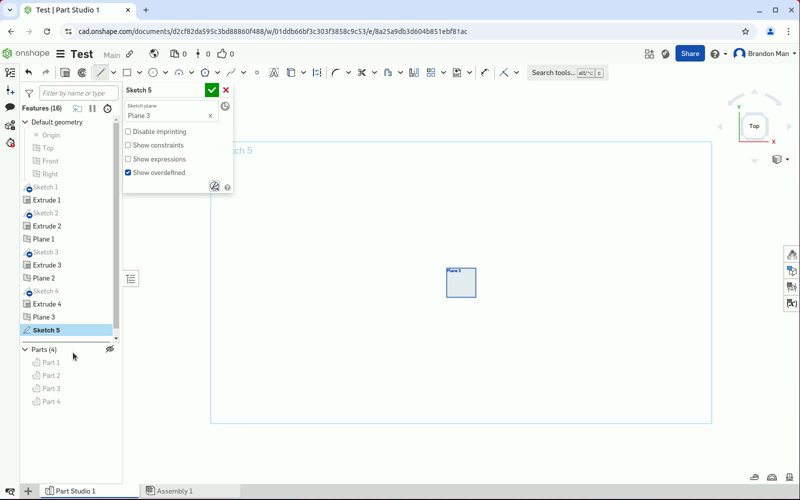
mouse_move(459, 284)
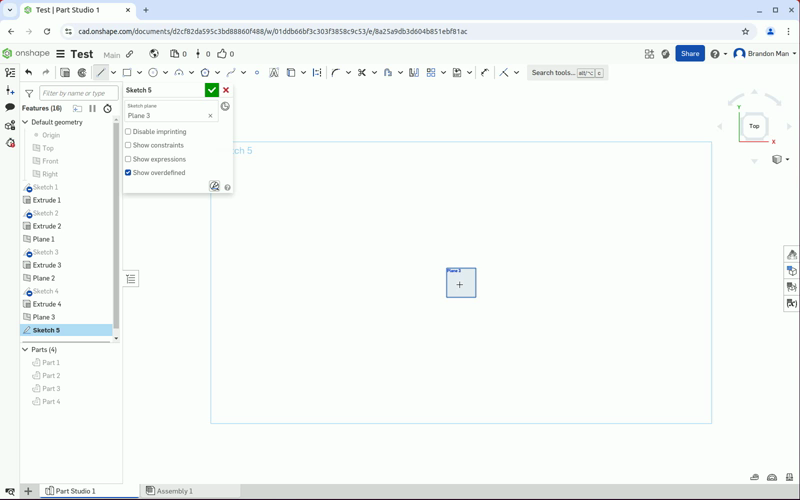
click(459, 284)
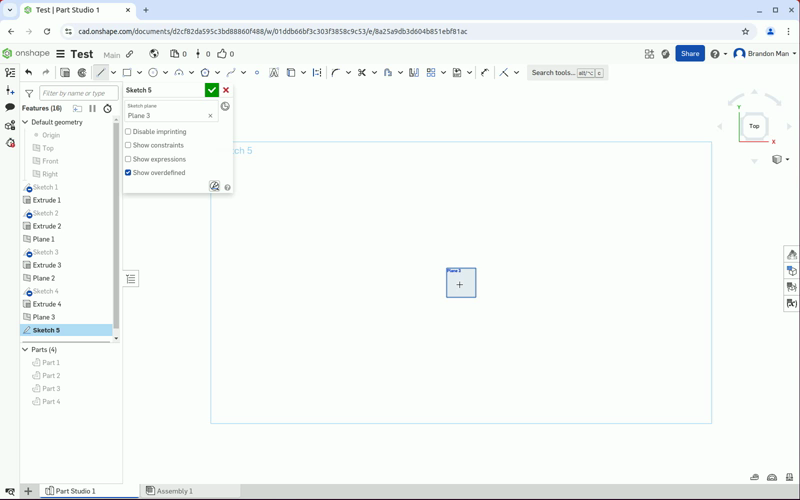
key_up(shift)
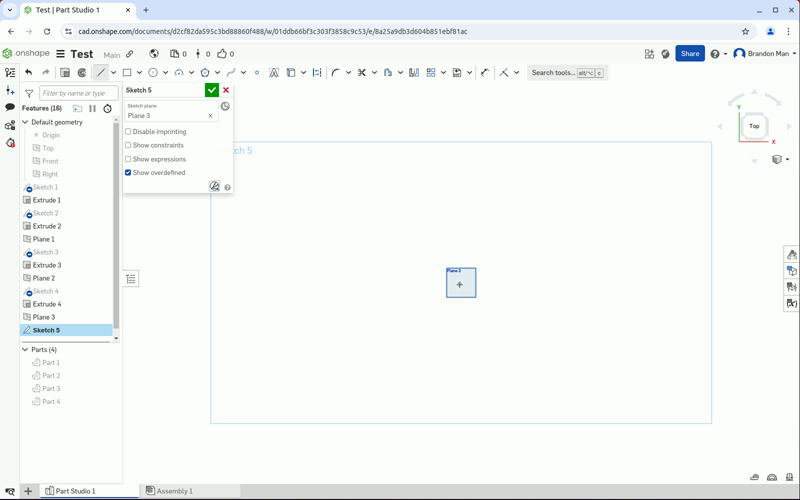
key_down(shift)
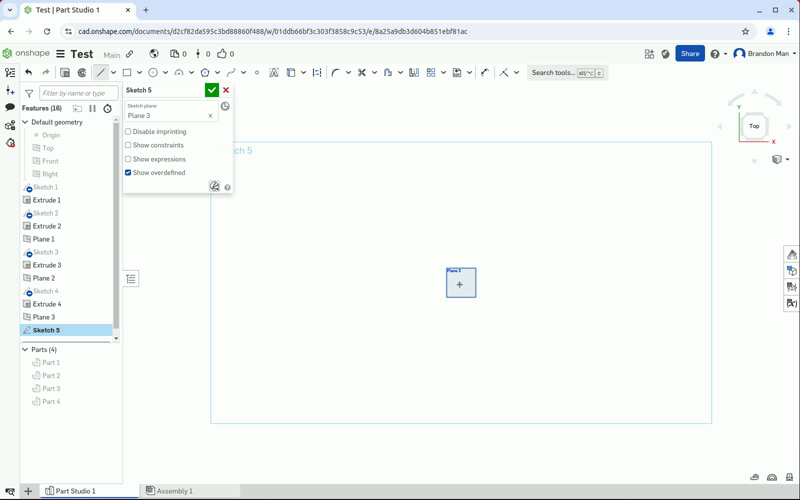
mouse_move(489, 284)
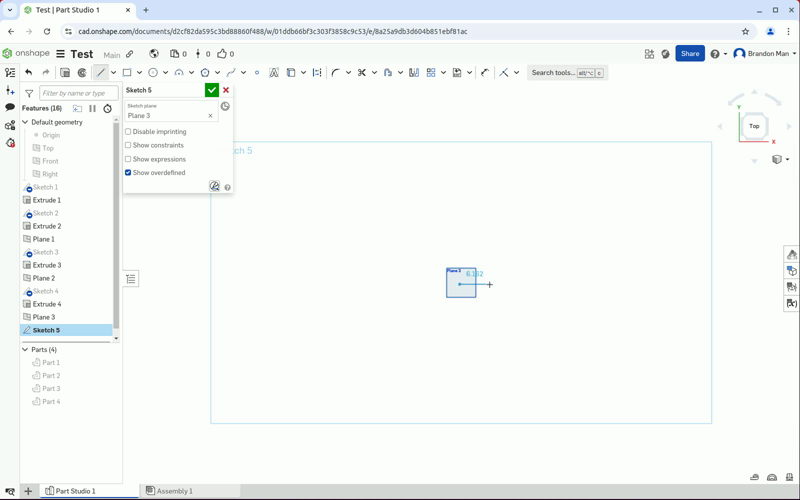
mouse_move(461, 284)
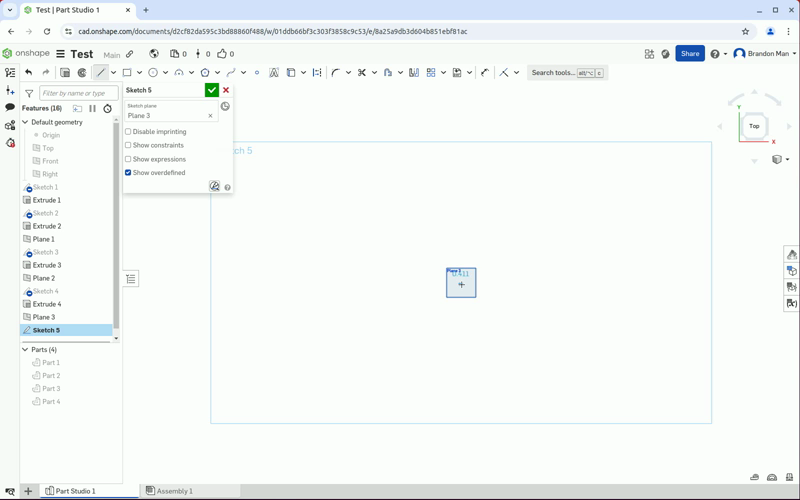
scroll(6)
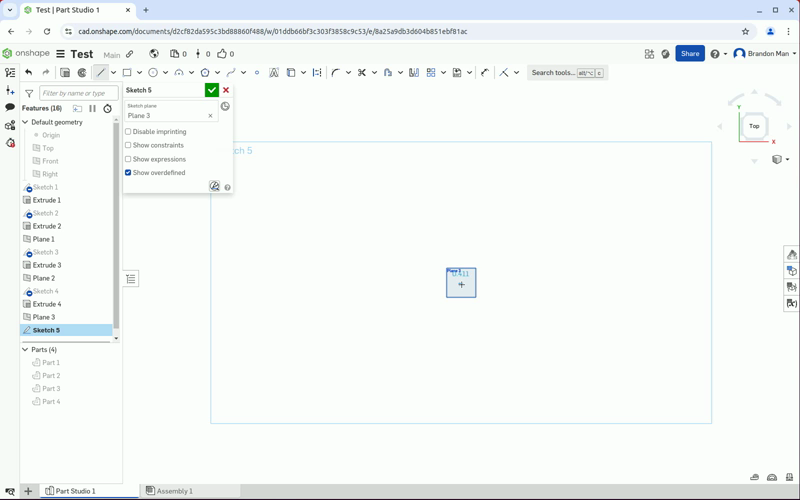
scroll(6)
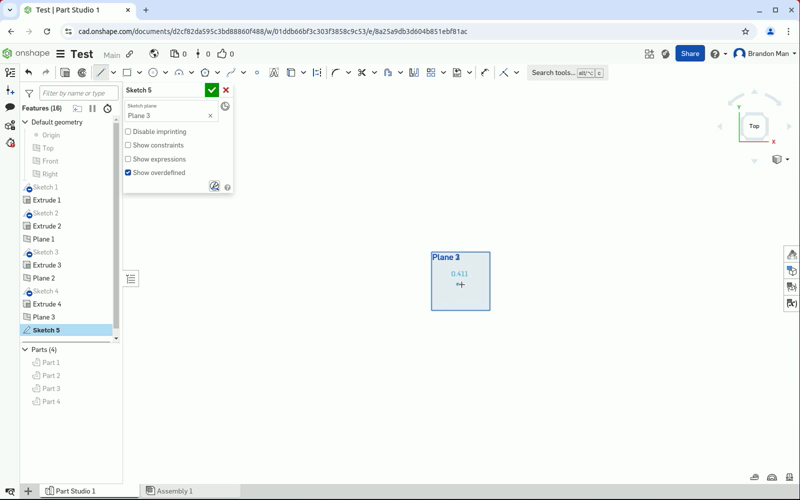
scroll(6)
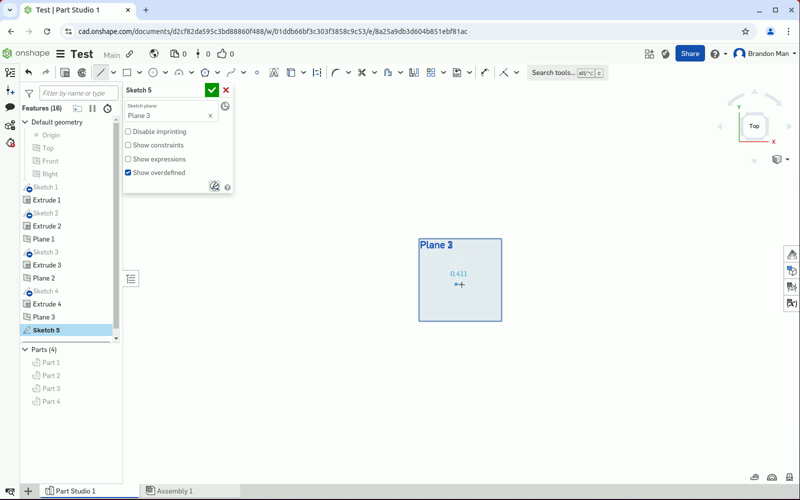
scroll(6)
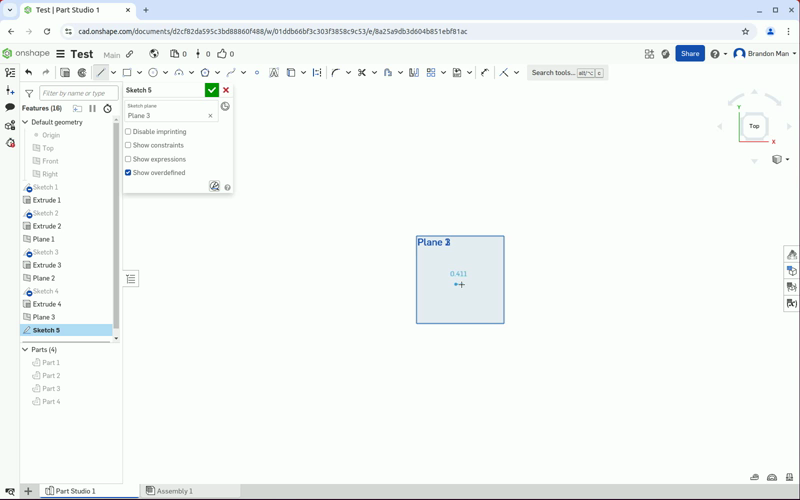
scroll(6)
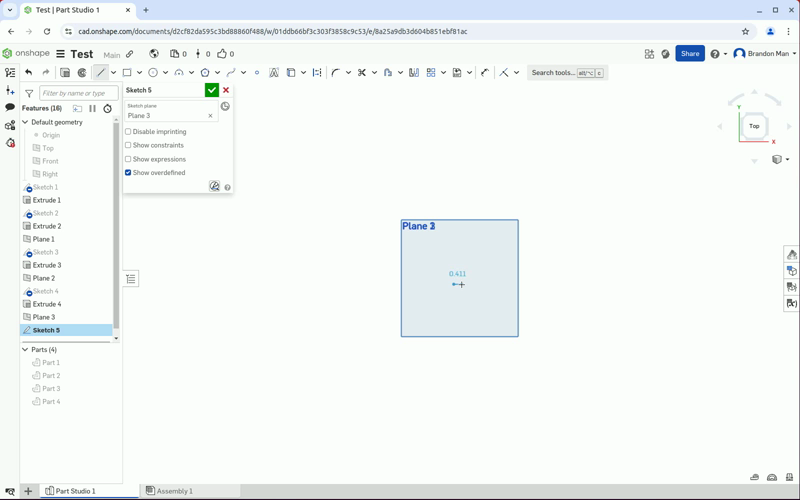
scroll(6)
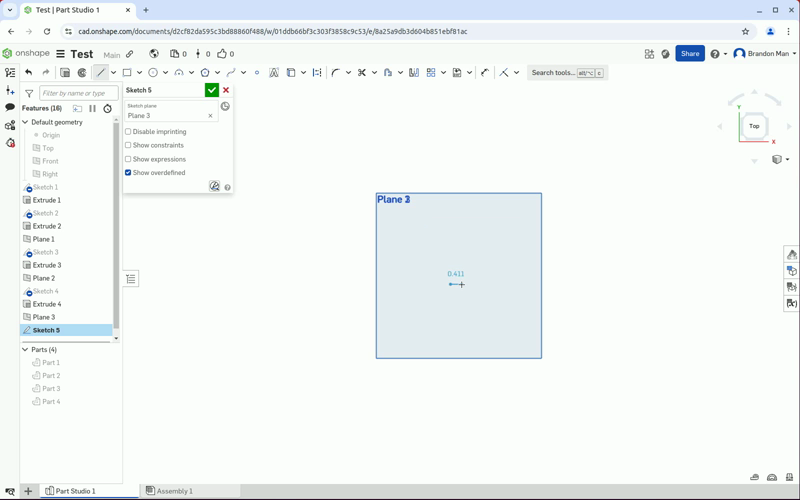
scroll(6)
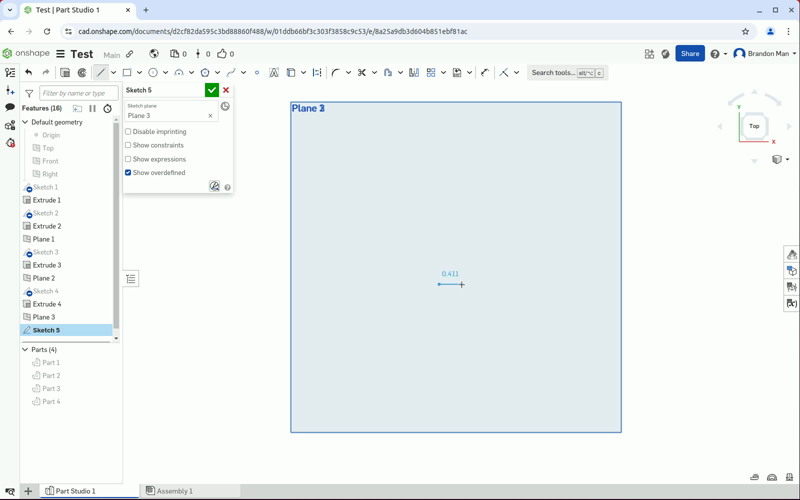
click(461, 284)
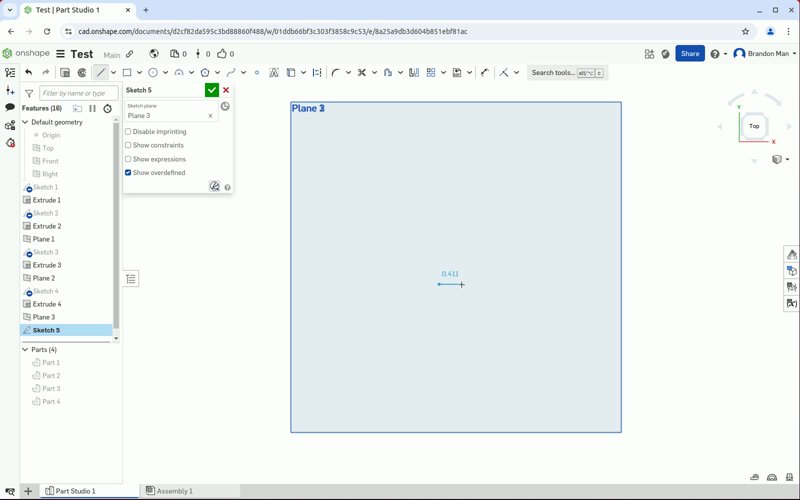
scroll(-6)
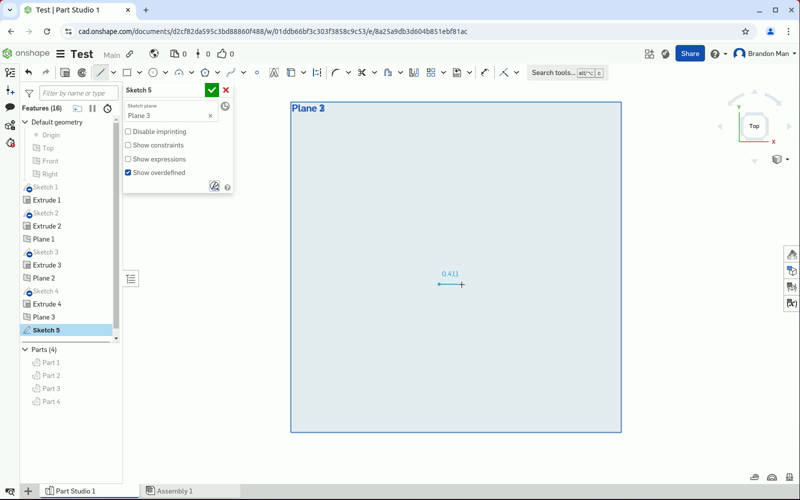
scroll(-6)
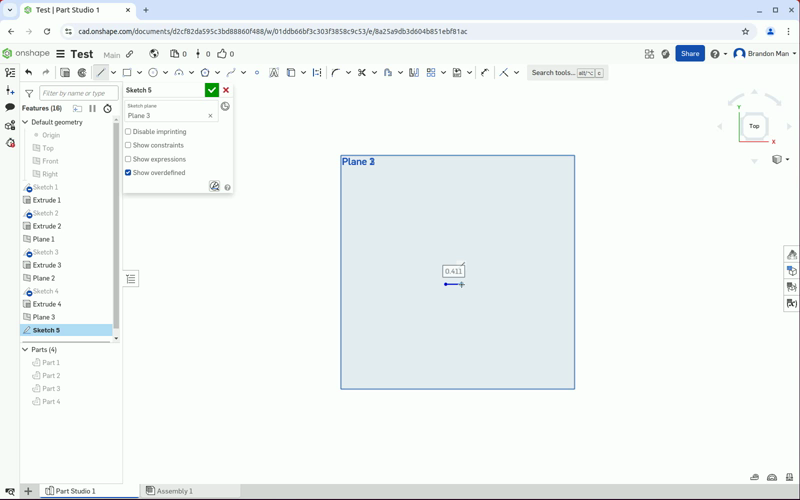
scroll(-6)
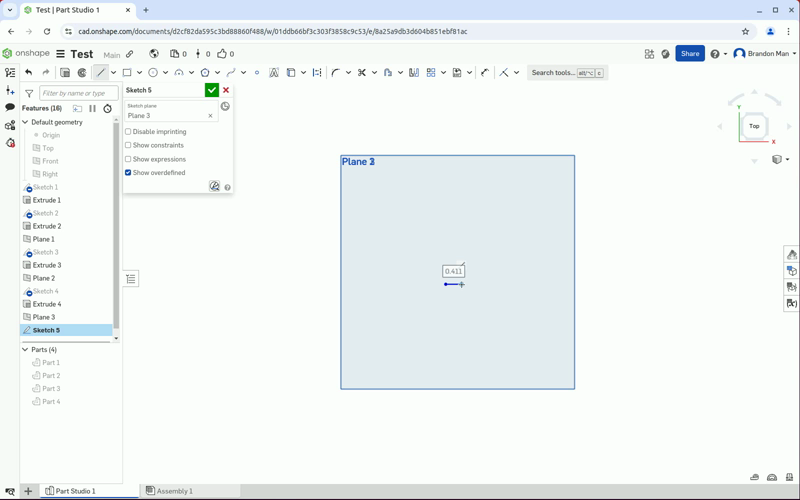
scroll(-6)
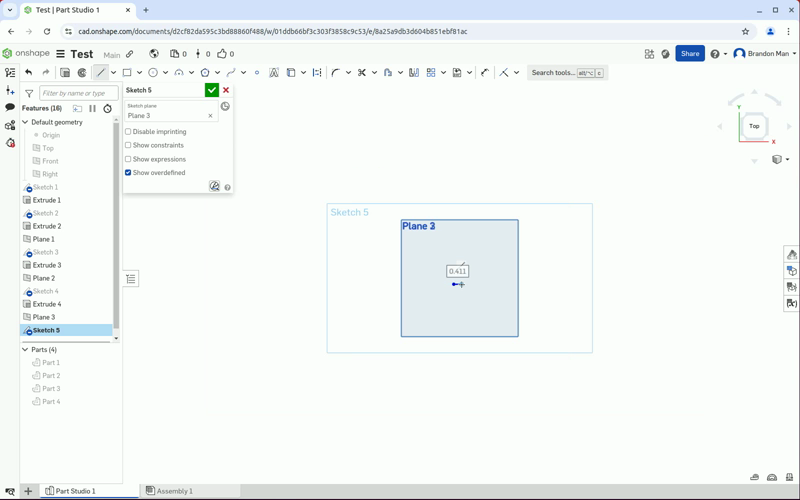
scroll(-6)
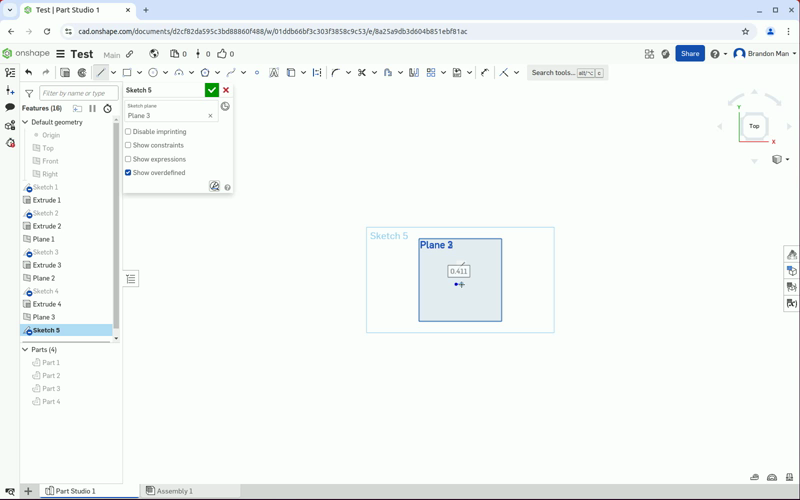
scroll(-6)
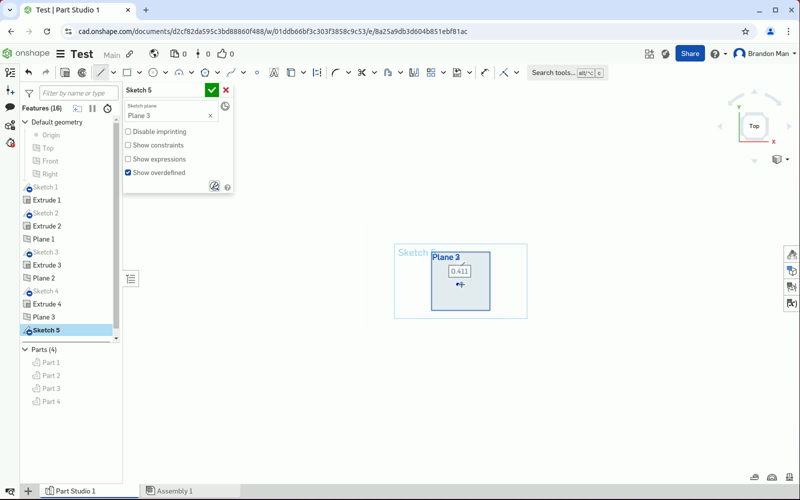
scroll(-6)
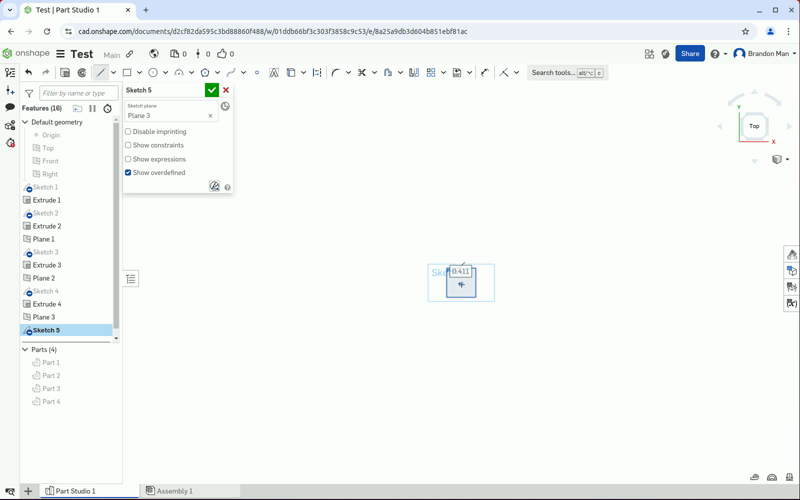
key_up(shift)
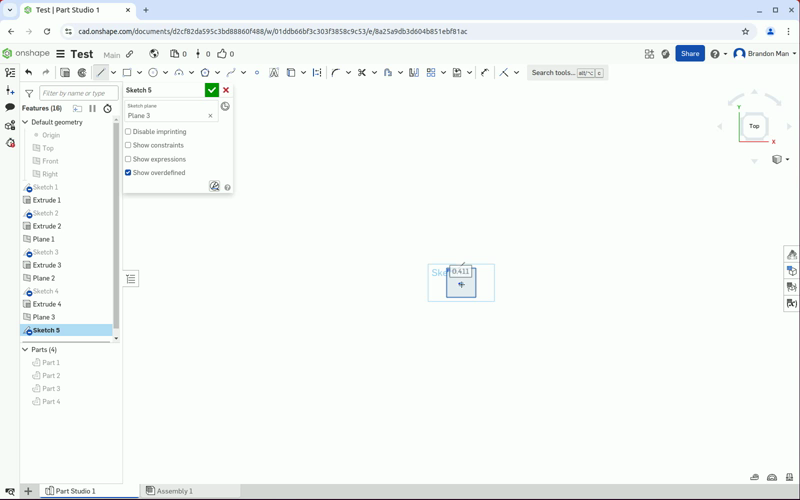
key_down(shift)
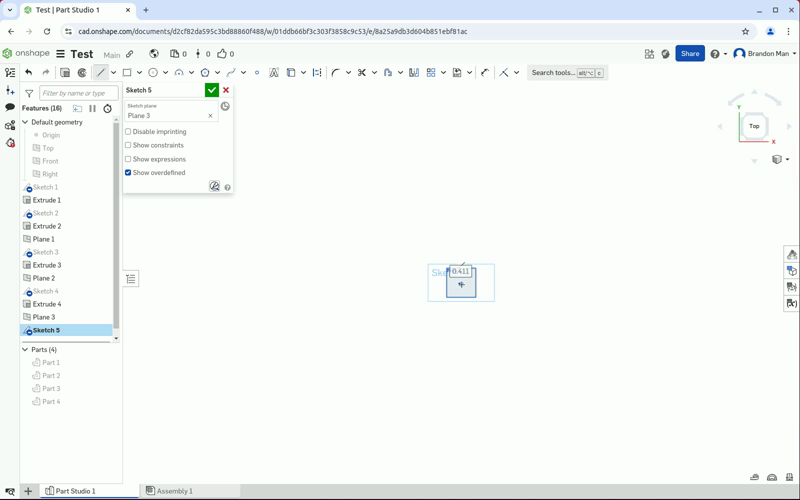
mouse_move(492, 284)
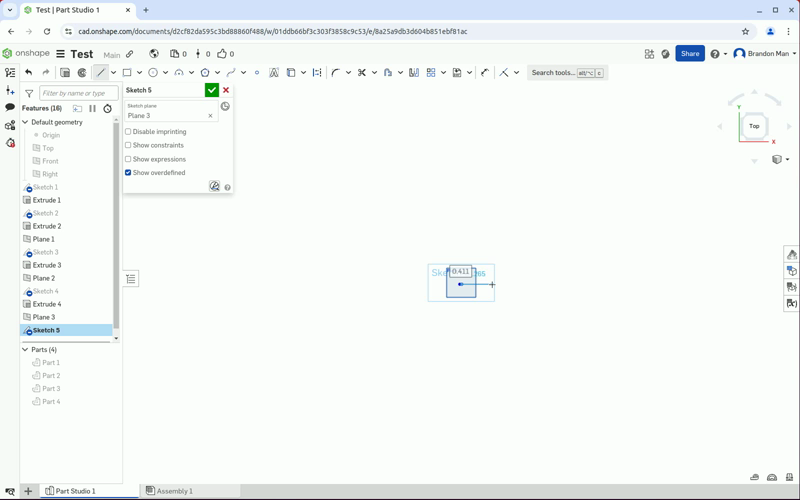
mouse_move(461, 281)
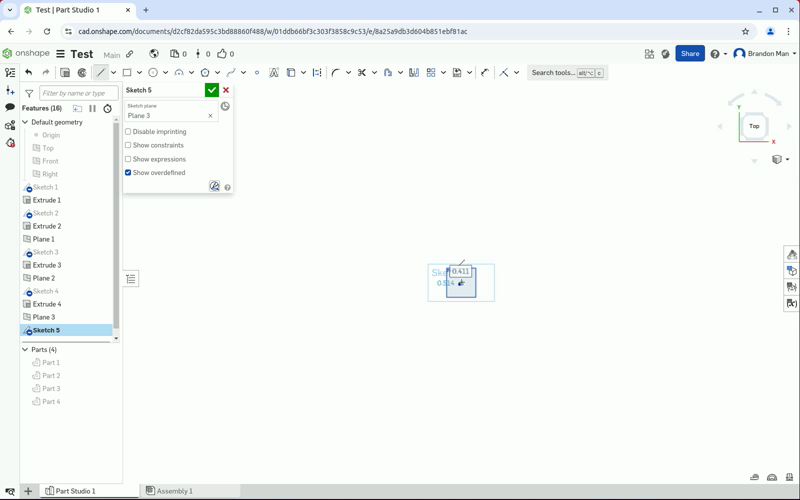
scroll(6)
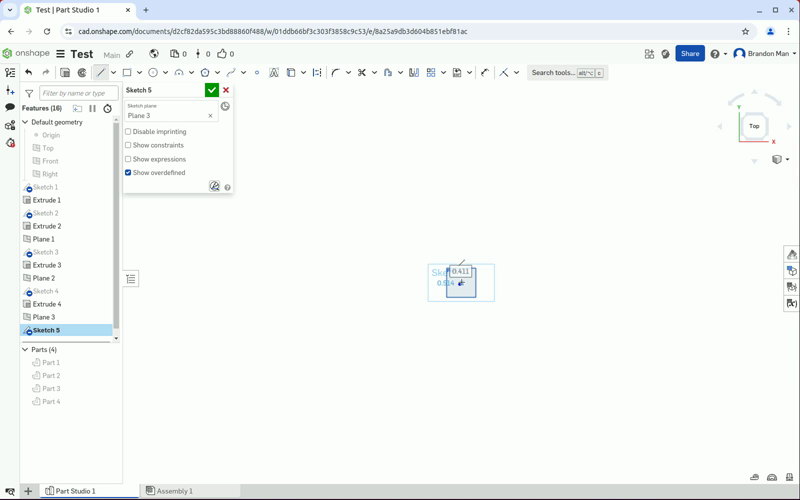
scroll(6)
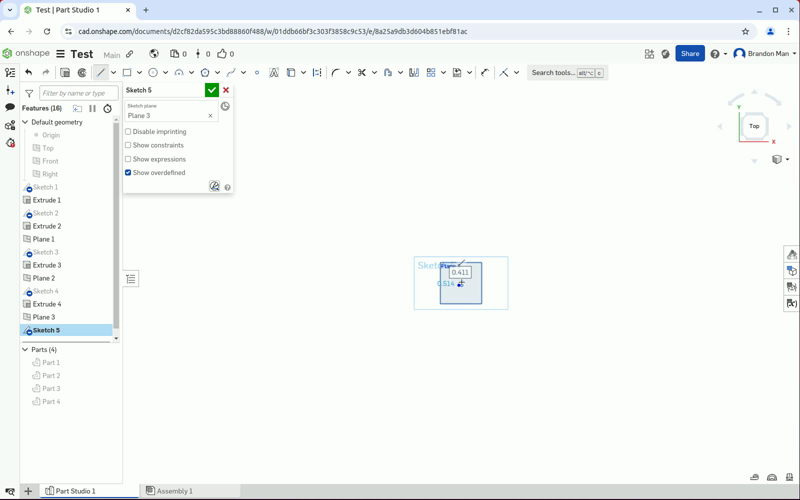
scroll(6)
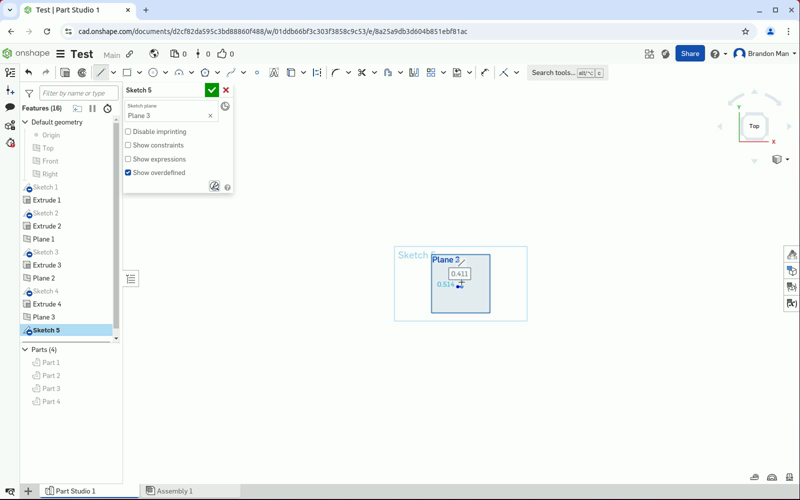
scroll(6)
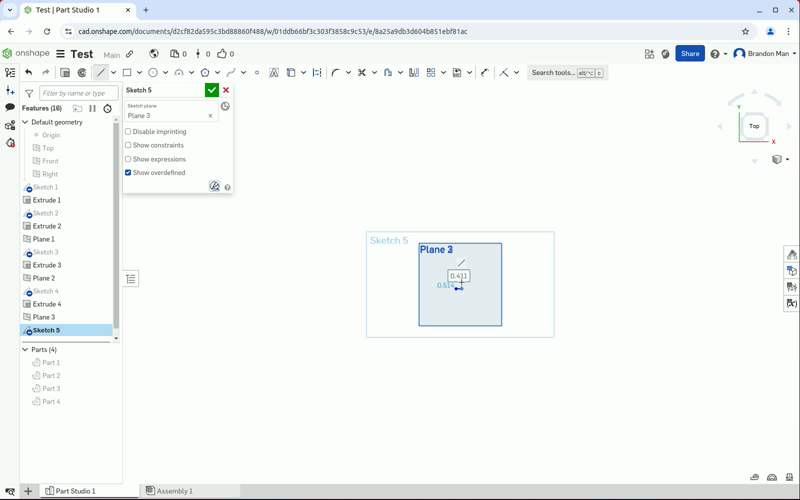
scroll(6)
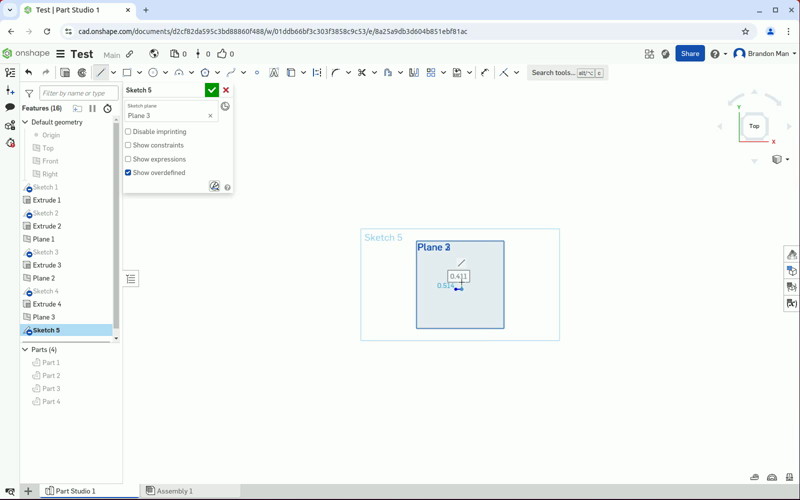
scroll(6)
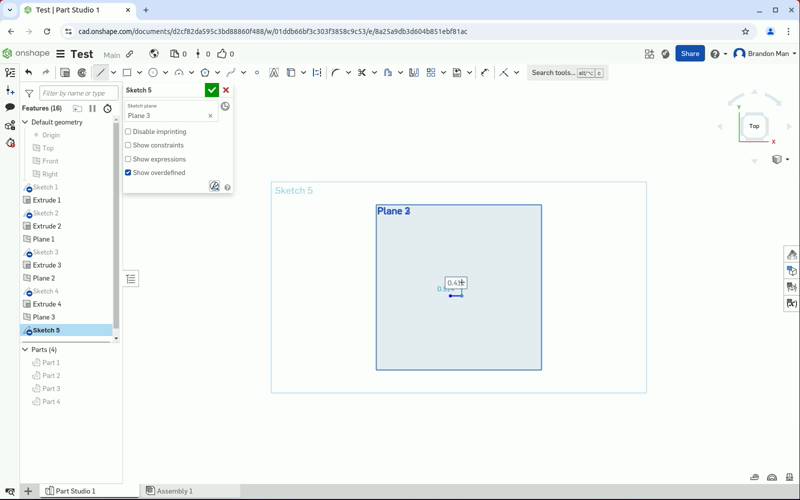
scroll(6)
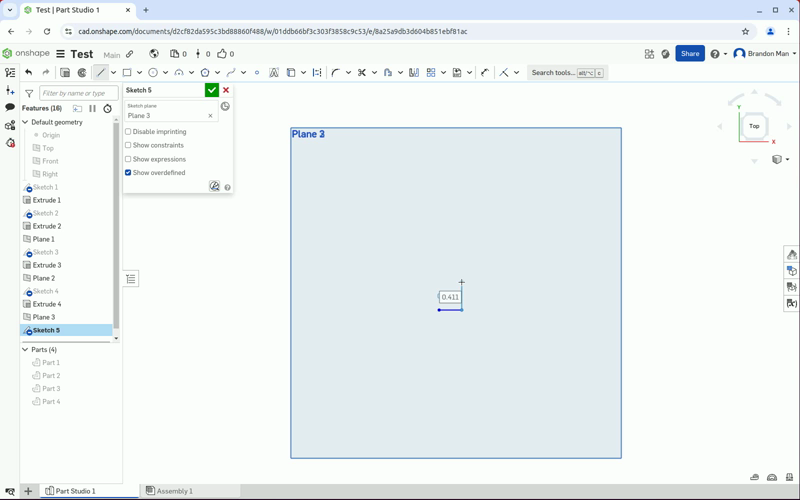
click(461, 281)
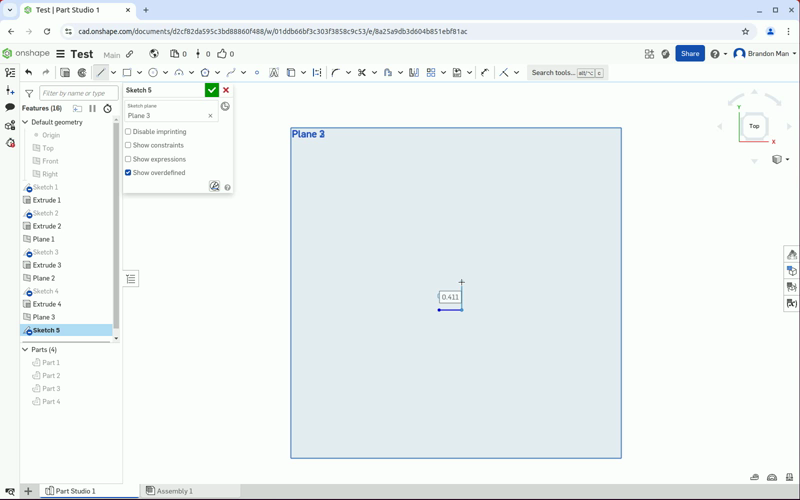
scroll(-6)
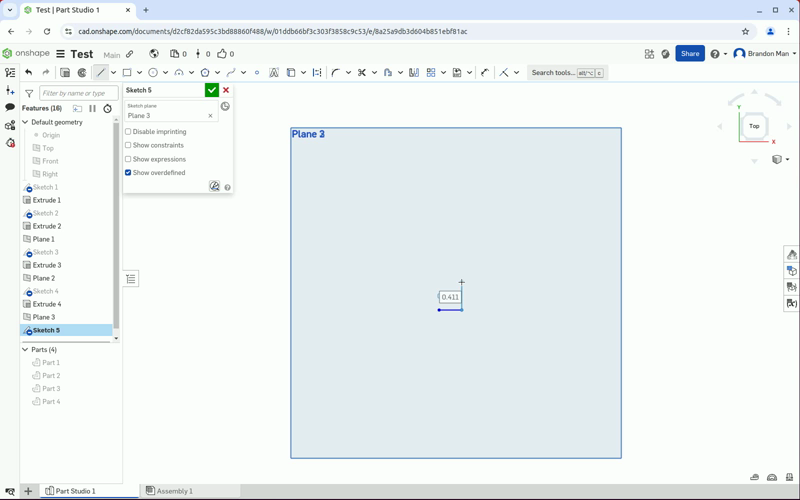
scroll(-6)
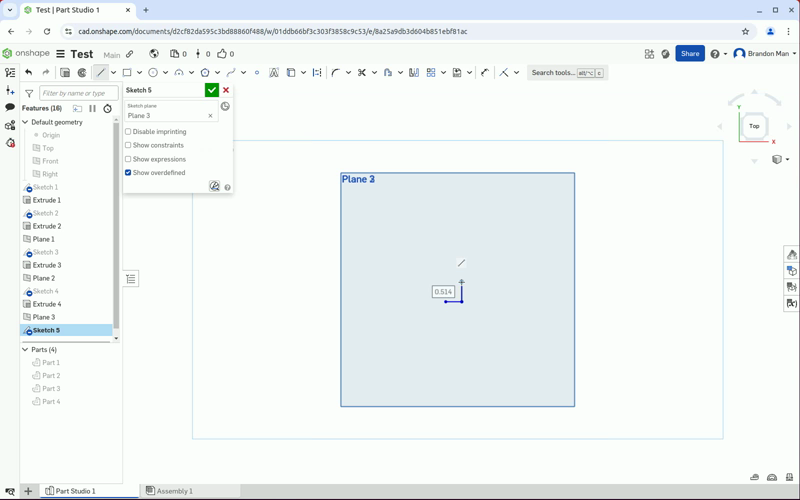
scroll(-6)
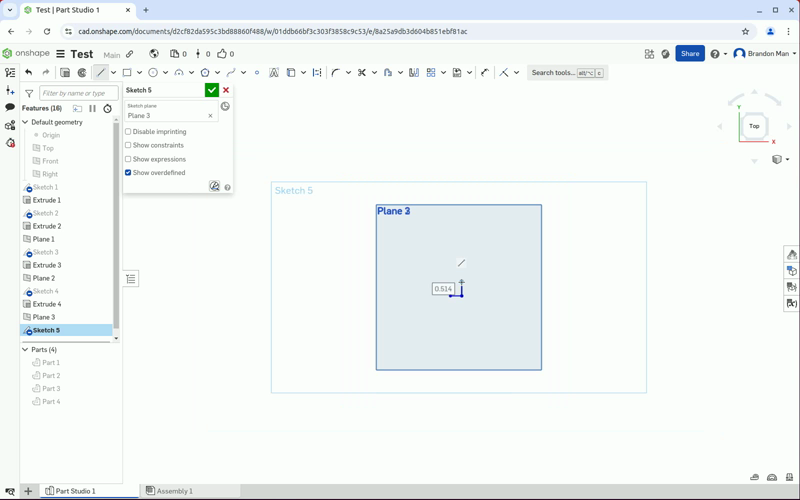
scroll(-6)
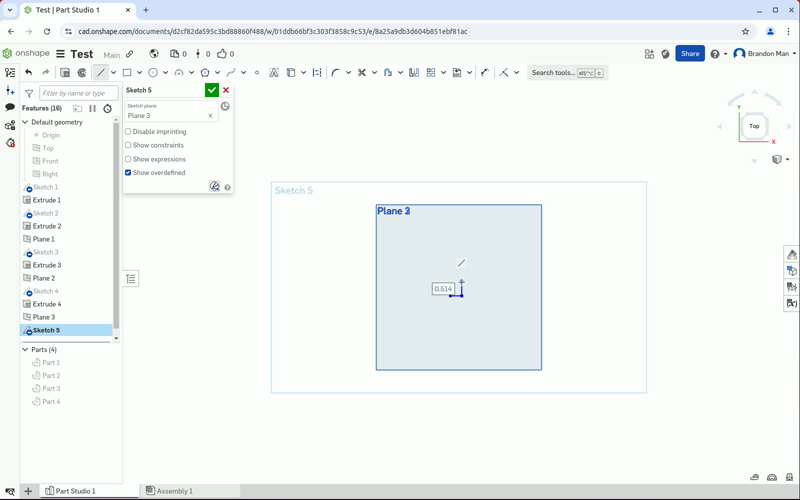
scroll(-6)
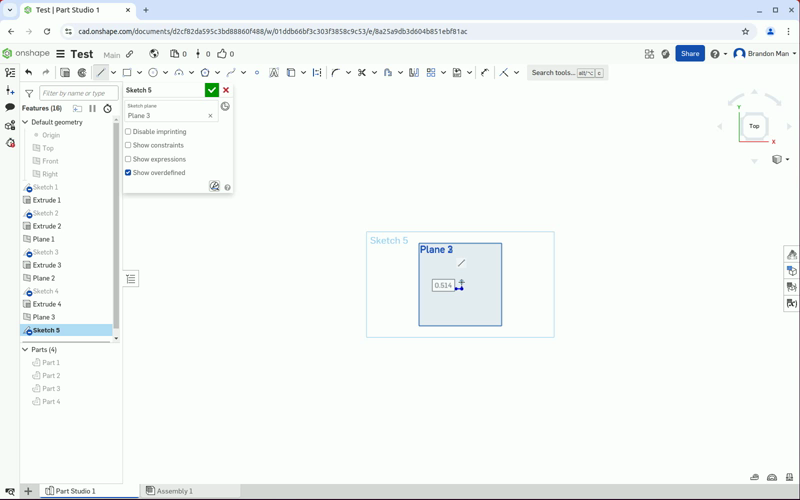
scroll(-6)
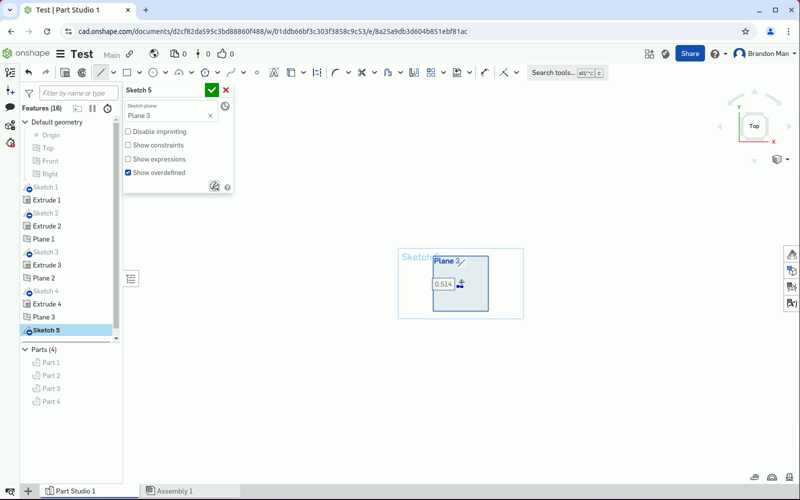
scroll(-6)
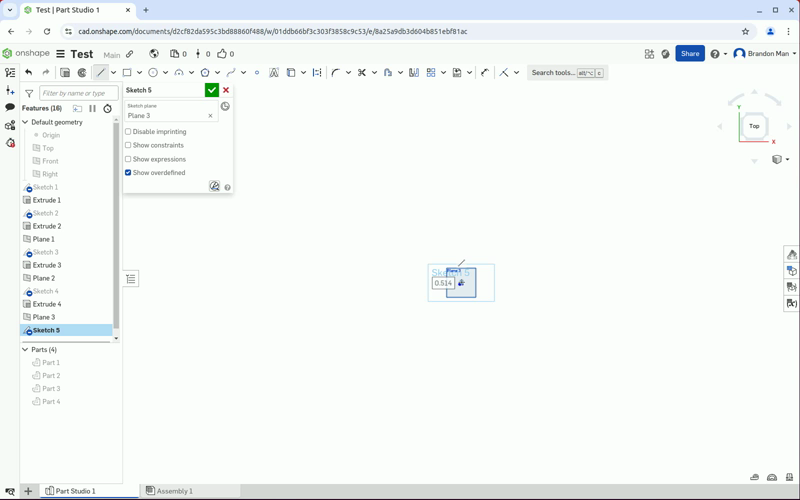
key_up(shift)
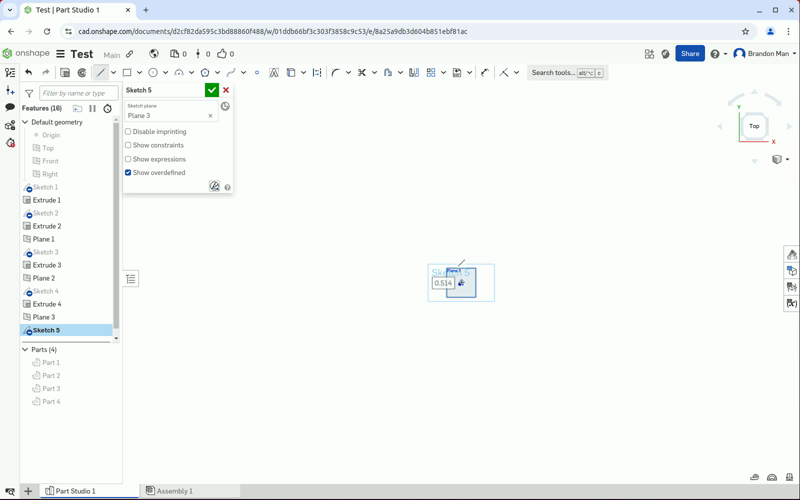
key_down(shift)
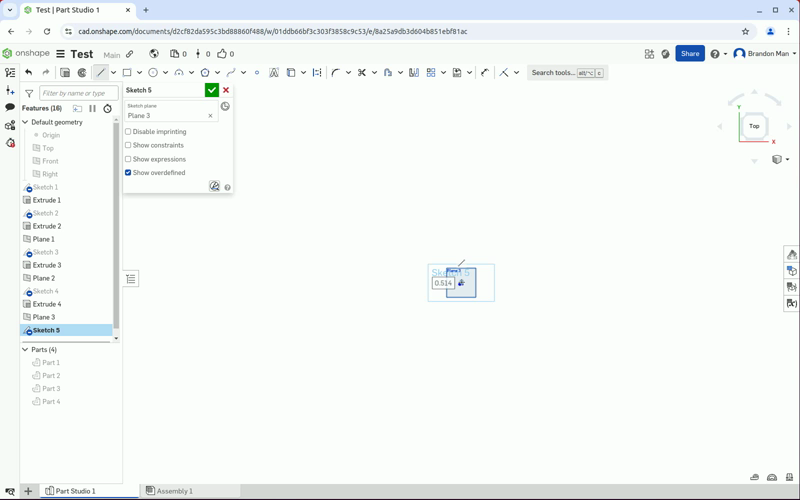
mouse_move(492, 281)
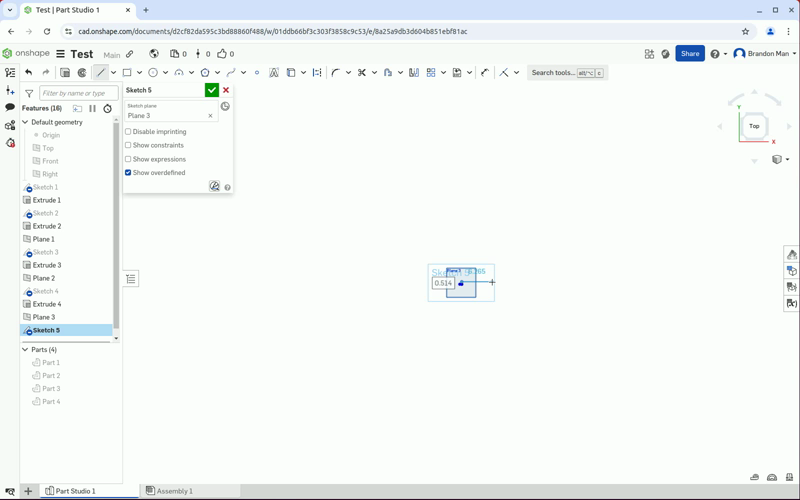
mouse_move(459, 281)
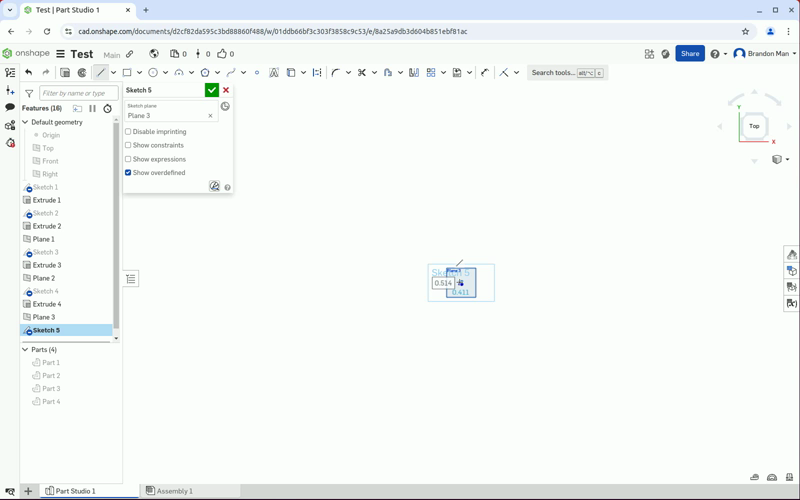
scroll(6)
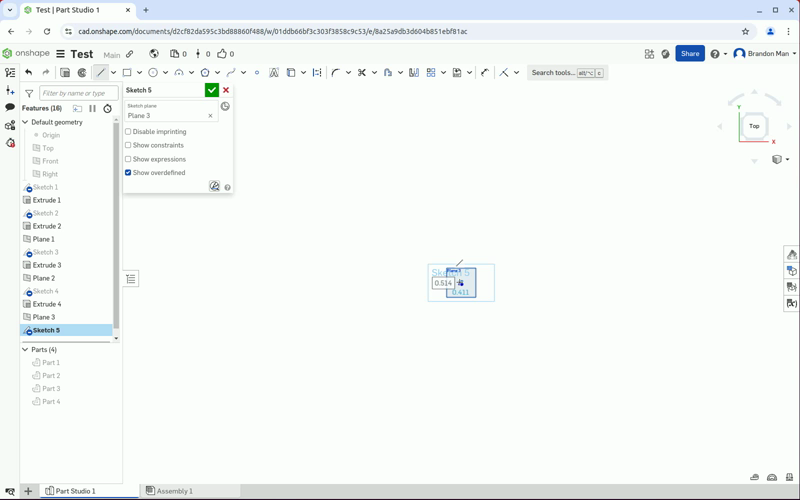
scroll(6)
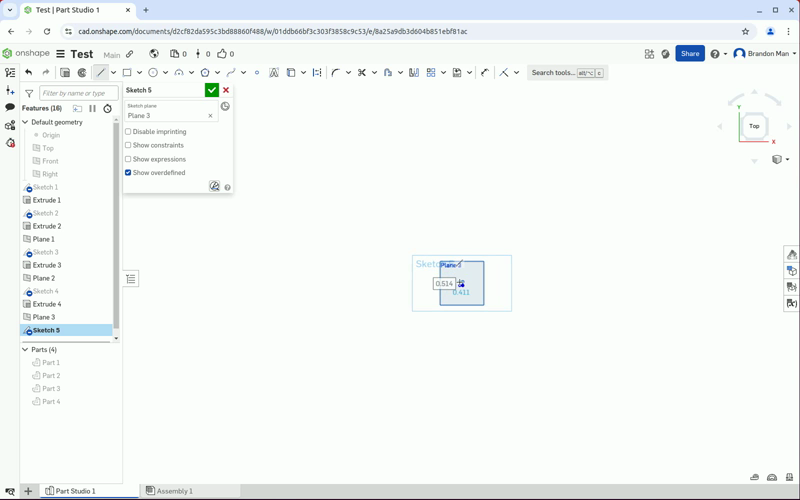
scroll(6)
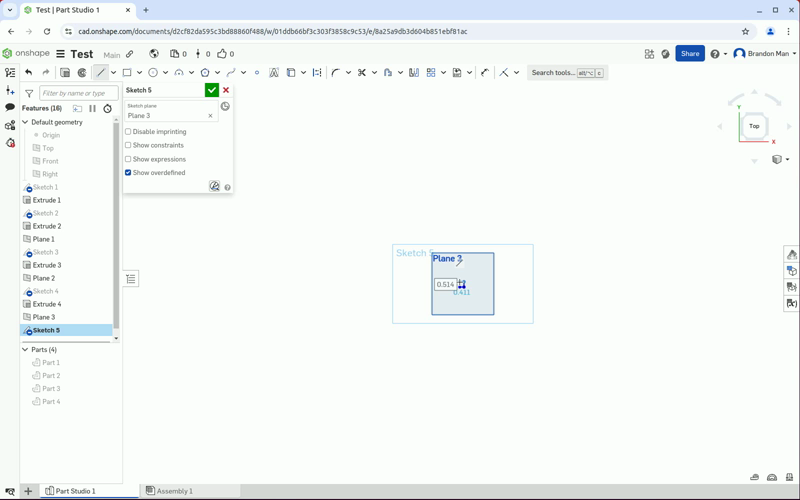
scroll(6)
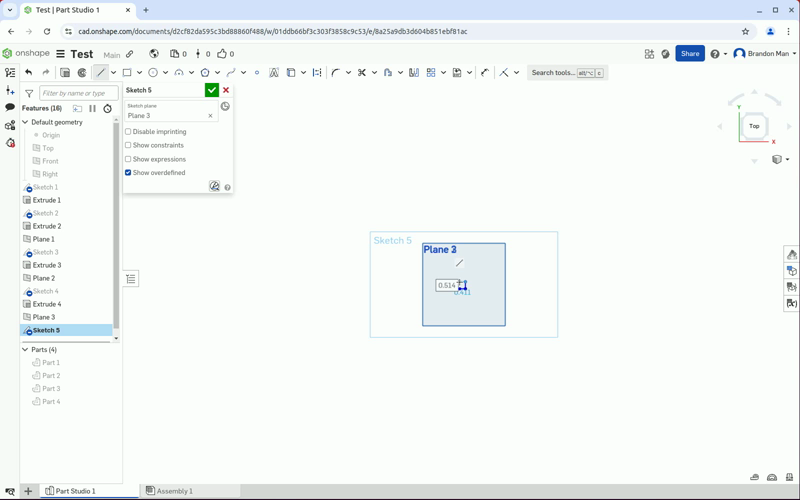
scroll(6)
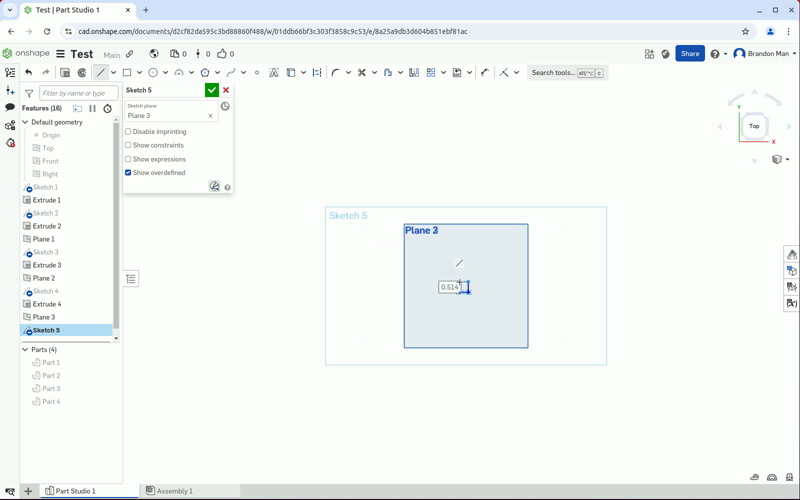
scroll(6)
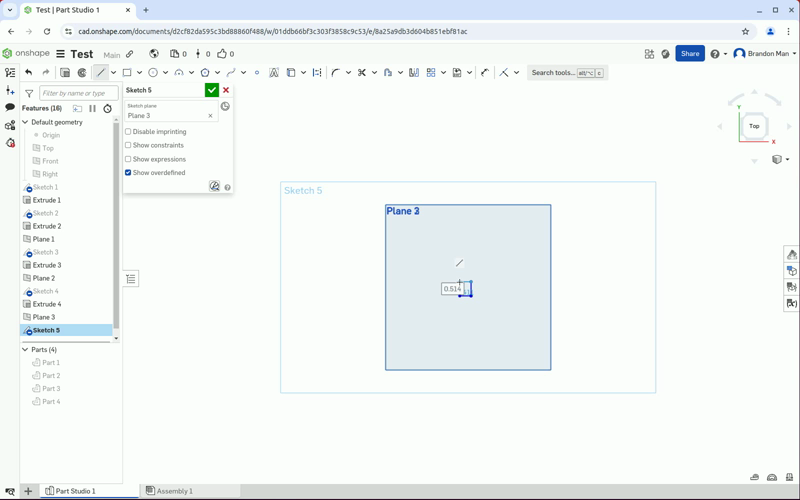
scroll(6)
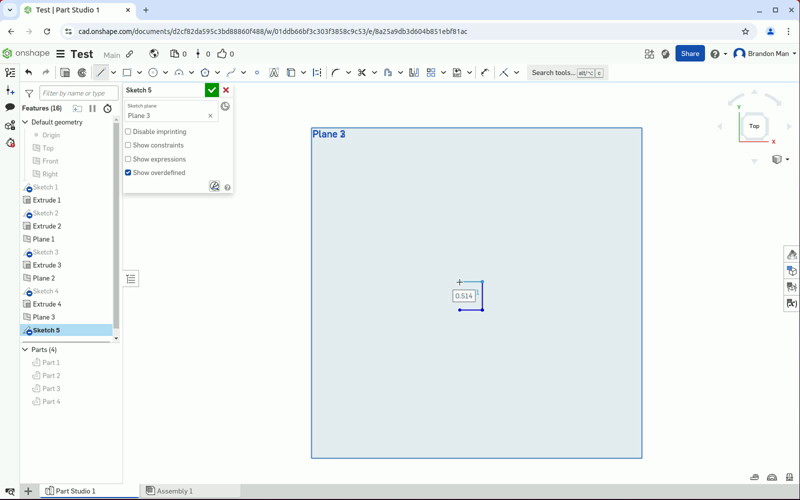
click(459, 281)
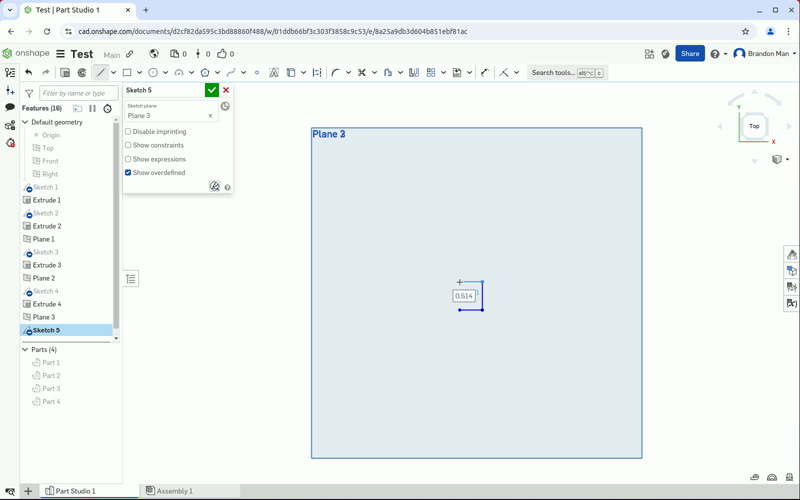
scroll(-6)
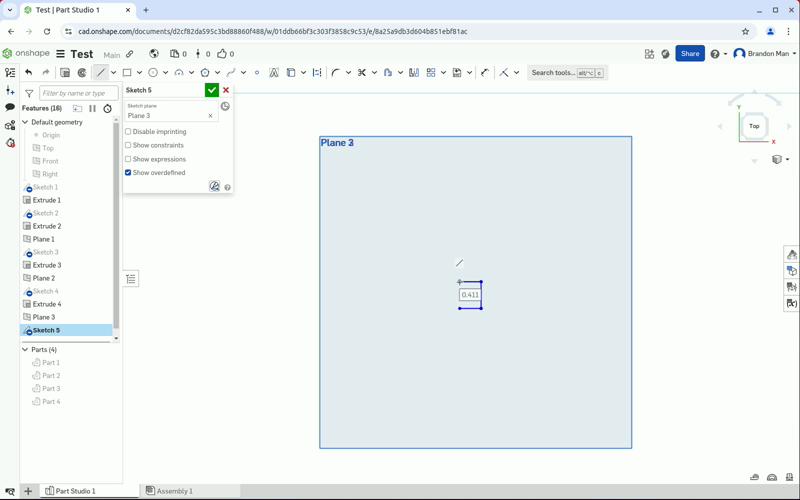
scroll(-6)
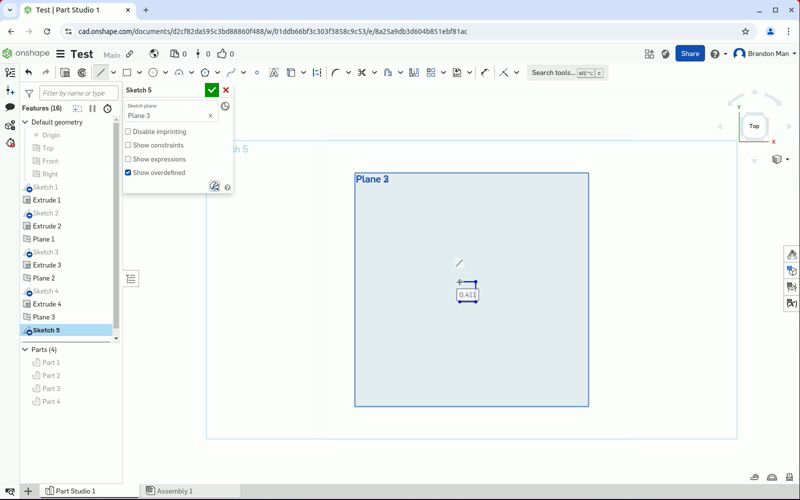
scroll(-6)
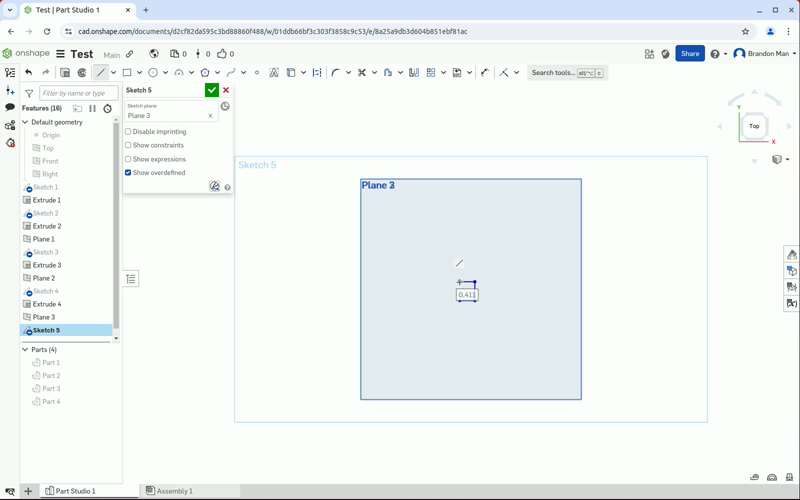
scroll(-6)
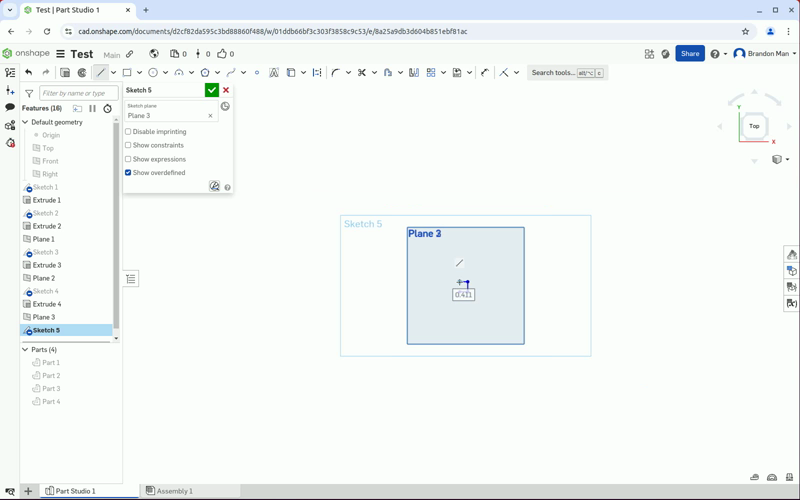
scroll(-6)
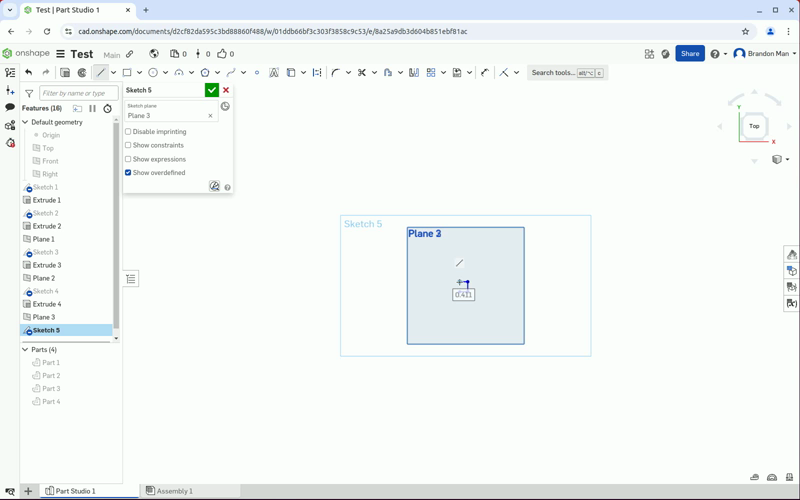
scroll(-6)
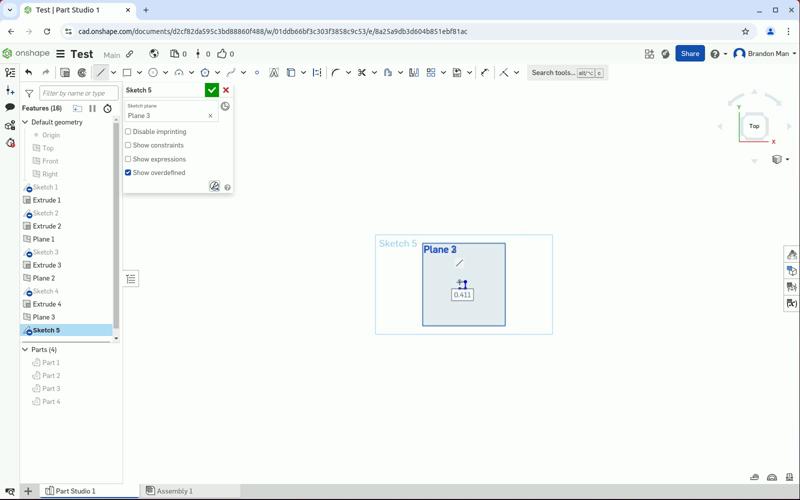
scroll(-6)
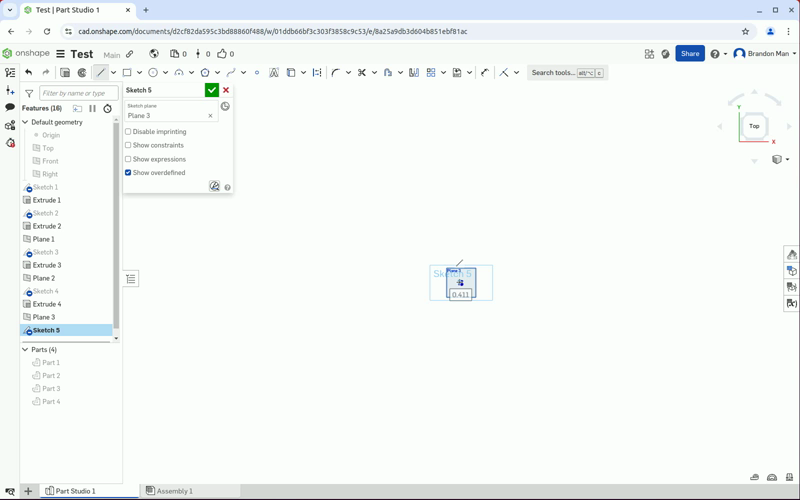
key_up(shift)
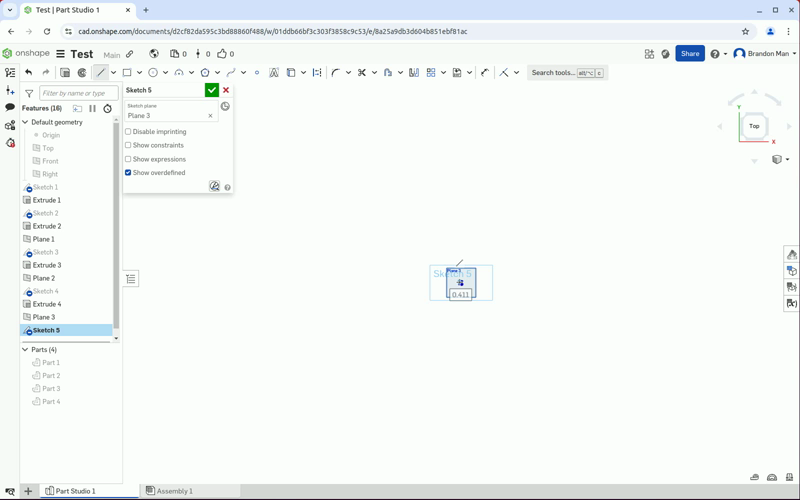
mouse_move(489, 281)
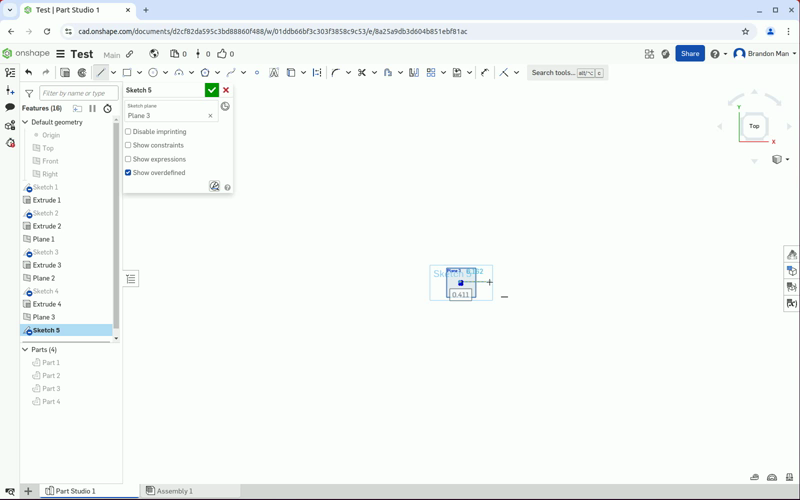
key_down(shift)
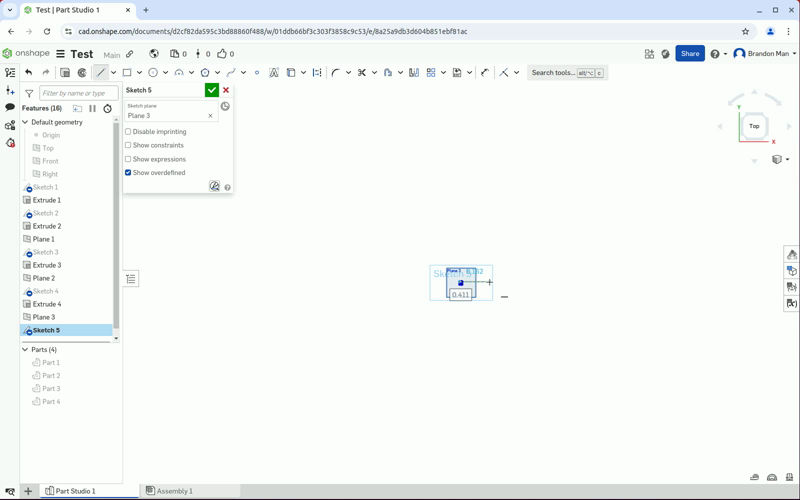
mouse_move(459, 284)
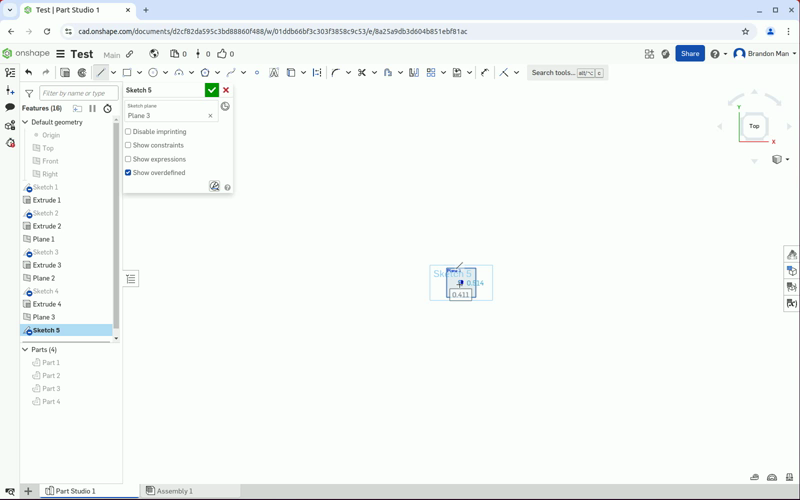
scroll(6)
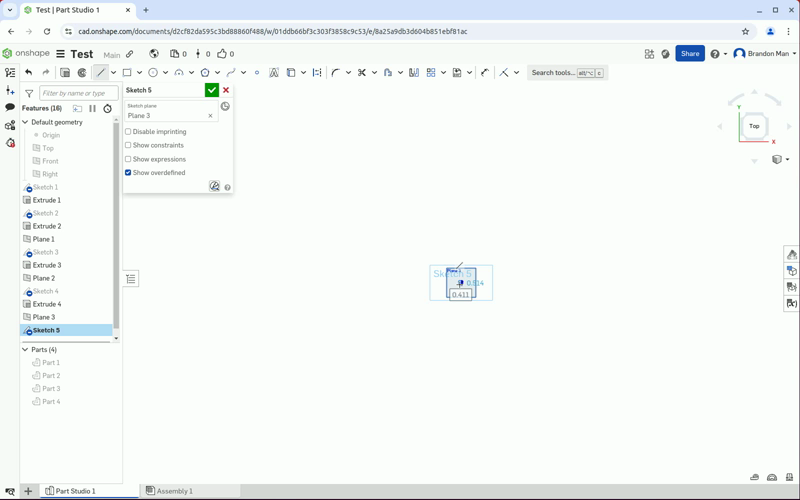
scroll(6)
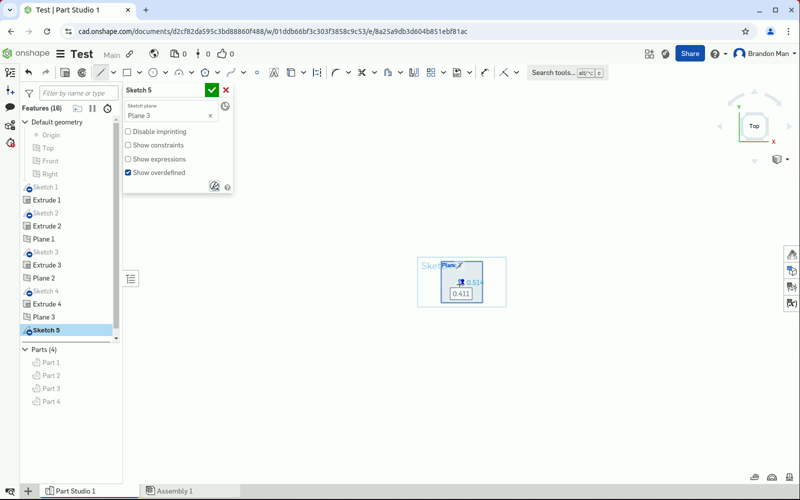
scroll(6)
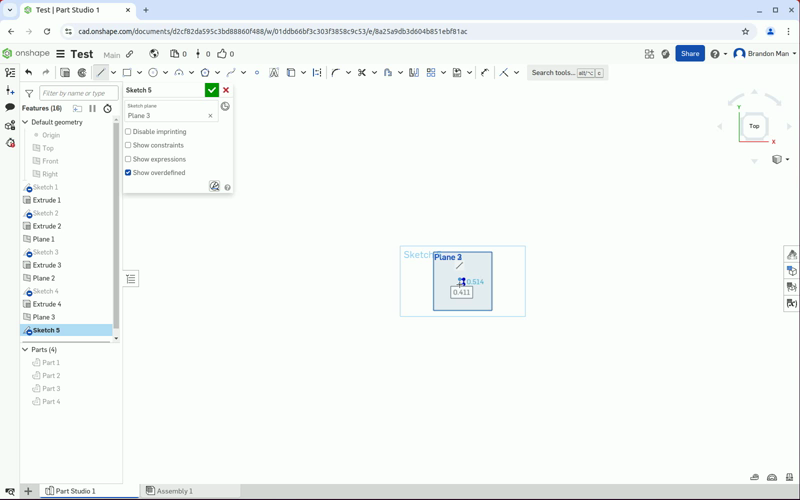
scroll(6)
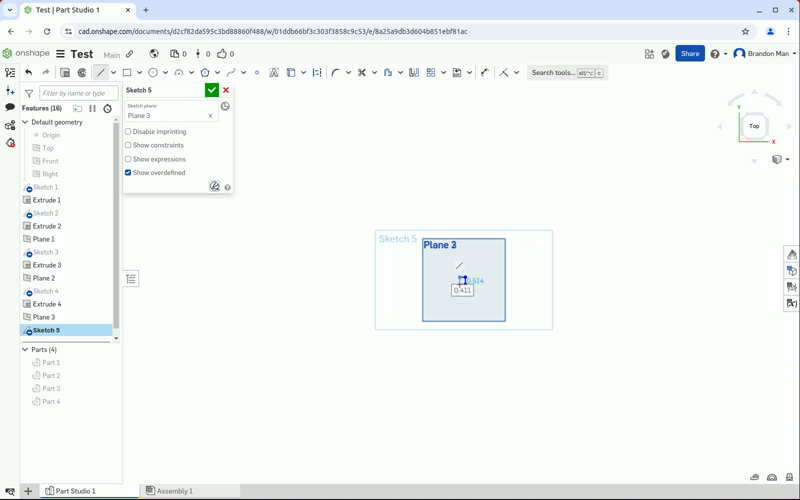
scroll(6)
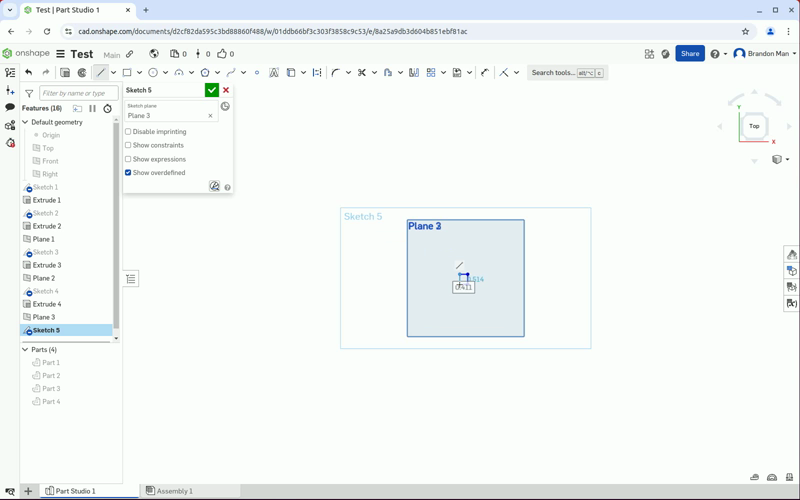
scroll(6)
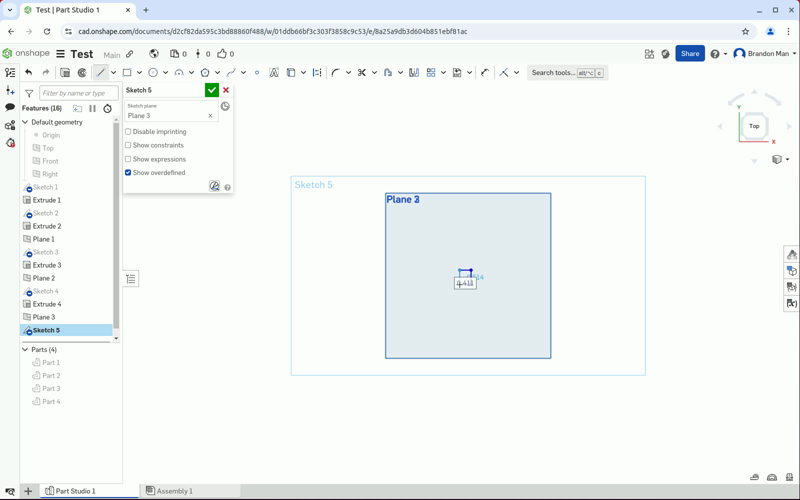
scroll(6)
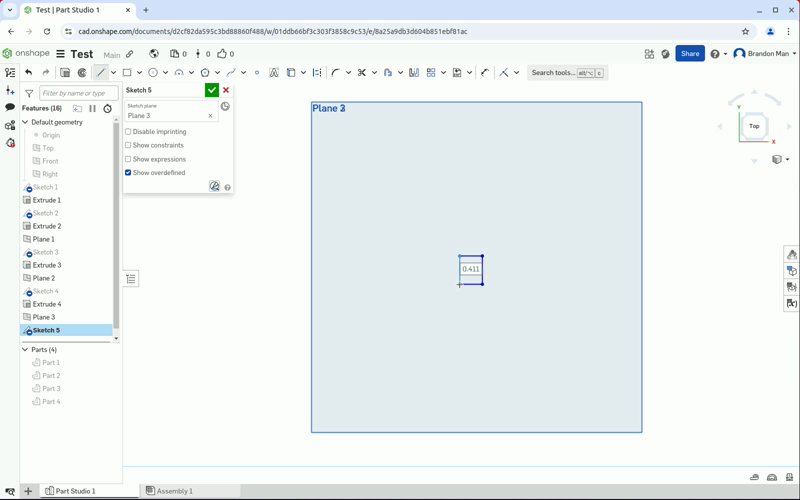
key_up(shift)
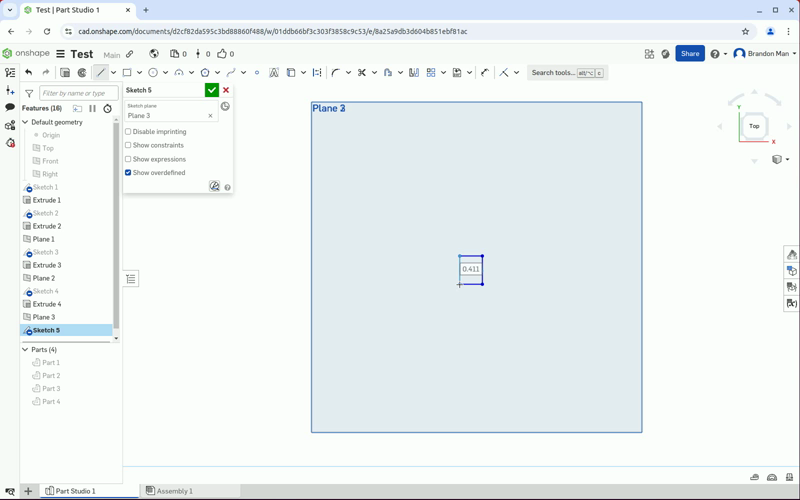
click(459, 284)
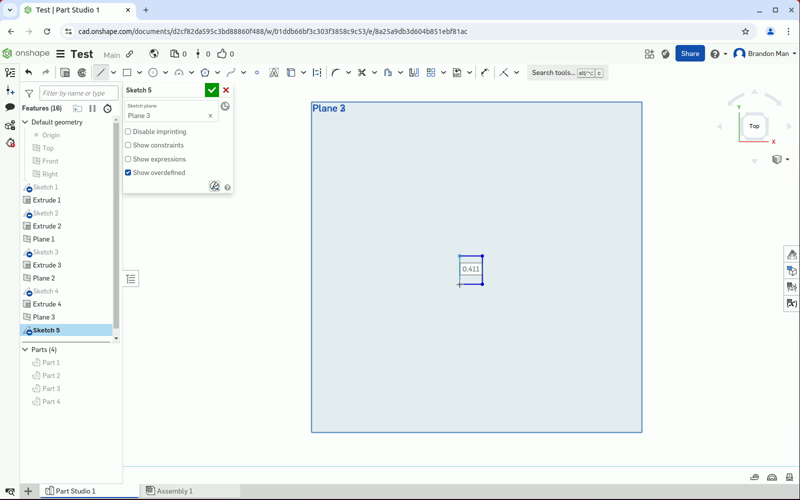
scroll(-6)
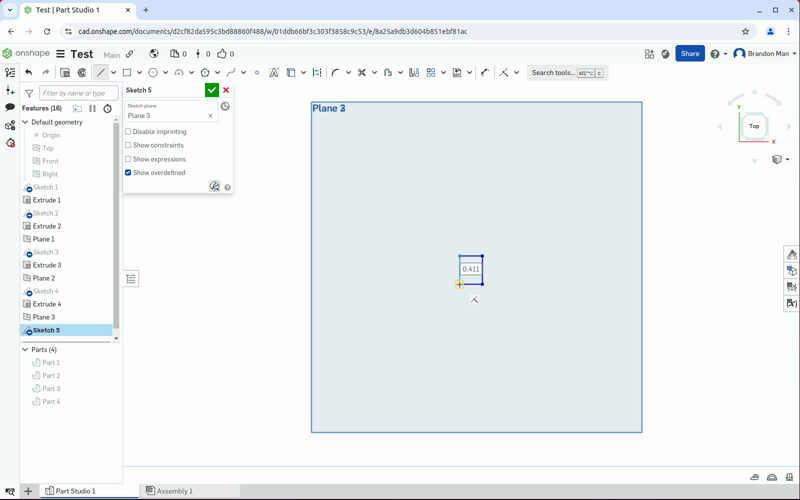
scroll(-6)
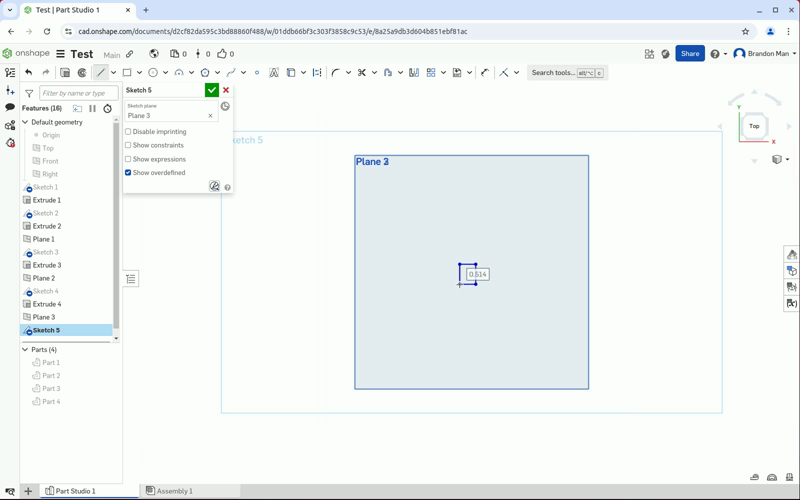
scroll(-6)
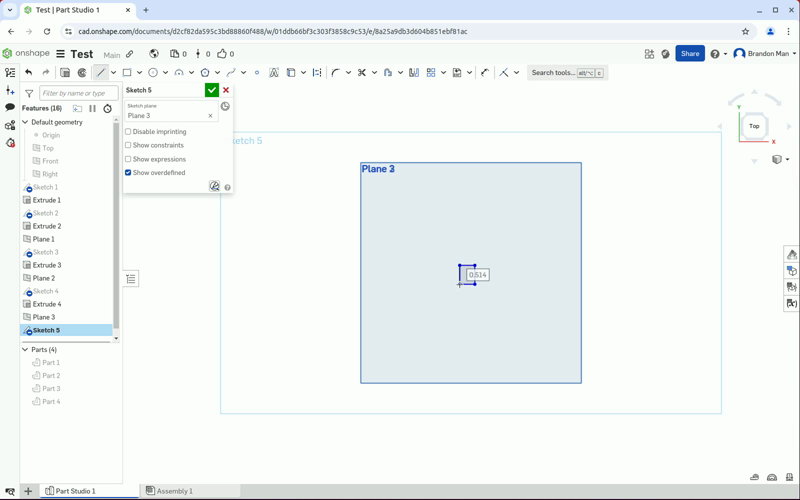
scroll(-6)
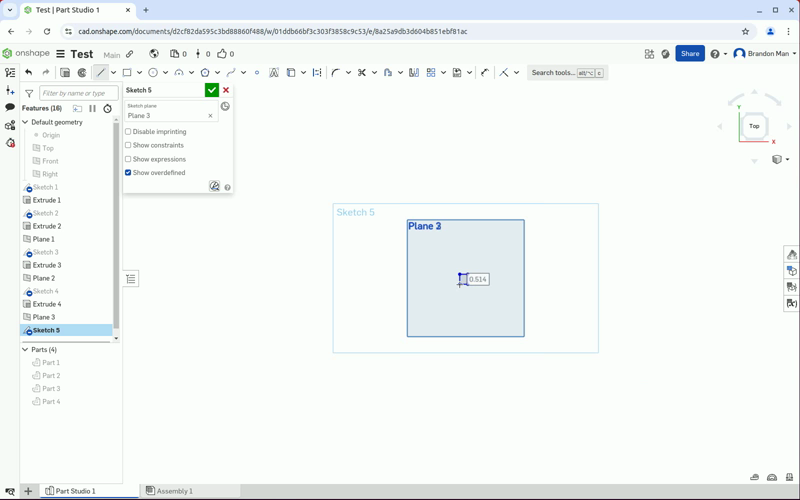
scroll(-6)
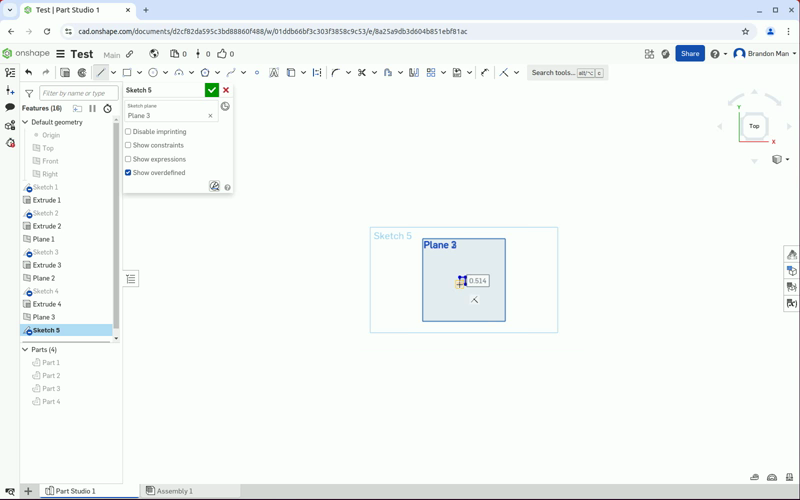
scroll(-6)
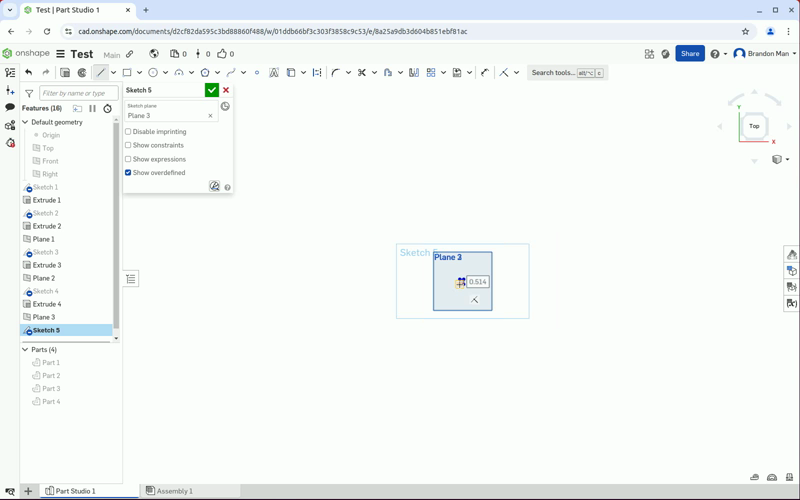
scroll(-6)
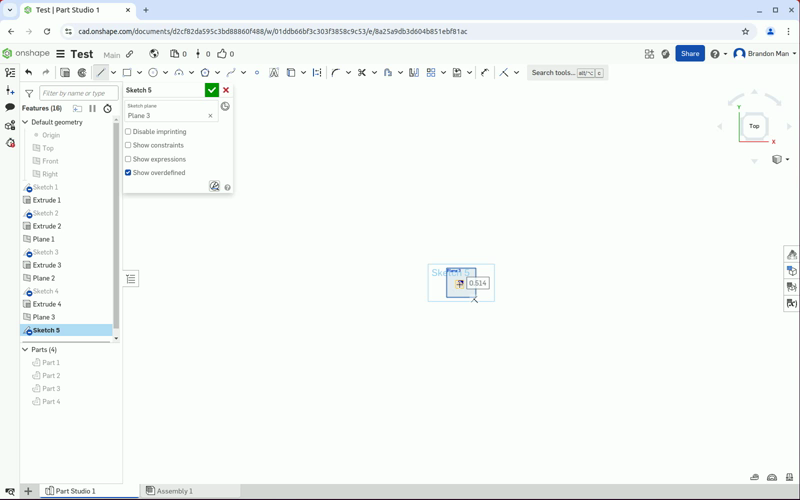
key(esc)
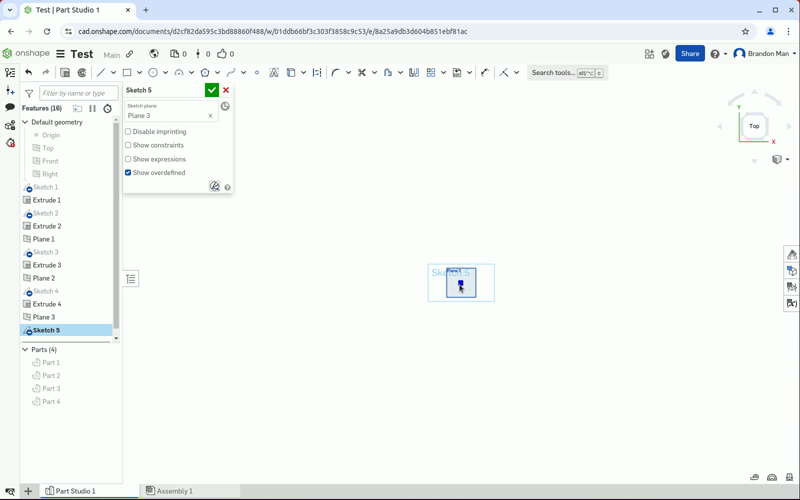
mouse_move(461, 283)
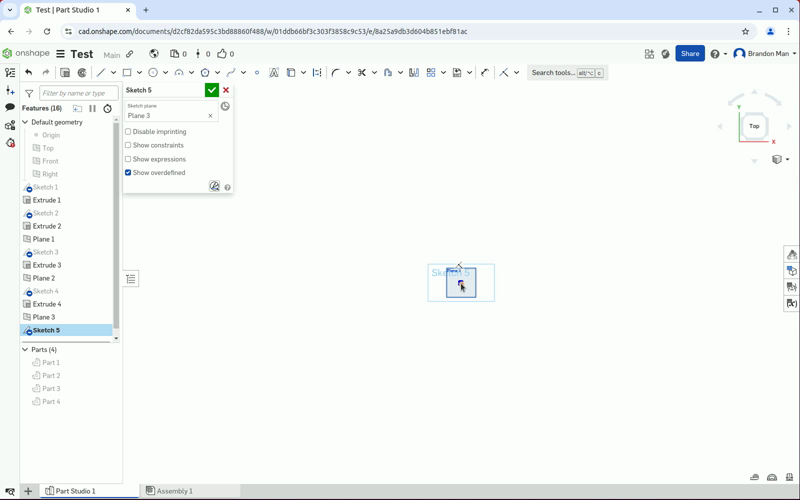
scroll(6)
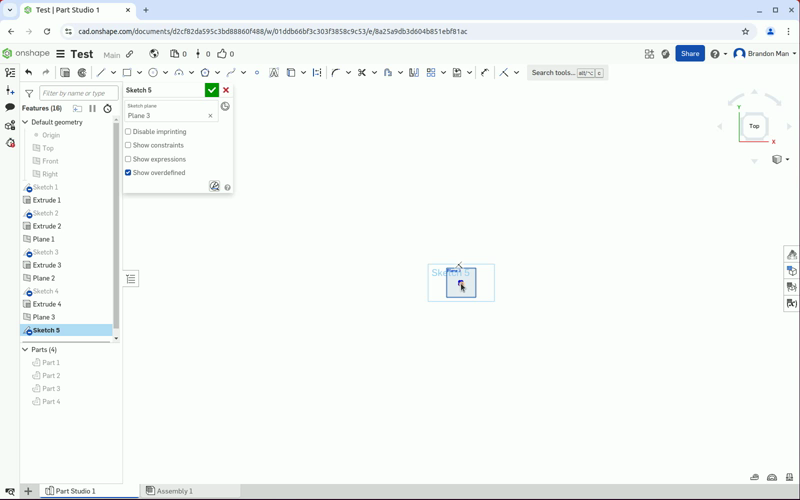
scroll(6)
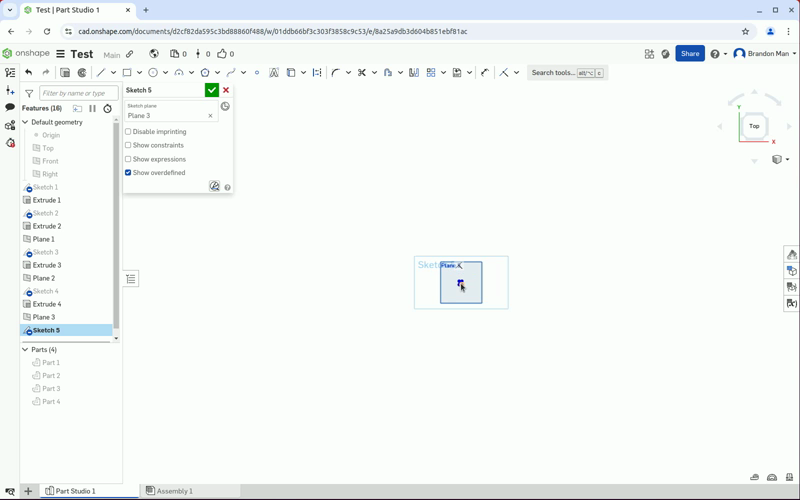
scroll(6)
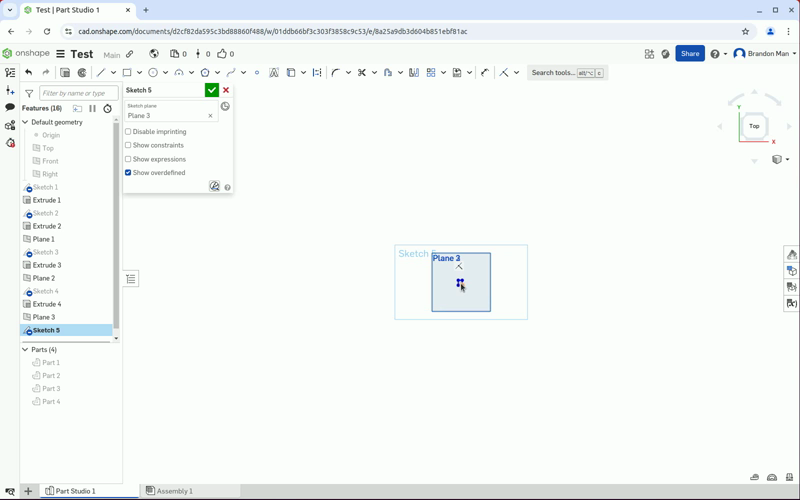
scroll(6)
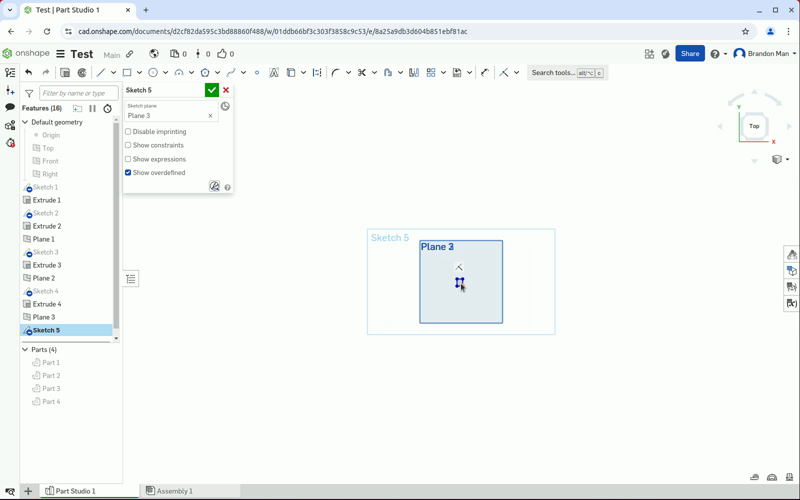
scroll(6)
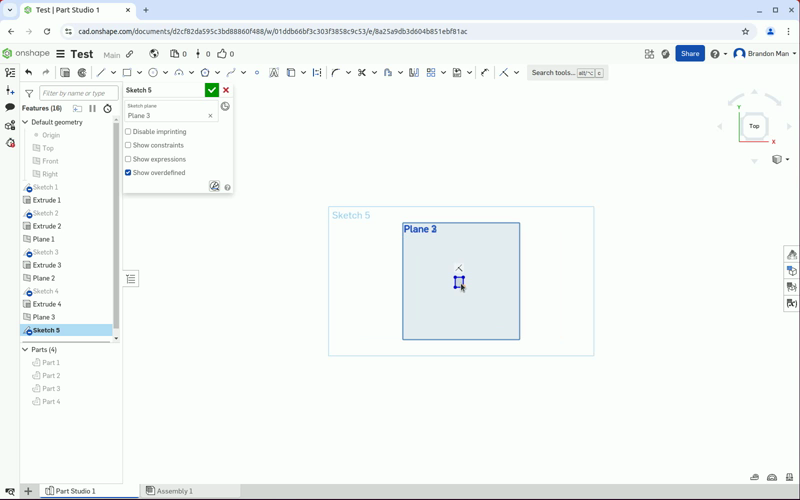
scroll(6)
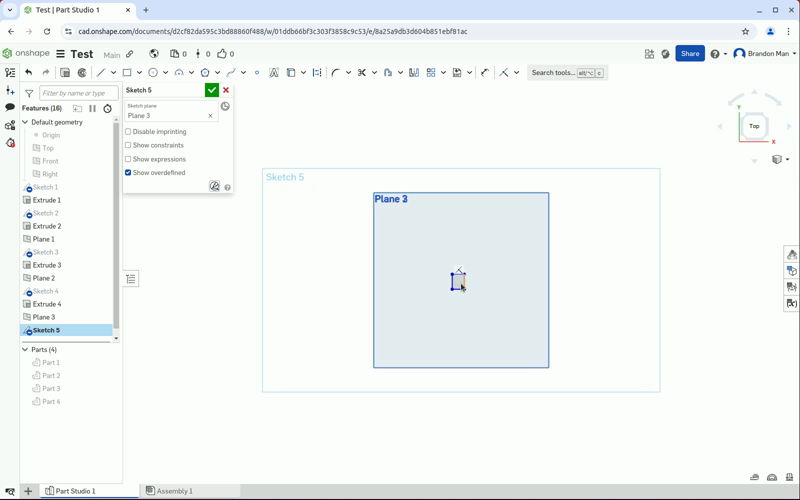
scroll(6)
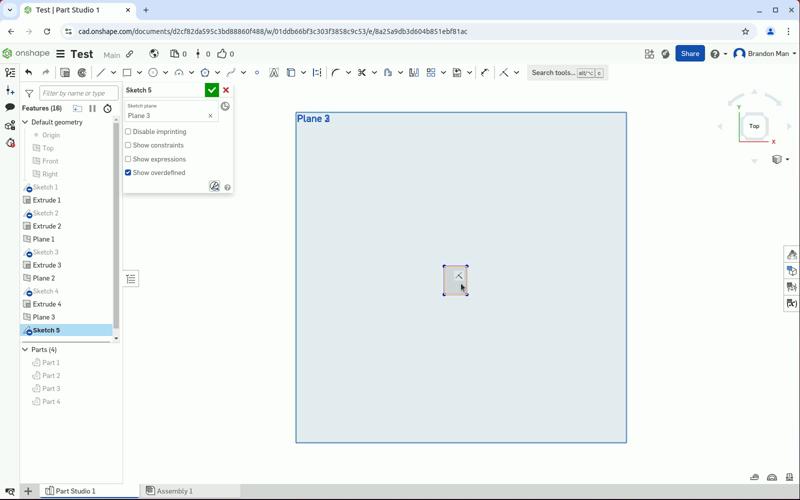
click(461, 283)
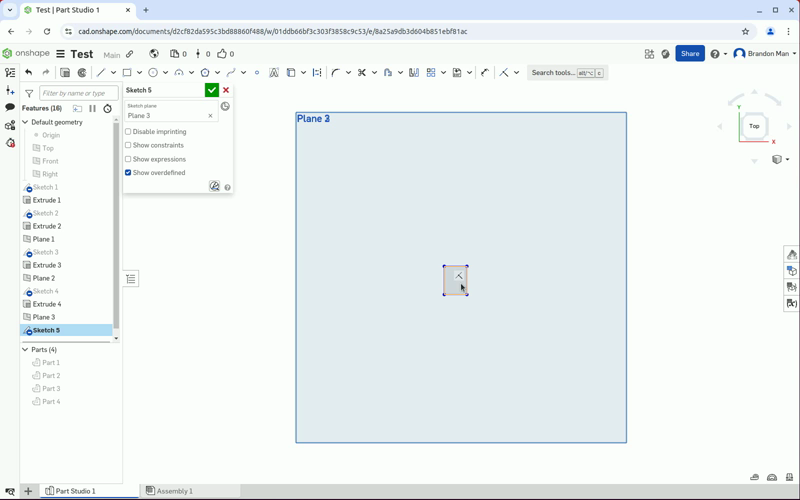
scroll(-6)
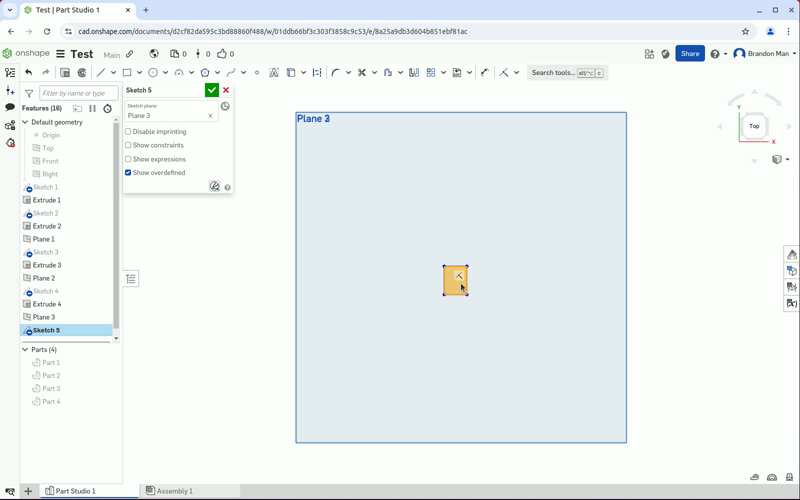
scroll(-6)
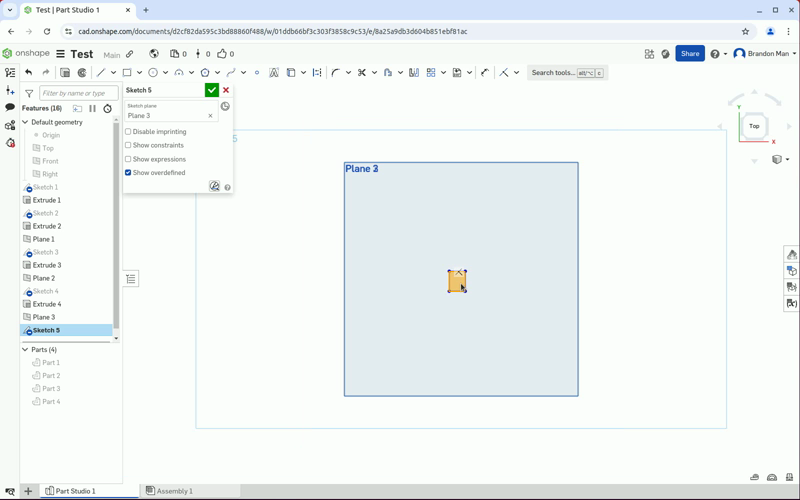
scroll(-6)
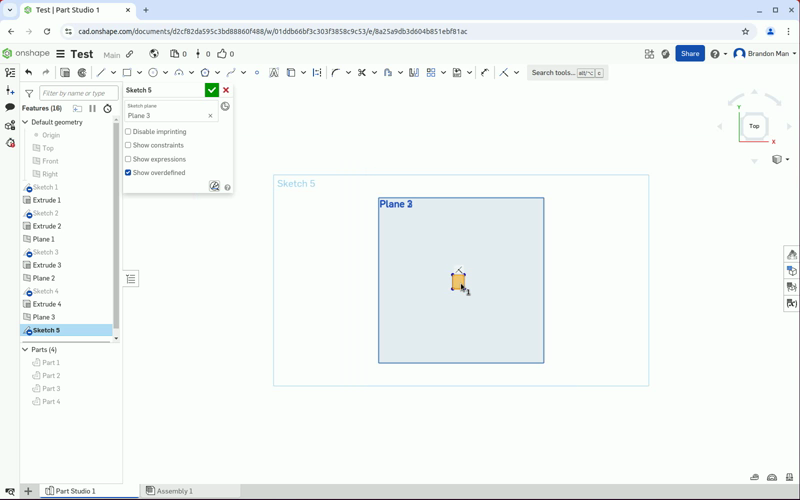
scroll(-6)
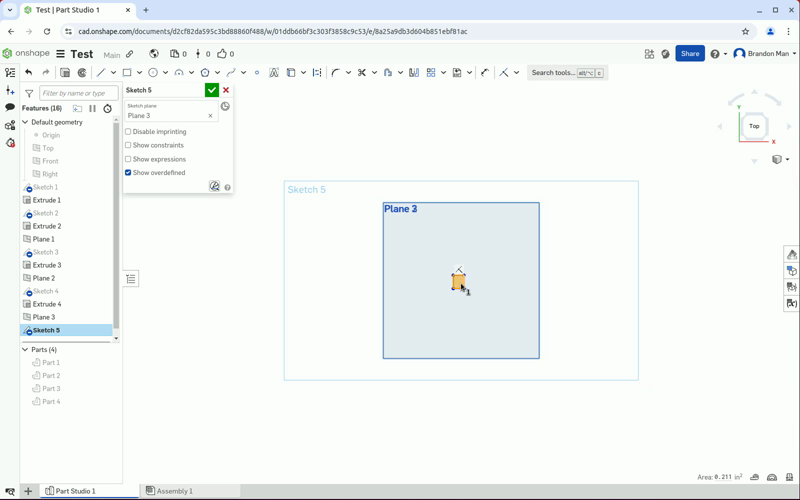
scroll(-6)
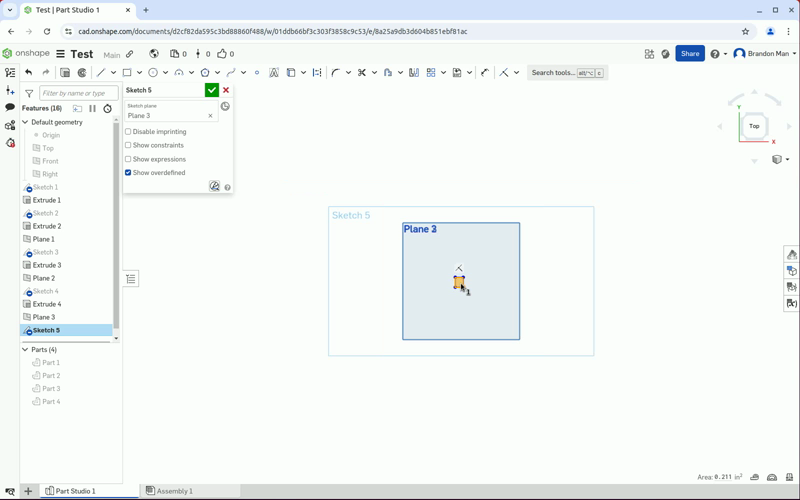
scroll(-6)
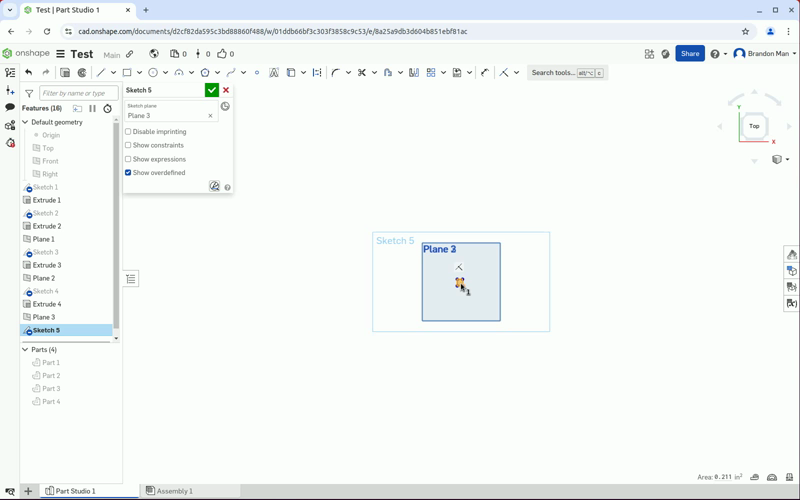
scroll(-6)
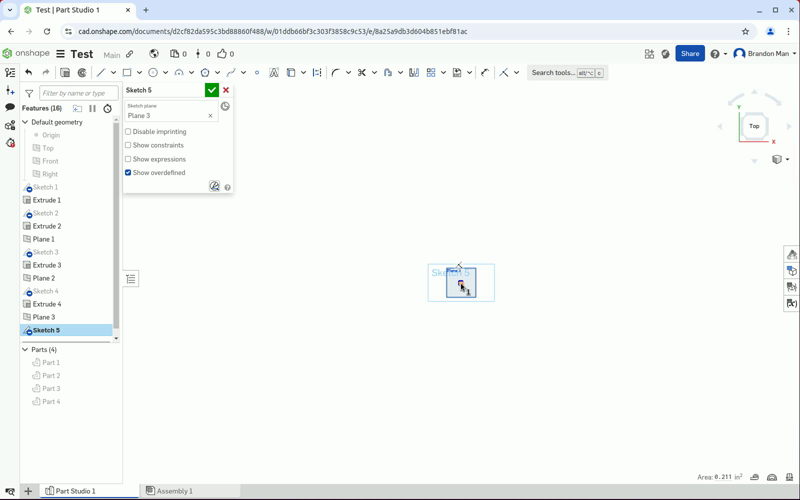
mouse_move(73, 352)
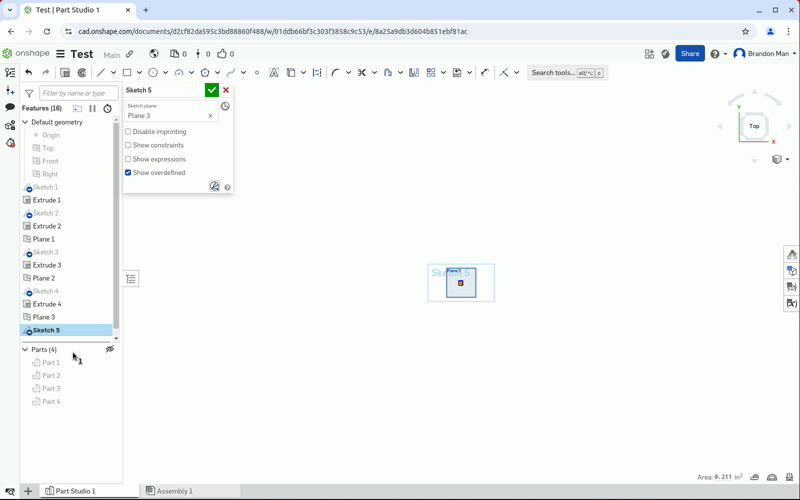
key(shift+y)
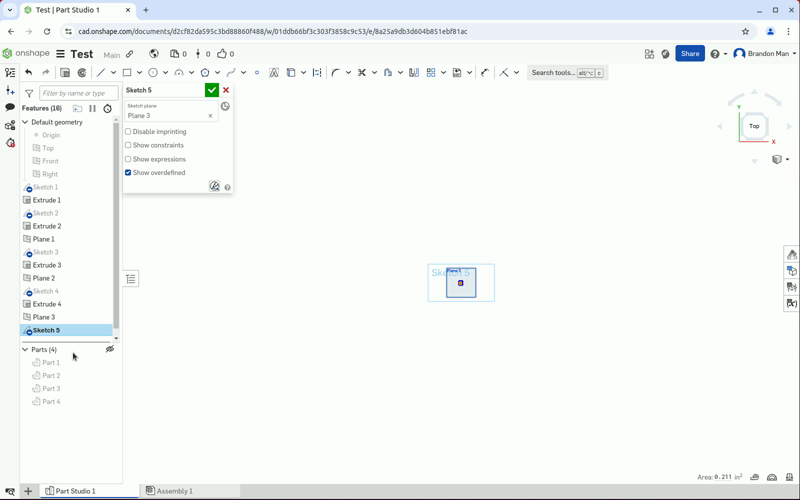
key(shift+e)
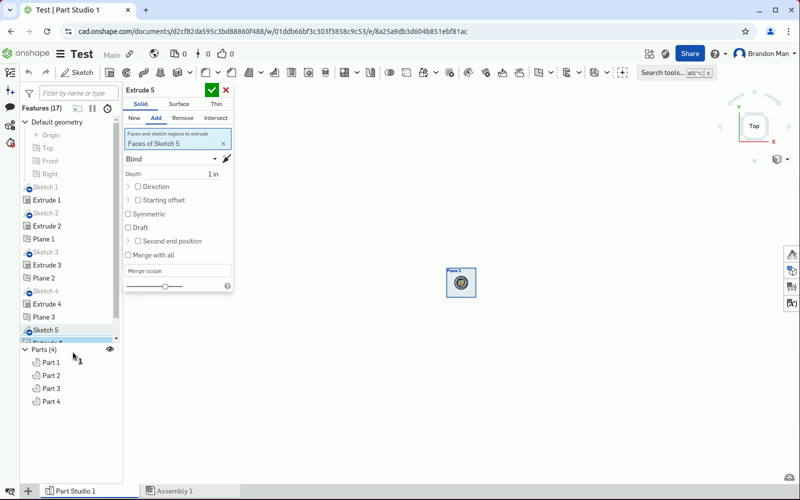
mouse_move(143, 106)
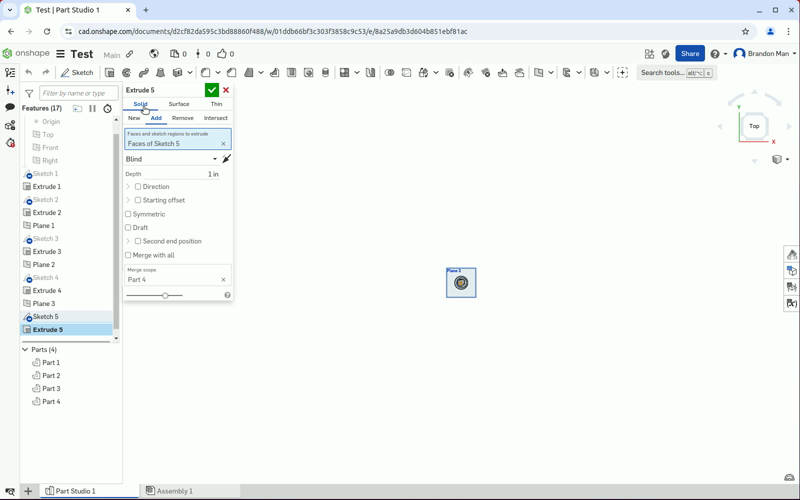
click(143, 106)
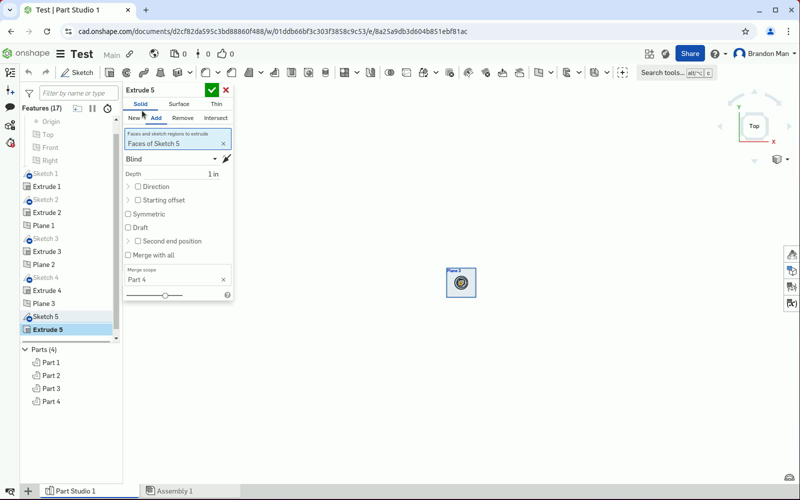
mouse_move(137, 120)
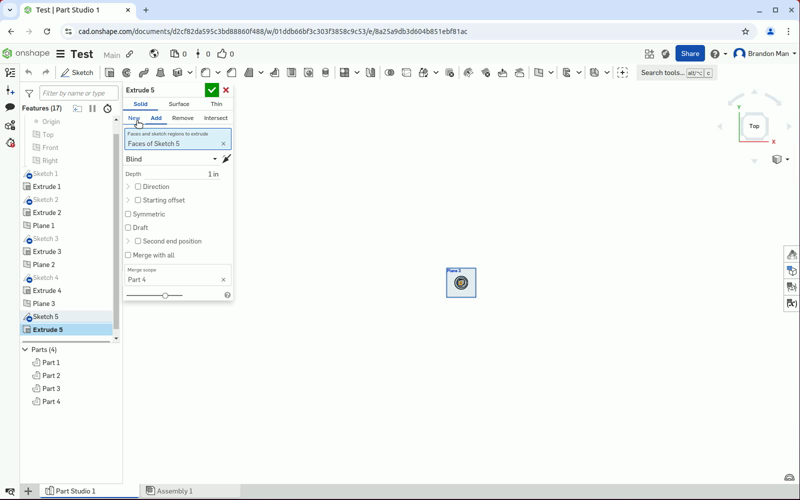
click(137, 120)
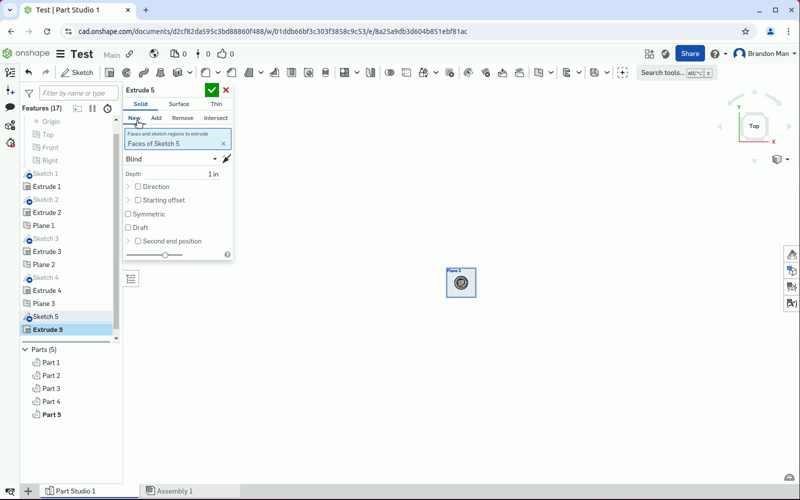
key(tab, 4)
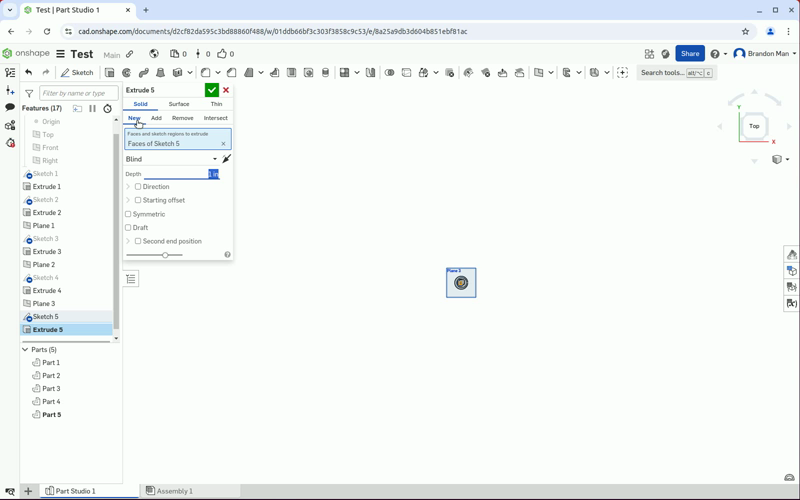
text(3.37)
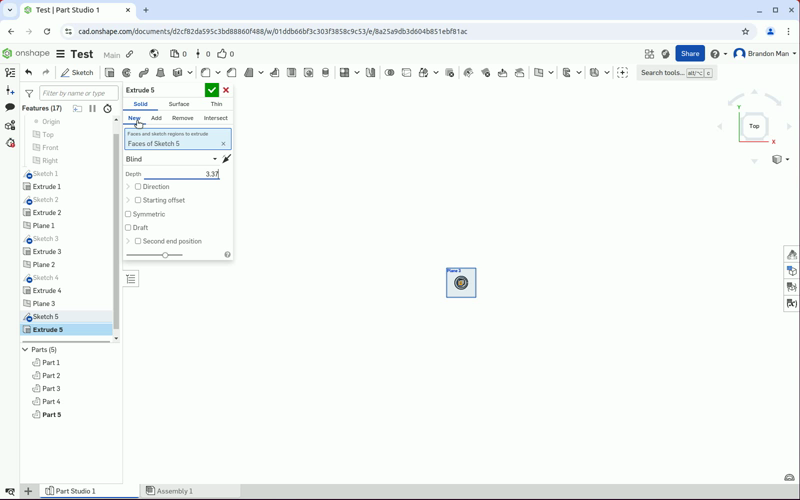
key(enter)
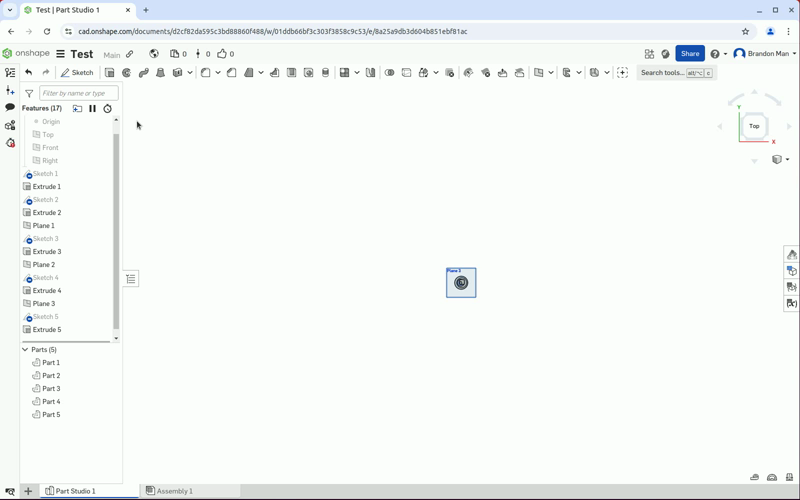
key(shift+h)
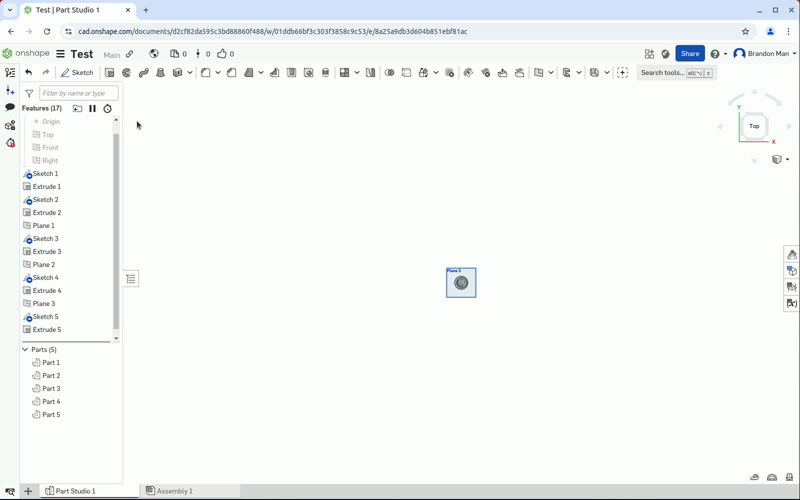
key(shift+h)
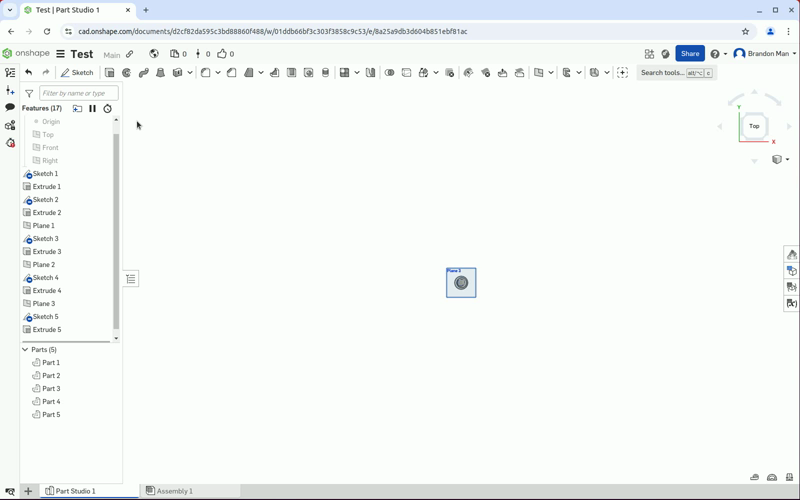
key(shift+7)
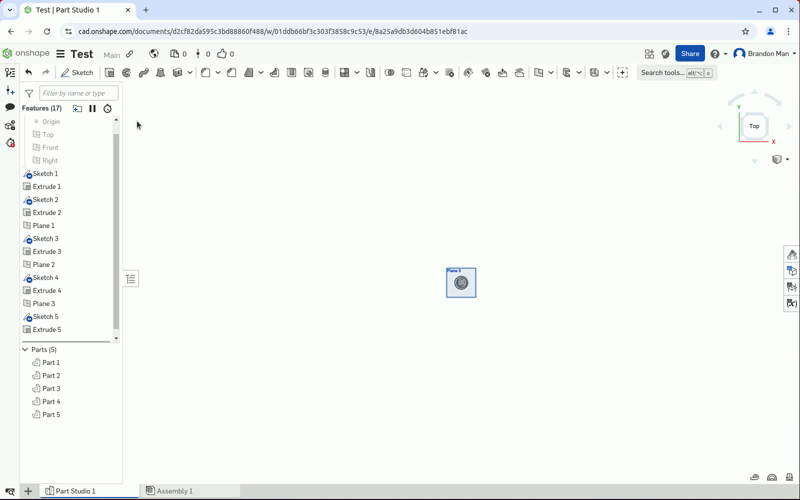
key(up, 3)
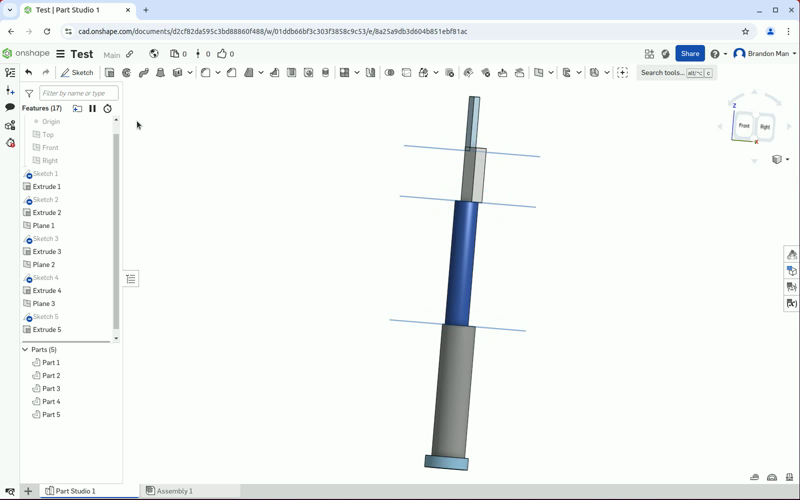
key(left, 3)
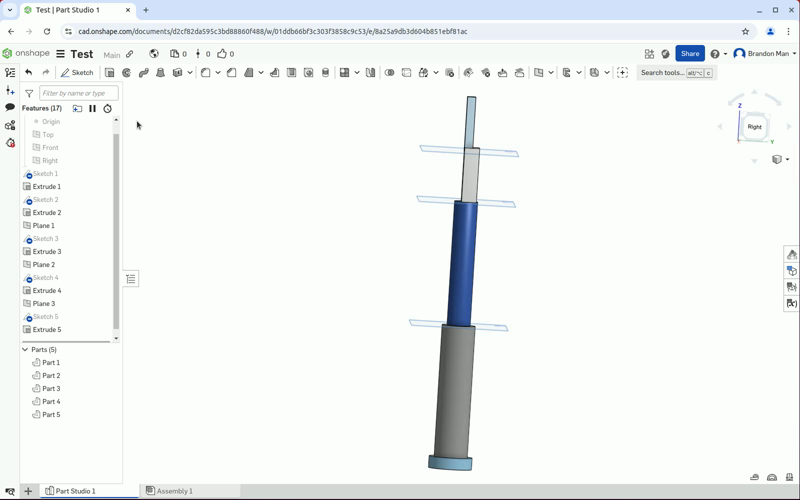
key(right, 3)
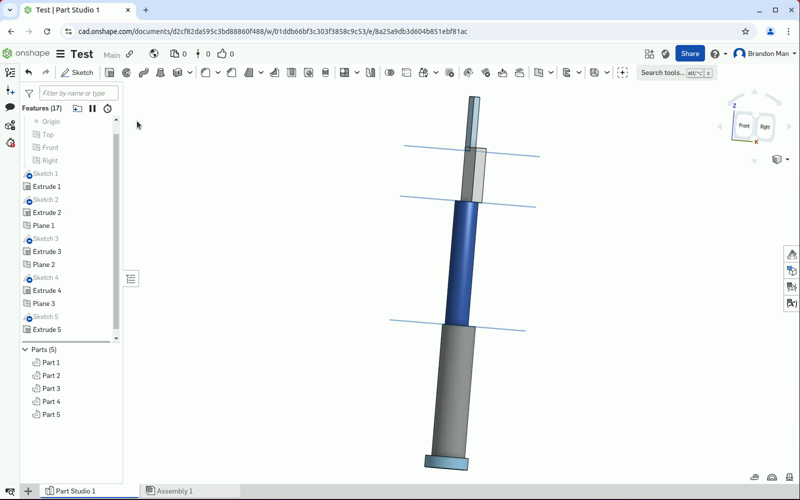
key(down, 3)
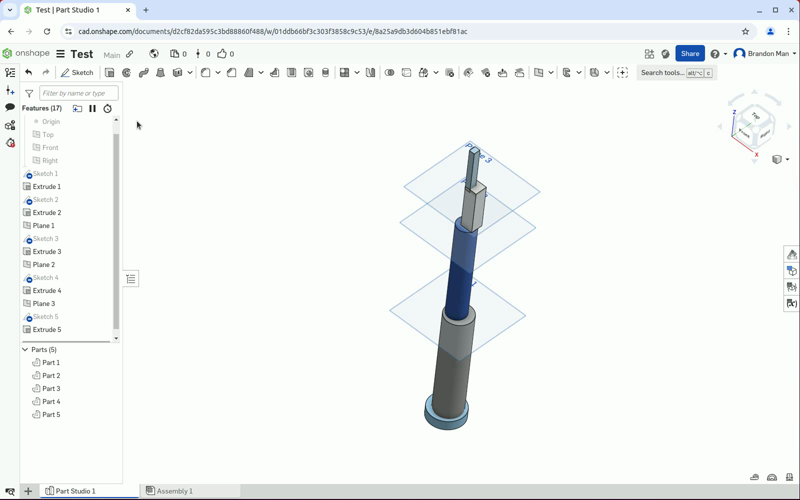
mouse_move(69, 176)
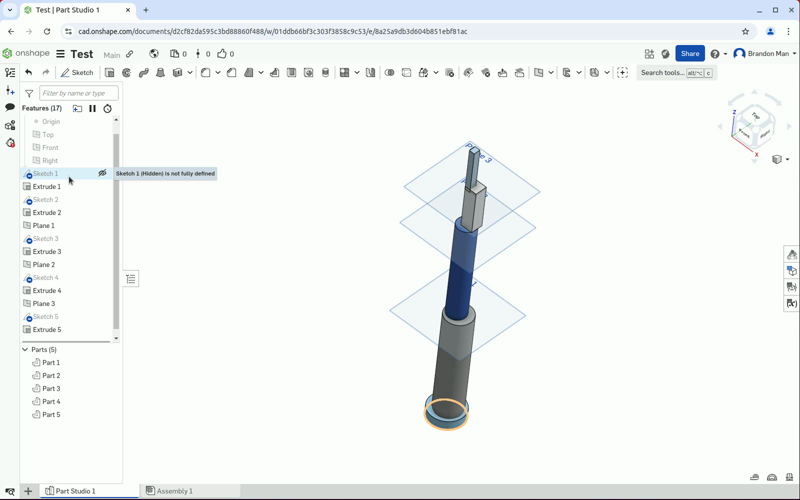
click(69, 176)